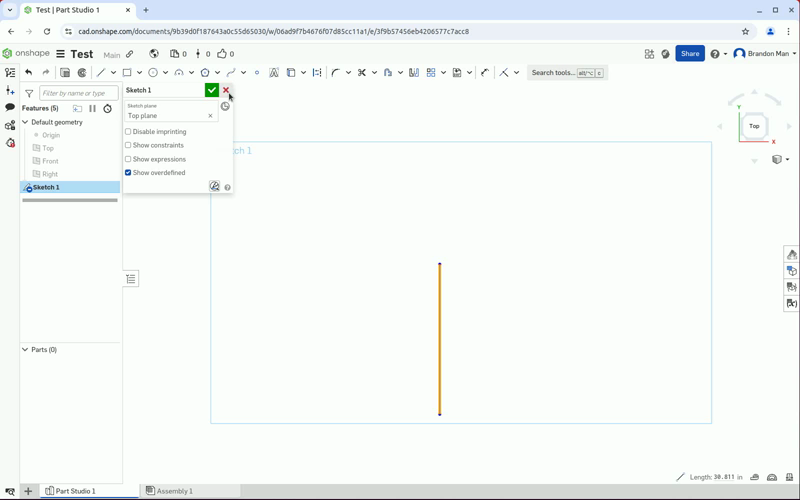
key(shift+h)
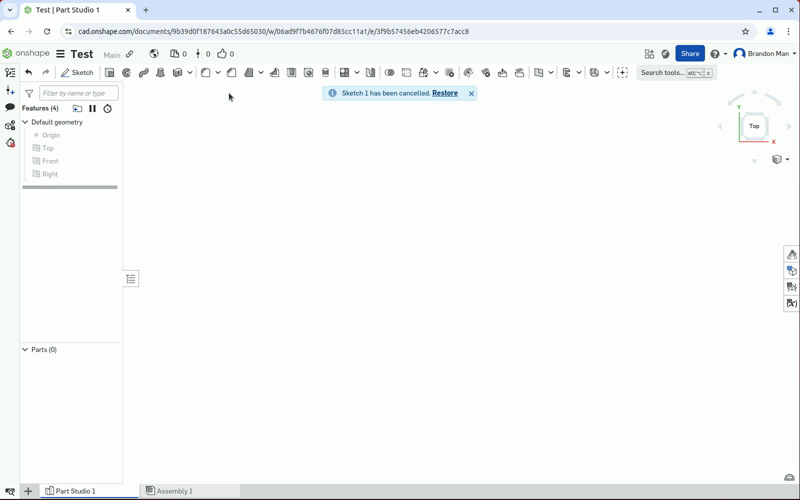
mouse_move(73, 352)
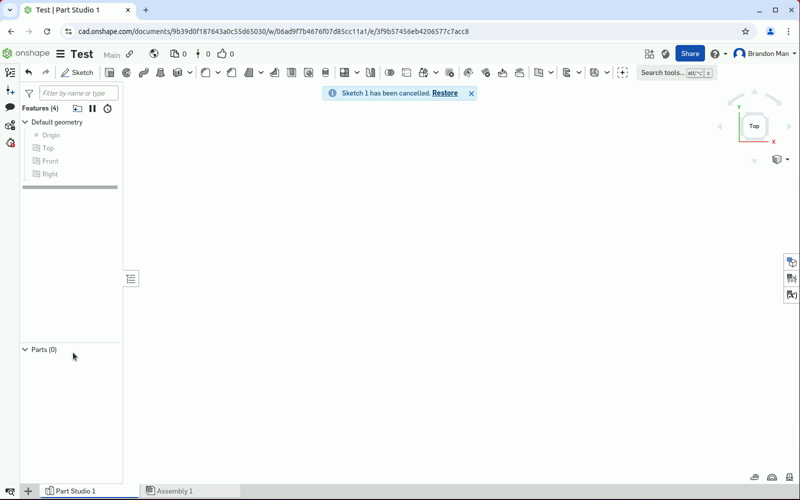
key(y)
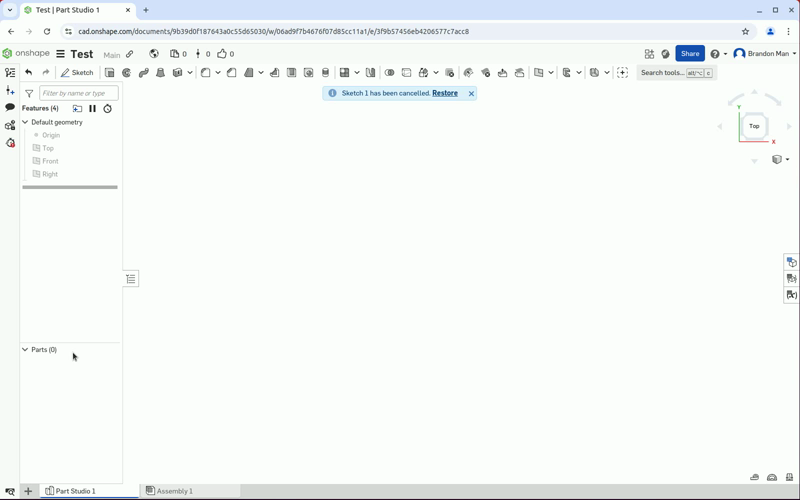
key(shift+p)
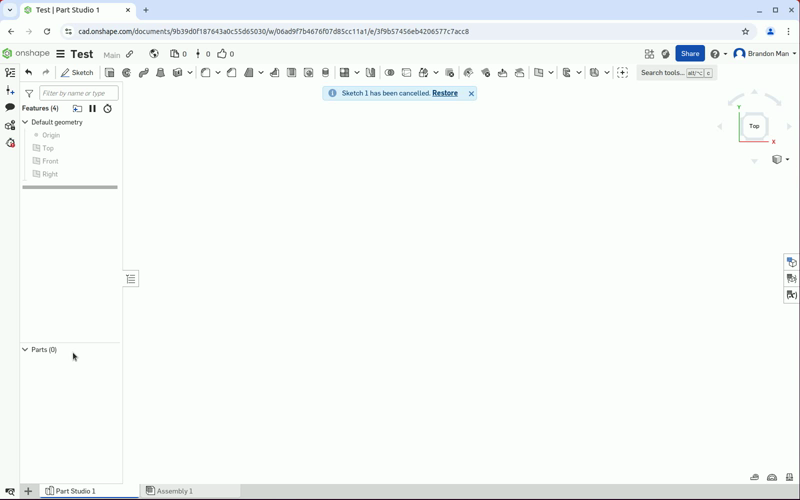
key(space)
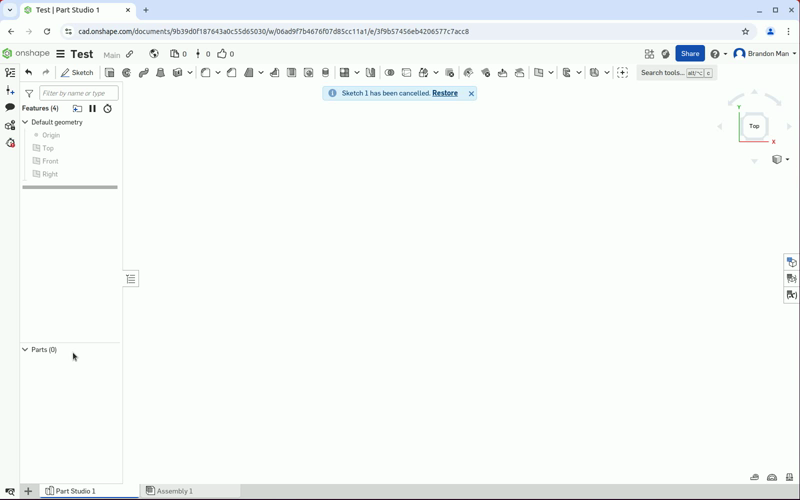
key_down(shift)
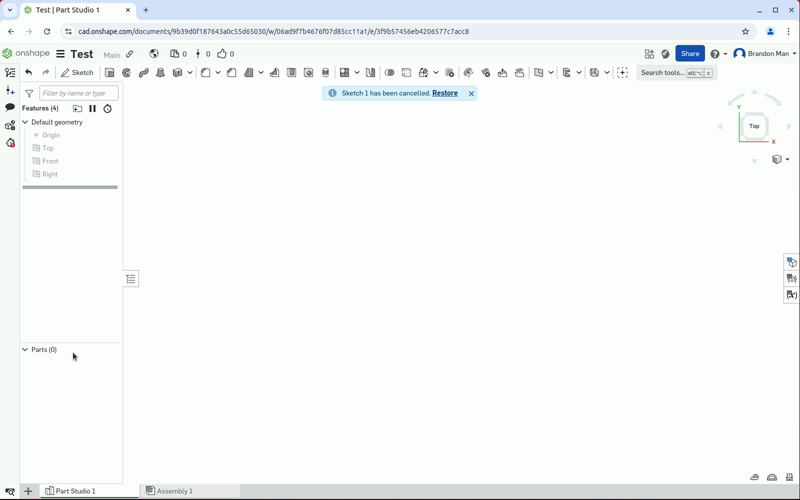
key(up)
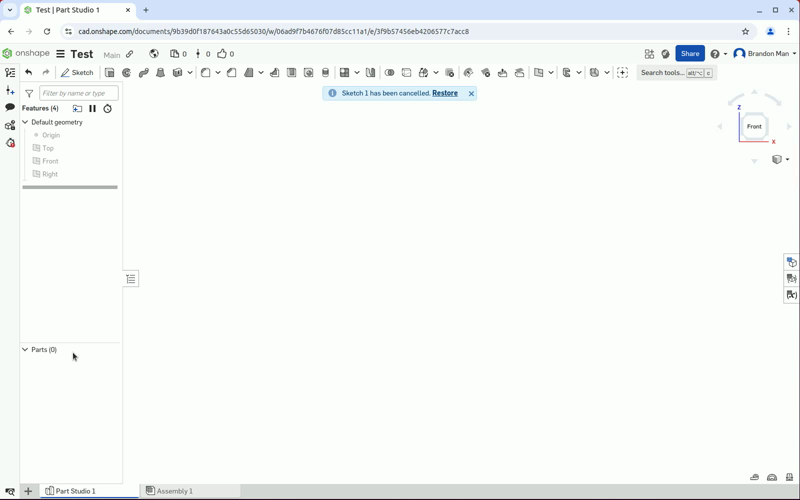
key_up(shift)
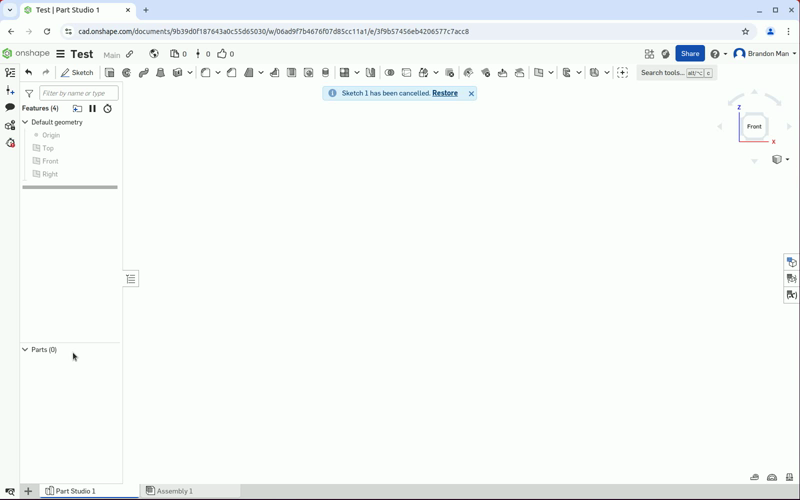
mouse_move(73, 352)
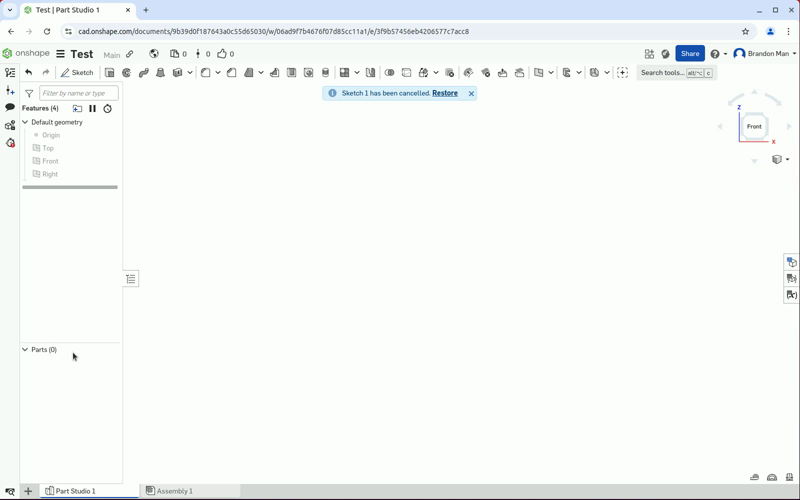
key(shift+y)
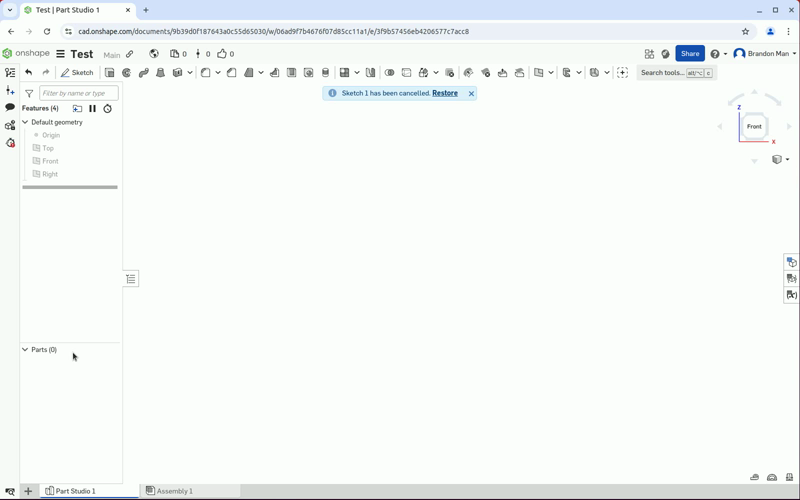
key(shift+s)
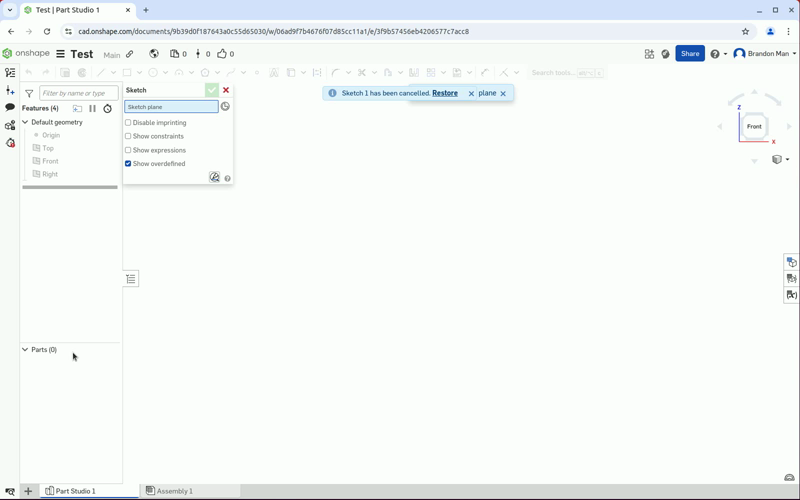
mouse_move(73, 163)
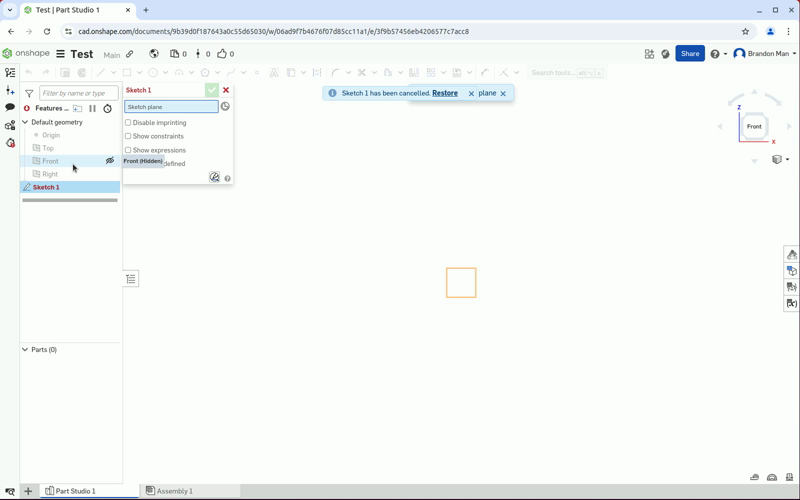
click(73, 163)
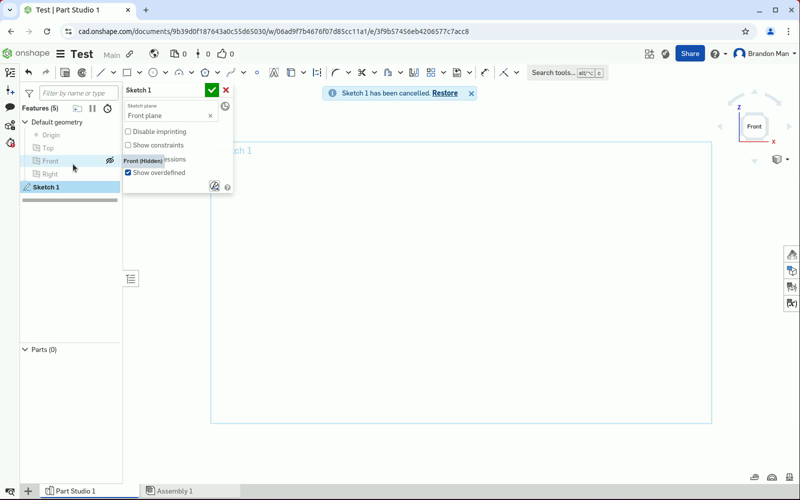
mouse_move(73, 352)
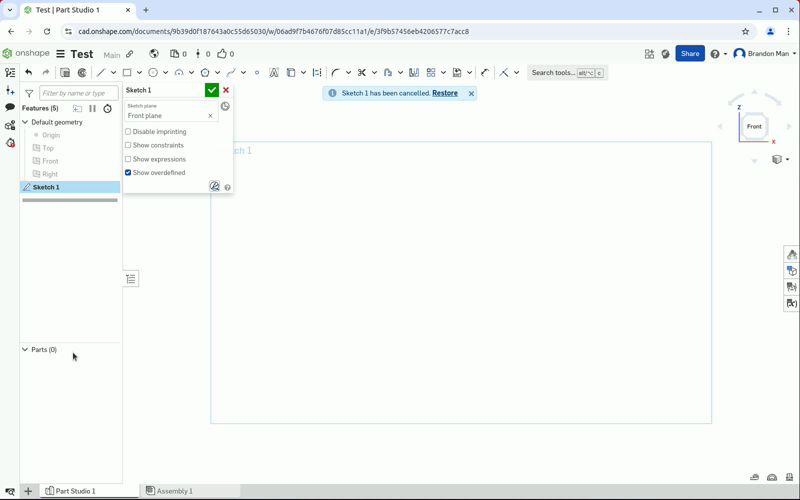
key(y)
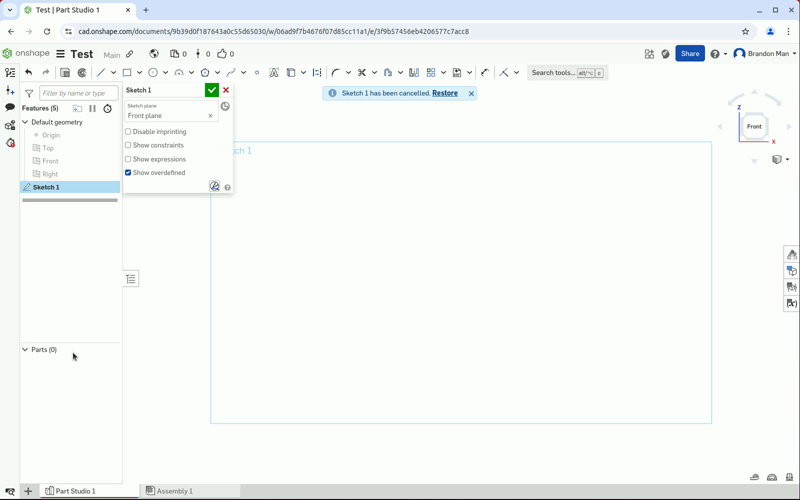
key(l)
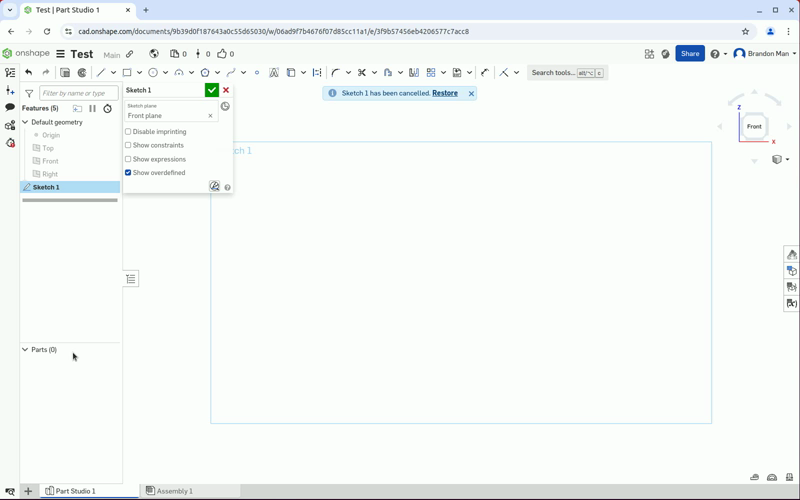
key_down(shift)
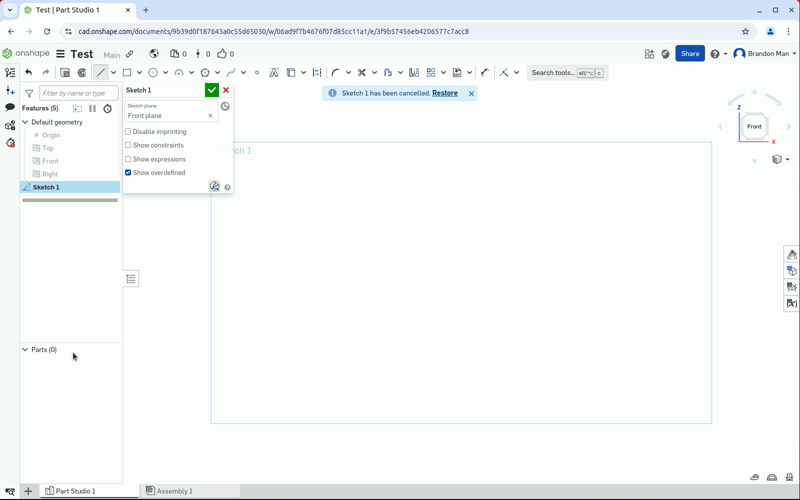
mouse_move(460, 395)
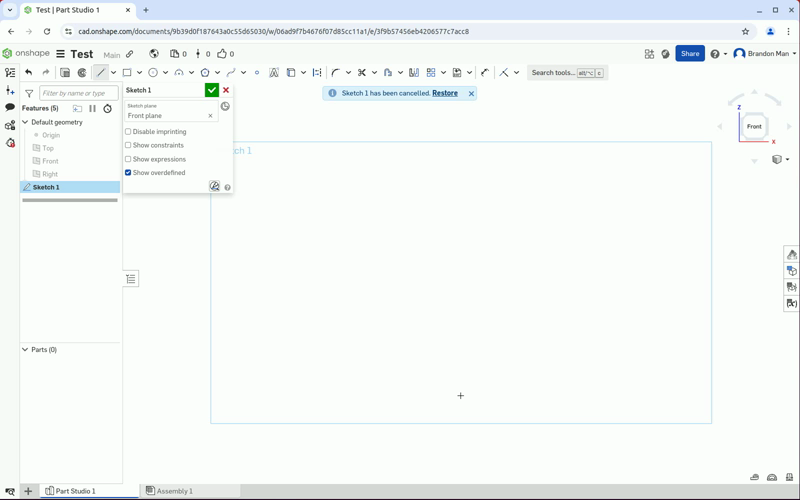
click(460, 395)
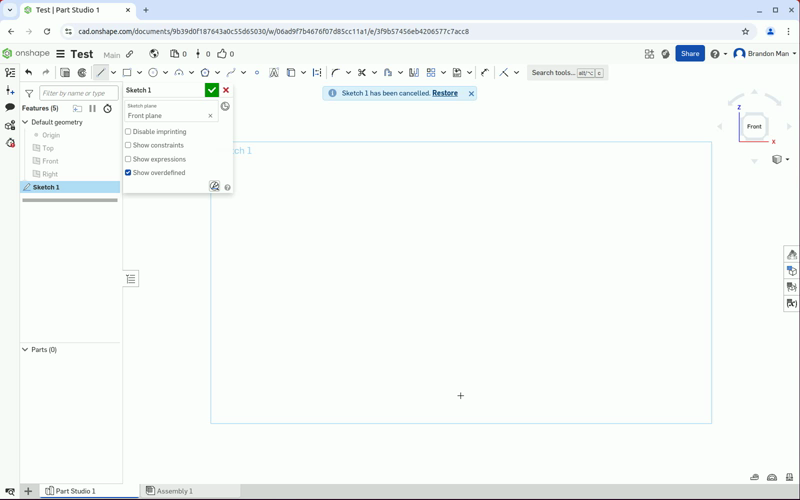
key_up(shift)
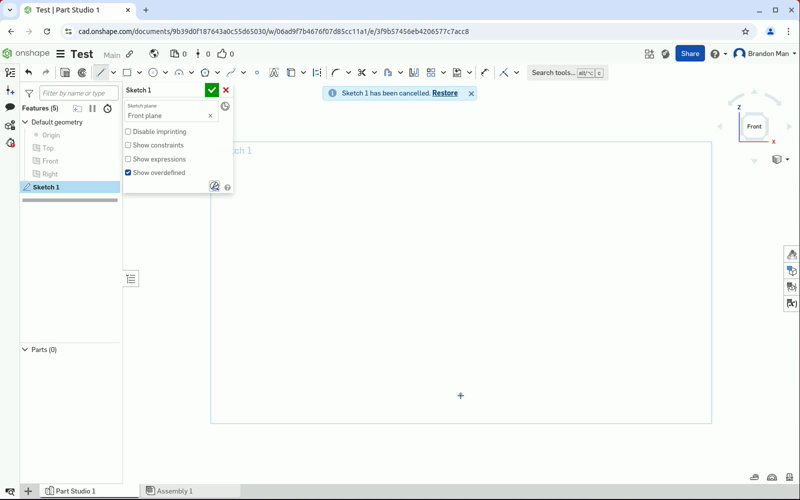
key_down(shift)
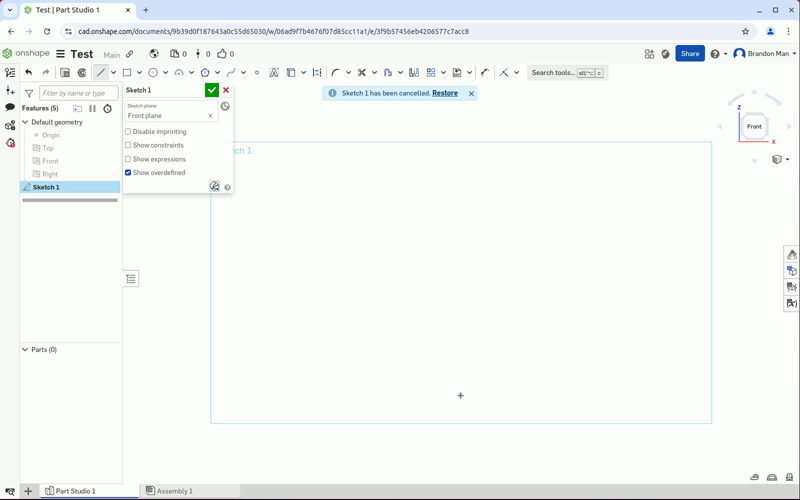
mouse_move(573, 395)
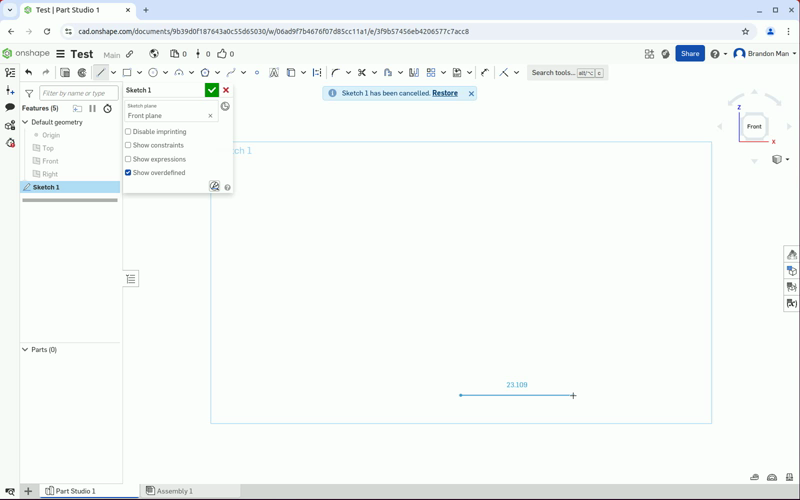
click(573, 395)
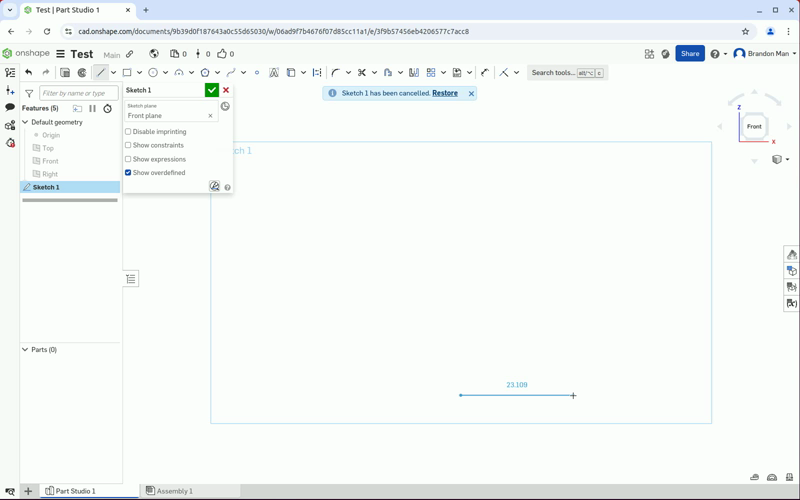
key_up(shift)
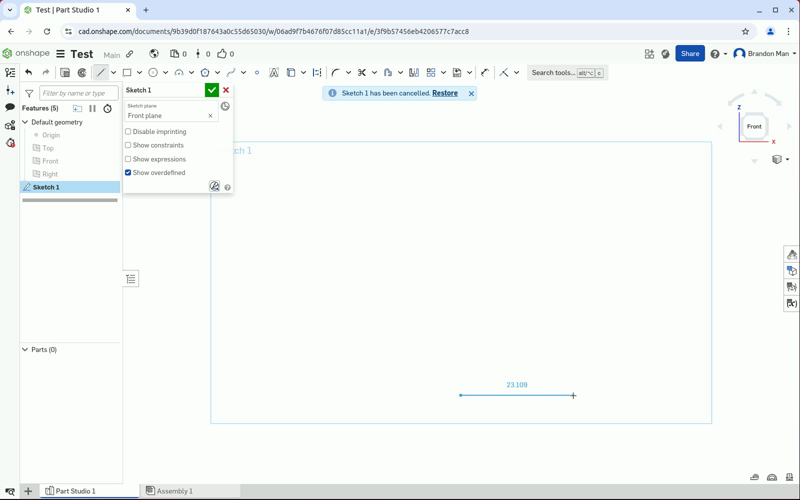
key_down(shift)
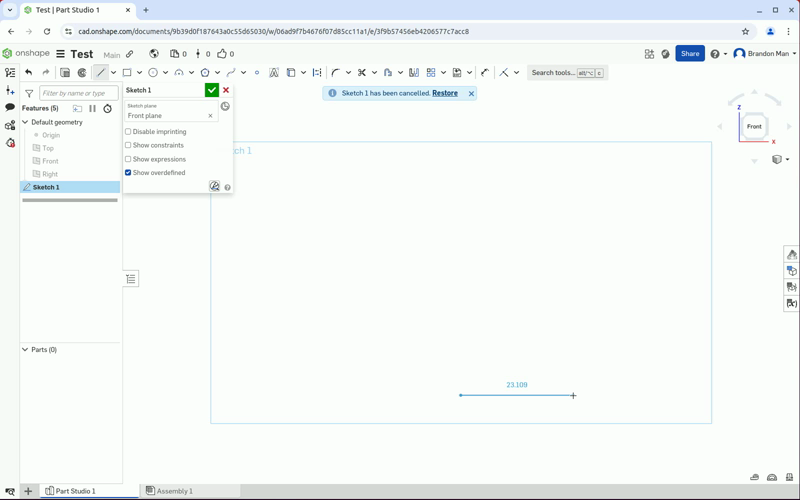
mouse_move(573, 282)
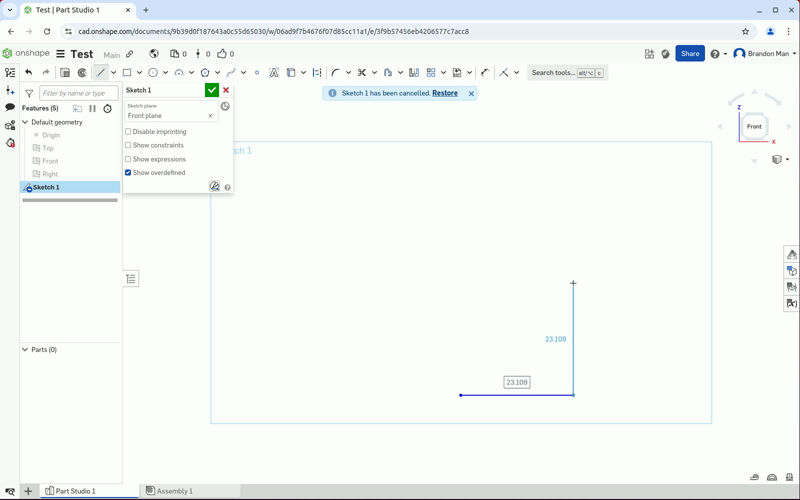
click(573, 282)
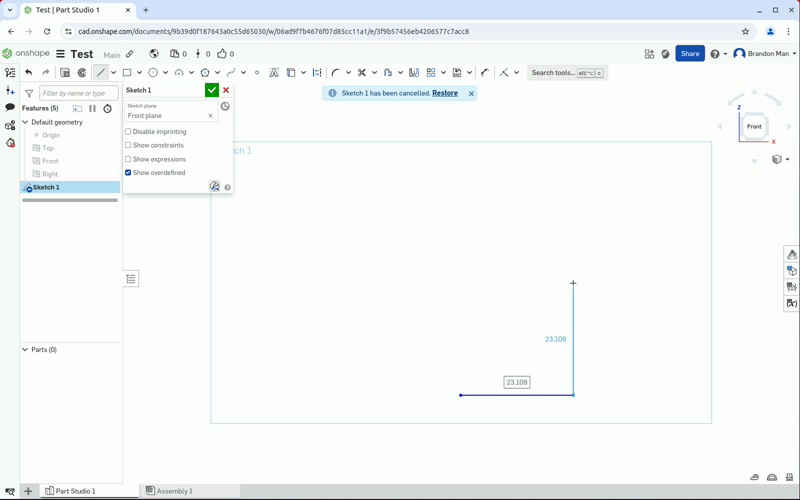
key_up(shift)
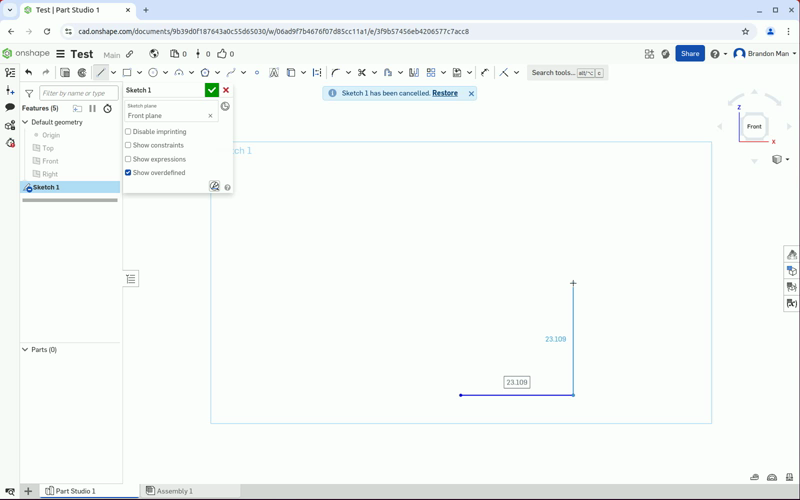
key_down(shift)
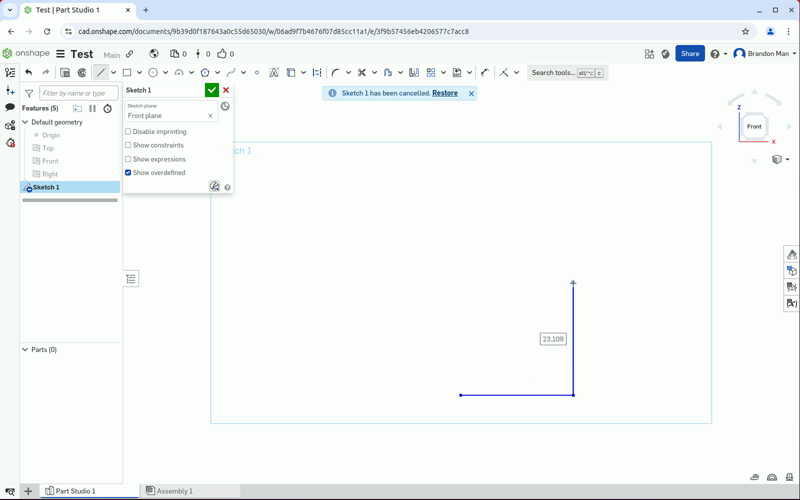
mouse_move(460, 282)
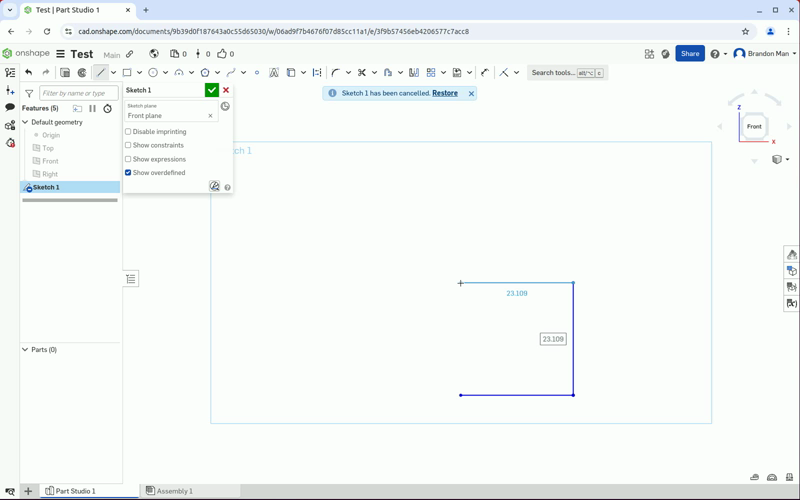
click(460, 282)
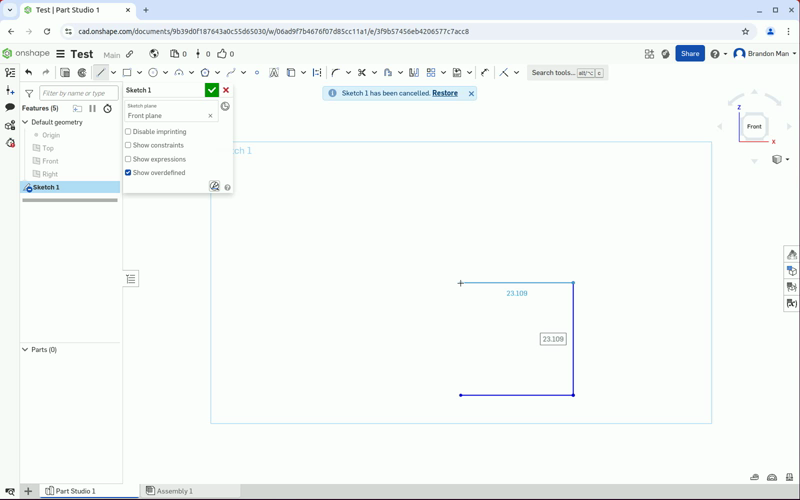
key_up(shift)
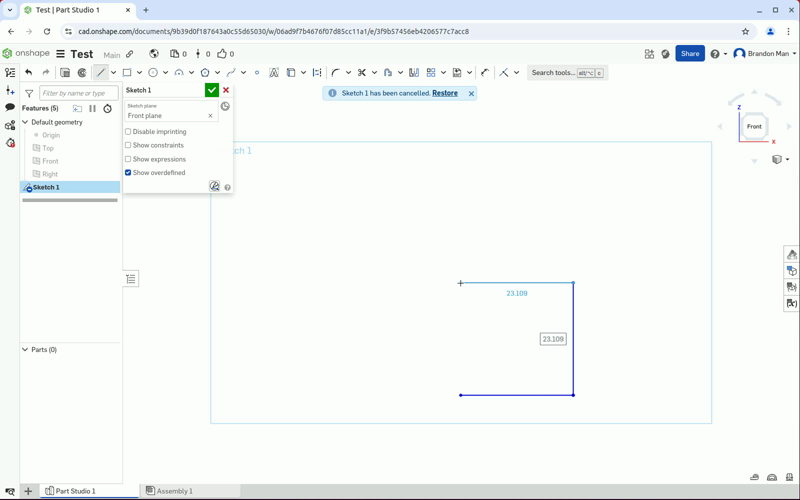
key_down(shift)
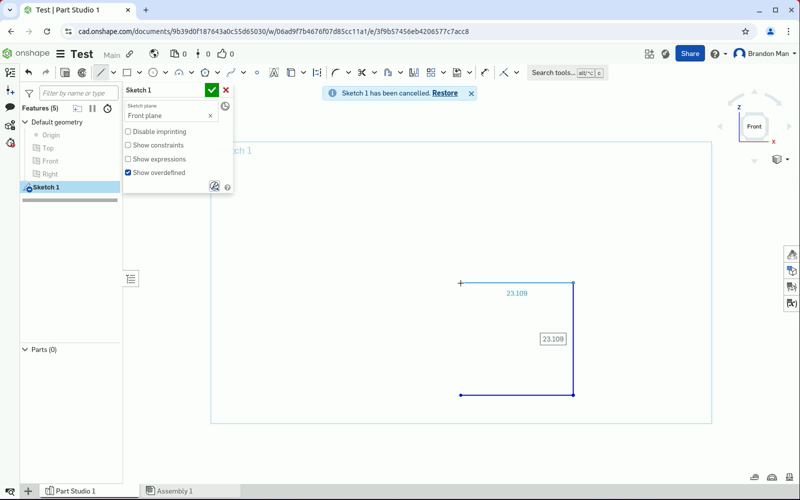
mouse_move(460, 395)
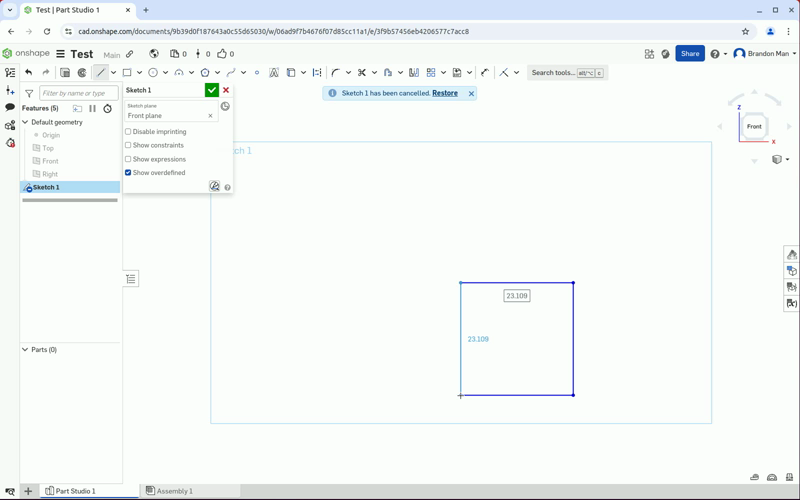
key_up(shift)
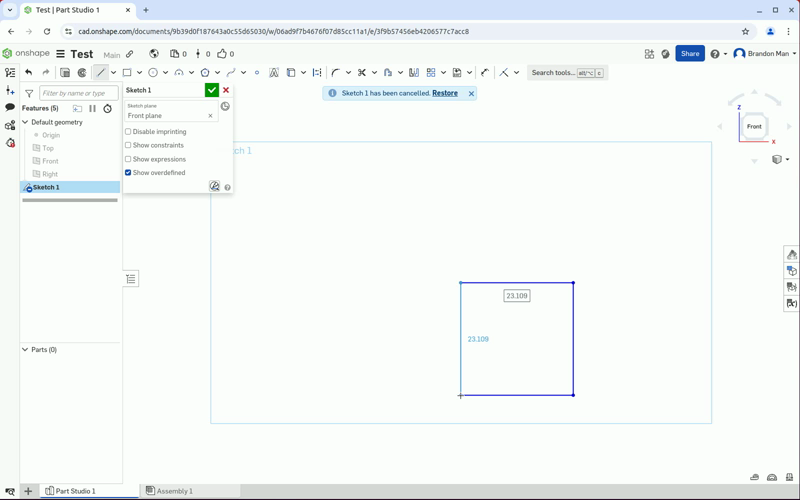
click(460, 395)
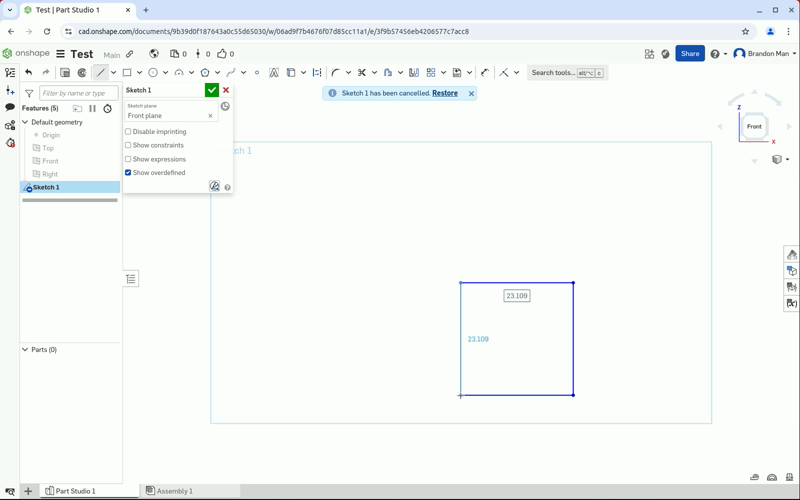
key(esc)
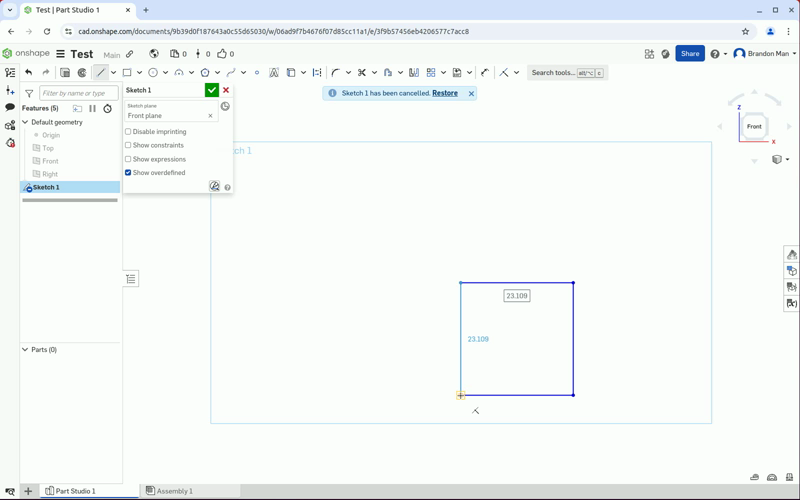
mouse_move(525, 301)
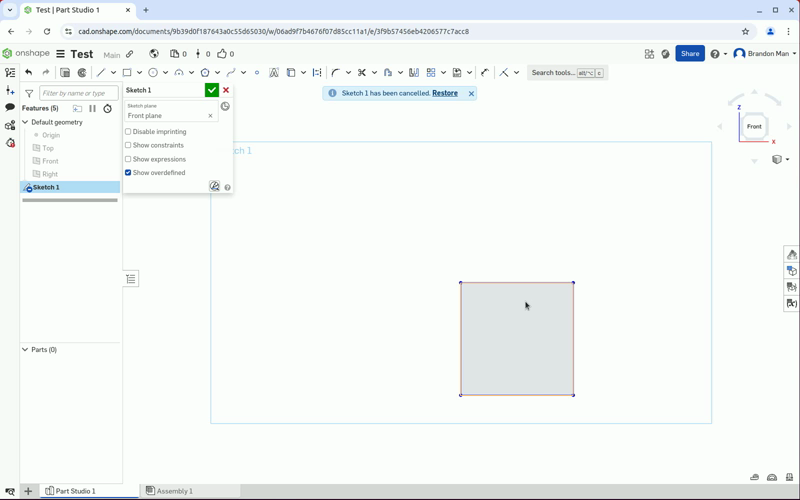
click(525, 301)
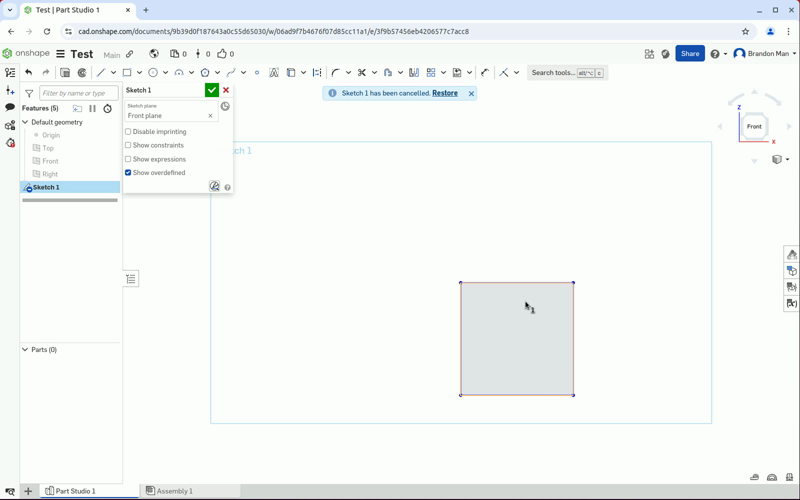
mouse_move(73, 352)
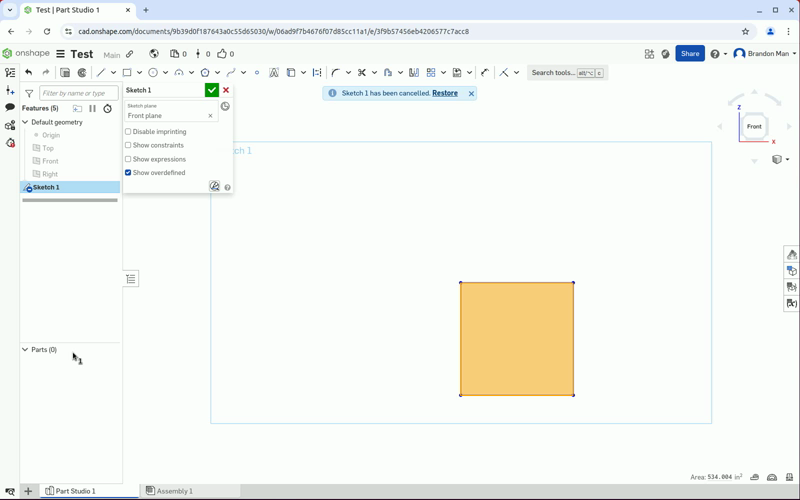
key(shift+y)
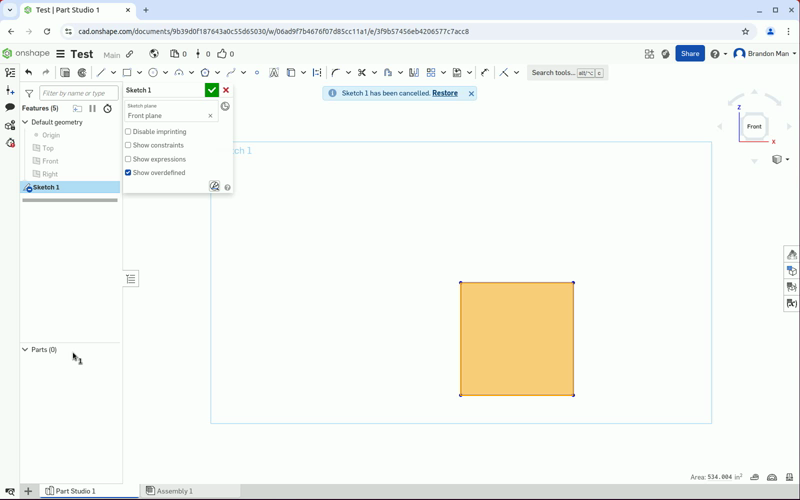
key(shift+e)
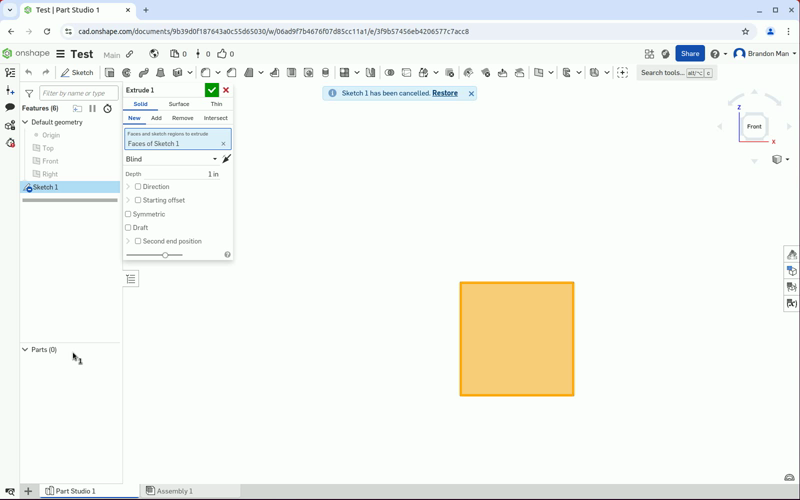
mouse_move(143, 106)
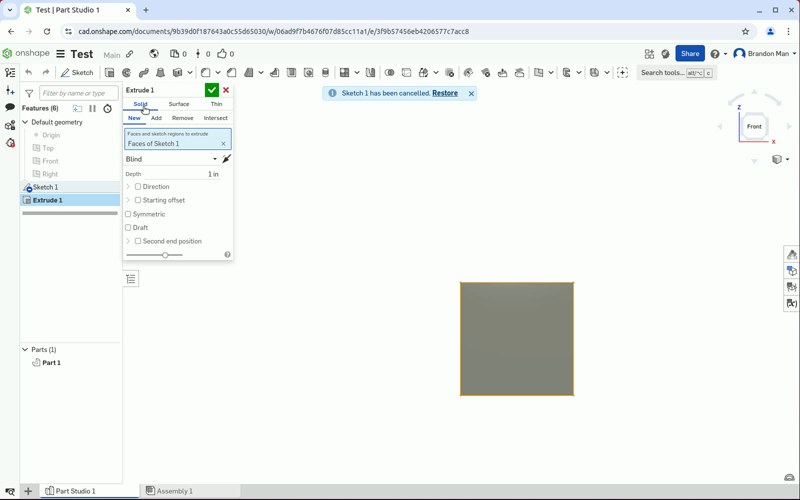
click(143, 106)
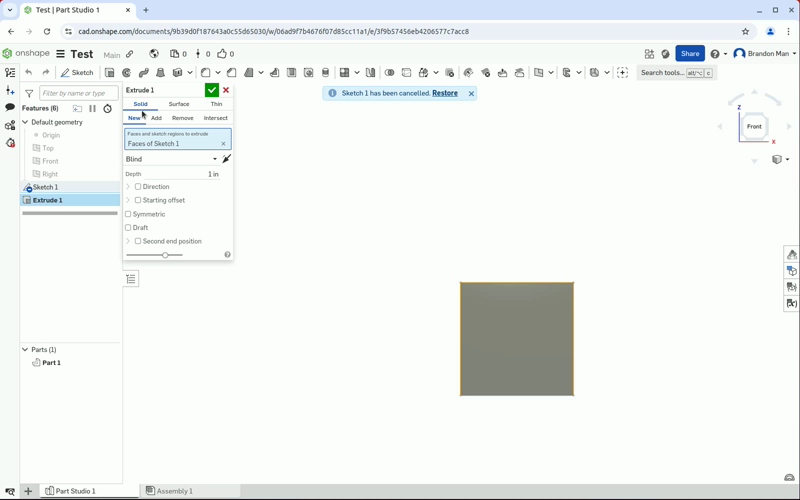
mouse_move(137, 120)
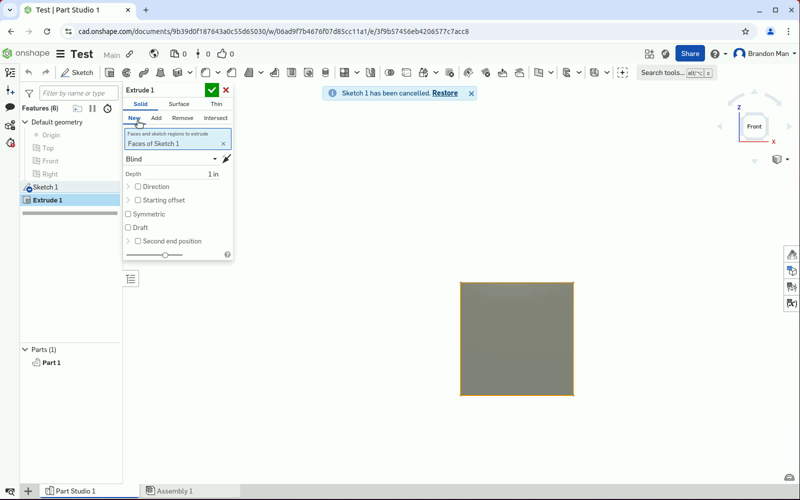
click(137, 120)
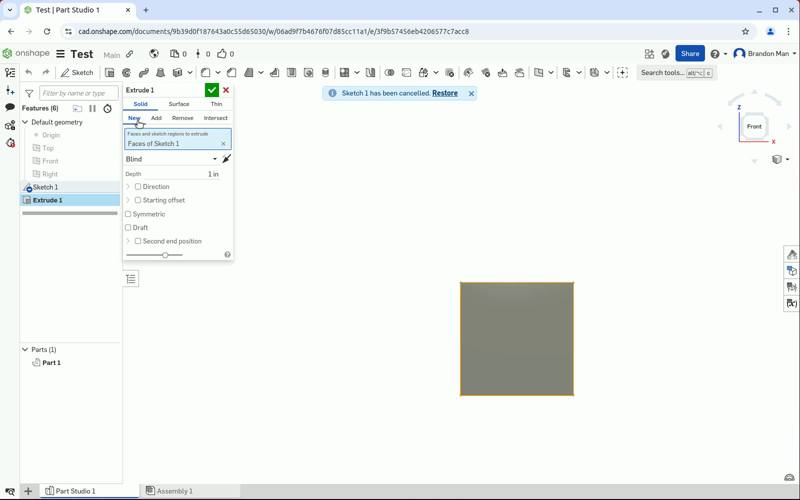
key(tab, 4)
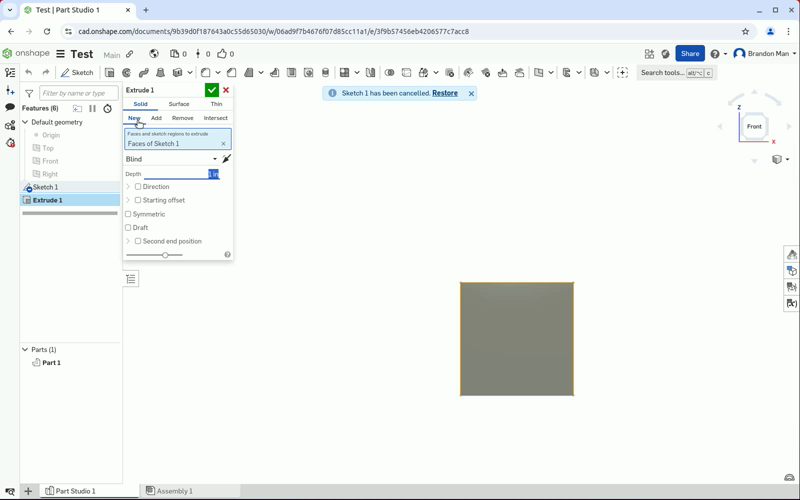
text(7.703)
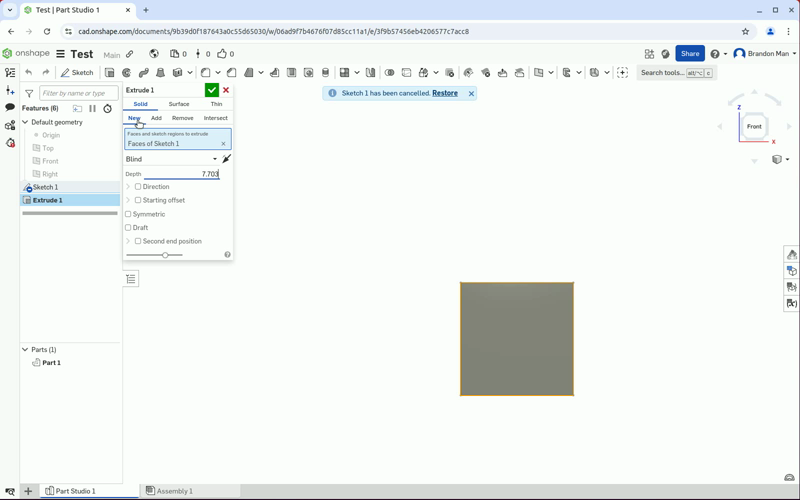
key(enter)
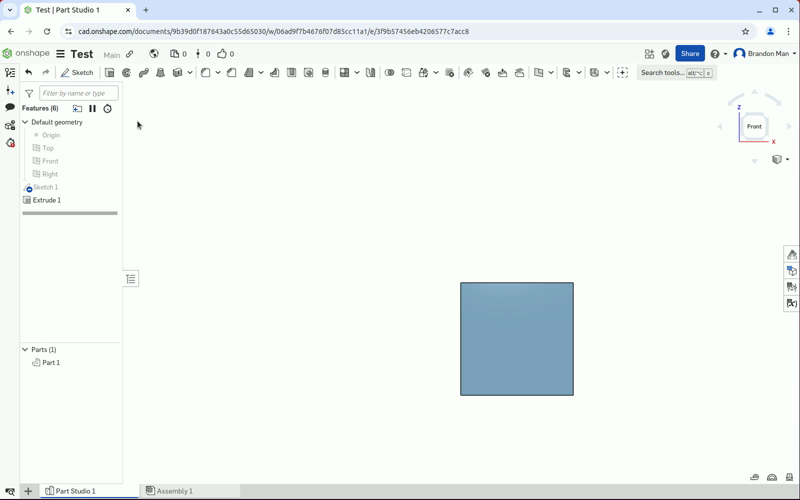
key(shift+h)
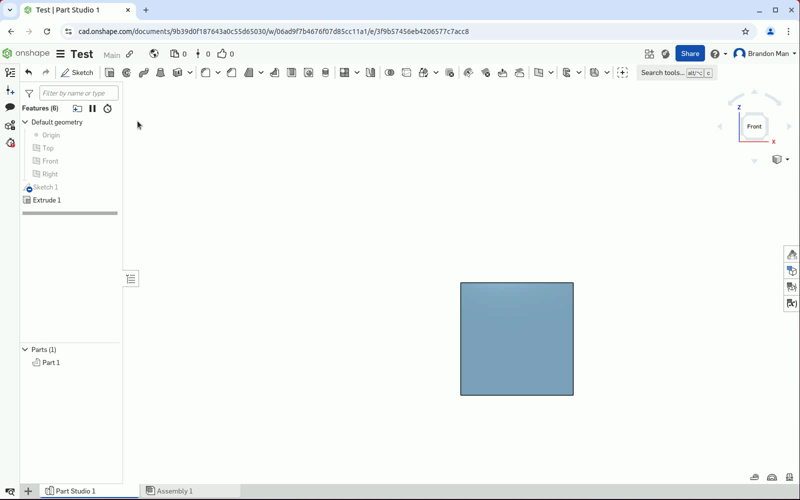
key(shift+h)
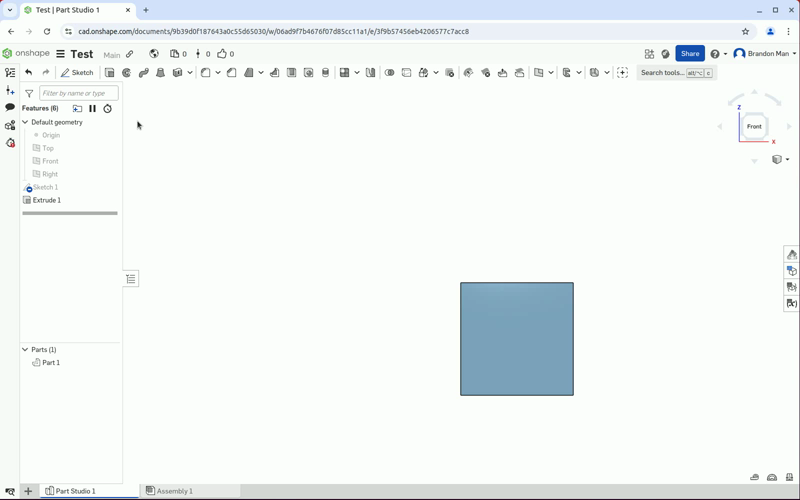
mouse_move(73, 189)
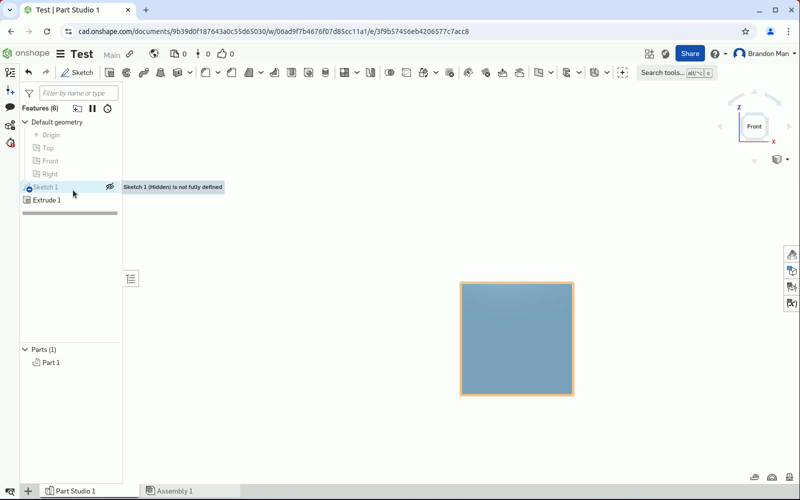
click(73, 189)
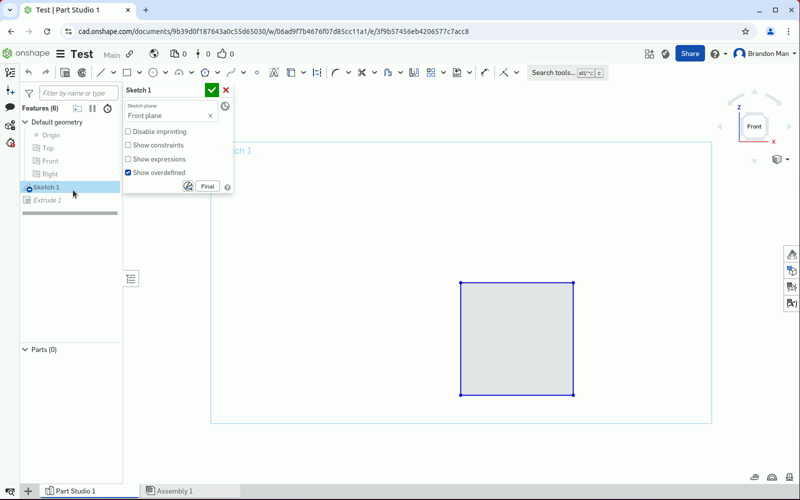
mouse_move(229, 92)
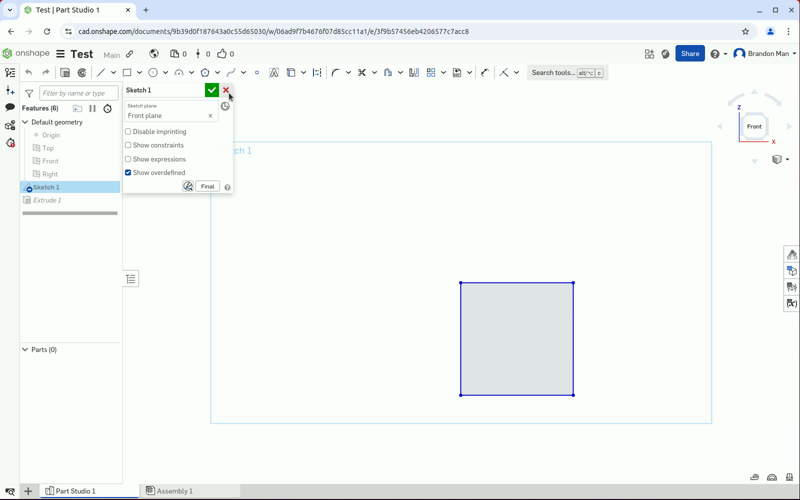
click(229, 92)
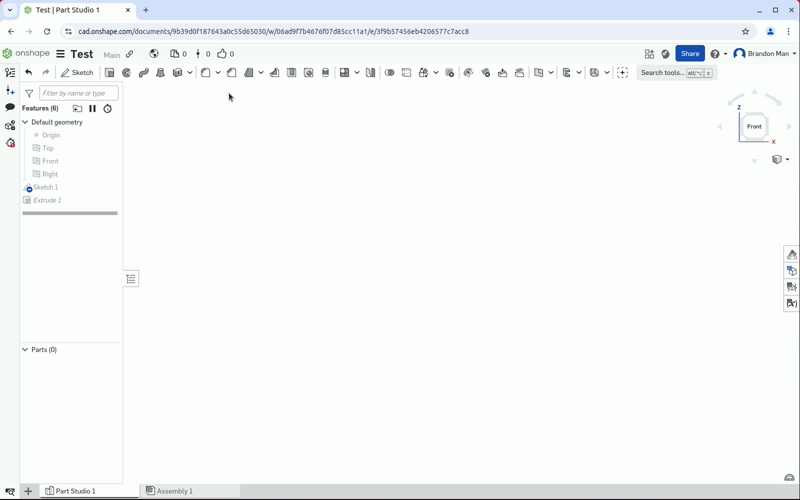
mouse_move(541, 75)
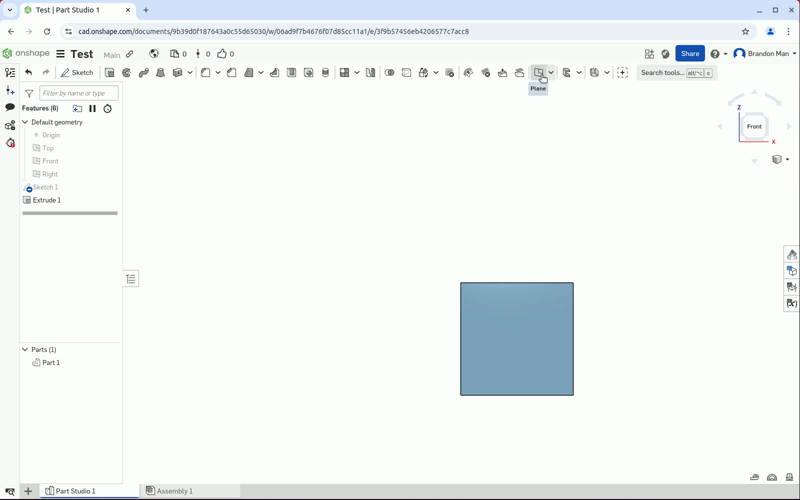
click(541, 75)
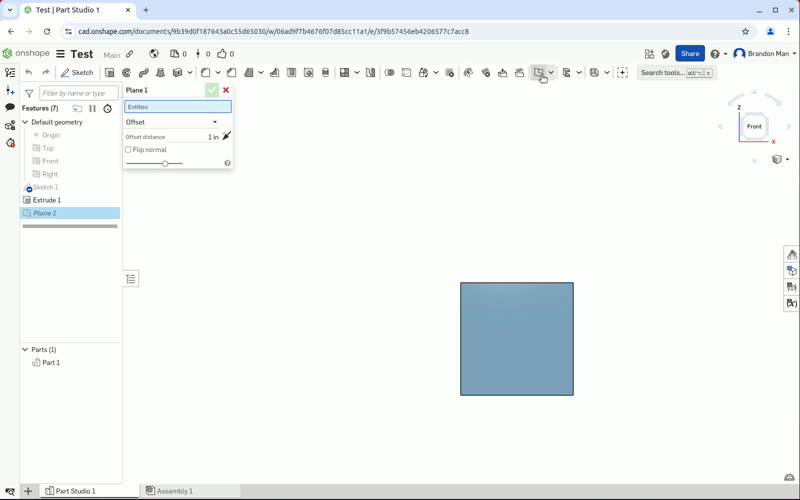
mouse_move(73, 163)
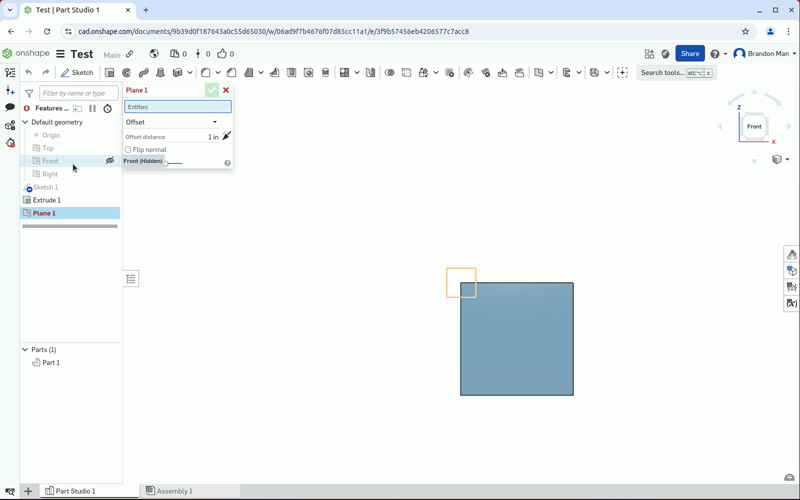
click(73, 163)
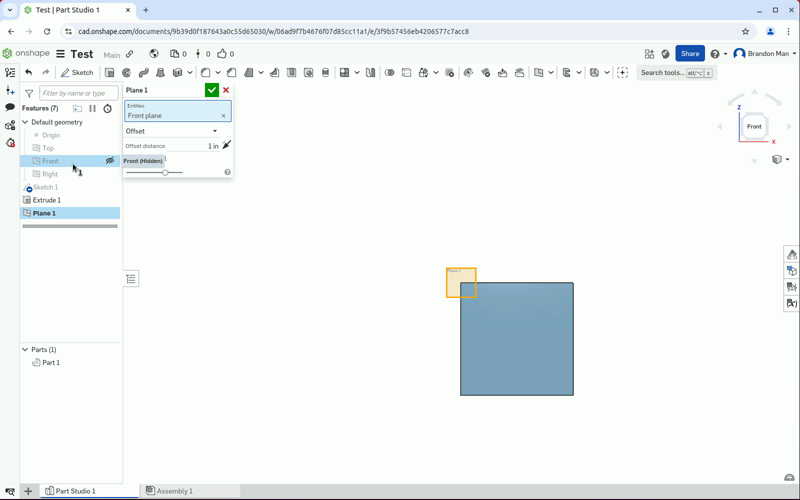
key(tab, 2)
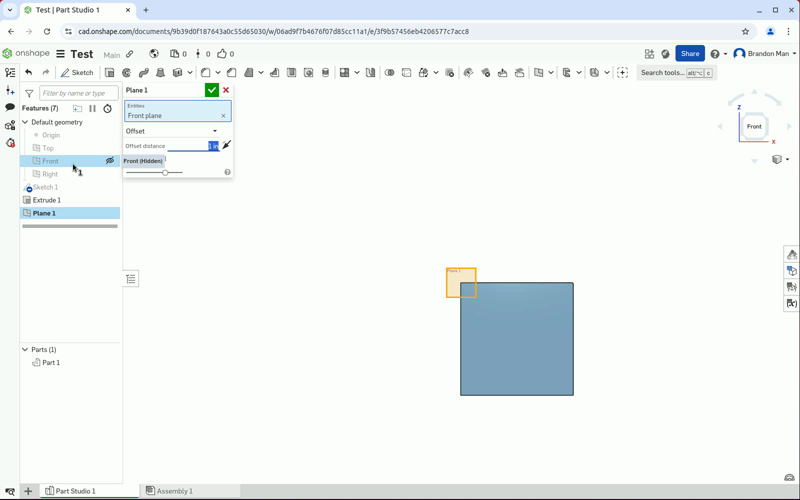
text(7.703)
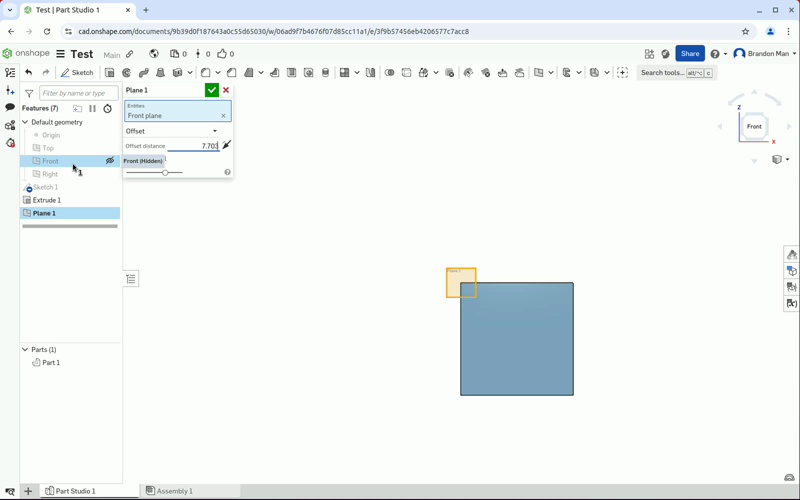
key(enter, 2)
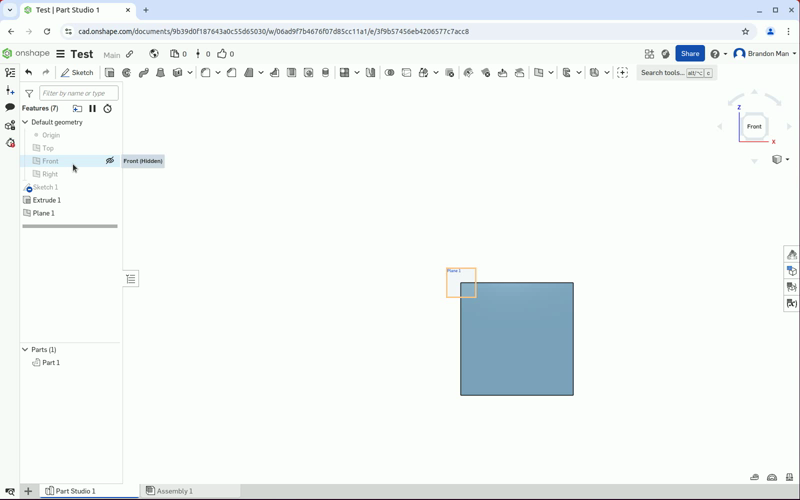
key(shift+s)
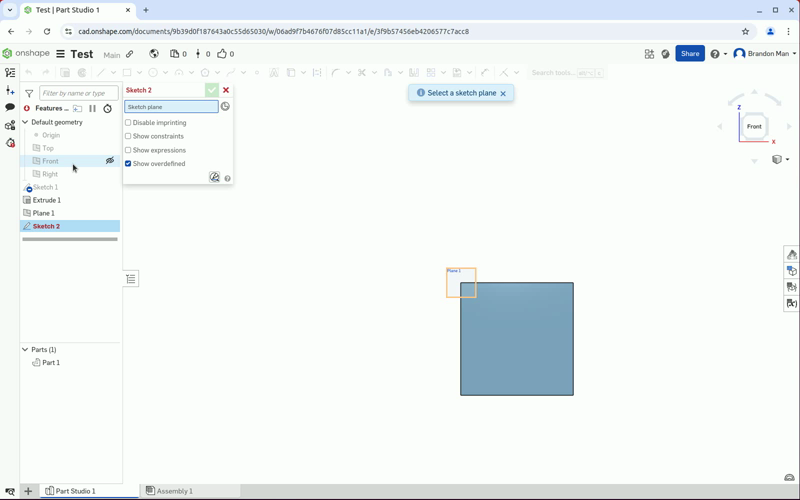
mouse_move(73, 215)
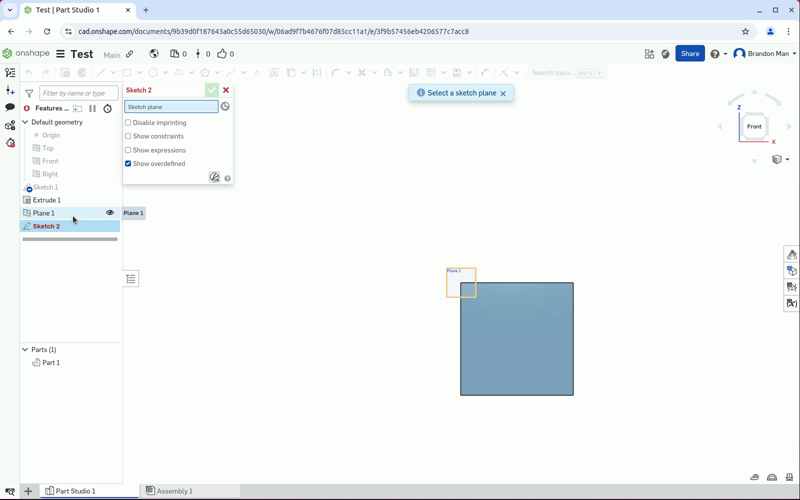
click(73, 215)
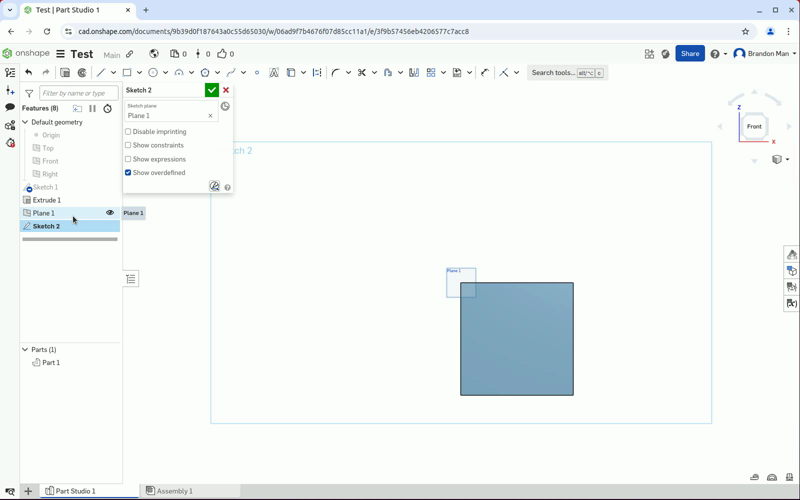
mouse_move(73, 352)
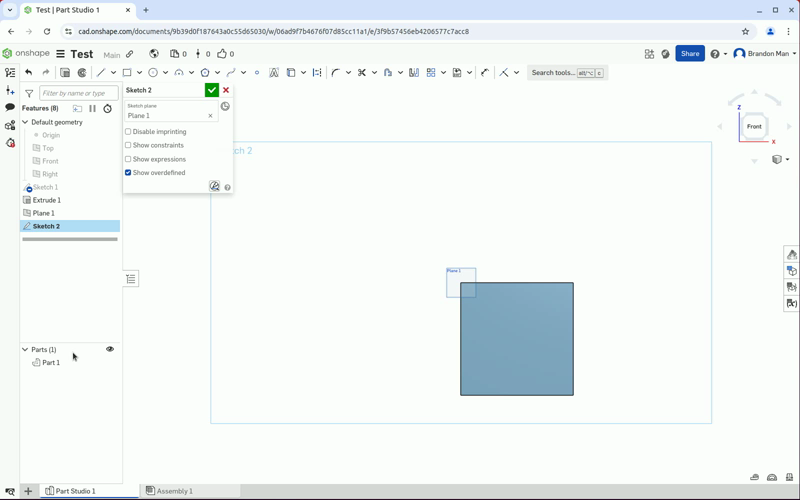
key(y)
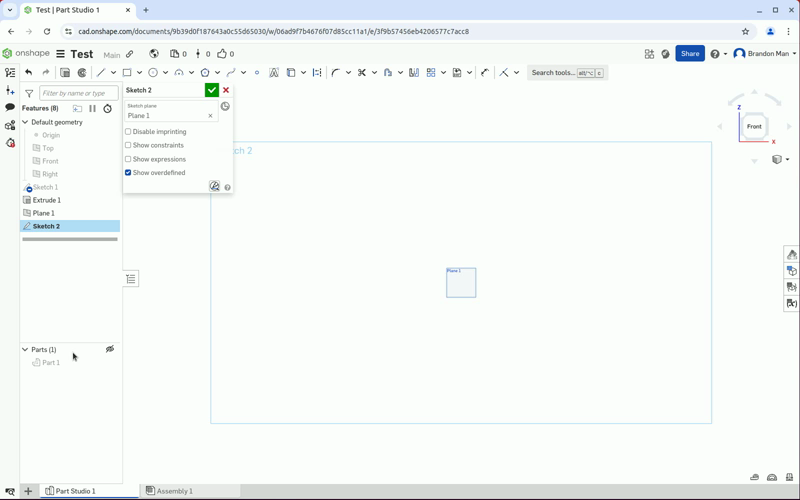
key(l)
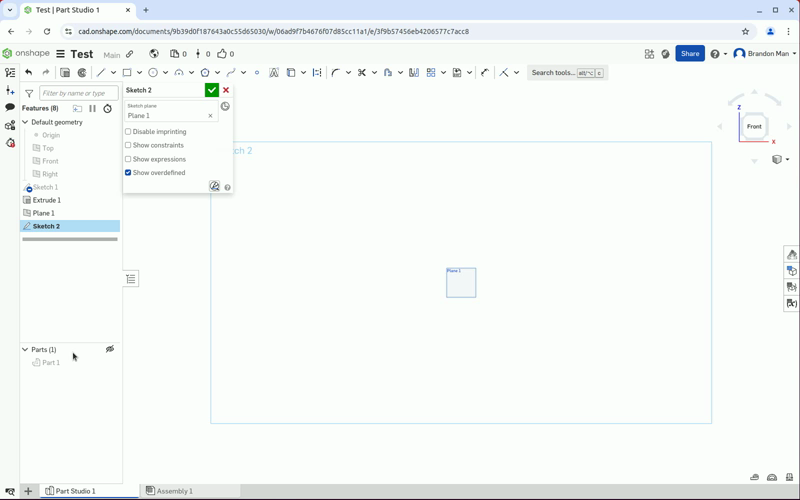
key_down(shift)
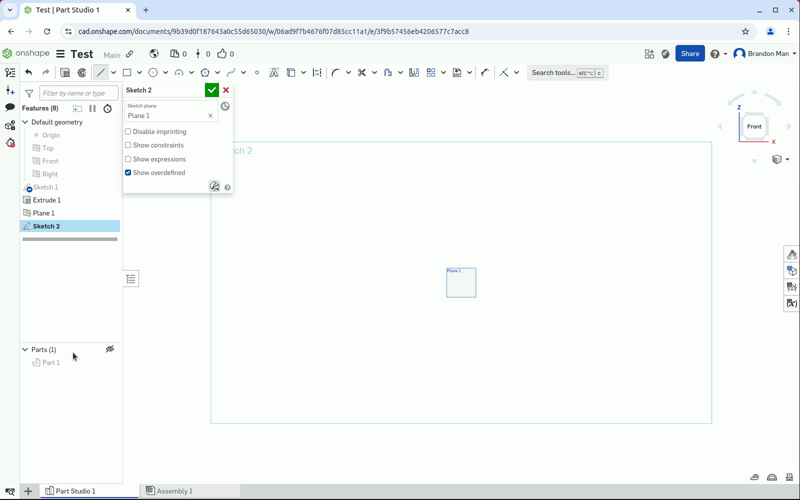
mouse_move(470, 376)
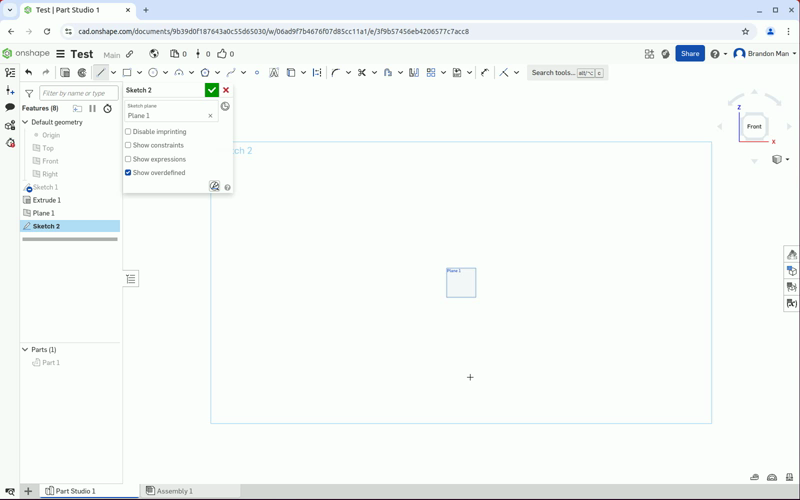
click(470, 376)
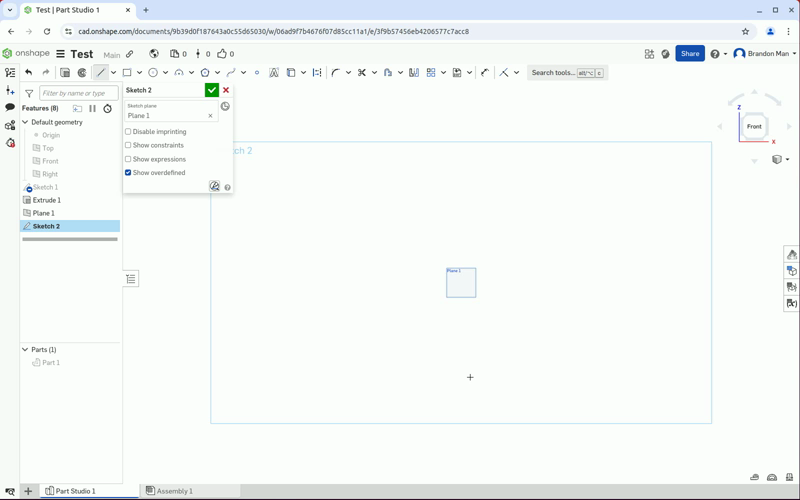
key_up(shift)
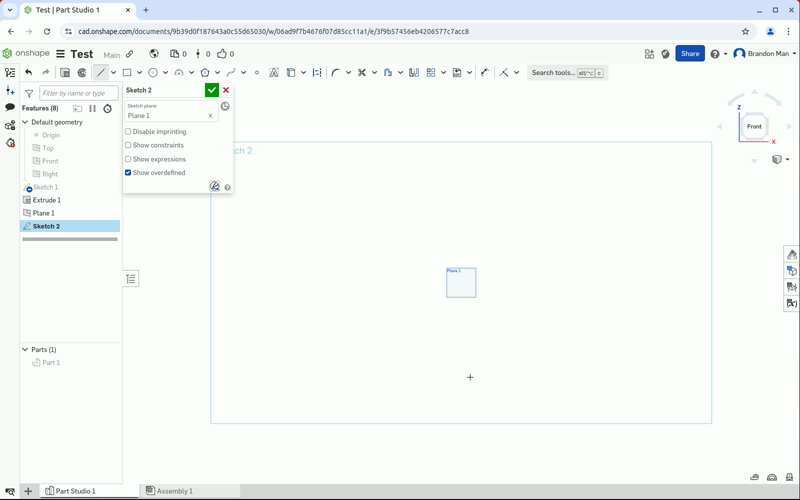
key_down(shift)
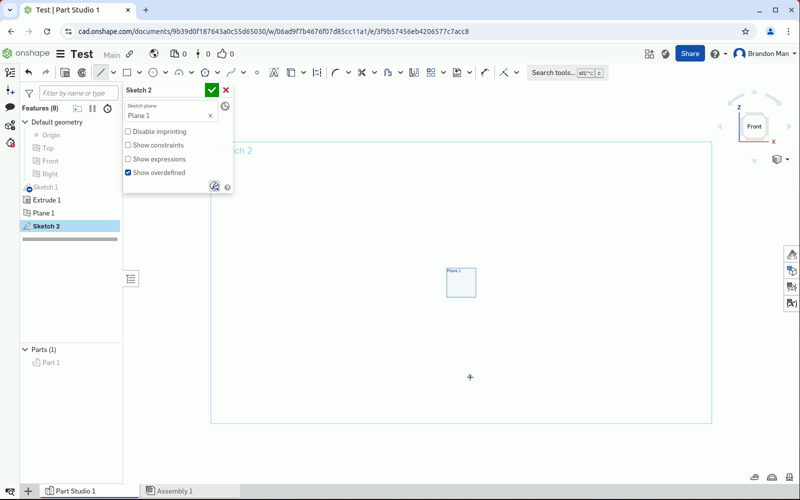
mouse_move(500, 376)
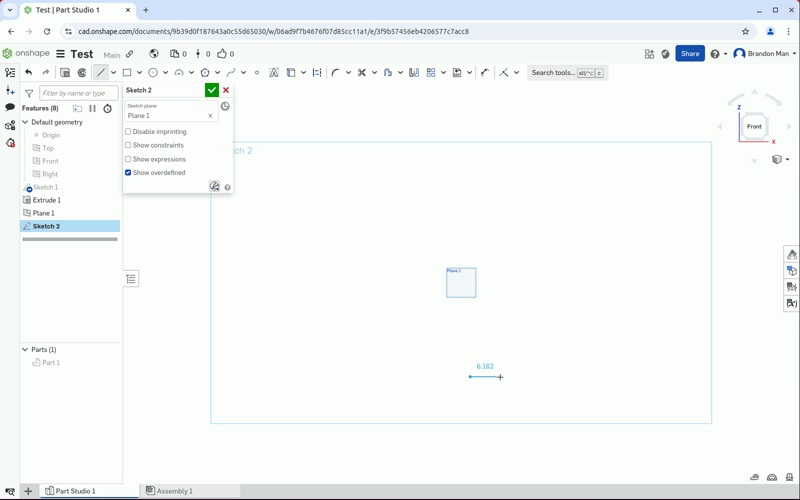
mouse_move(481, 376)
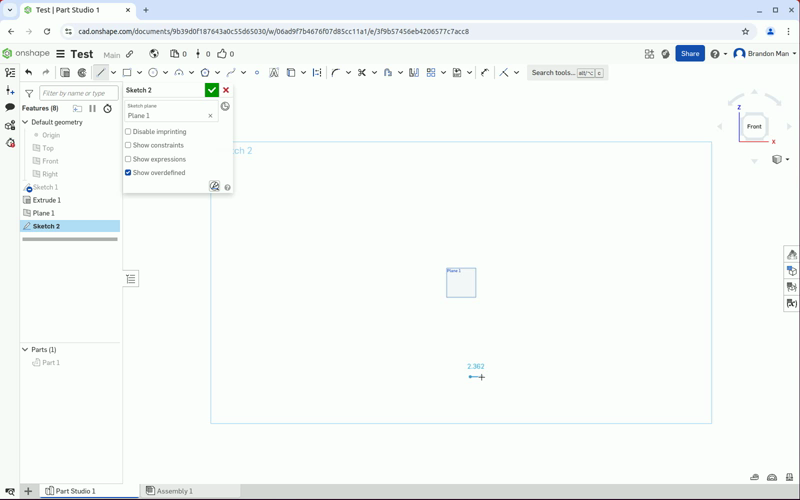
click(481, 376)
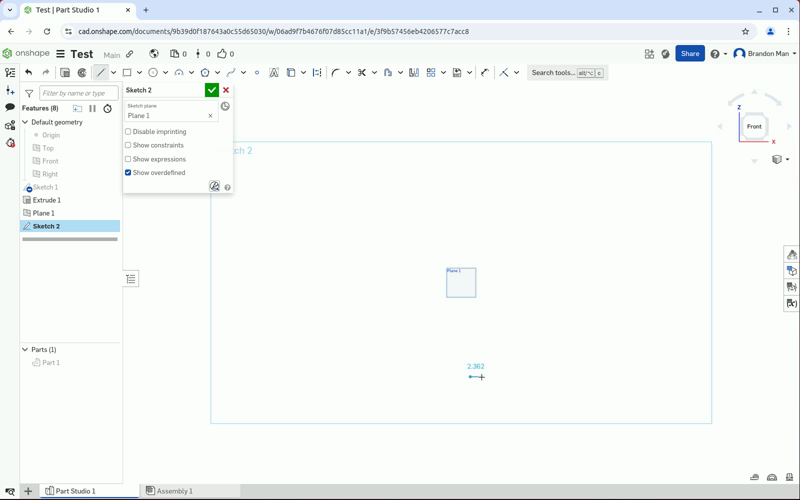
key_up(shift)
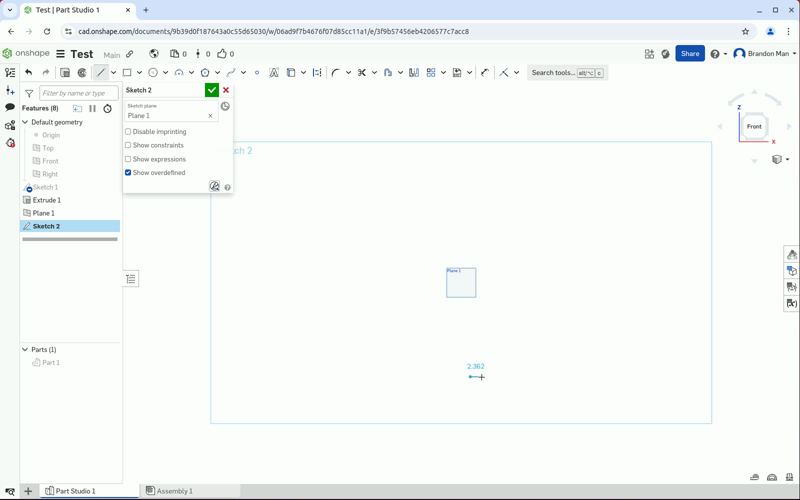
key(esc)
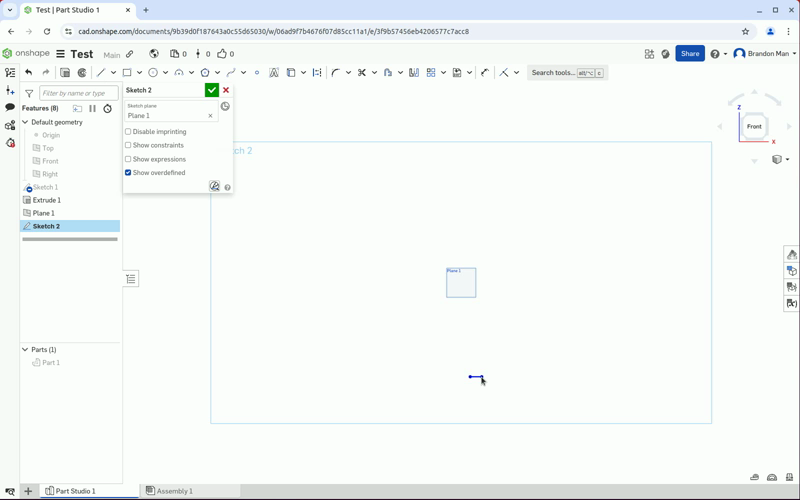
key(a)
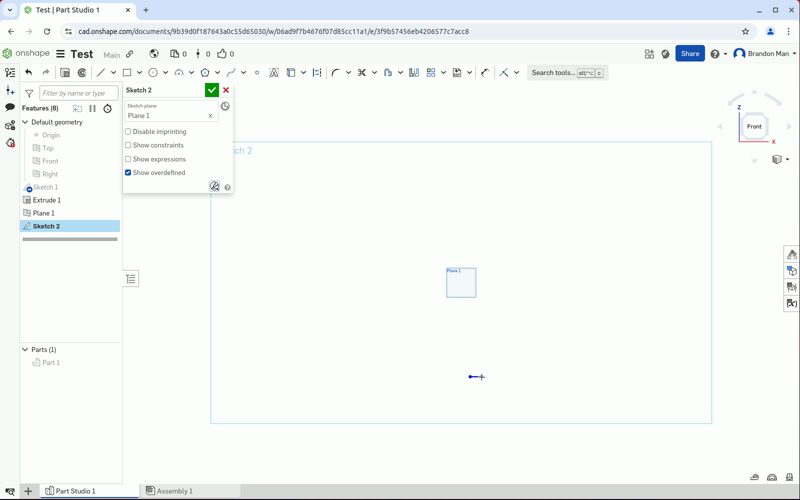
mouse_move(481, 376)
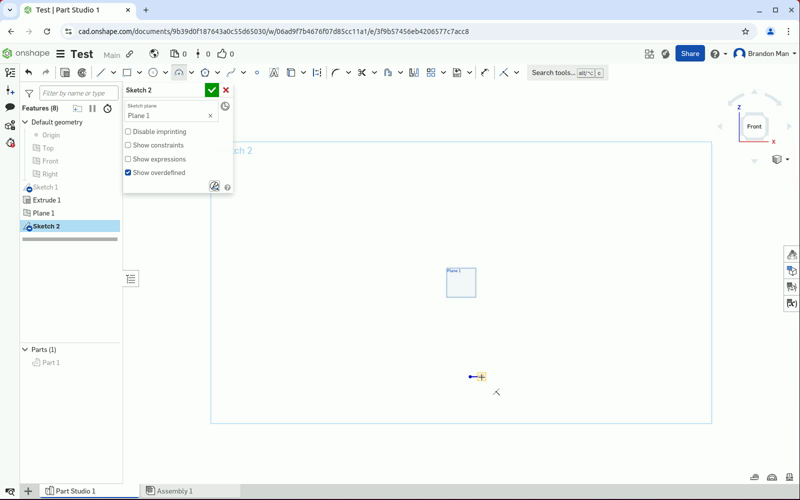
click(481, 376)
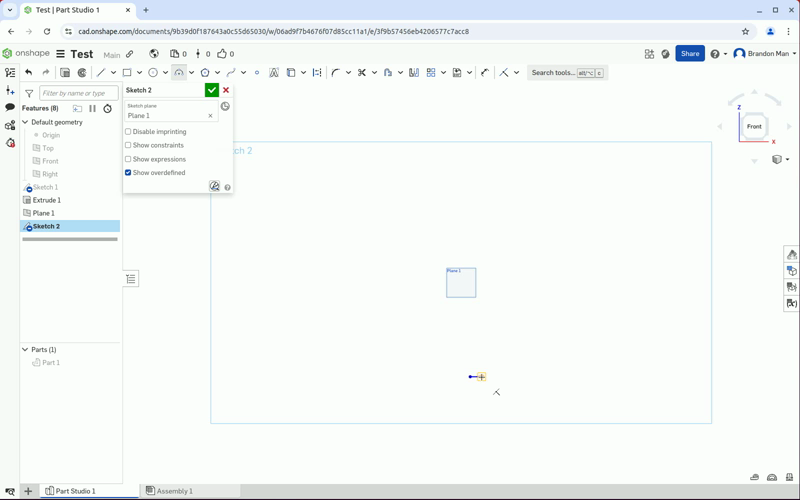
mouse_move(470, 376)
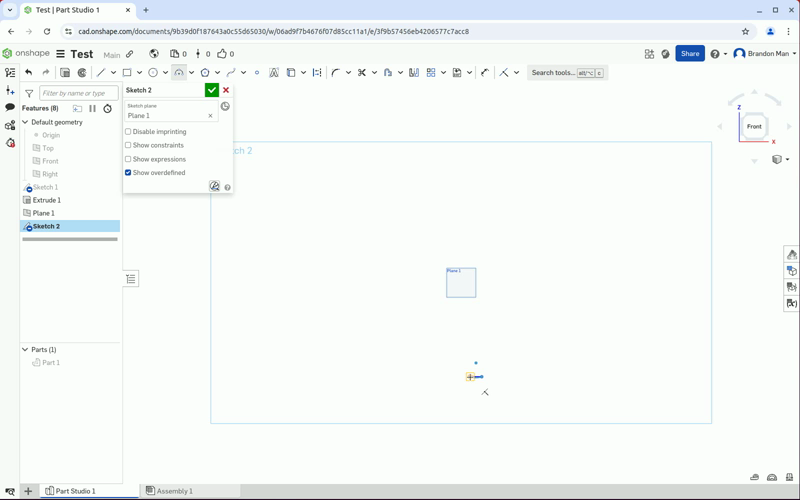
click(470, 376)
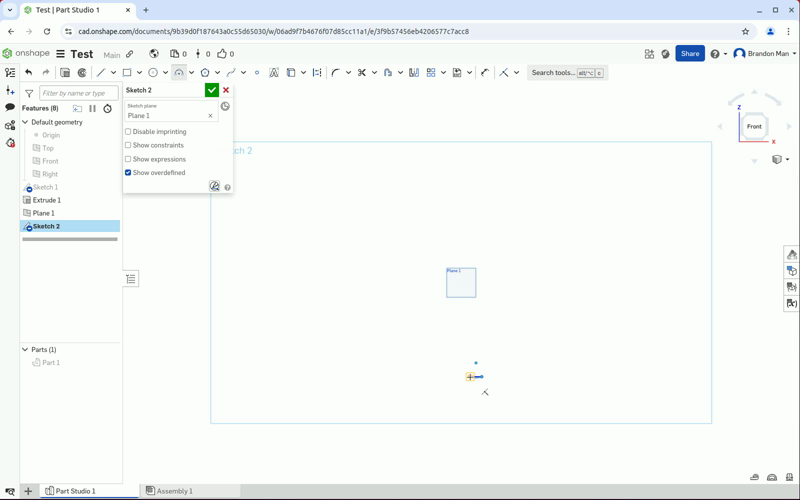
key_down(shift)
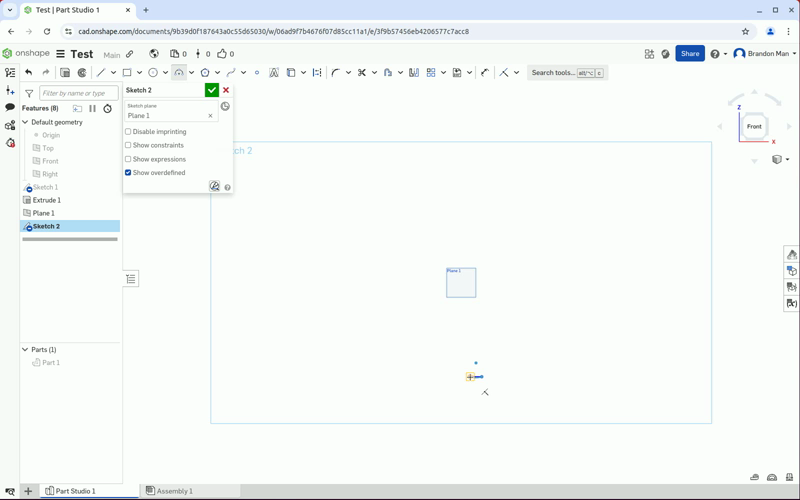
mouse_move(475, 370)
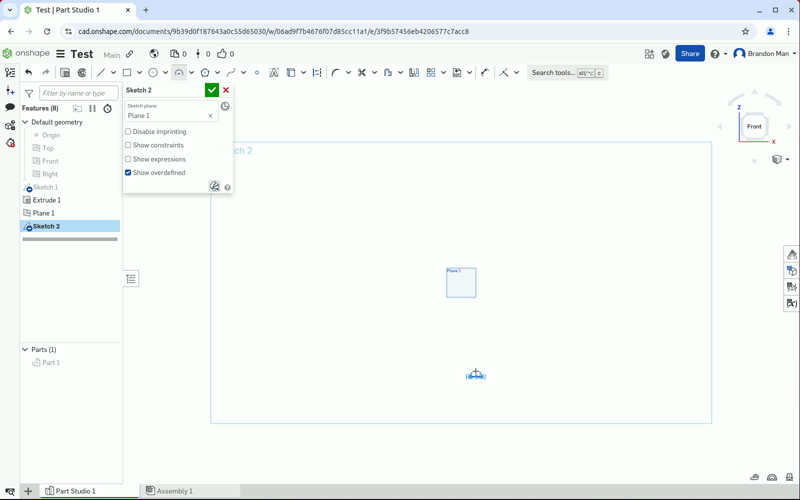
click(475, 370)
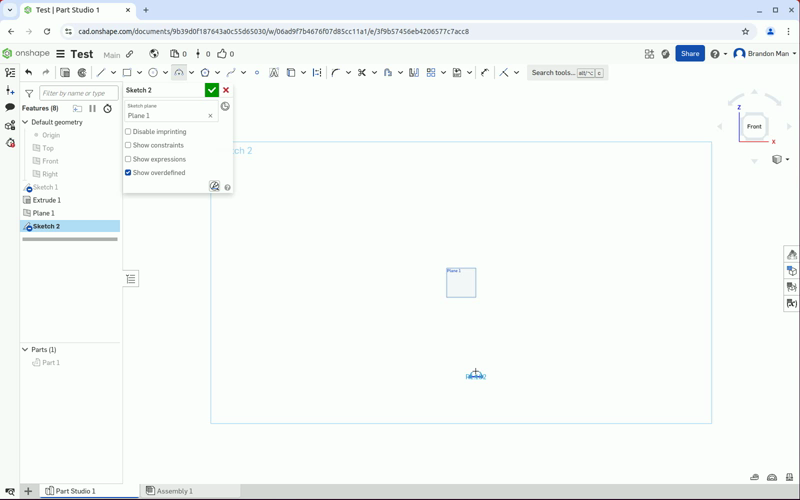
key_up(shift)
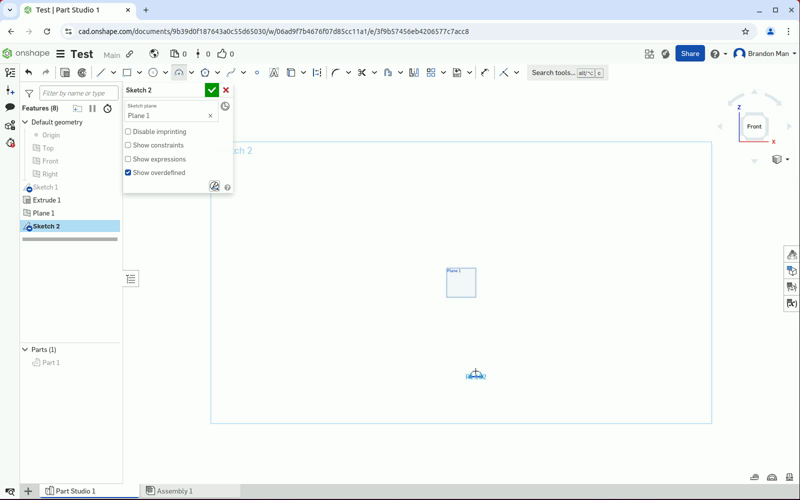
key(esc)
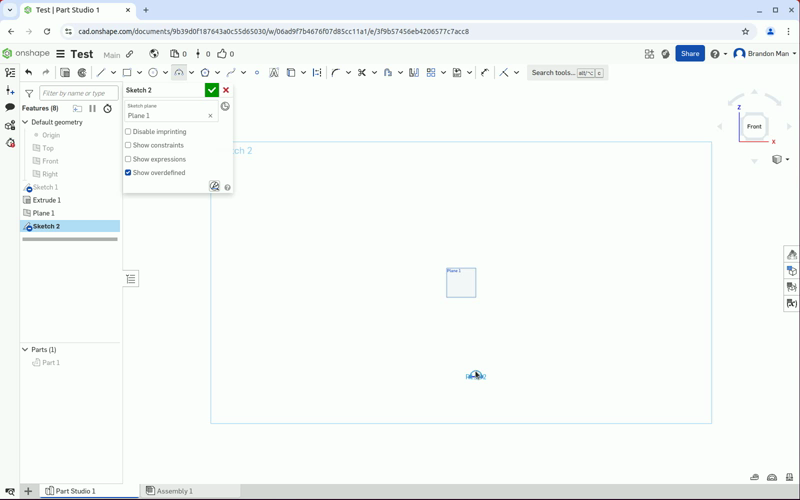
mouse_move(470, 376)
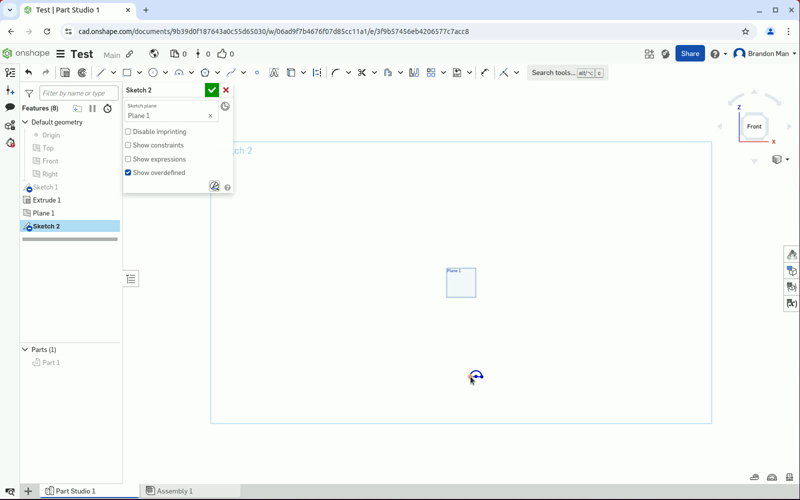
scroll(6)
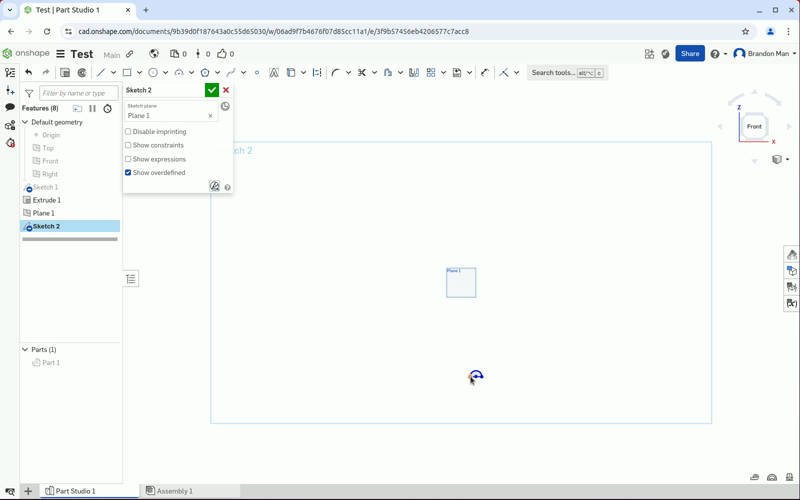
scroll(6)
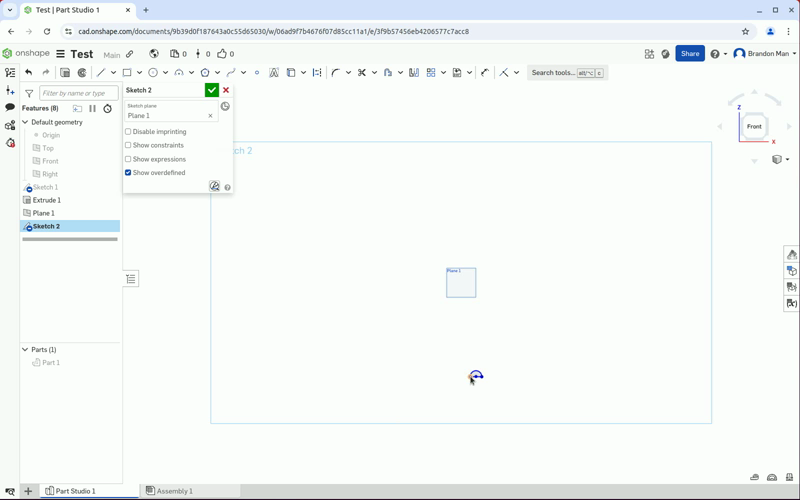
scroll(6)
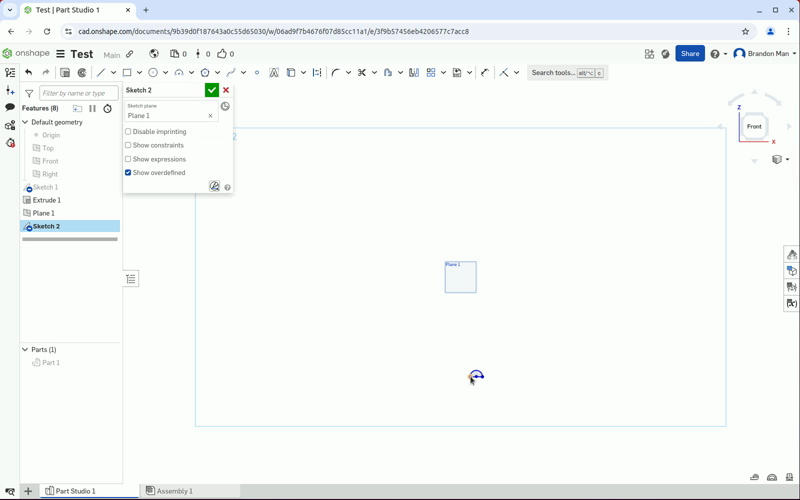
scroll(6)
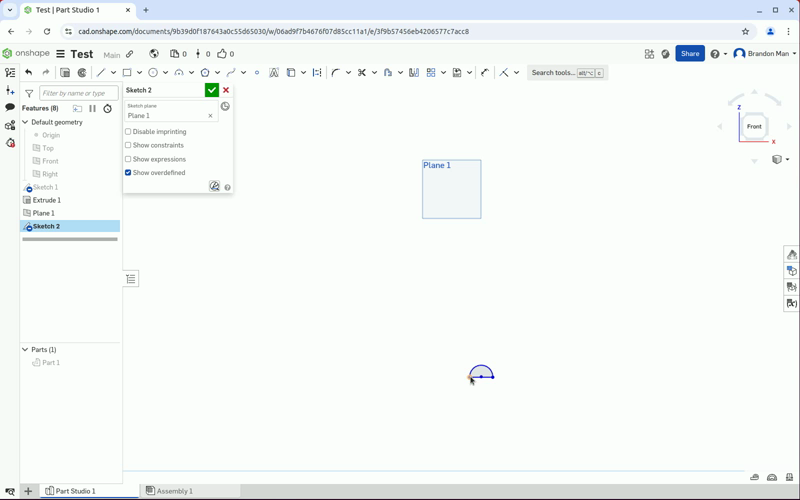
scroll(6)
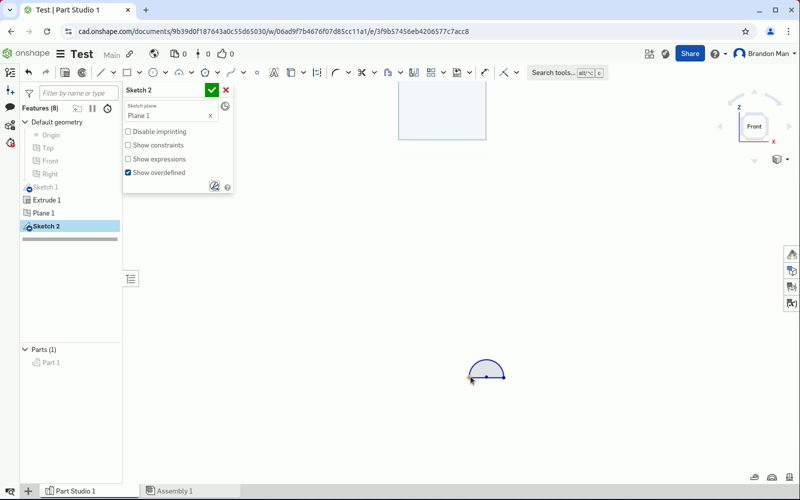
scroll(6)
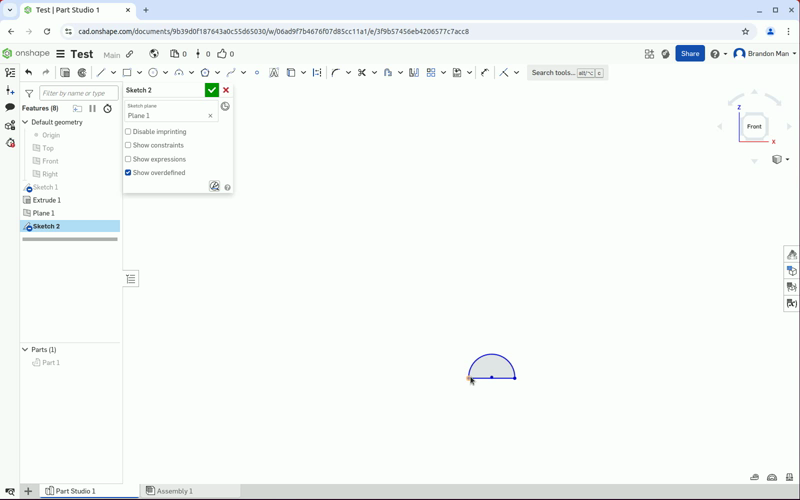
scroll(6)
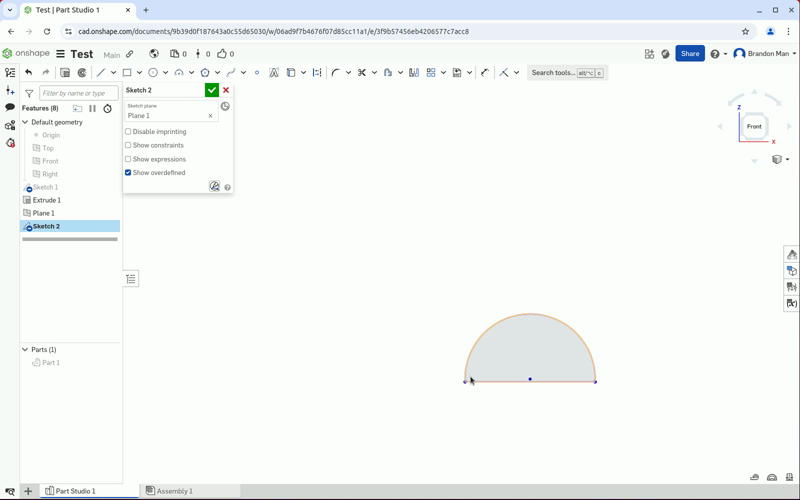
click(470, 376)
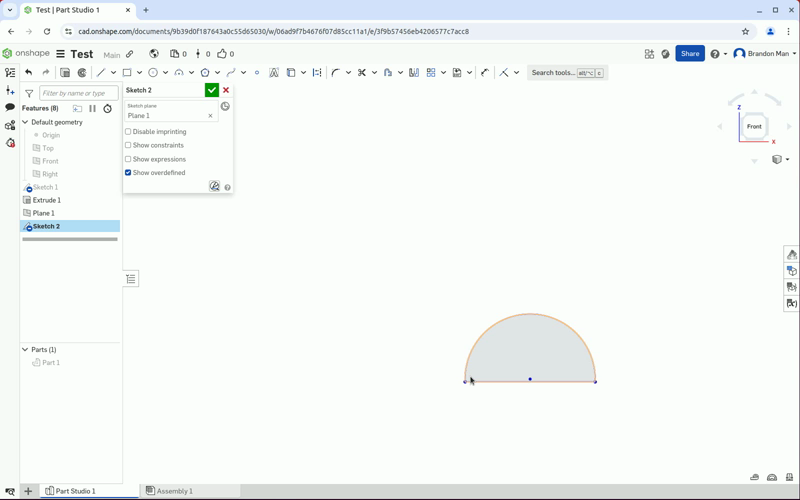
scroll(-6)
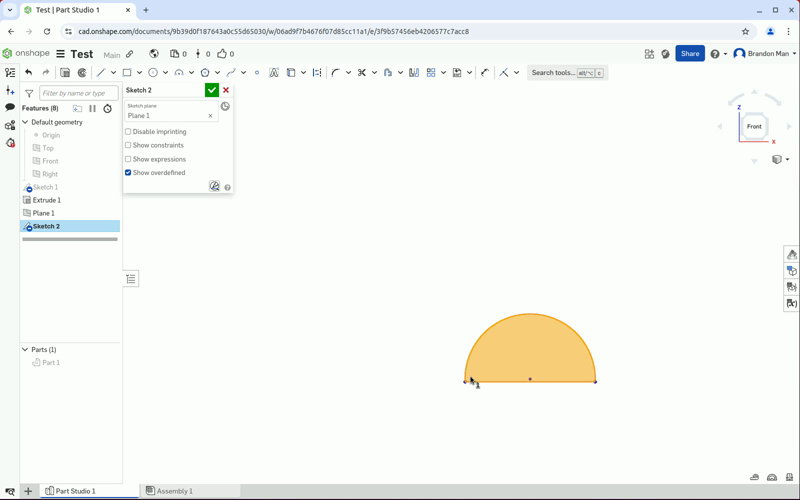
scroll(-6)
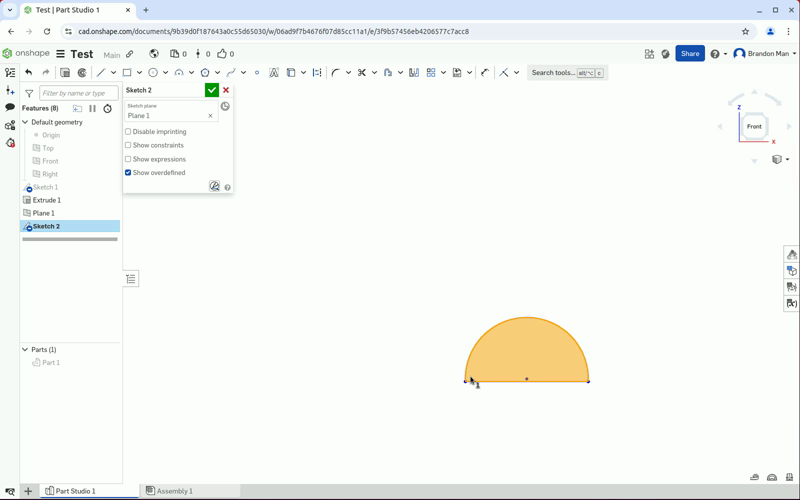
scroll(-6)
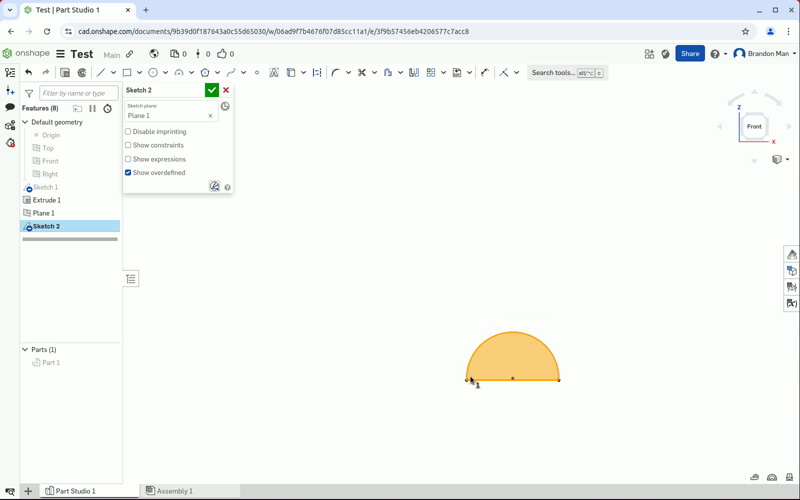
scroll(-6)
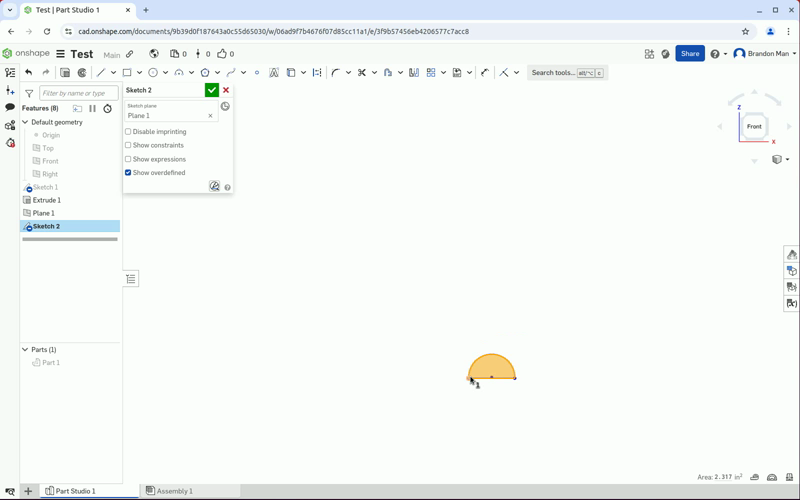
scroll(-6)
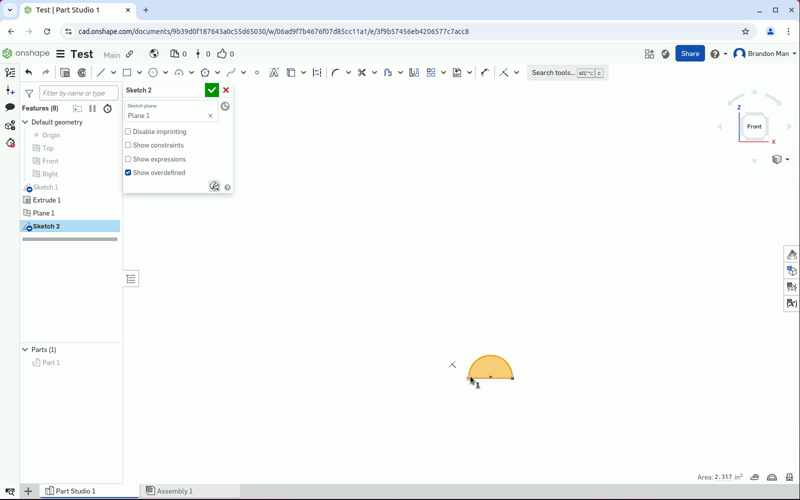
scroll(-6)
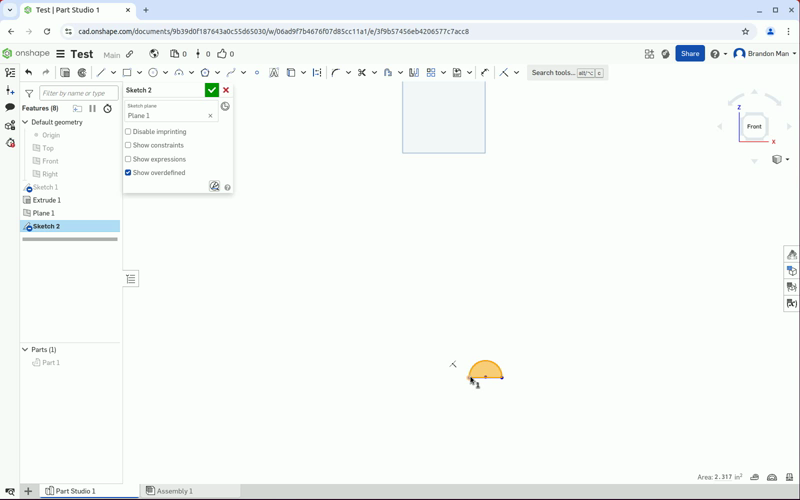
scroll(-6)
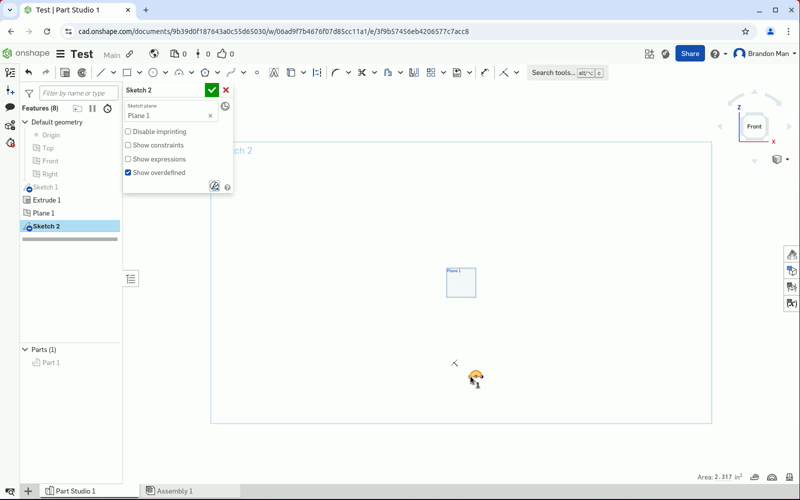
mouse_move(73, 352)
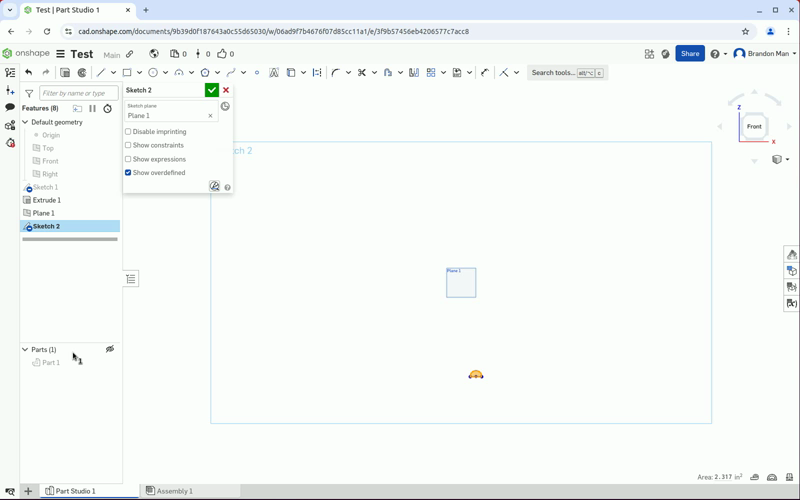
key(shift+y)
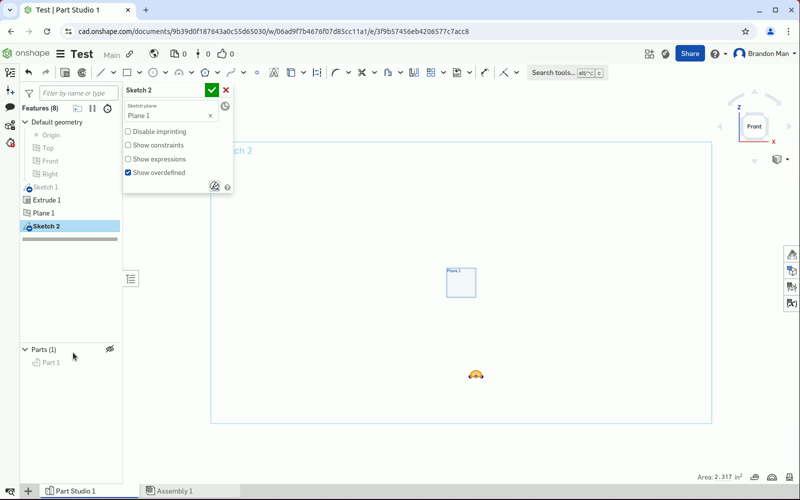
key(shift+e)
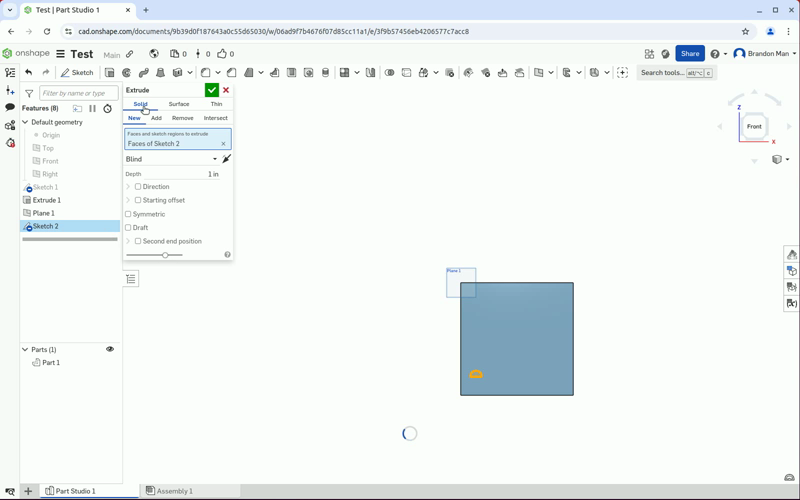
mouse_move(143, 106)
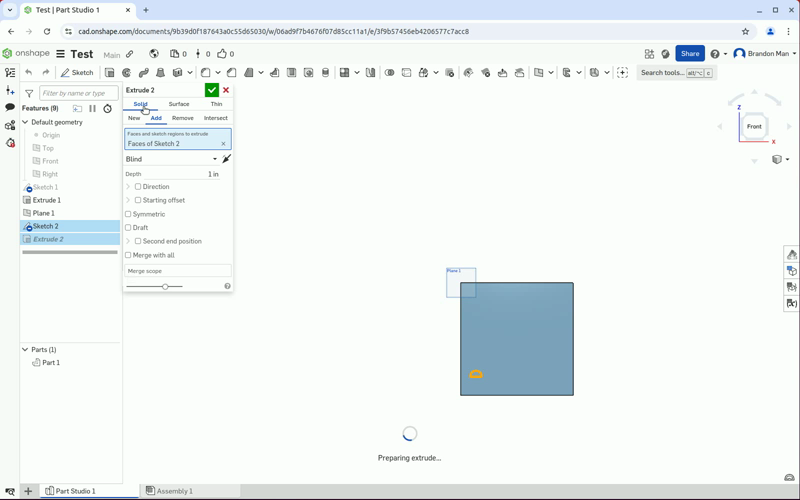
click(143, 106)
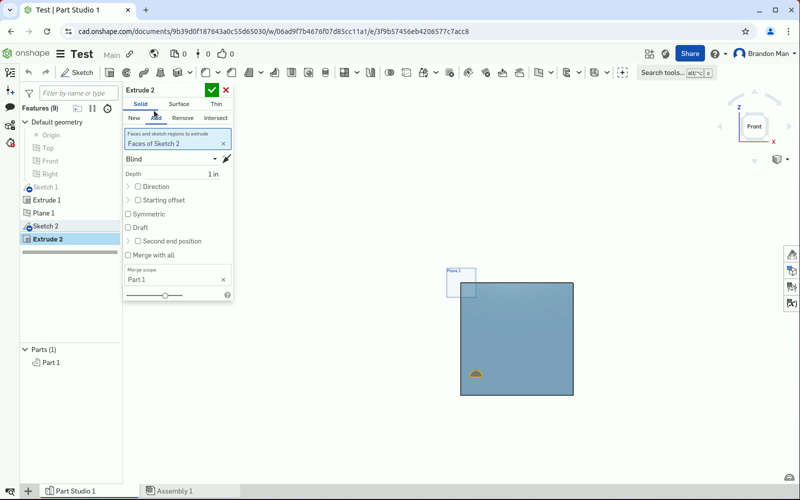
mouse_move(186, 120)
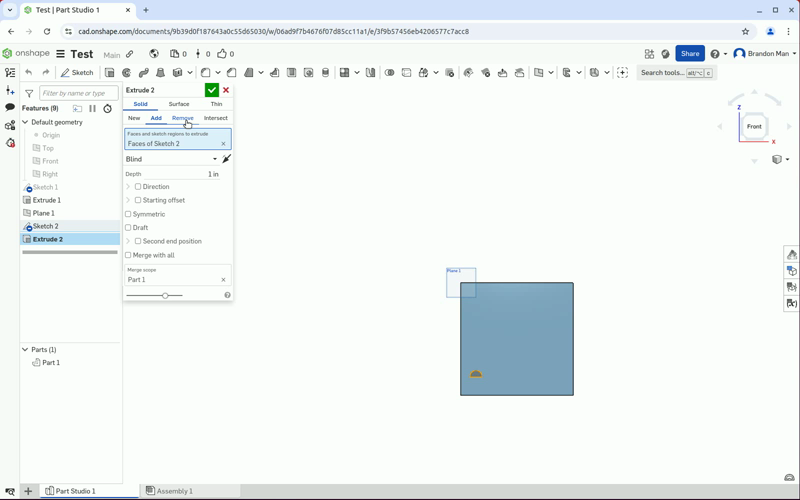
click(186, 120)
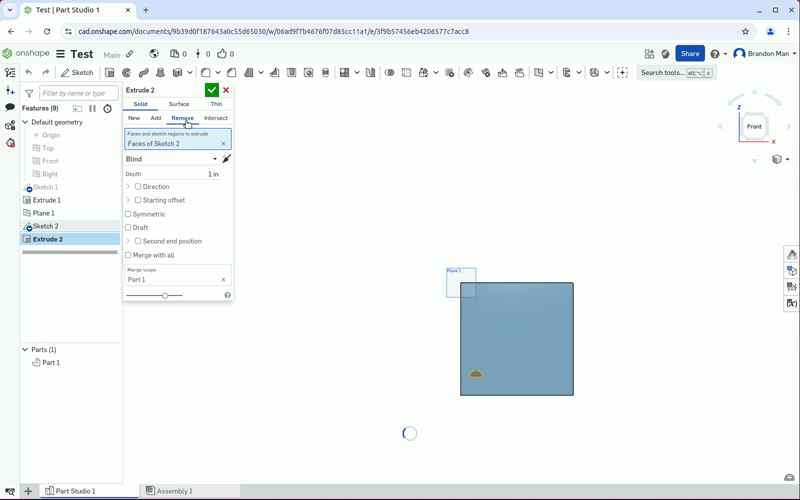
key(tab, 4)
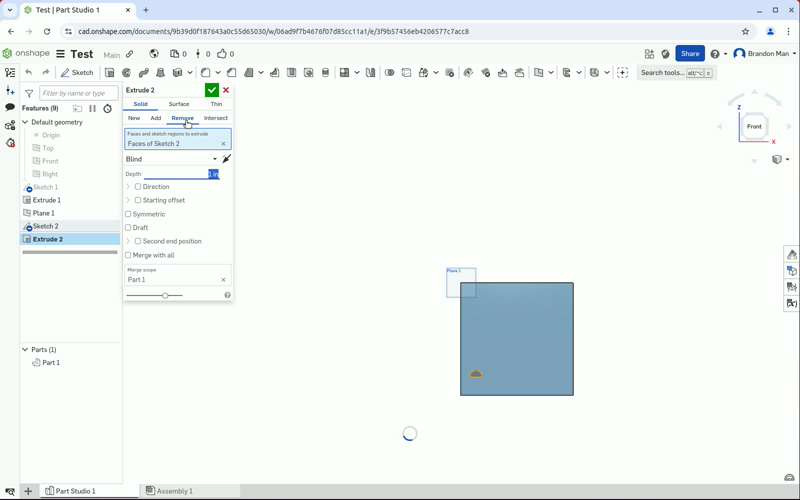
text(19.257)
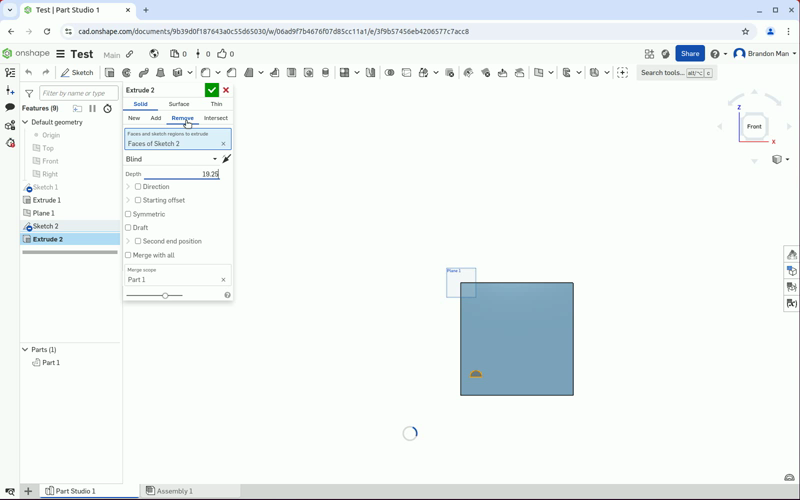
key(tab, 6)
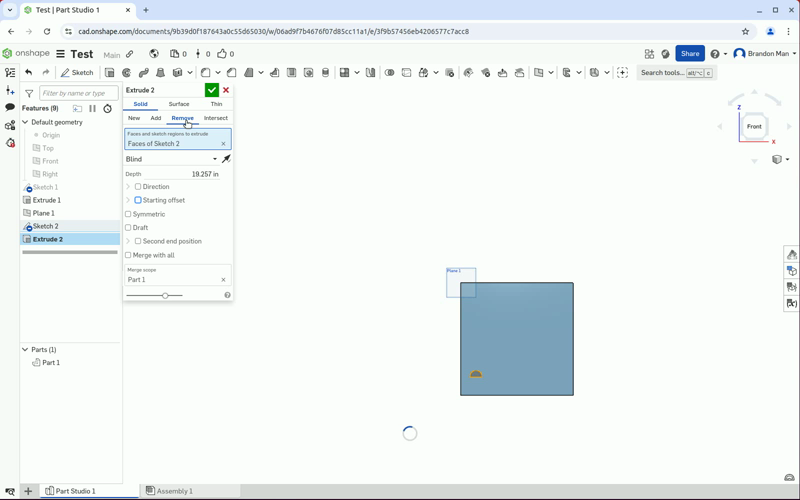
key(space)
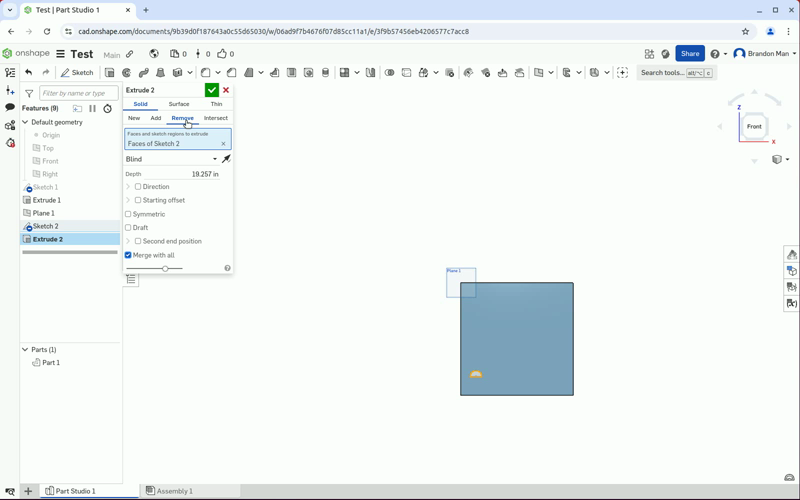
key(enter)
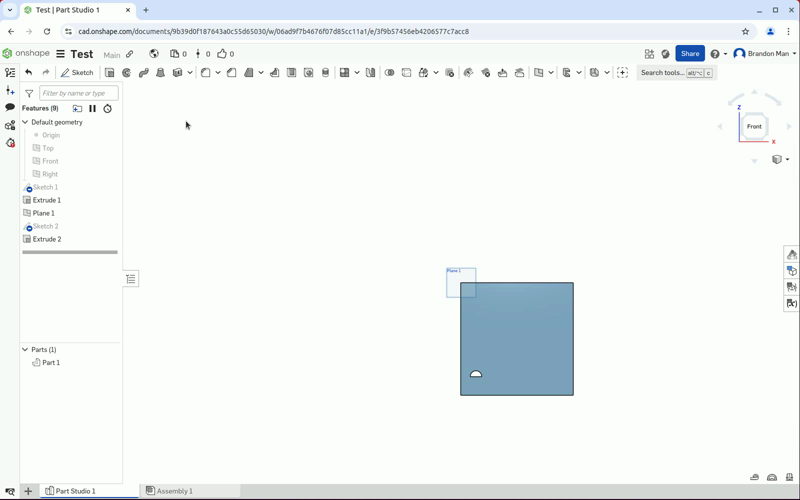
key(shift+h)
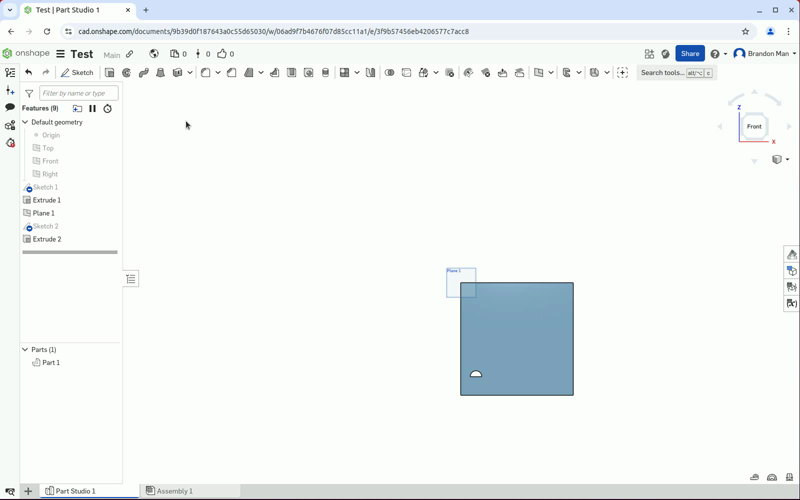
key(shift+h)
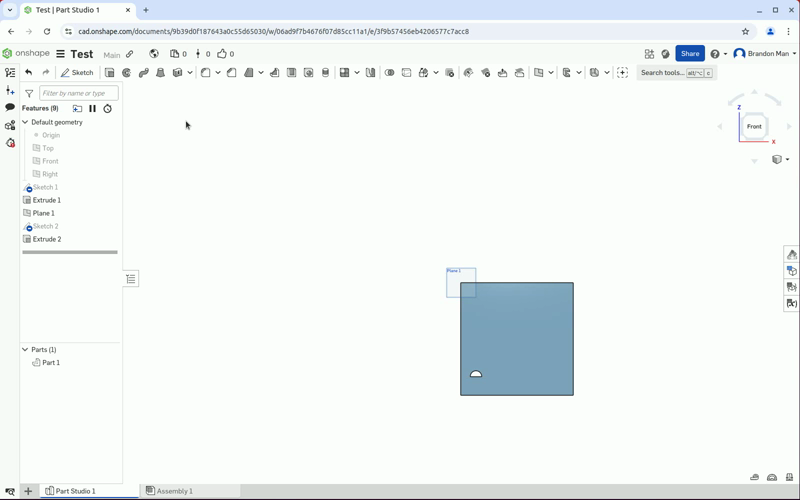
mouse_move(73, 189)
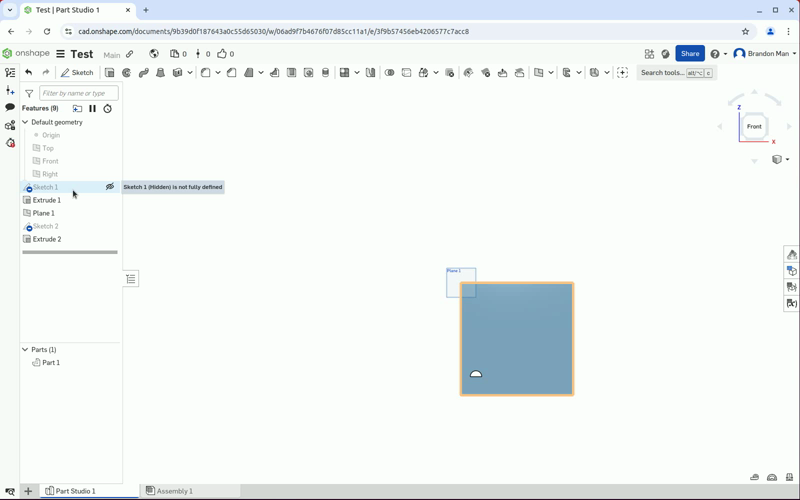
click(73, 189)
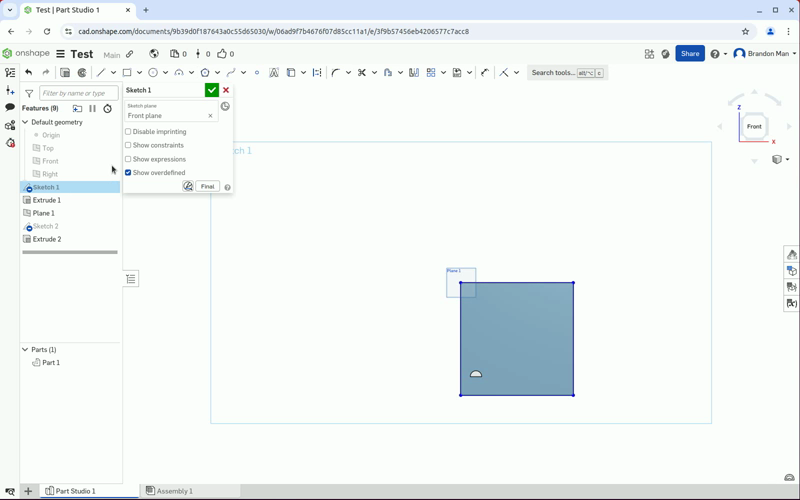
mouse_move(229, 92)
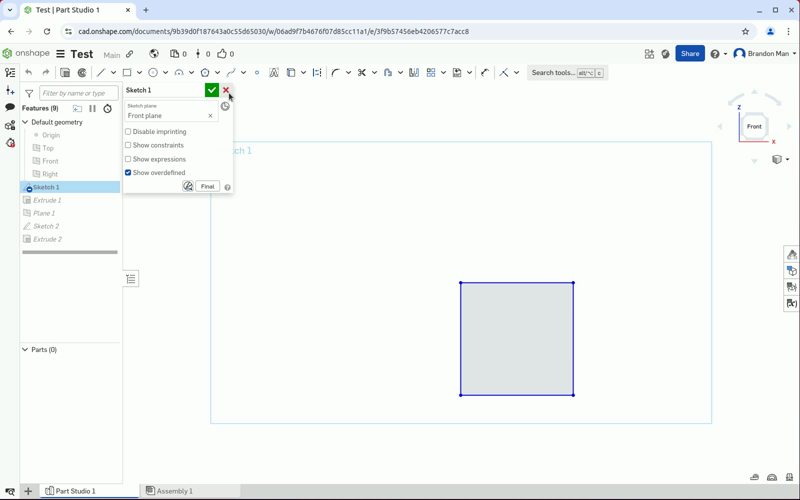
click(229, 92)
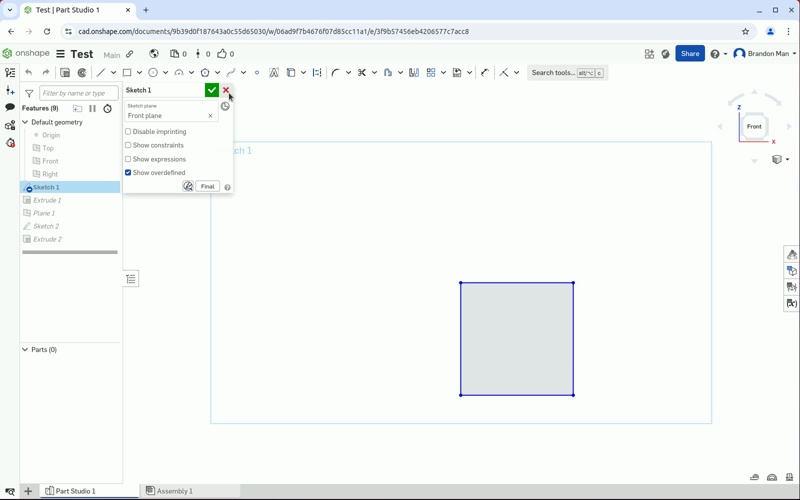
key(shift+s)
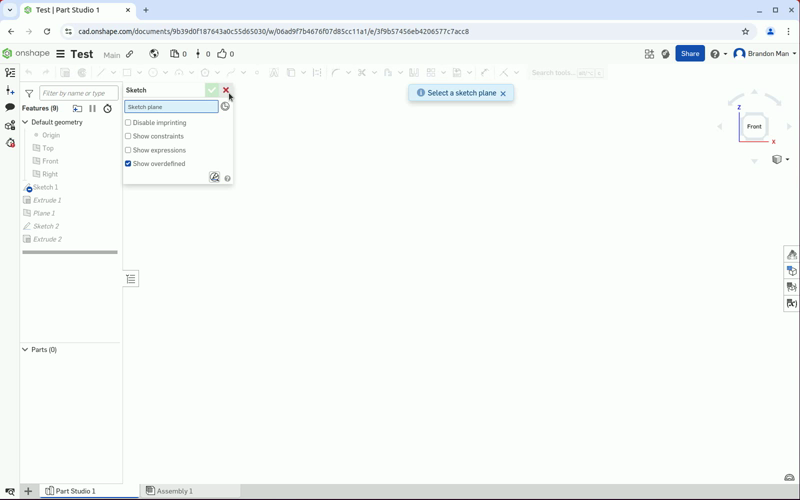
mouse_move(73, 215)
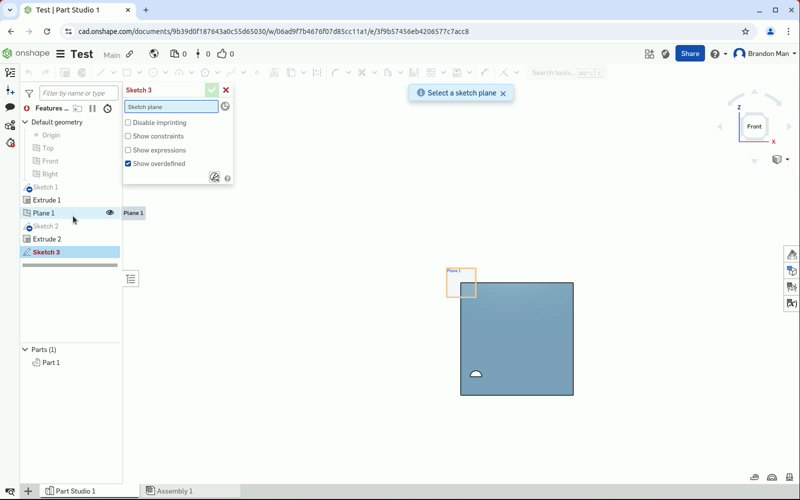
click(73, 215)
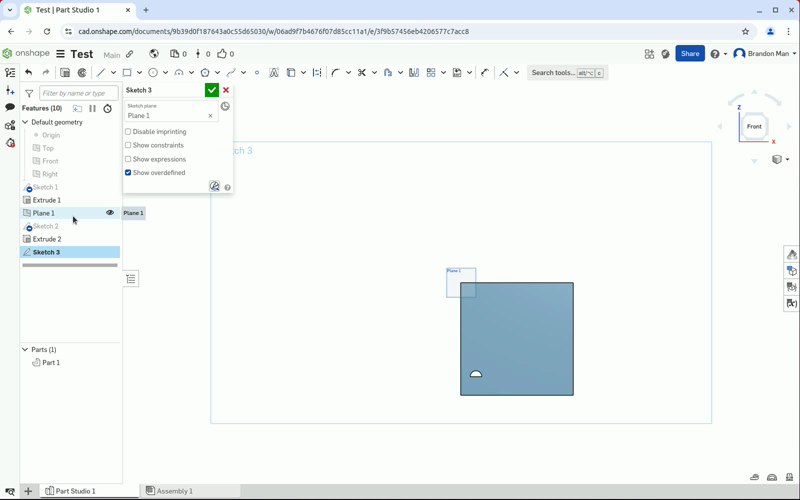
mouse_move(73, 352)
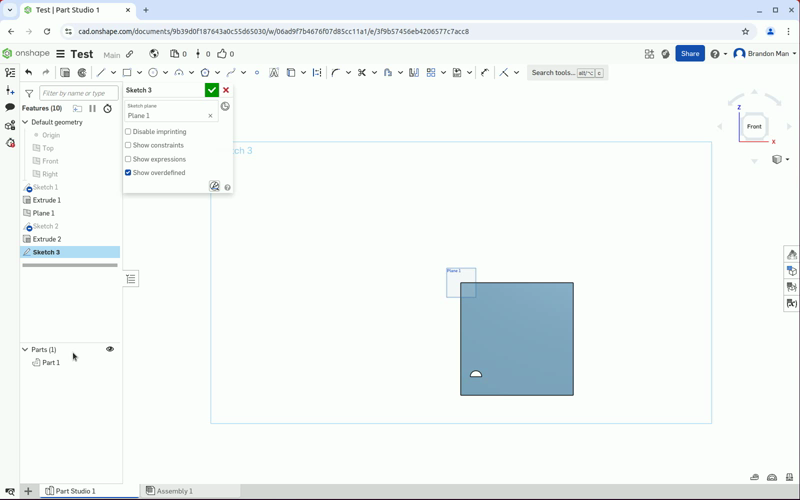
key(y)
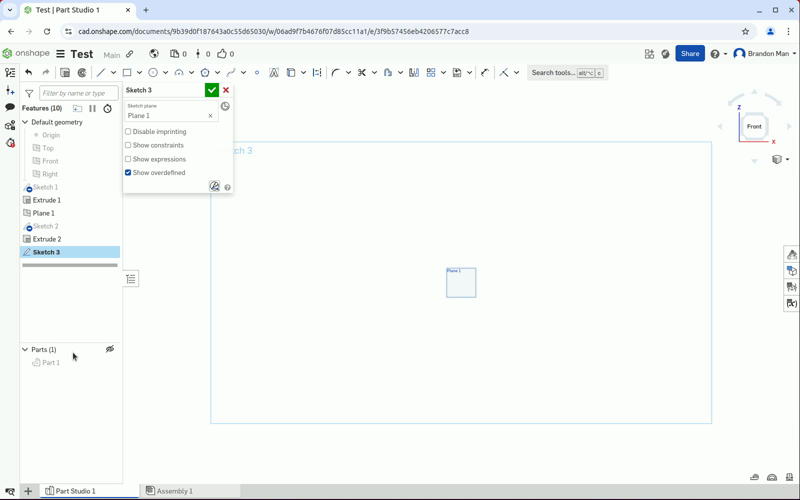
key(a)
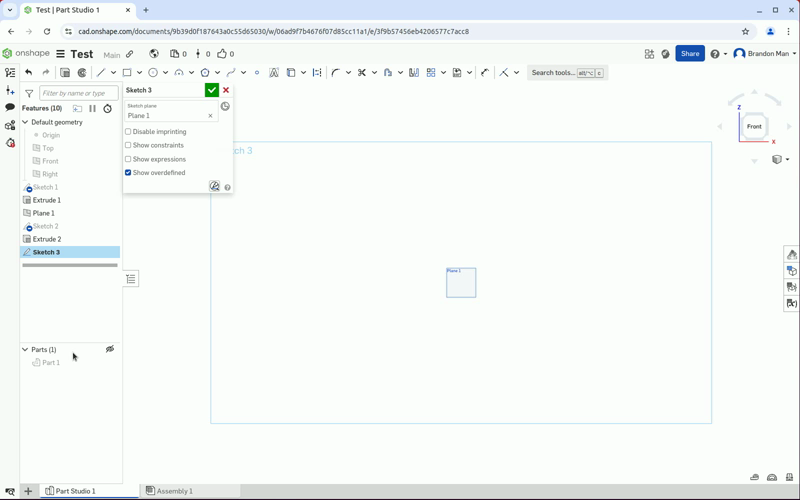
key_down(shift)
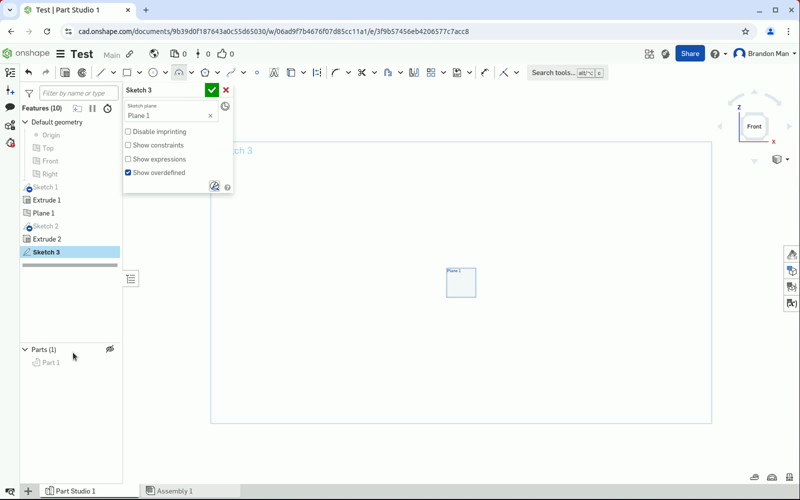
mouse_move(470, 376)
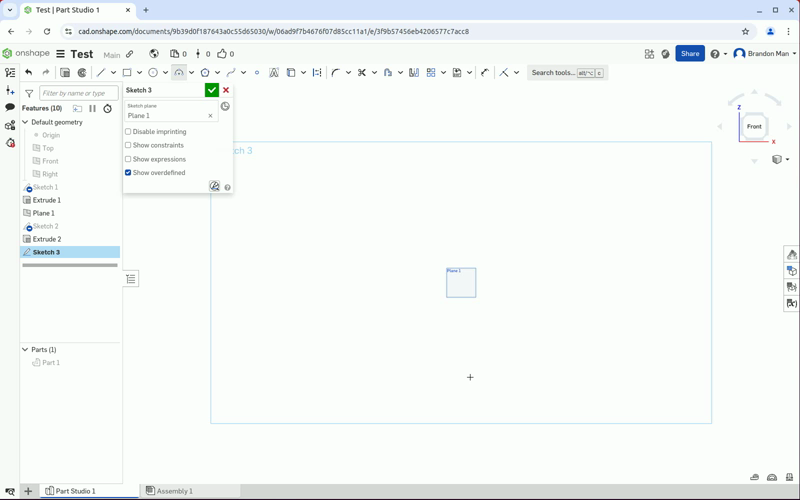
click(470, 376)
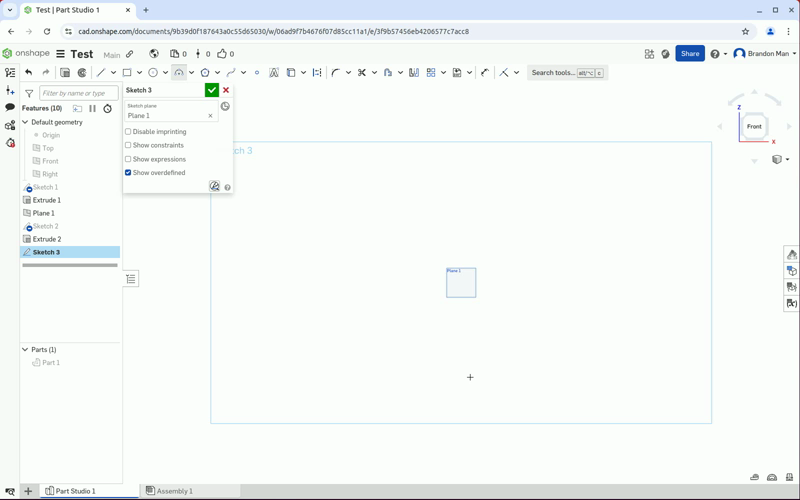
key_up(shift)
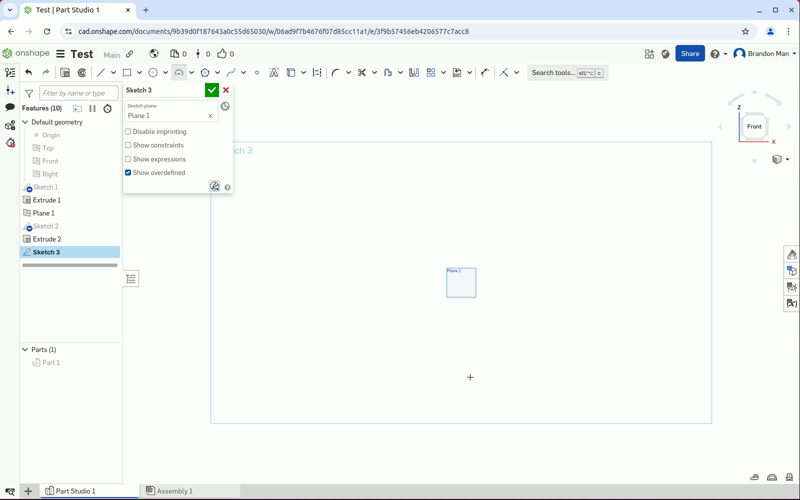
key_down(shift)
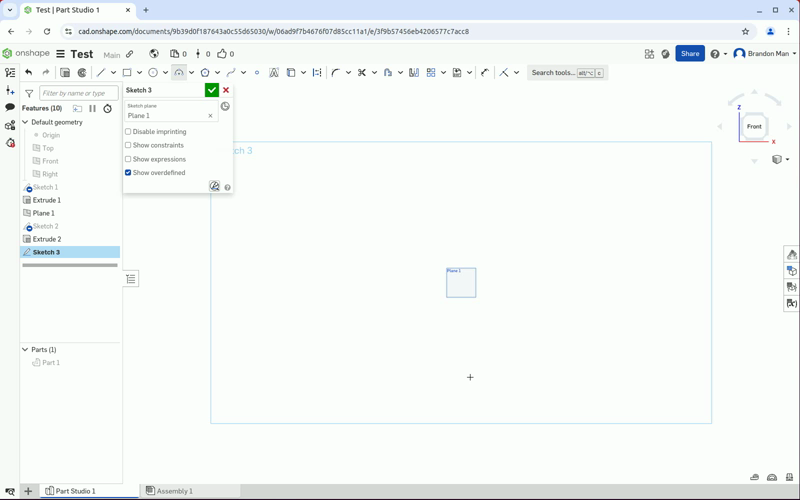
mouse_move(481, 376)
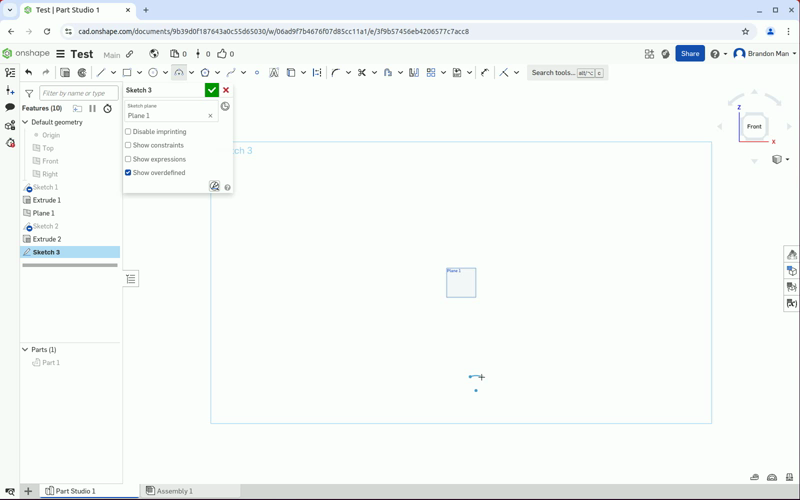
click(481, 376)
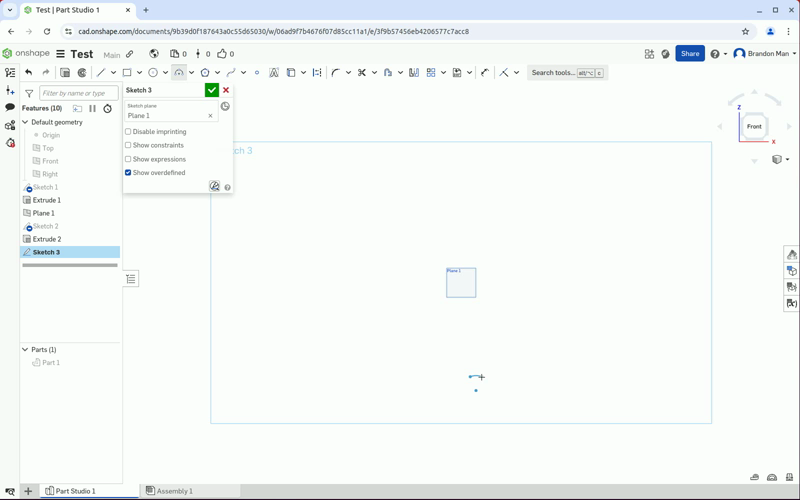
mouse_move(475, 382)
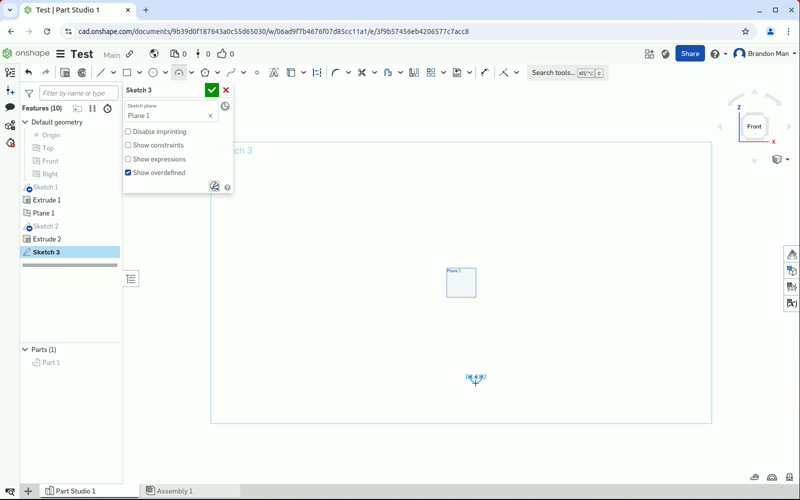
click(475, 382)
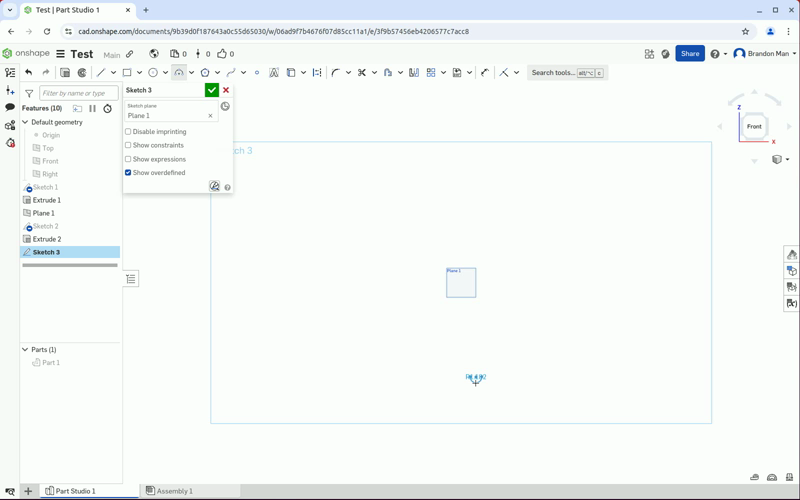
key_up(shift)
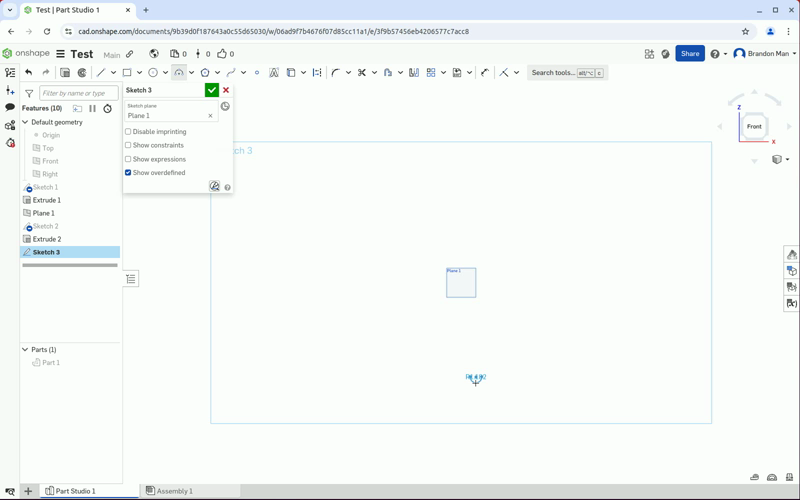
key(esc)
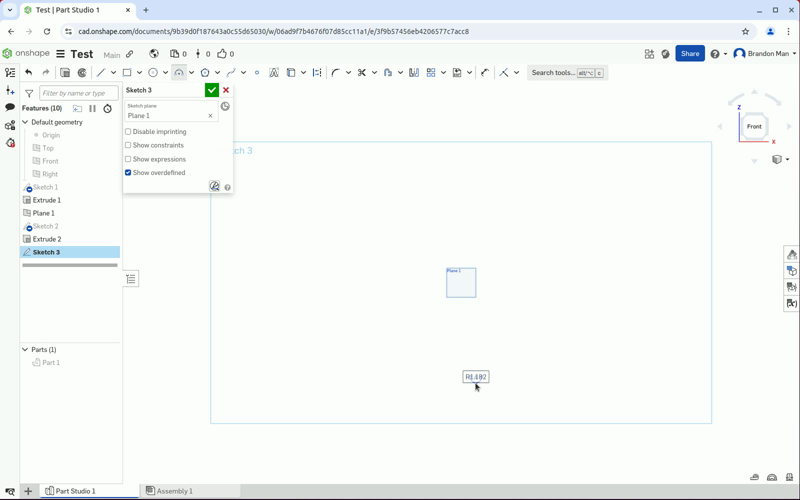
key(l)
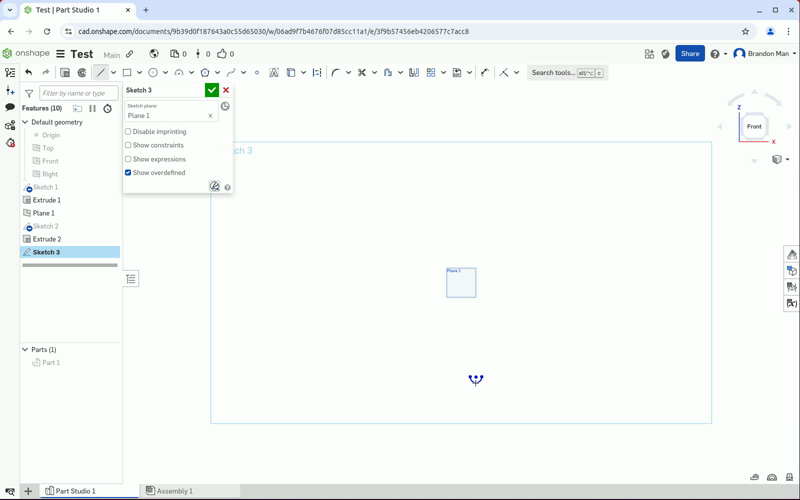
mouse_move(481, 376)
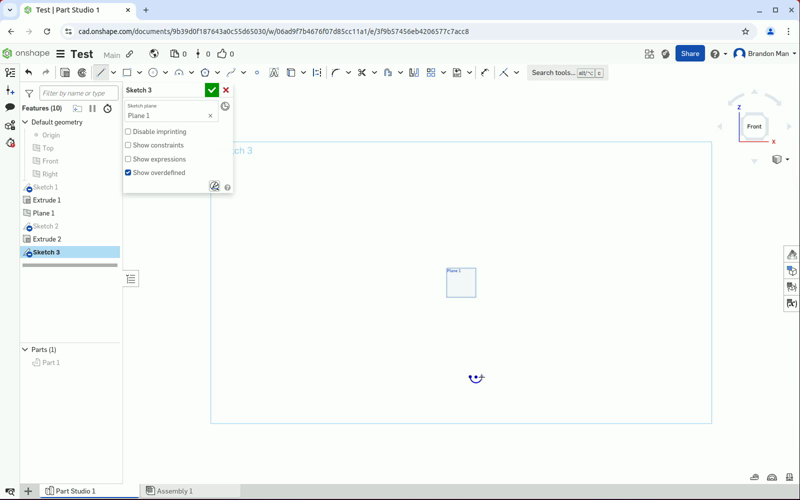
click(481, 376)
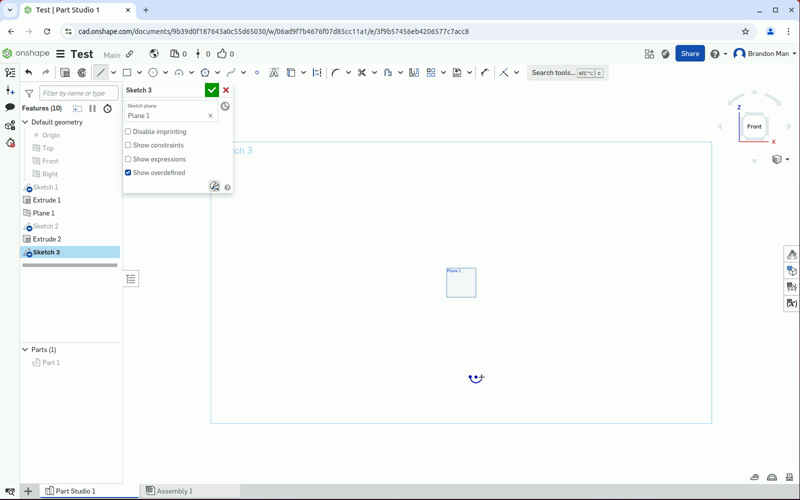
mouse_move(511, 376)
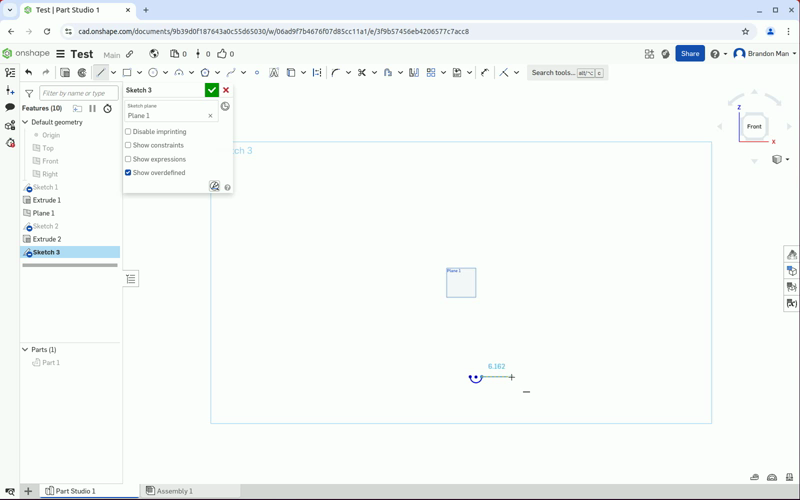
key_down(shift)
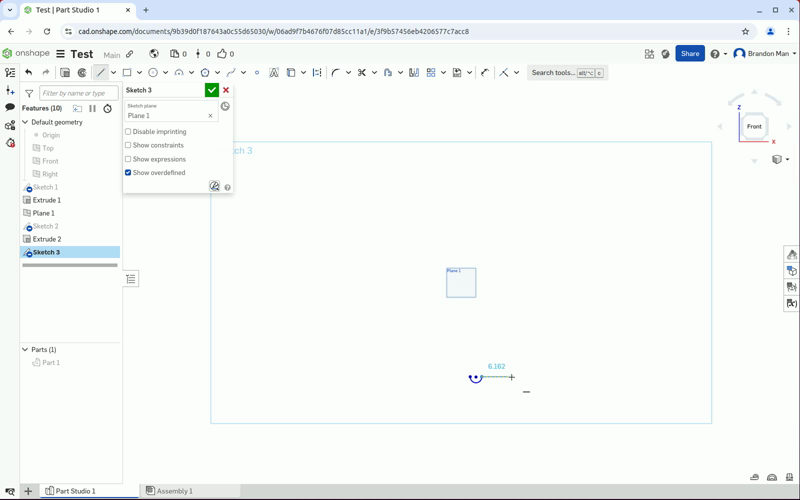
mouse_move(470, 376)
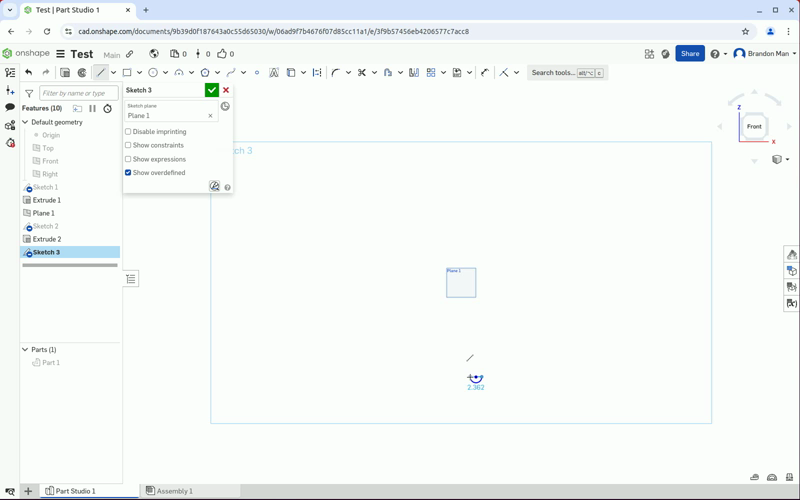
key_up(shift)
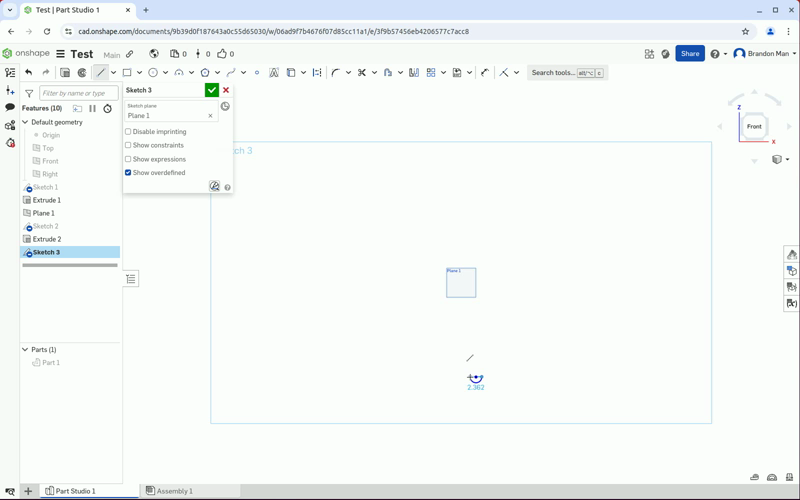
click(470, 376)
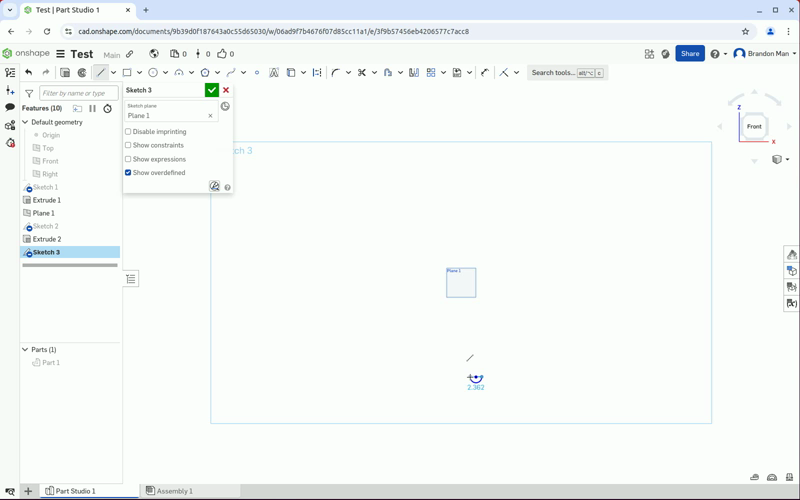
key(esc)
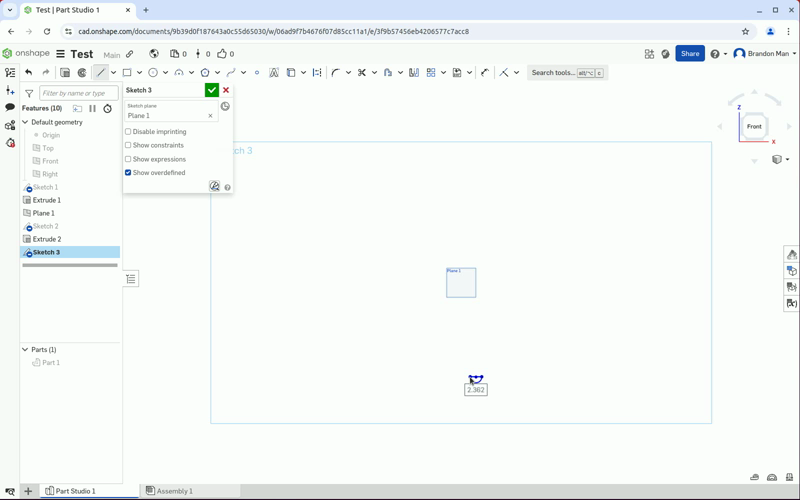
mouse_move(476, 378)
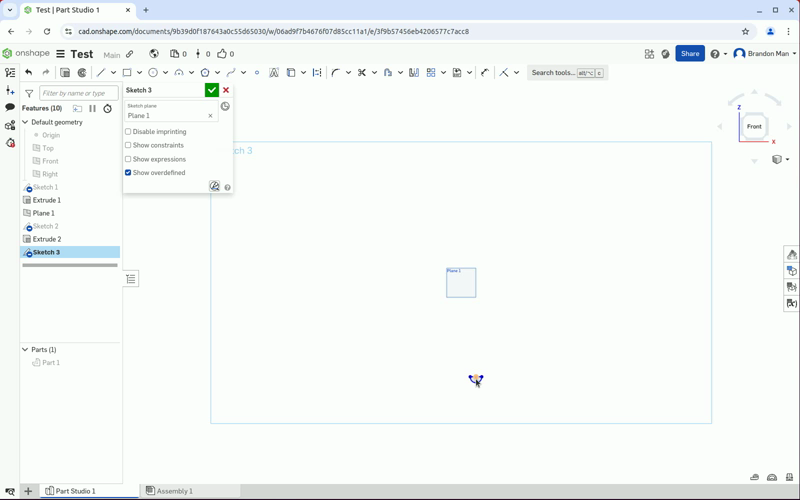
scroll(6)
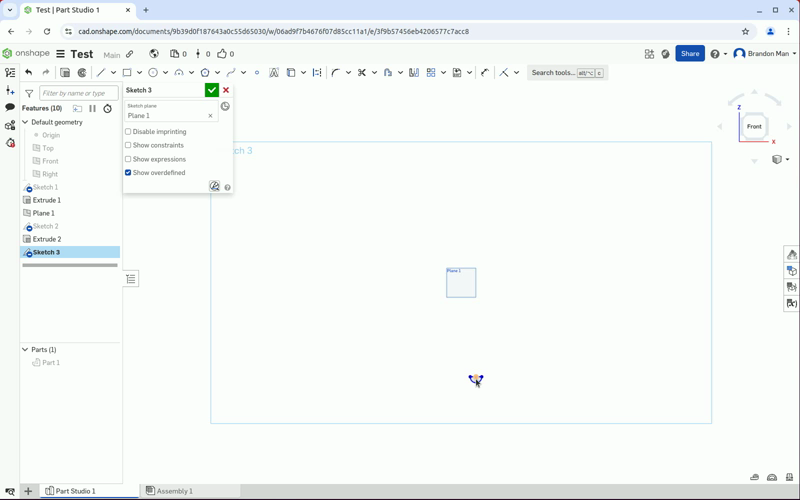
scroll(6)
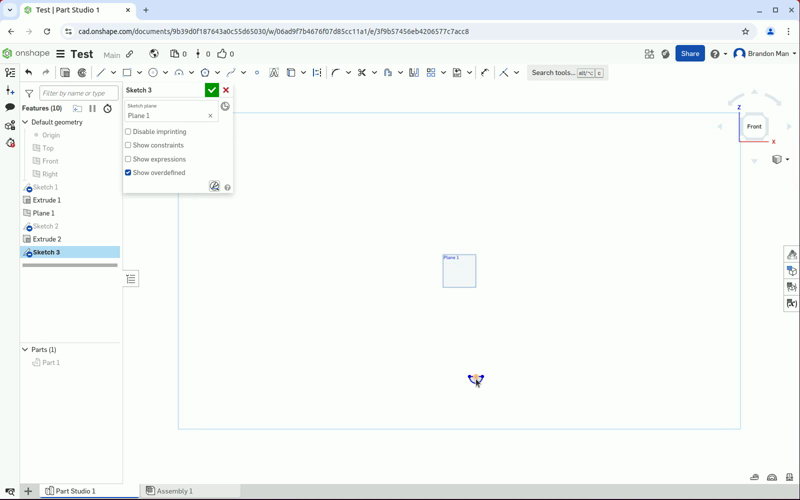
scroll(6)
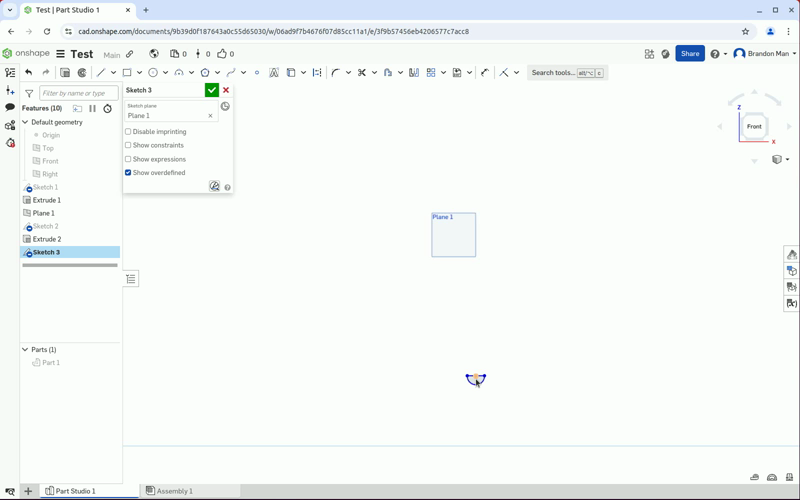
scroll(6)
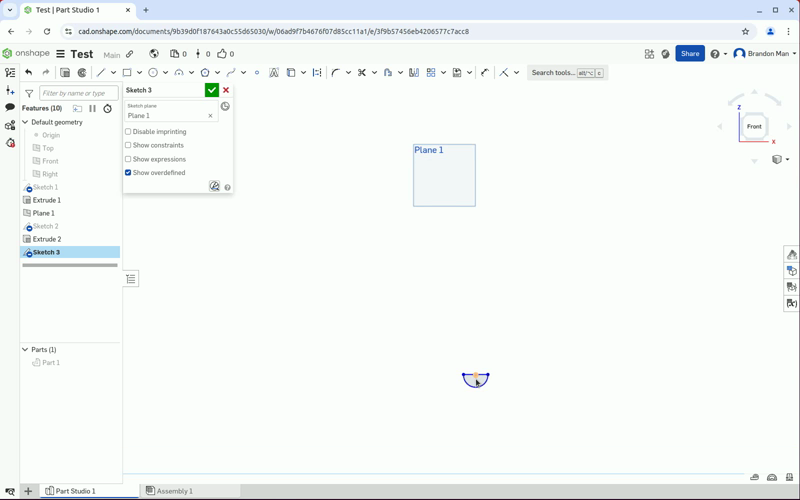
scroll(6)
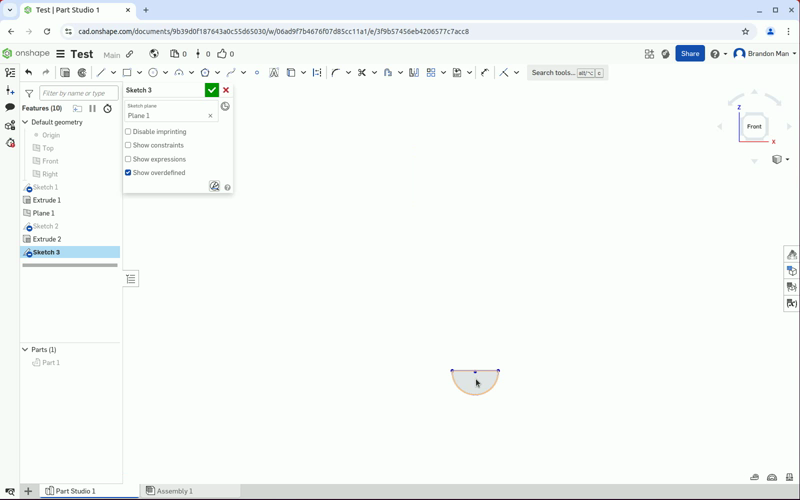
scroll(6)
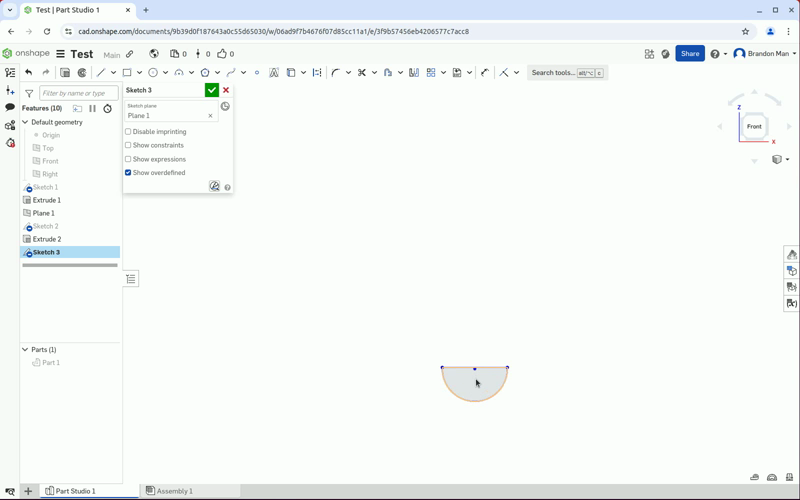
scroll(6)
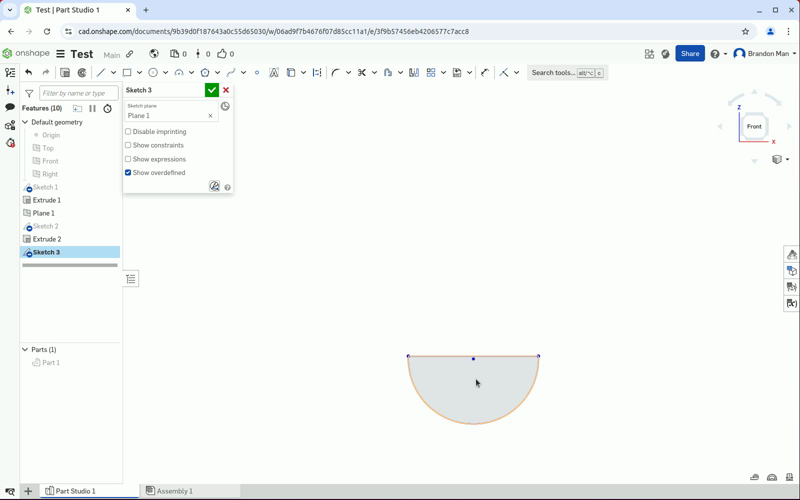
click(476, 378)
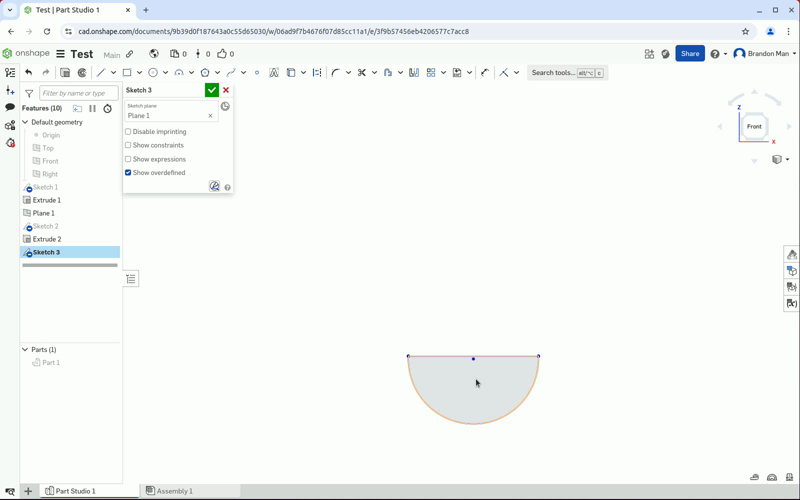
scroll(-6)
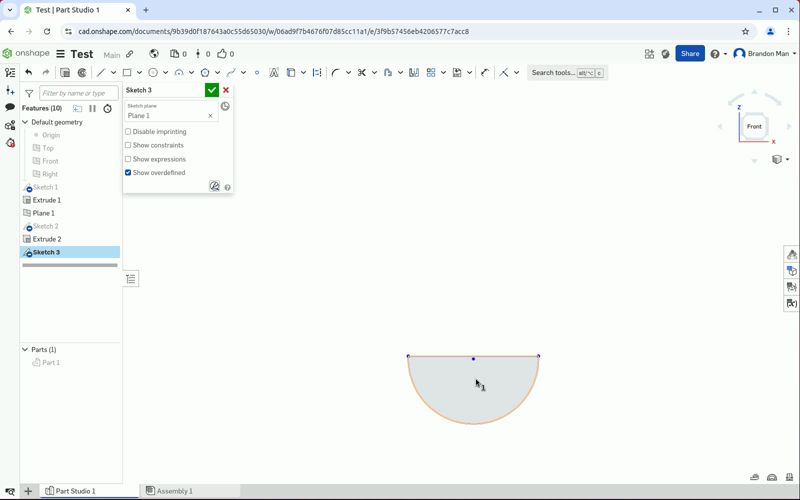
scroll(-6)
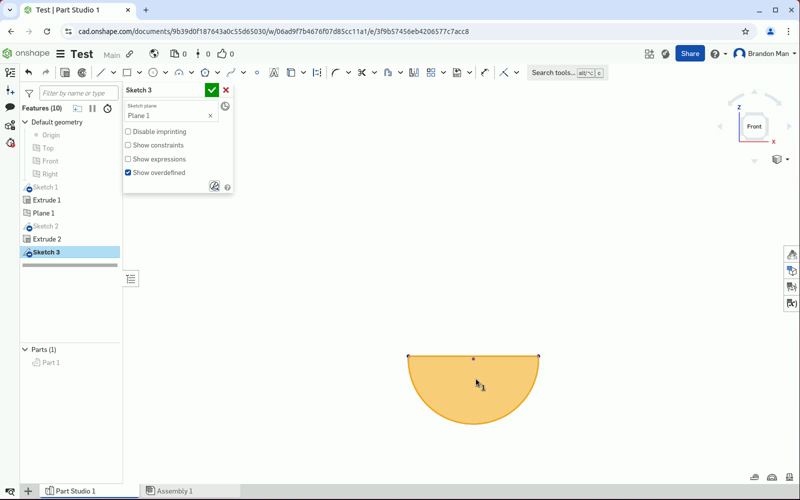
scroll(-6)
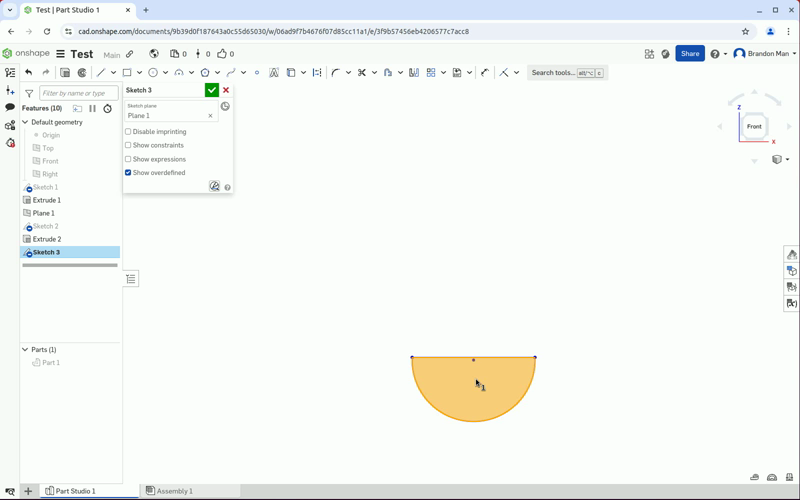
scroll(-6)
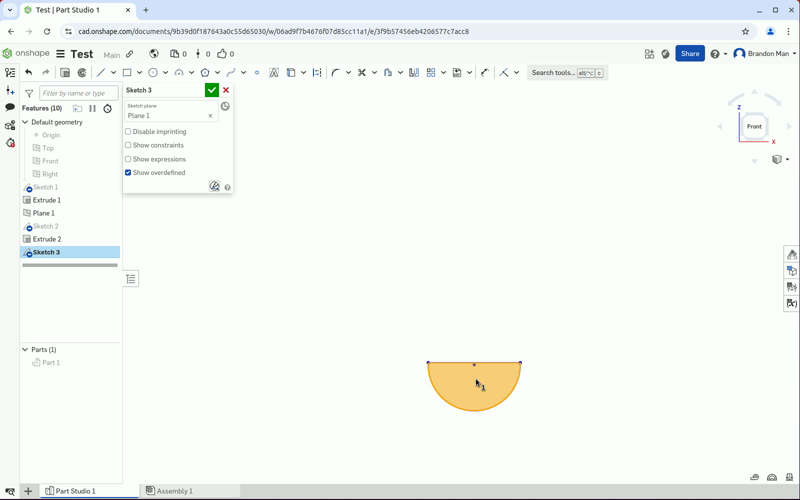
scroll(-6)
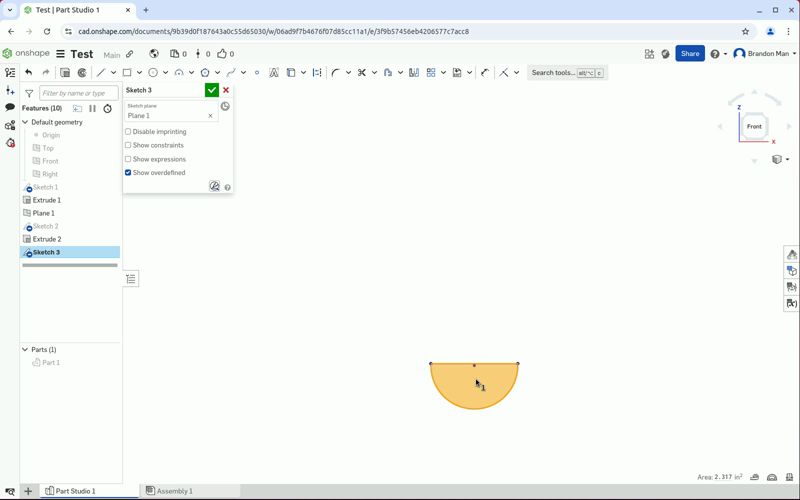
scroll(-6)
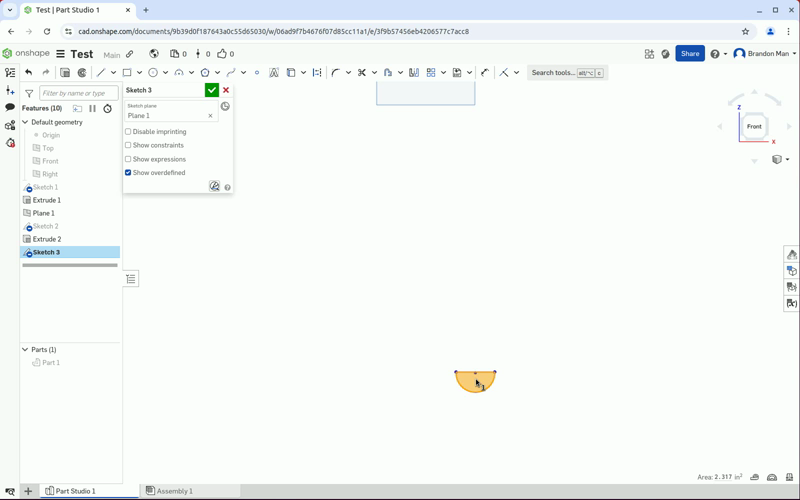
scroll(-6)
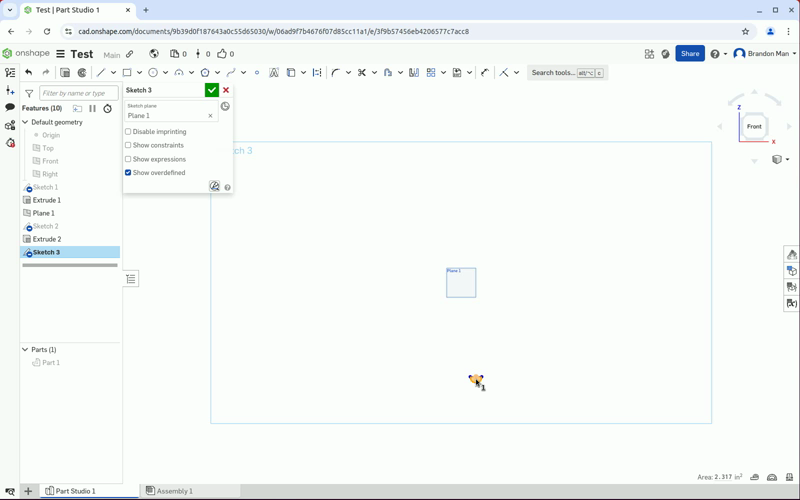
mouse_move(73, 352)
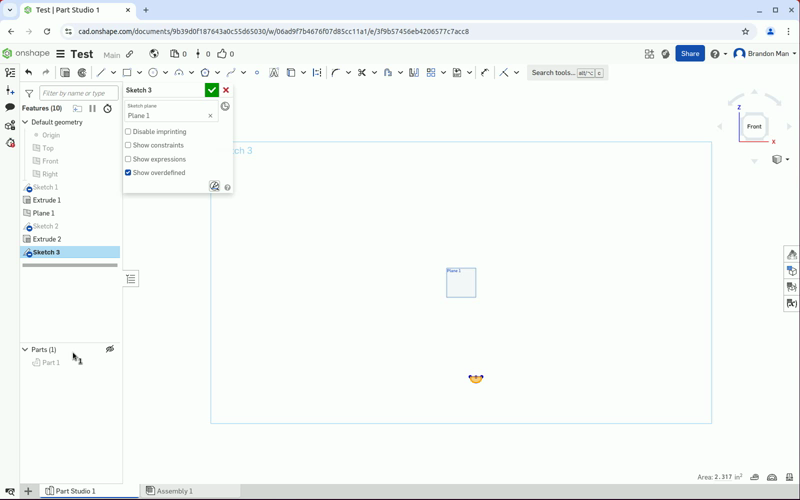
key(shift+y)
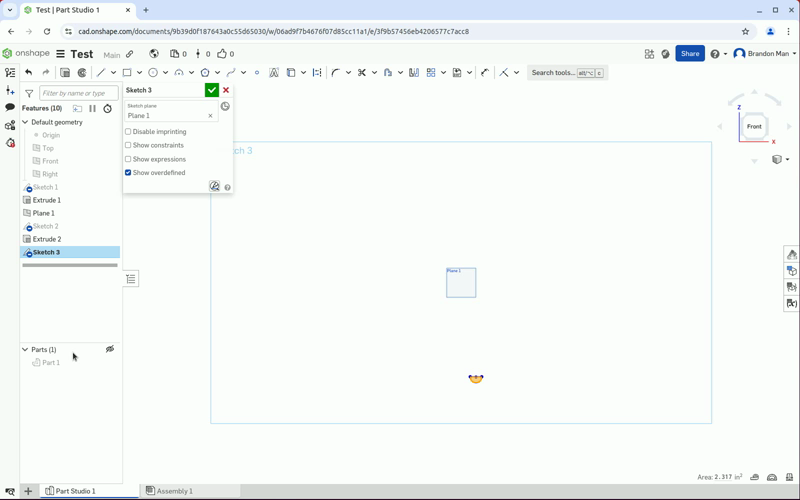
key(shift+e)
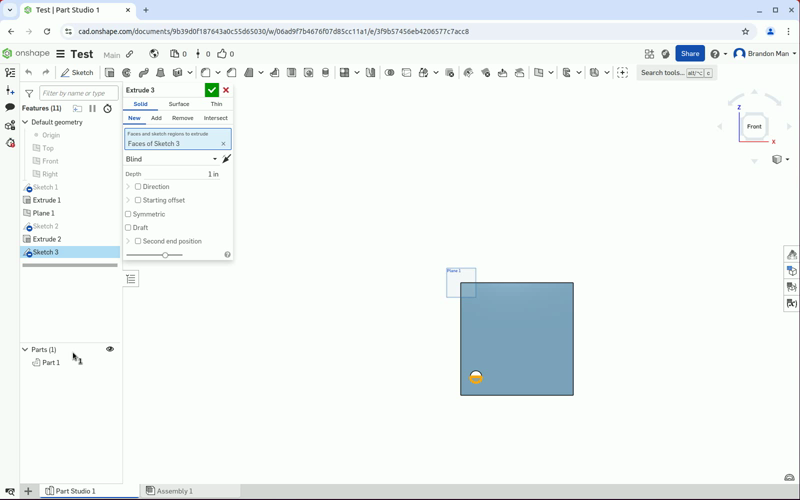
mouse_move(143, 106)
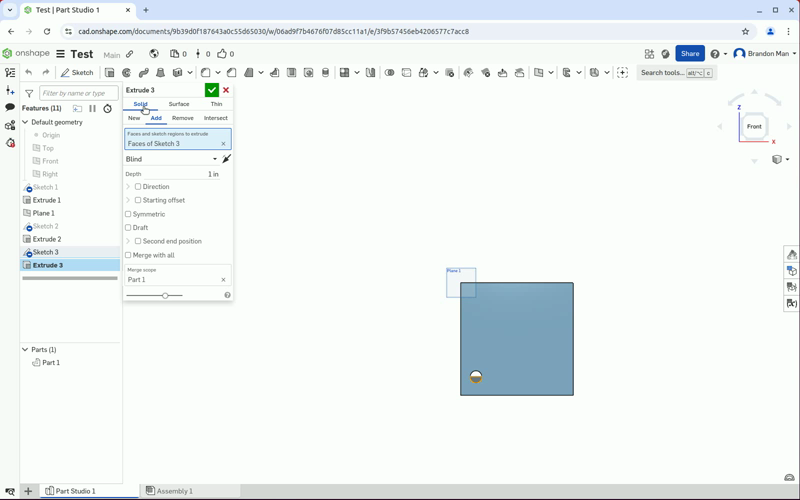
click(143, 106)
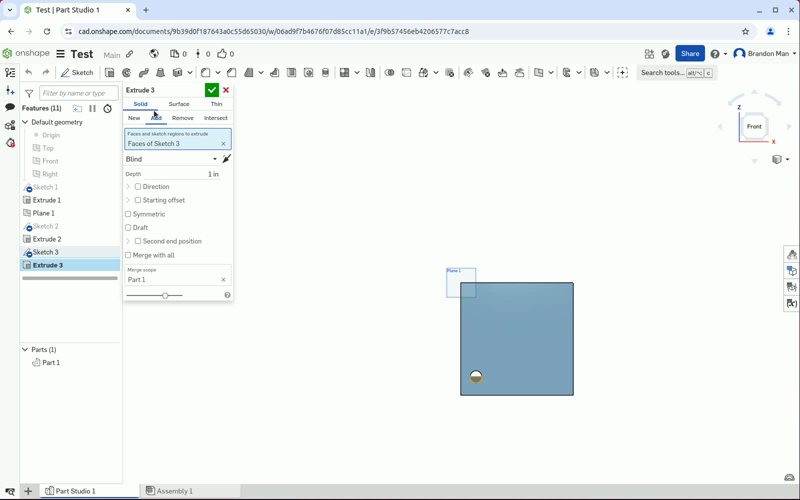
mouse_move(186, 120)
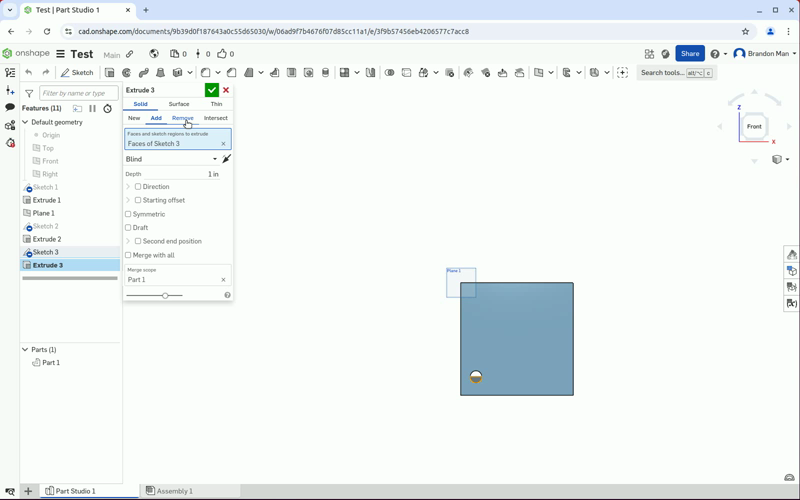
click(186, 120)
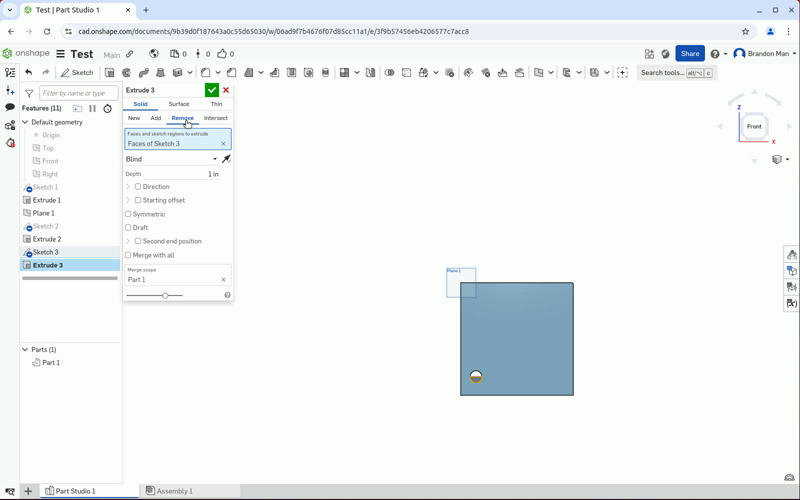
key(tab, 4)
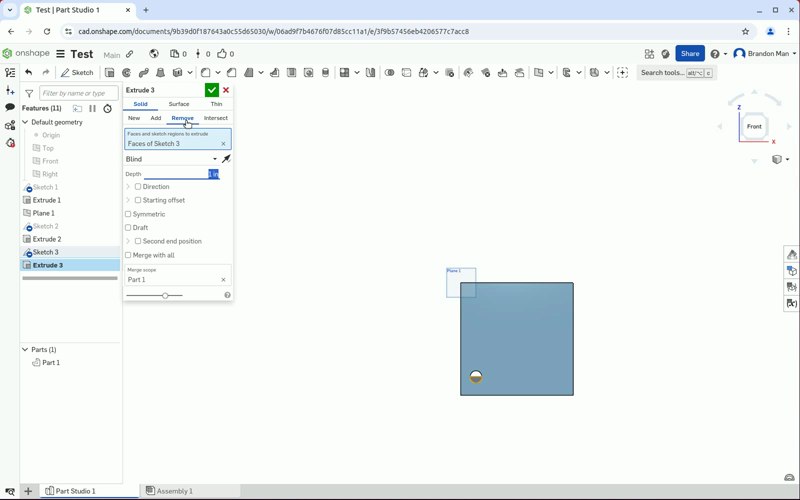
text(19.257)
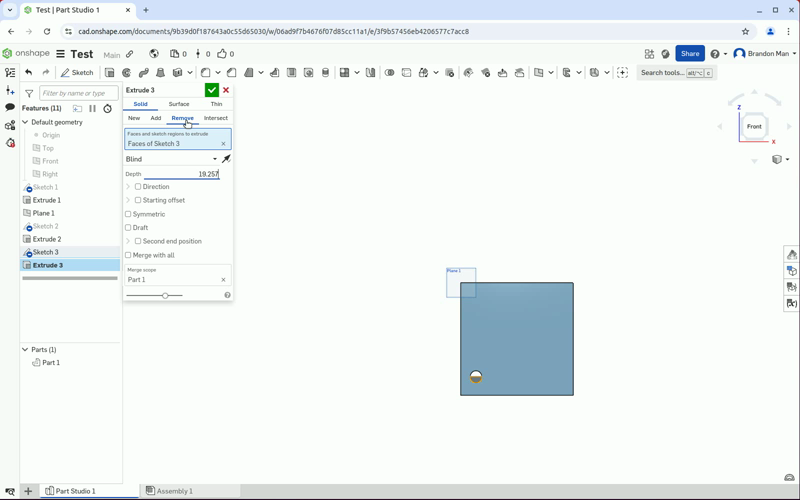
key(tab, 6)
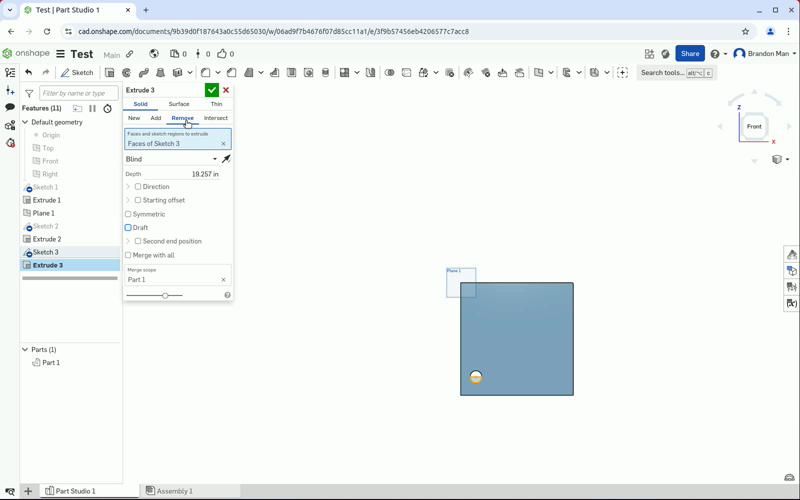
key(space)
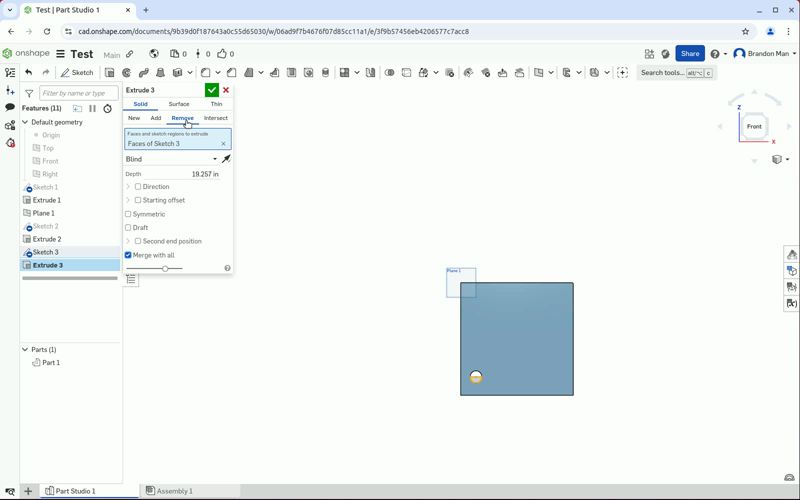
key(enter)
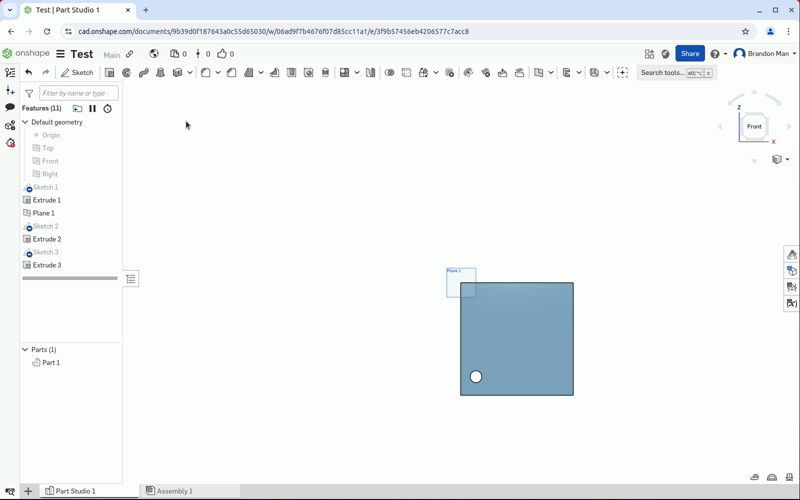
key(shift+h)
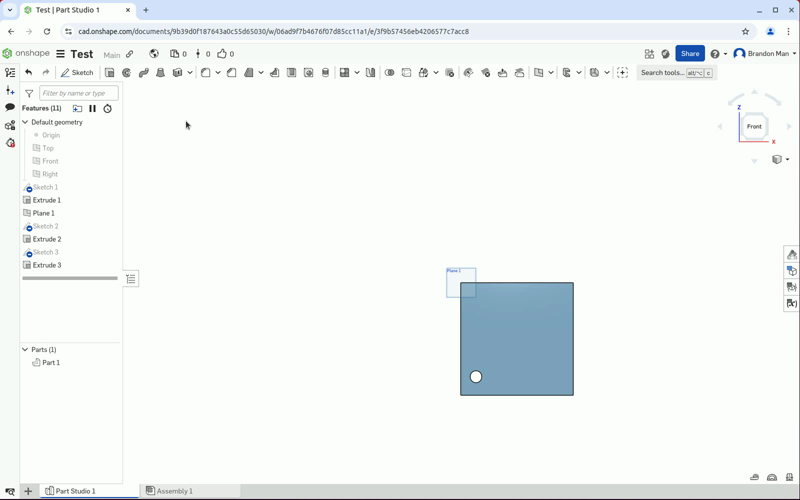
key(shift+h)
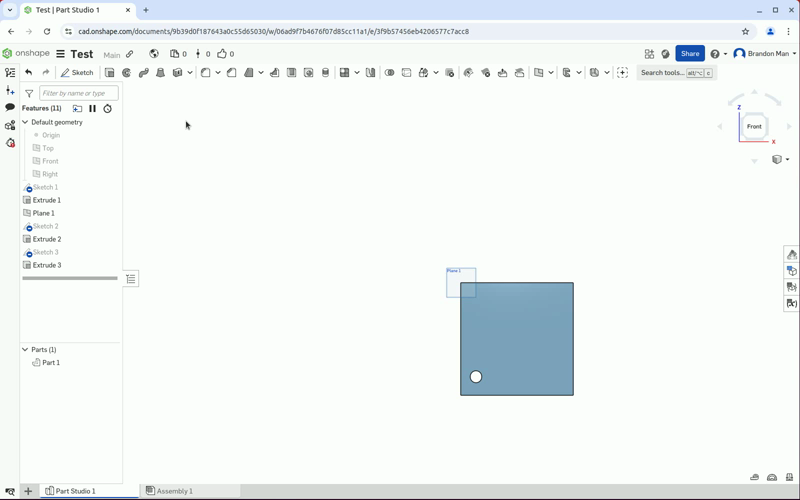
mouse_move(73, 189)
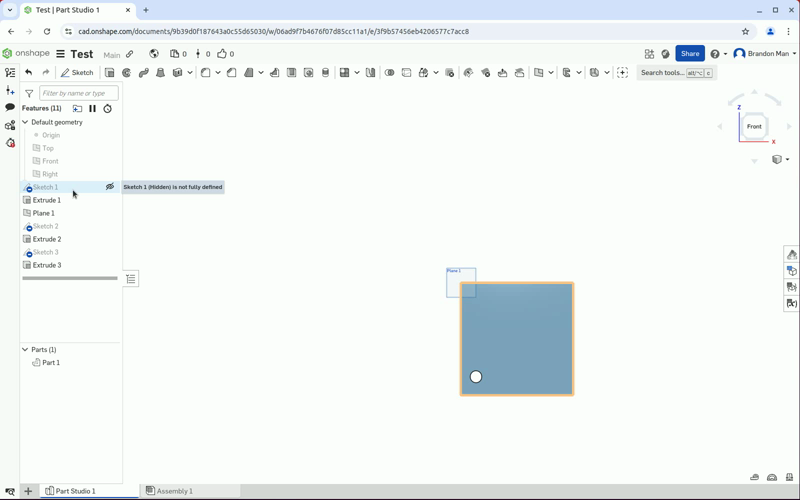
click(73, 189)
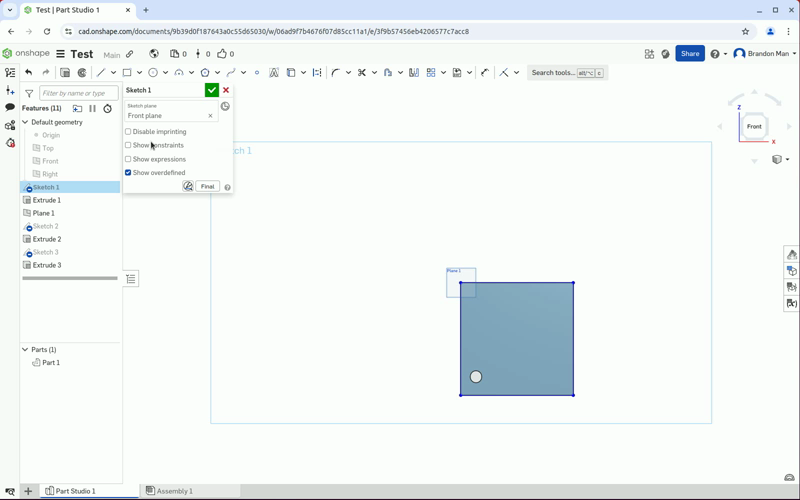
mouse_move(229, 92)
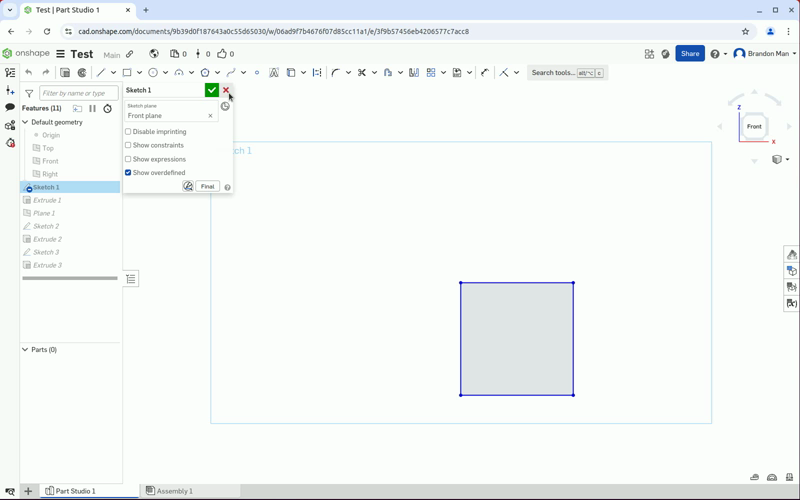
click(229, 92)
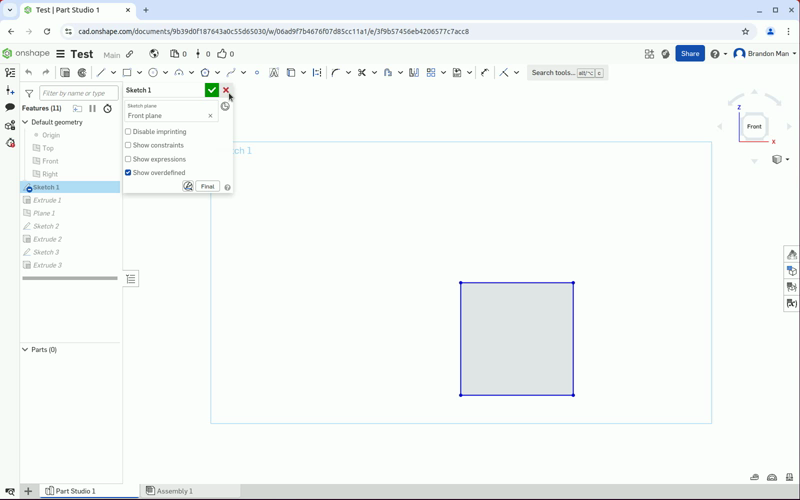
key(shift+s)
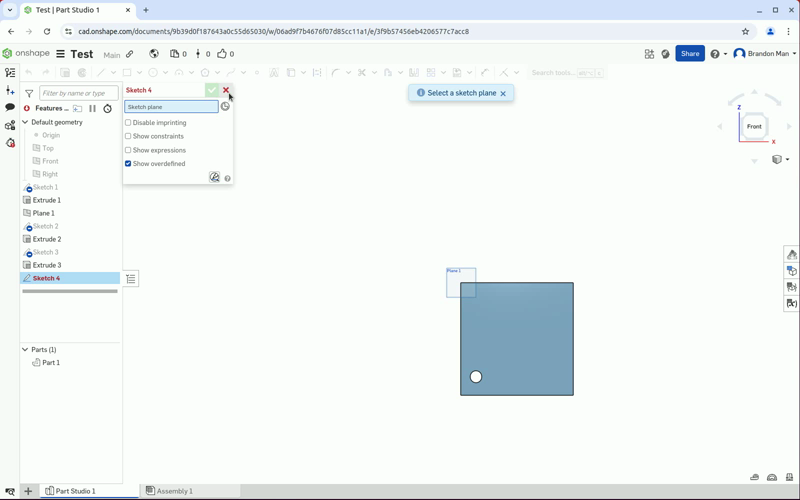
mouse_move(73, 215)
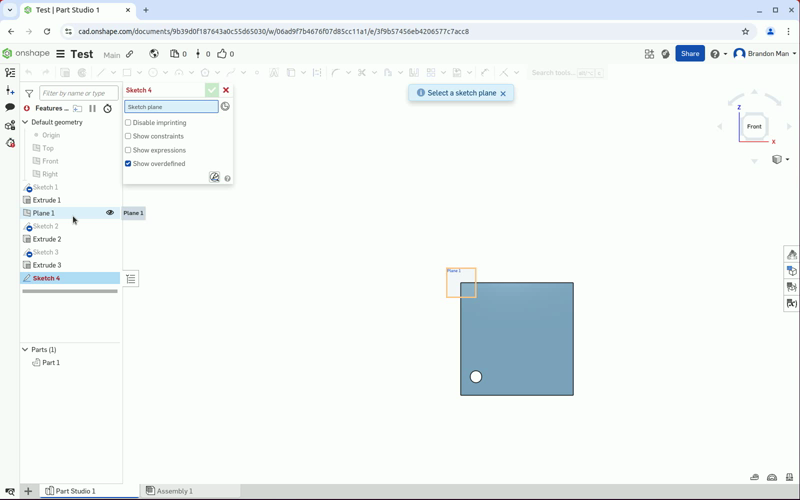
click(73, 215)
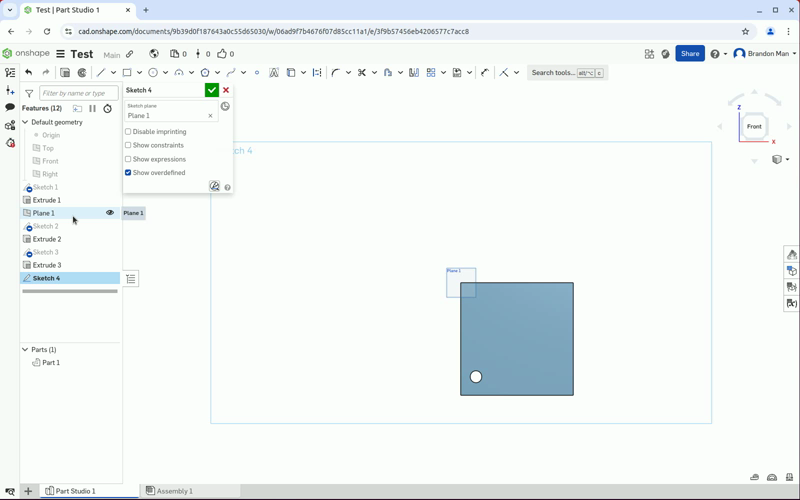
mouse_move(73, 352)
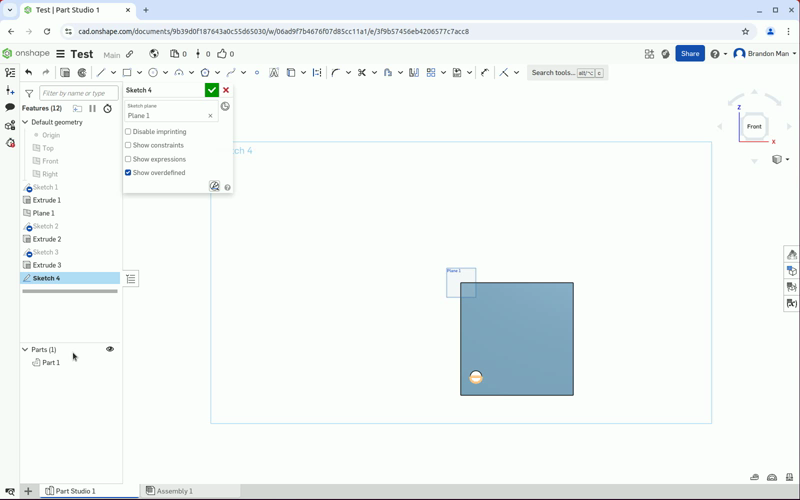
key(y)
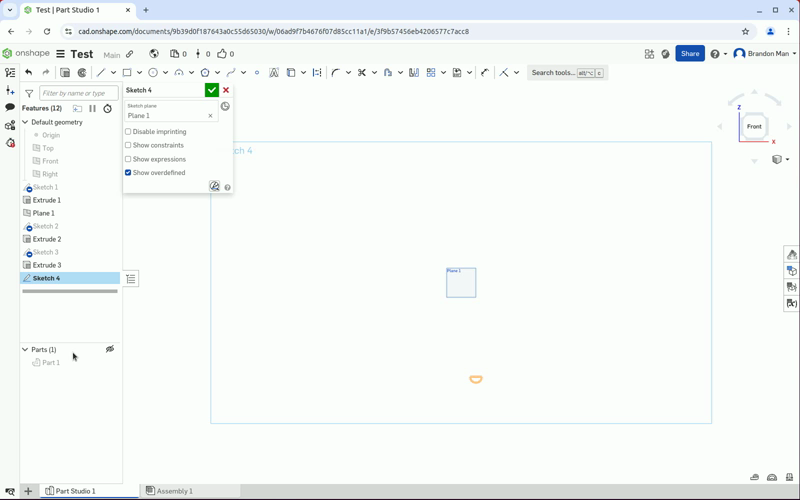
key(l)
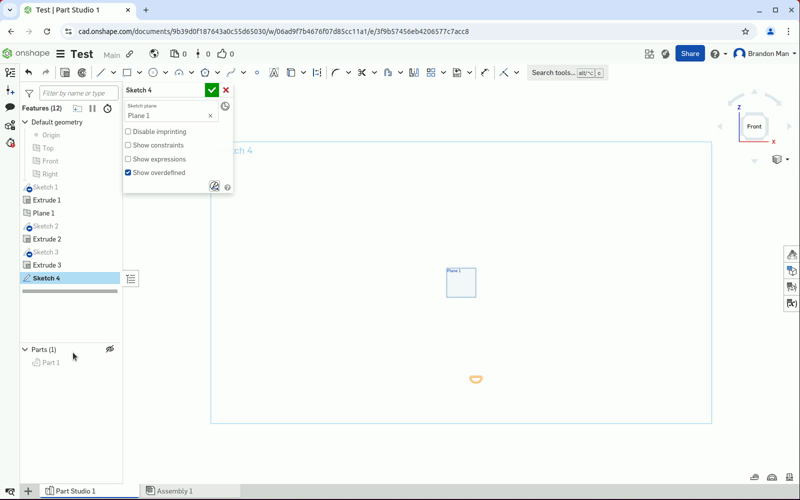
key_down(shift)
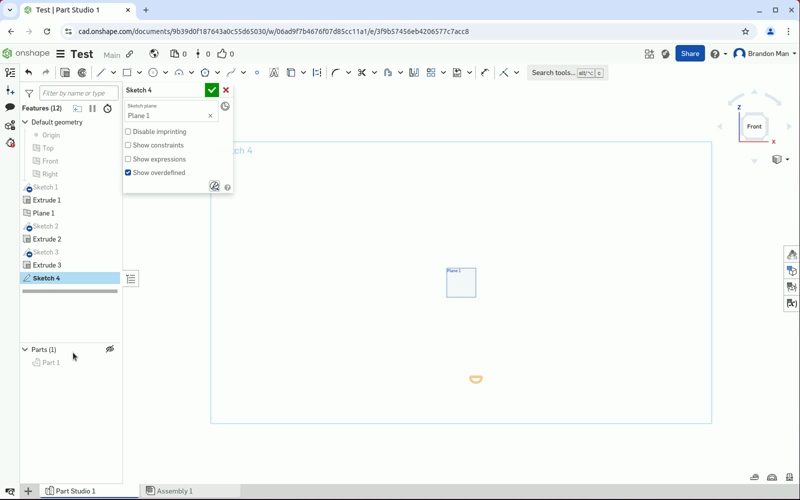
mouse_move(553, 376)
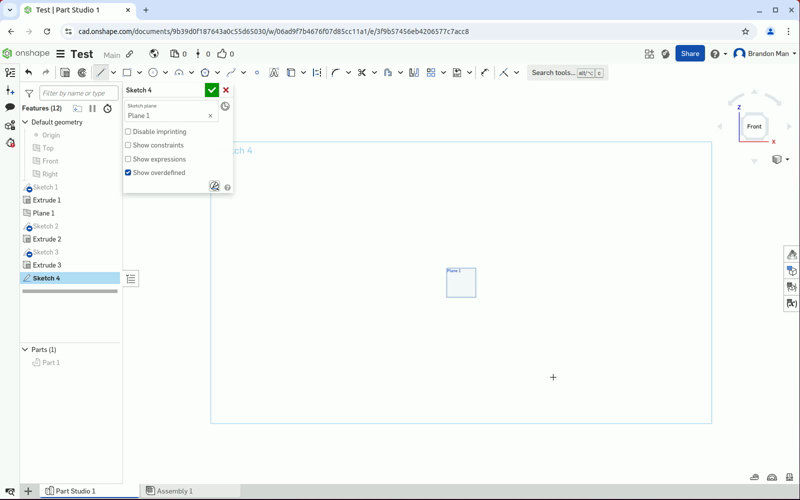
click(553, 376)
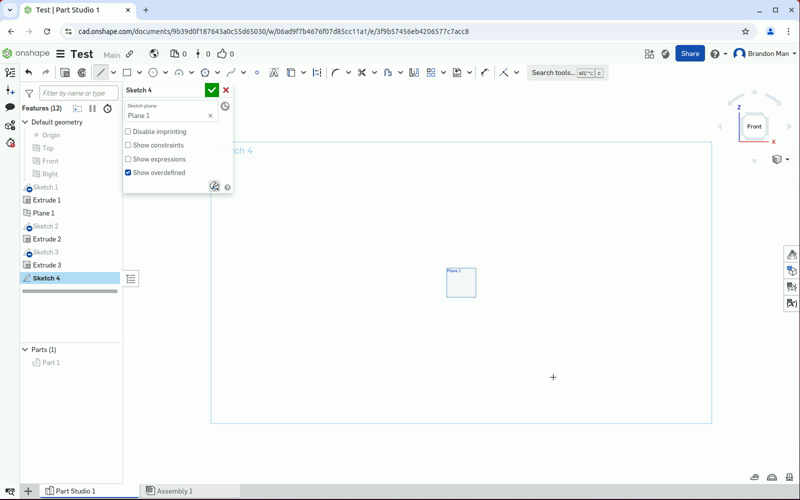
key_up(shift)
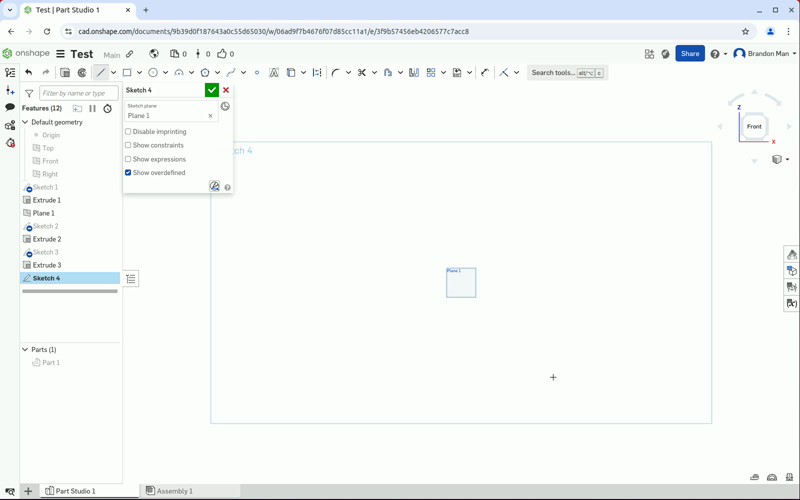
key_down(shift)
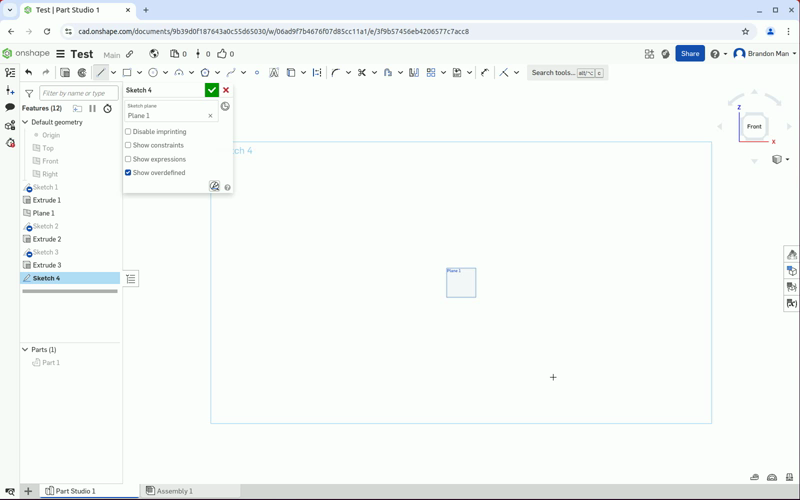
mouse_move(583, 376)
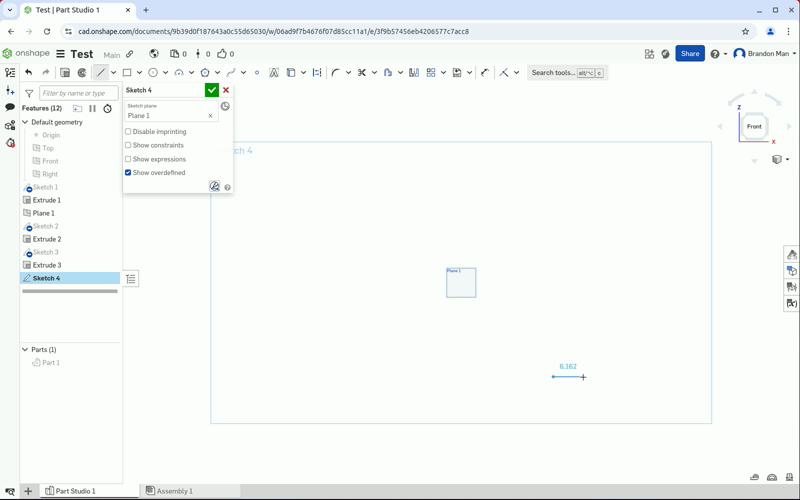
mouse_move(564, 376)
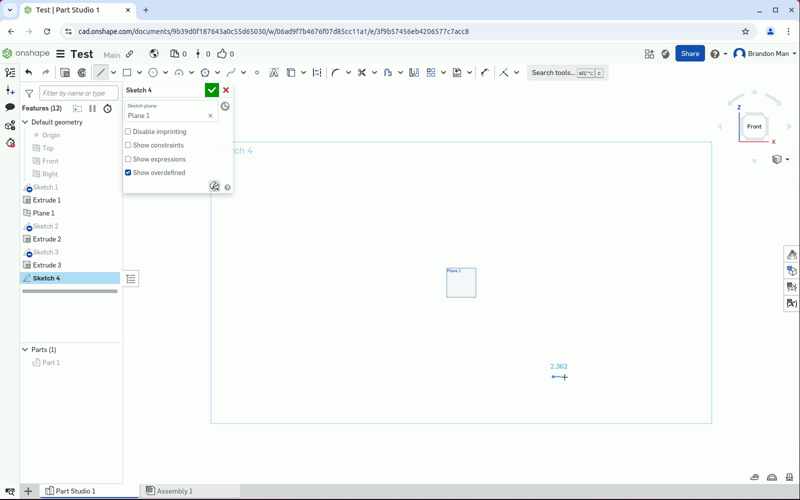
click(564, 376)
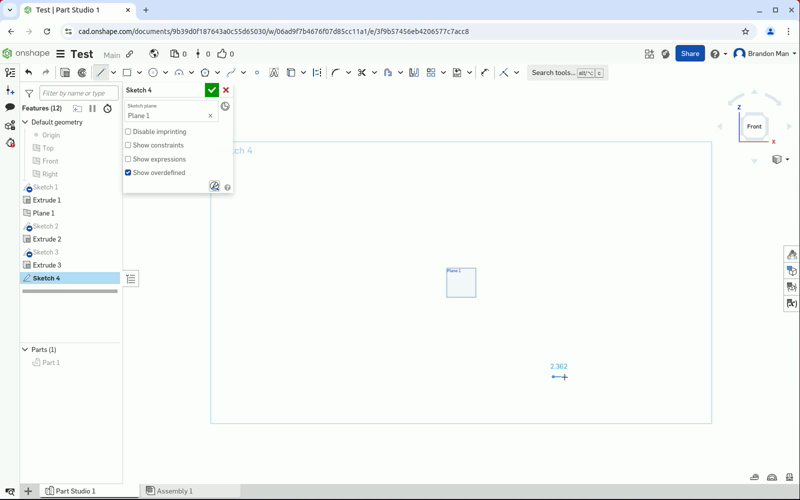
key_up(shift)
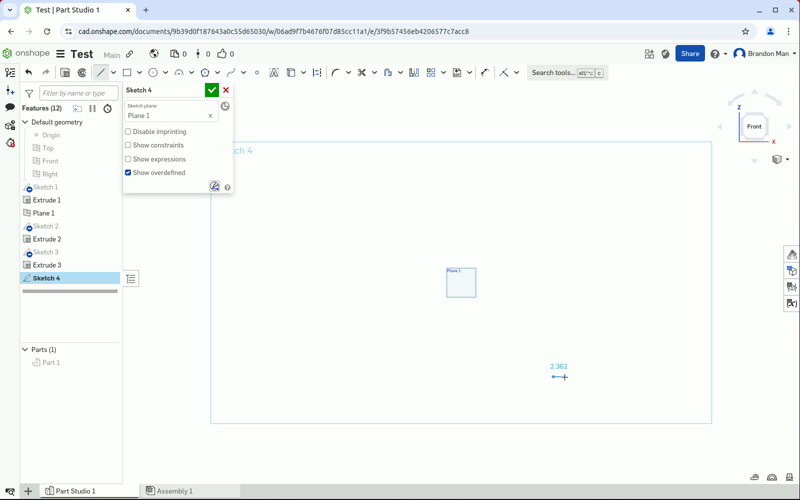
key(esc)
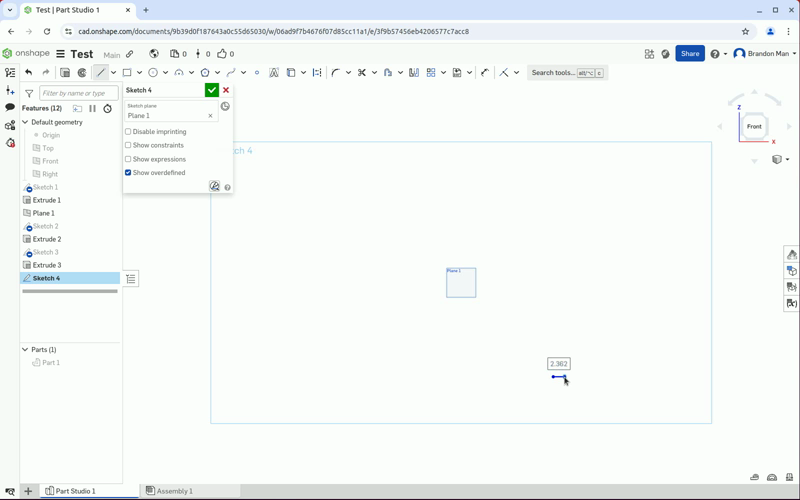
key(a)
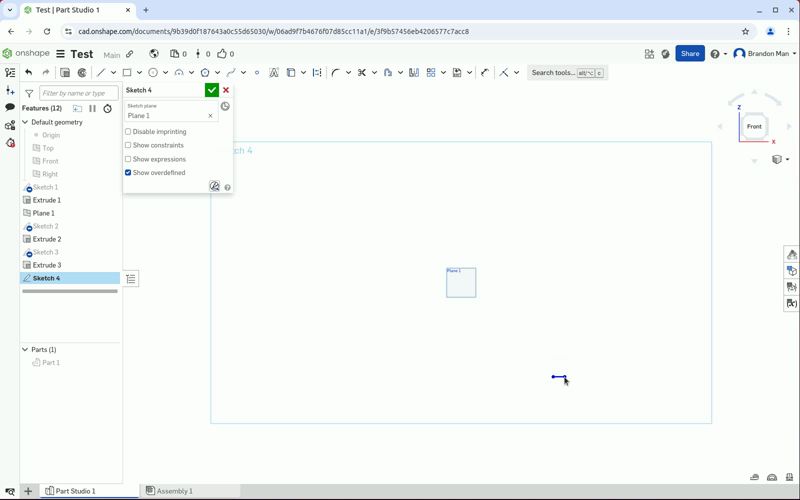
mouse_move(564, 376)
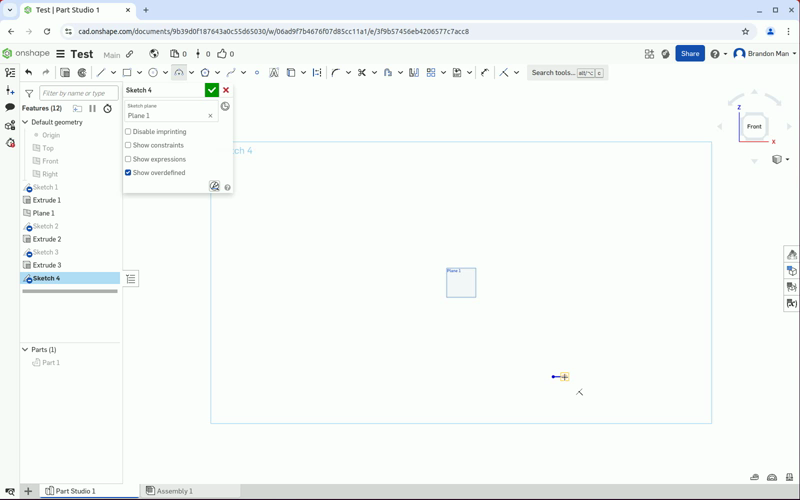
click(564, 376)
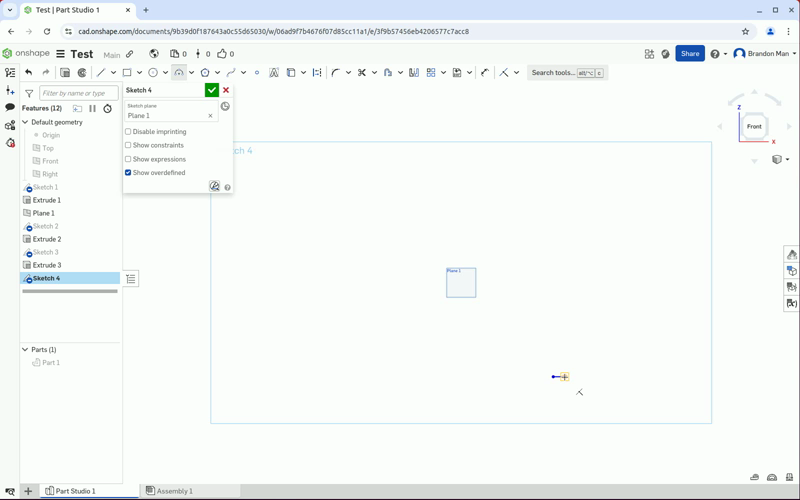
mouse_move(553, 376)
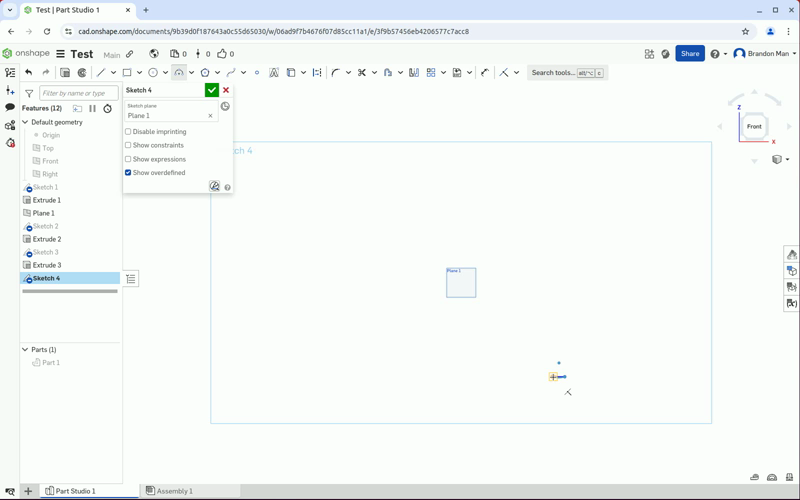
click(553, 376)
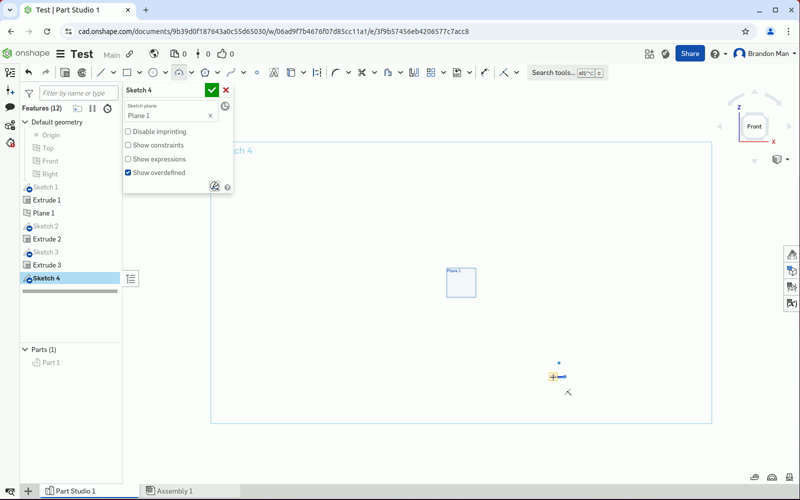
key_down(shift)
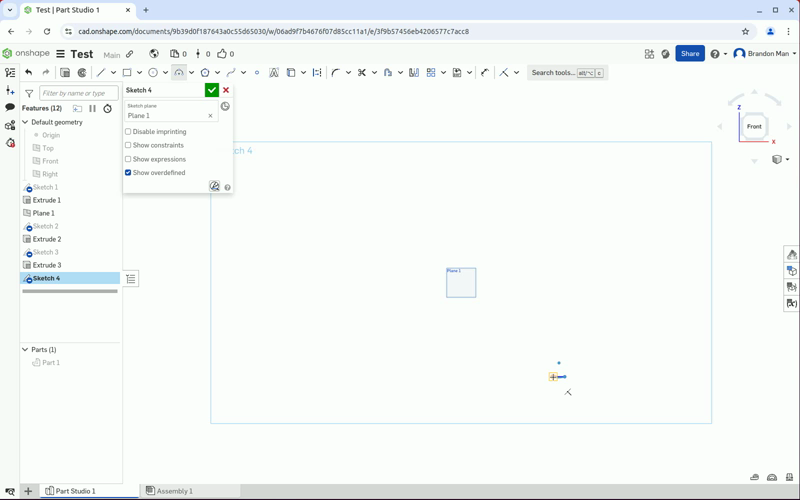
mouse_move(559, 370)
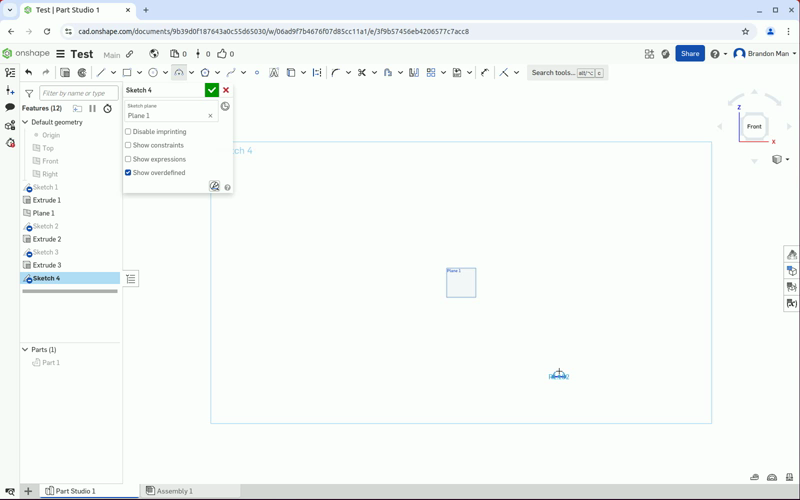
click(559, 370)
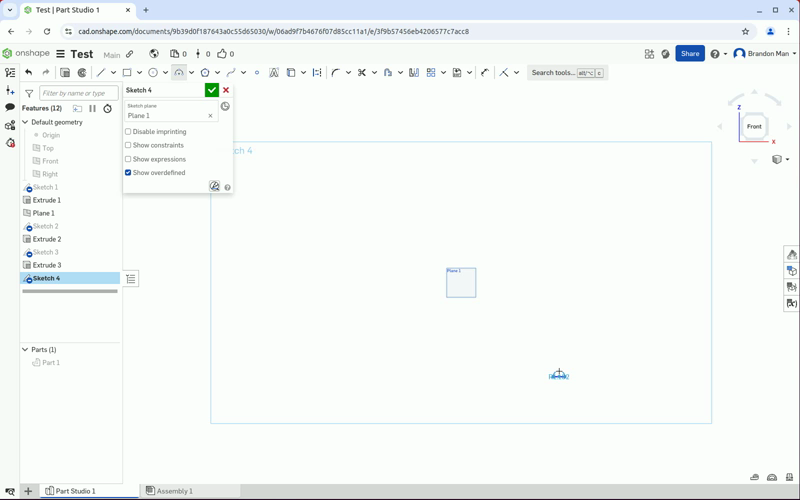
key_up(shift)
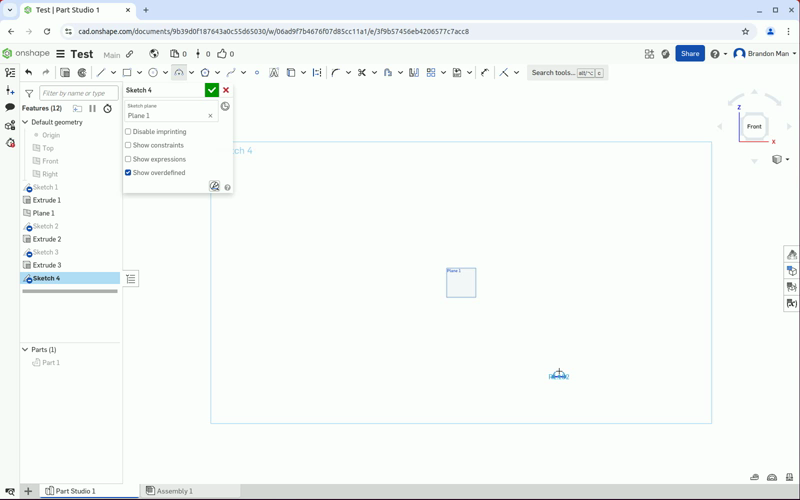
key(esc)
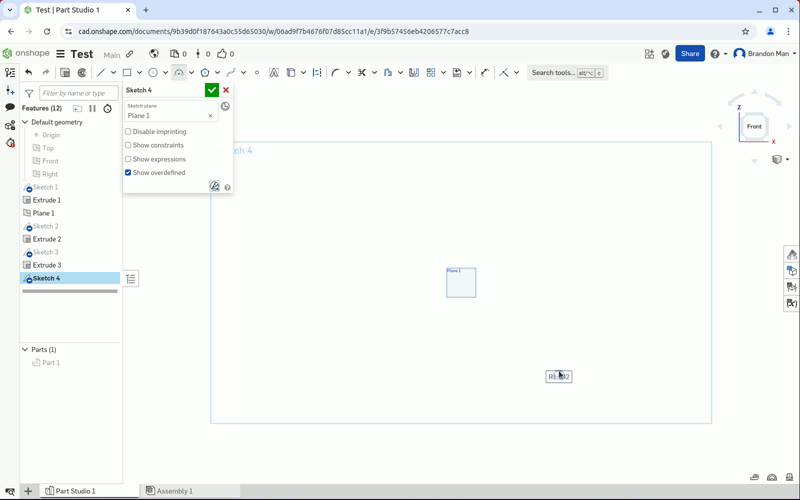
mouse_move(560, 372)
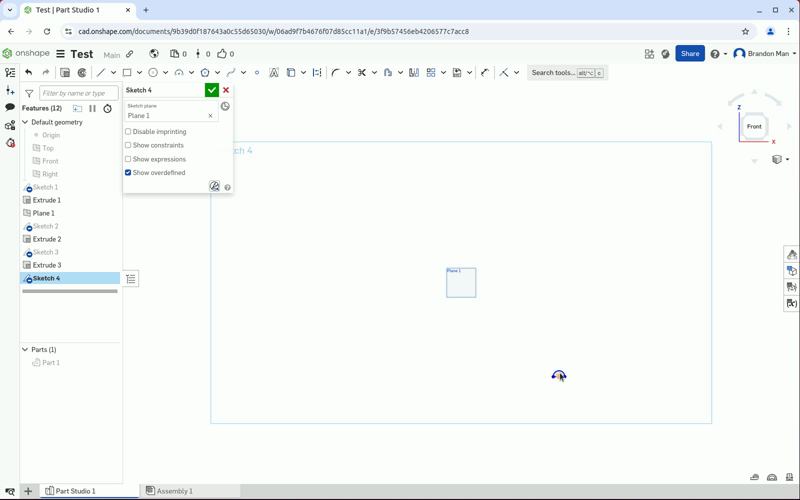
scroll(6)
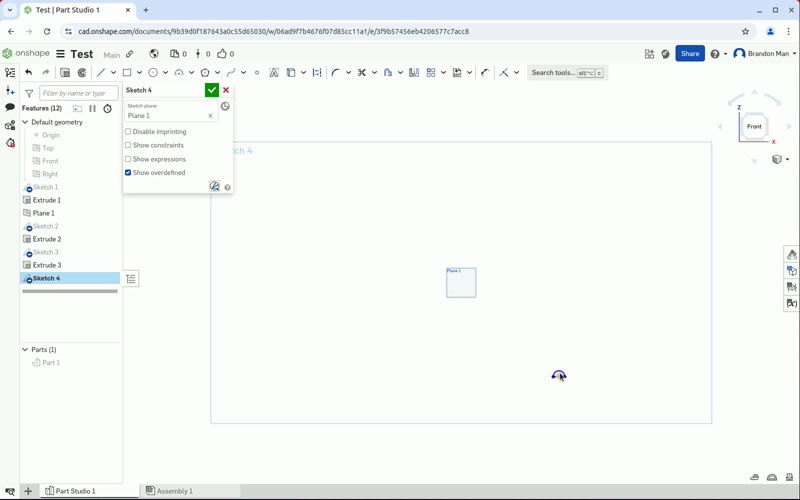
scroll(6)
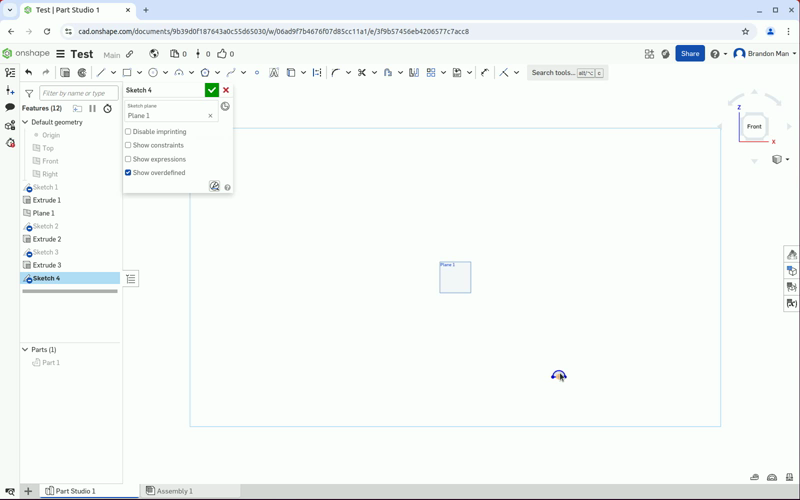
scroll(6)
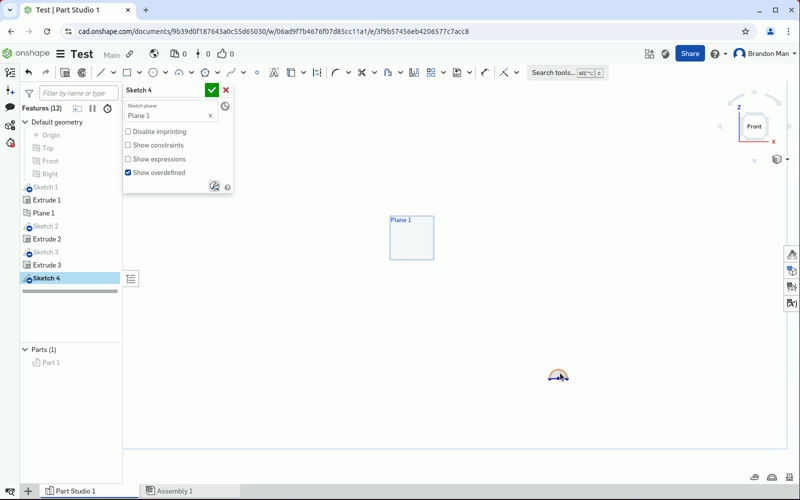
scroll(6)
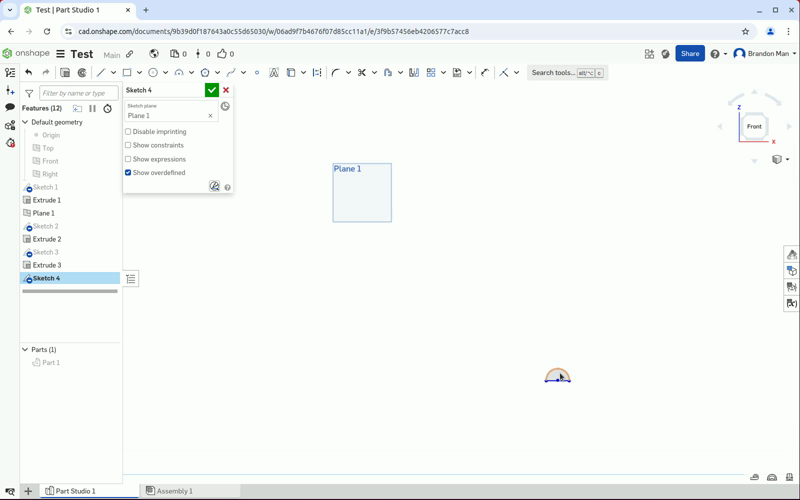
scroll(6)
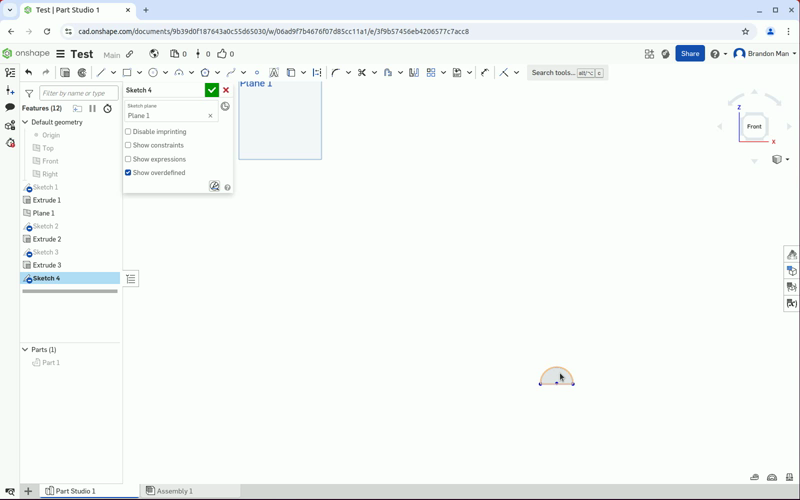
scroll(6)
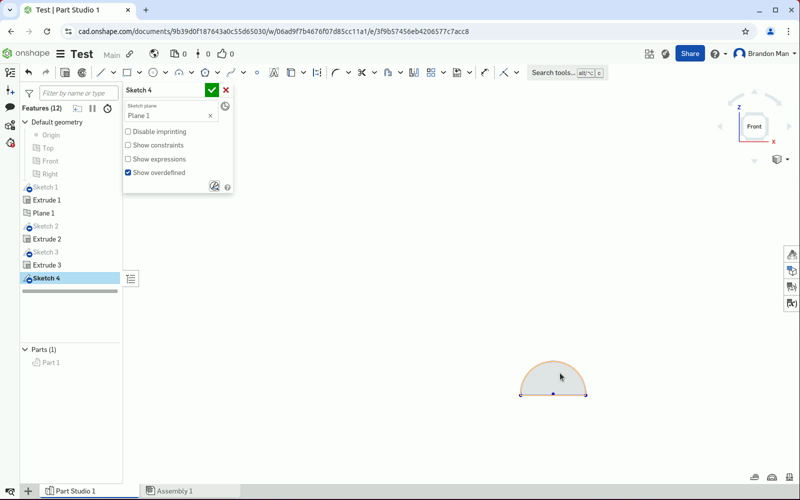
scroll(6)
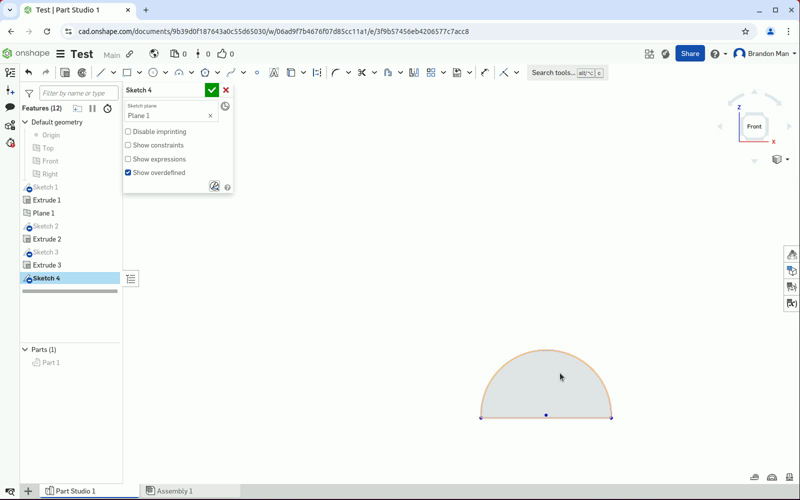
click(560, 372)
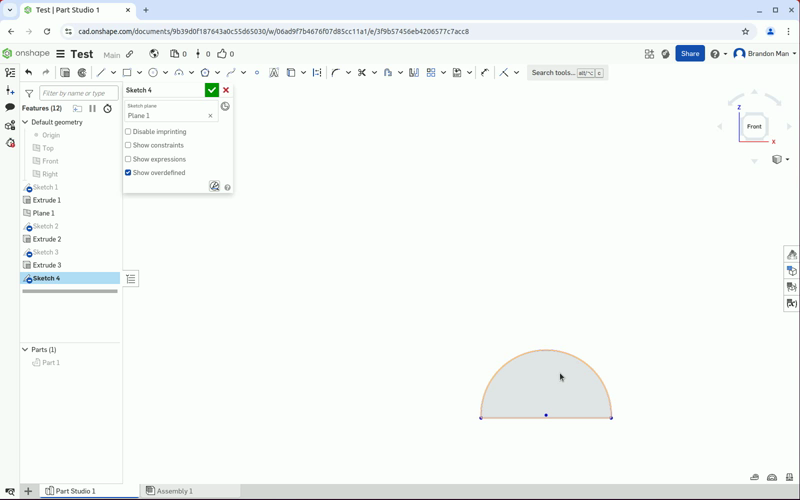
scroll(-6)
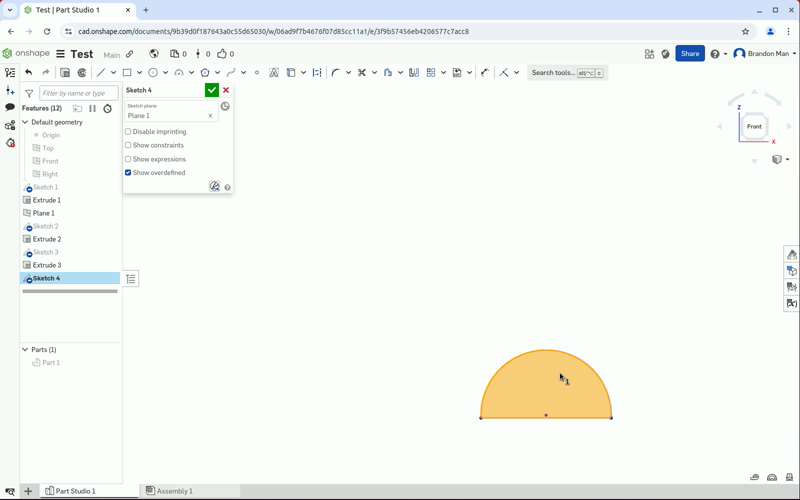
scroll(-6)
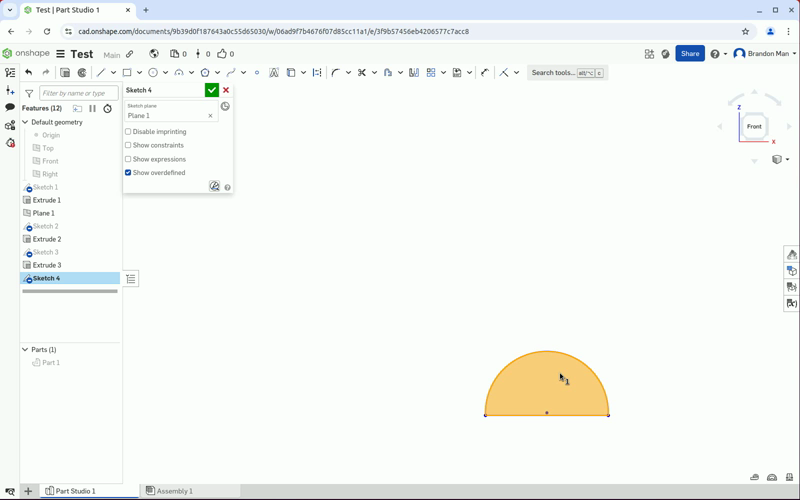
scroll(-6)
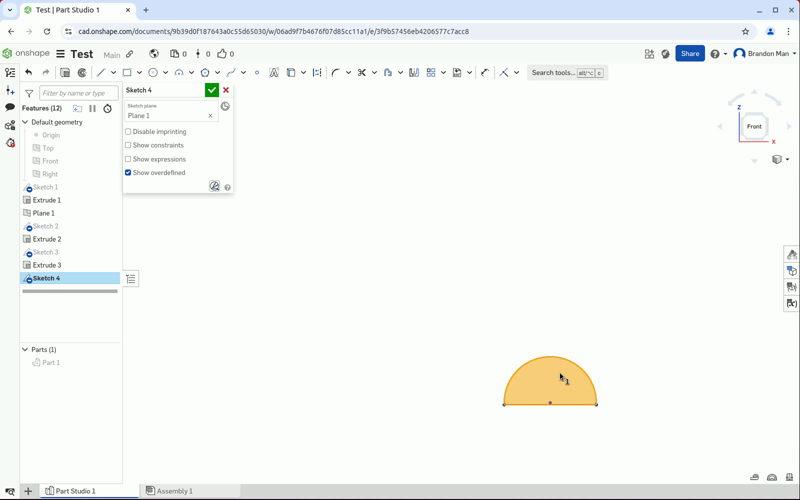
scroll(-6)
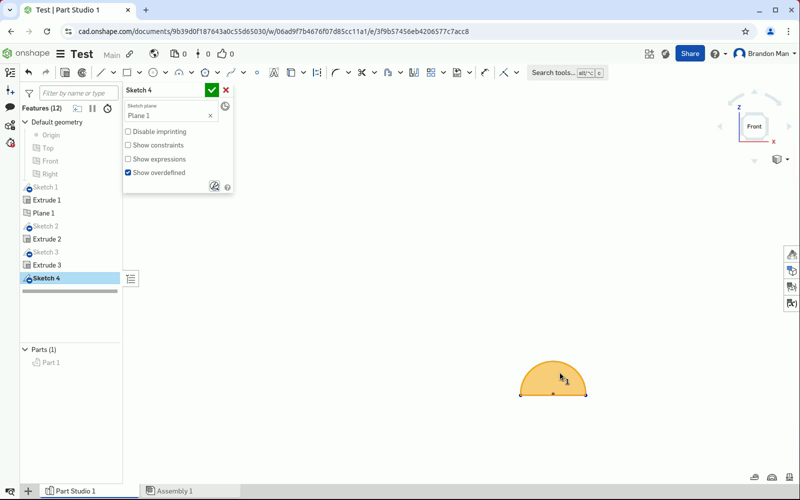
scroll(-6)
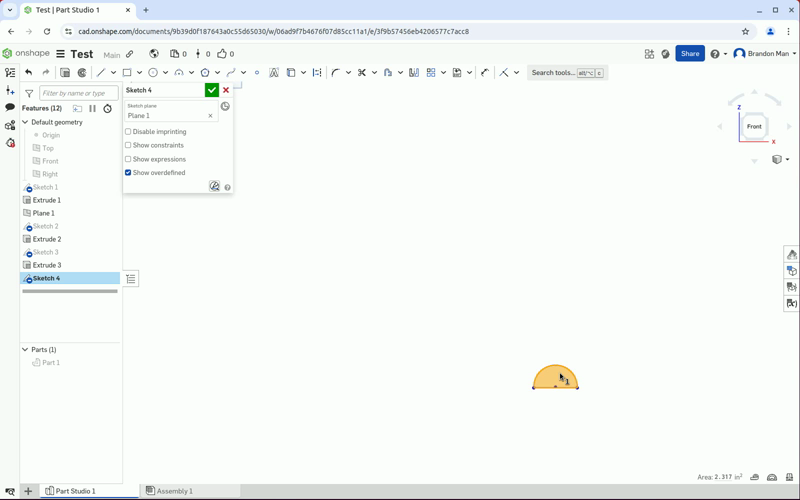
scroll(-6)
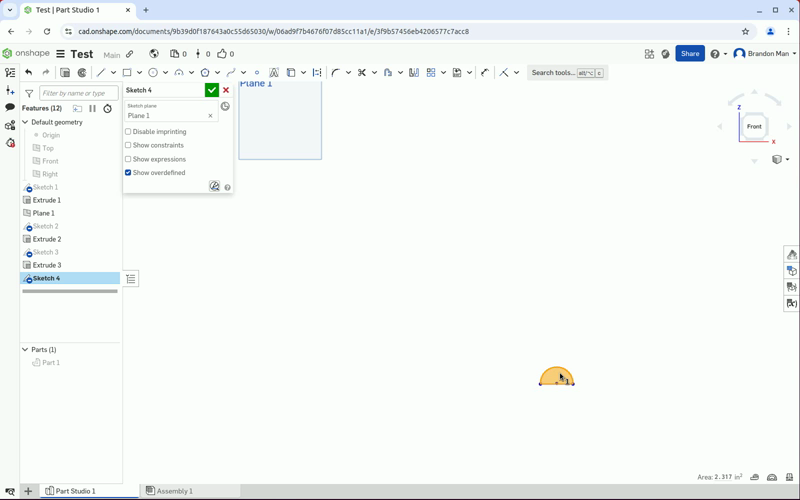
scroll(-6)
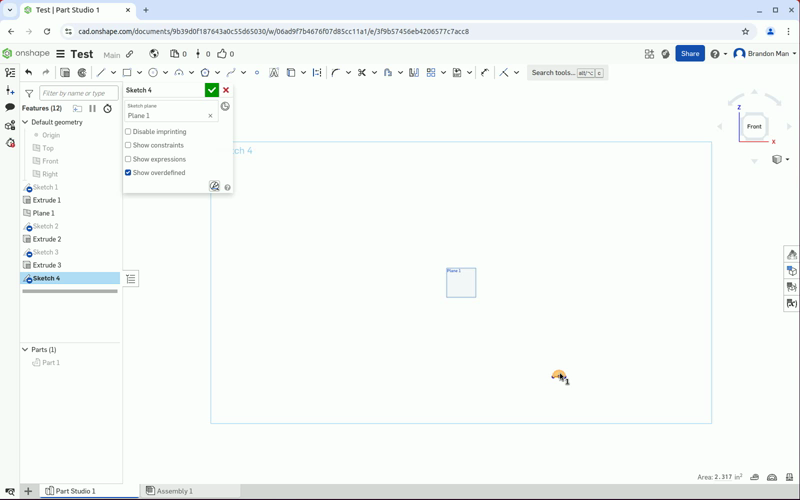
mouse_move(73, 352)
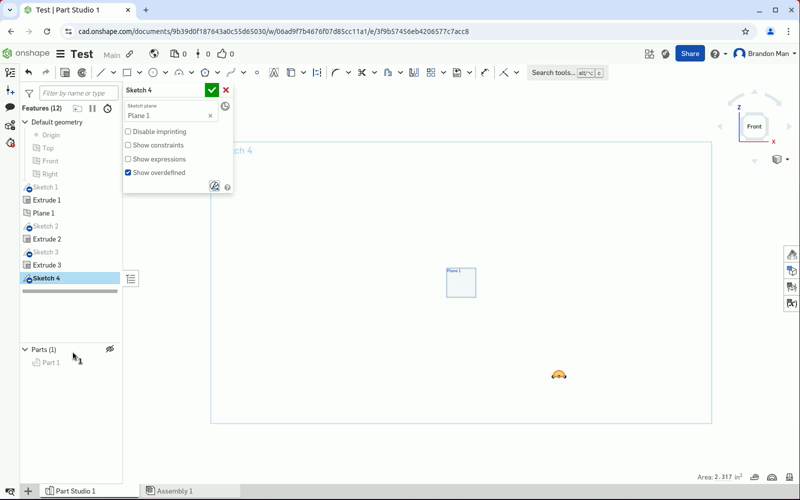
key(shift+y)
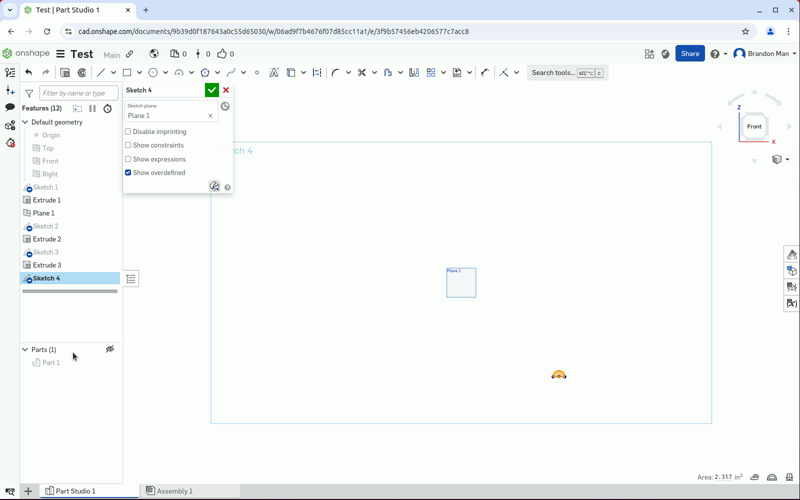
key(shift+e)
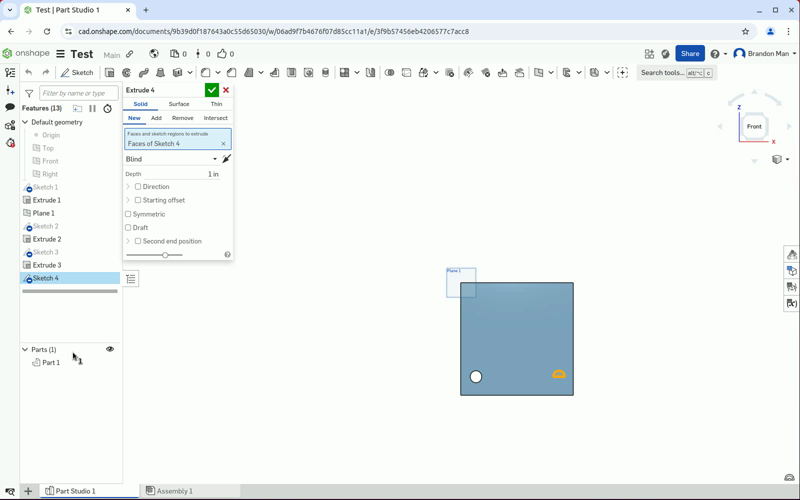
mouse_move(143, 106)
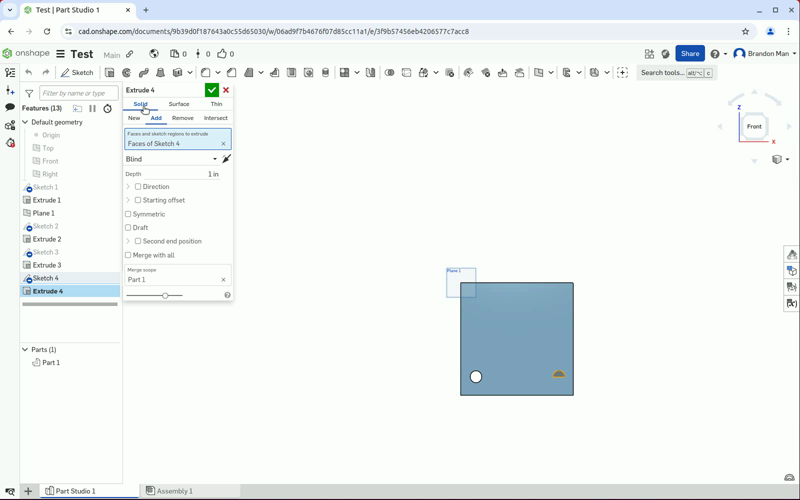
click(143, 106)
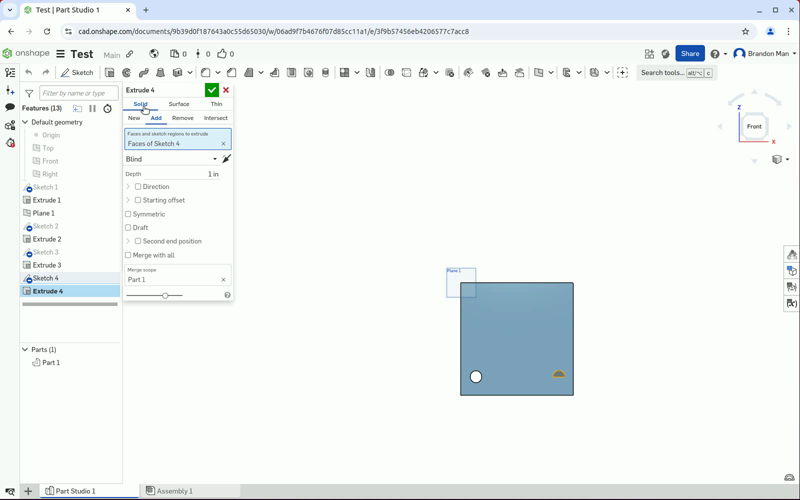
mouse_move(186, 120)
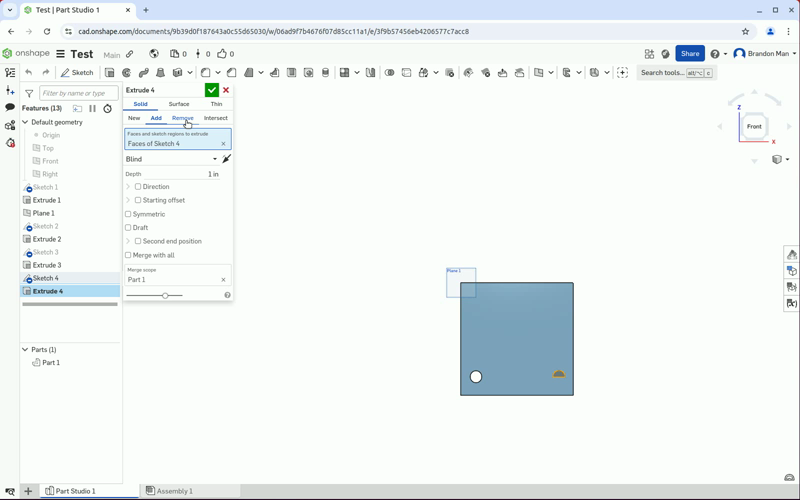
click(186, 120)
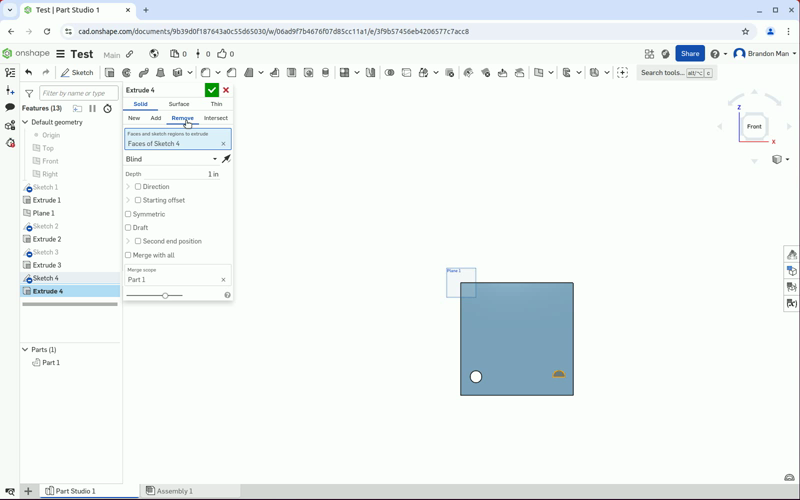
key(tab, 4)
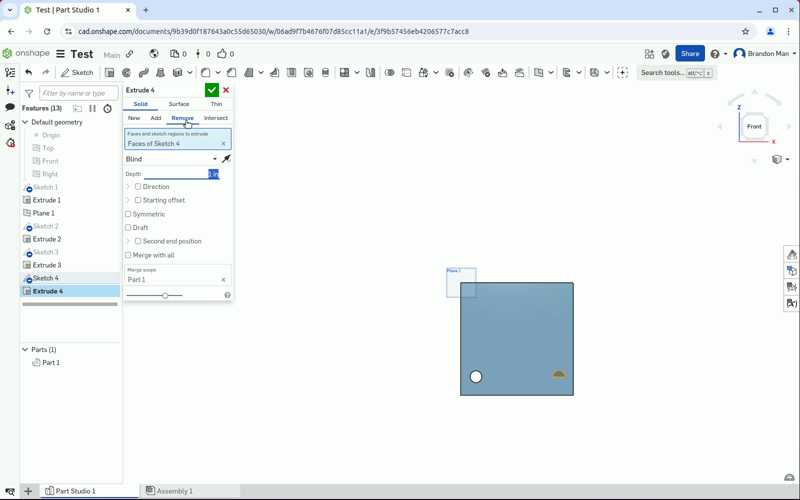
text(19.257)
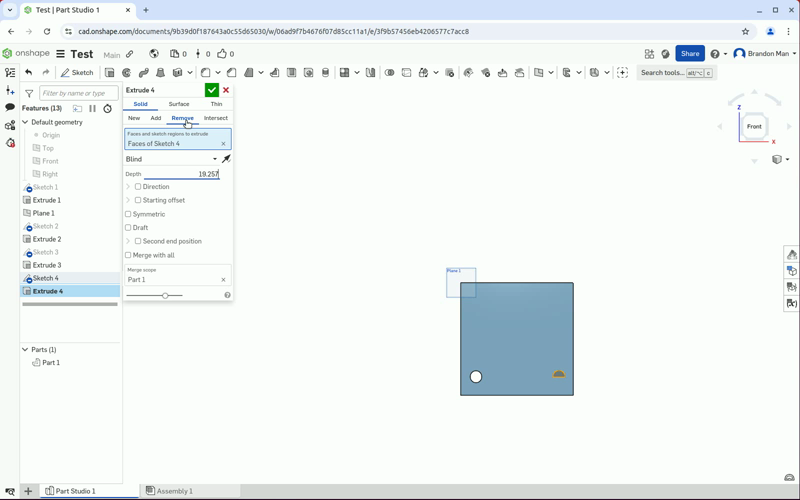
key(tab, 6)
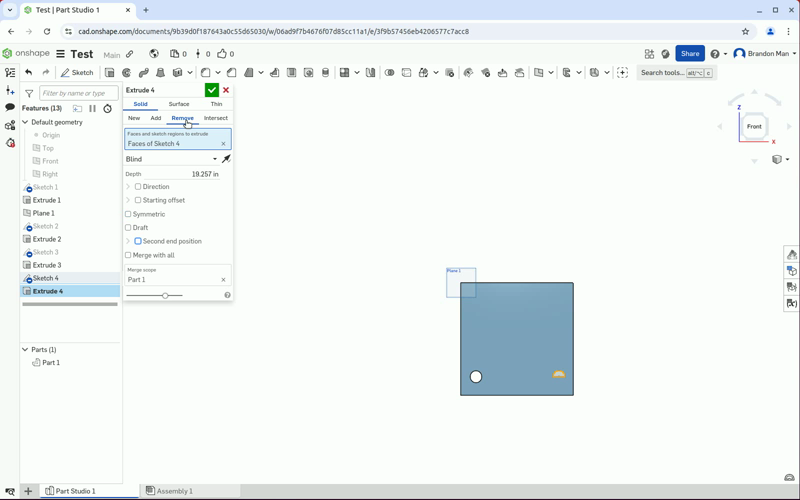
key(space)
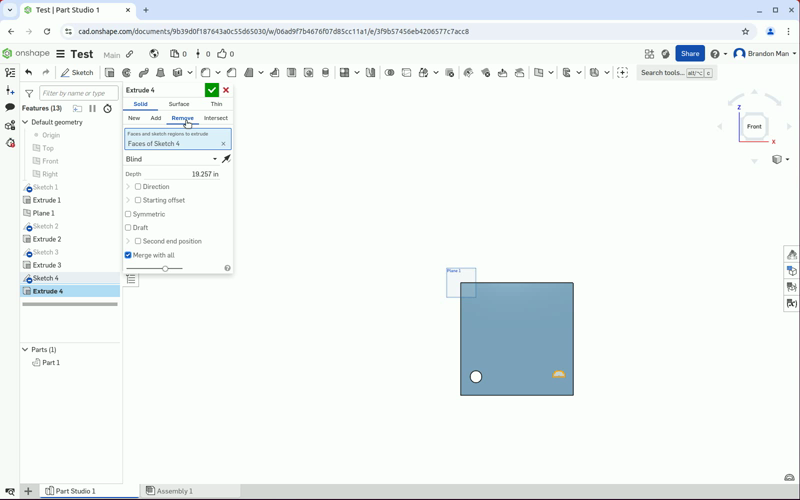
key(enter)
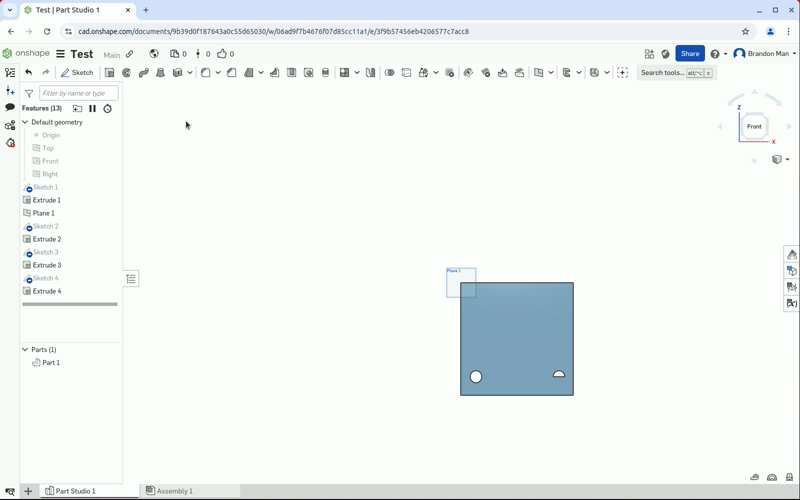
key(shift+h)
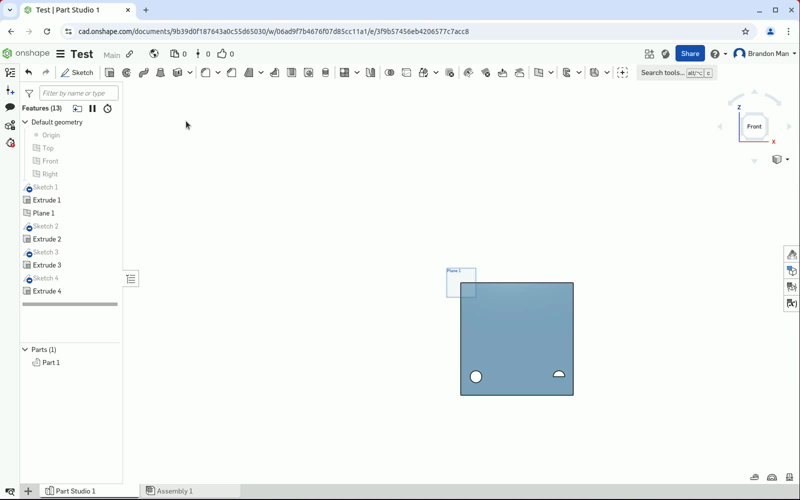
key(shift+h)
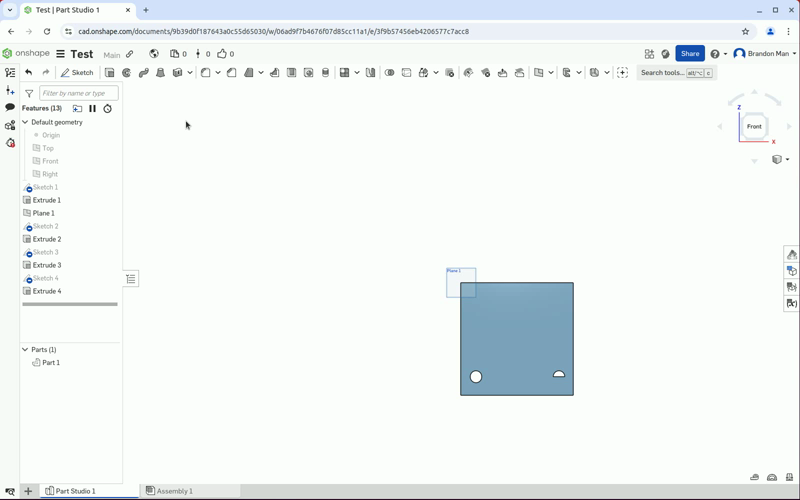
mouse_move(73, 189)
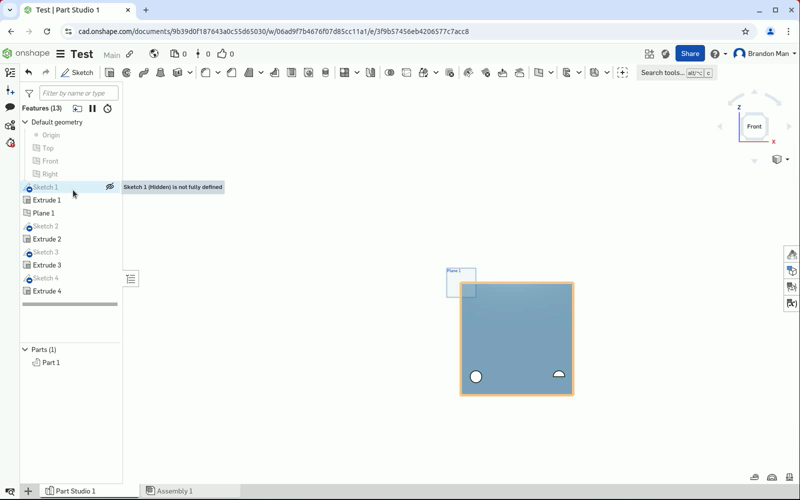
click(73, 189)
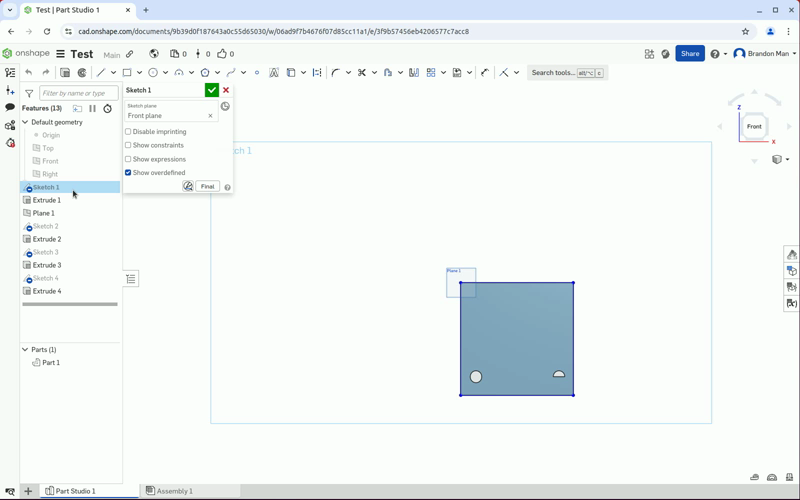
mouse_move(229, 92)
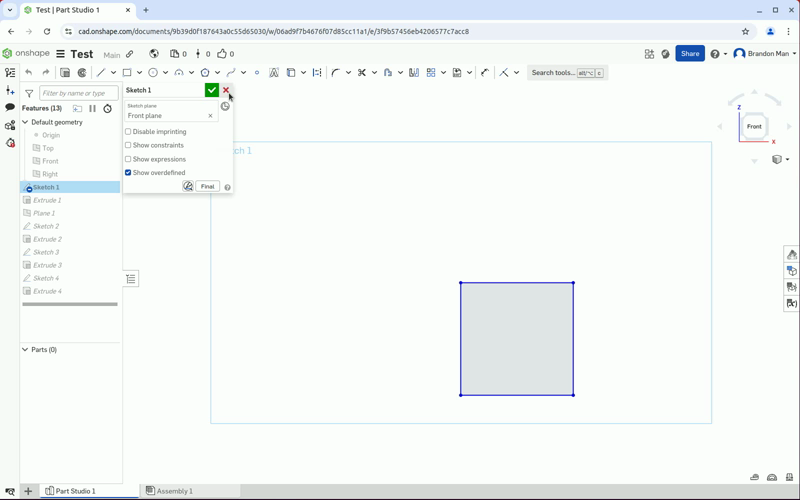
click(229, 92)
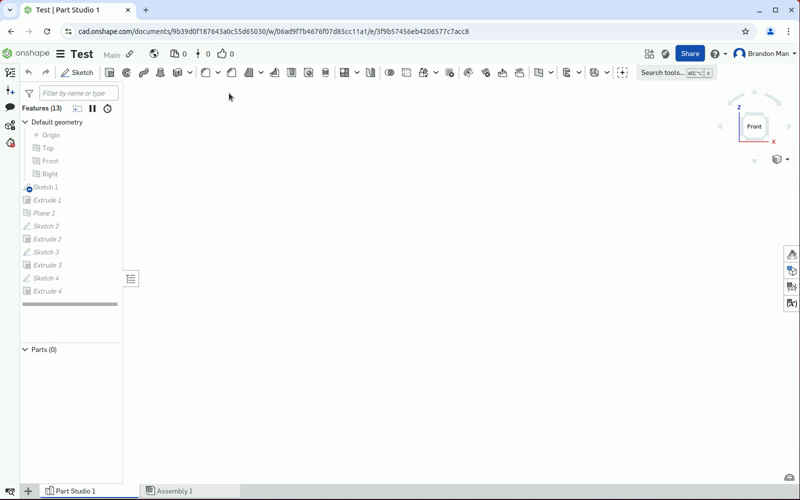
key(shift+s)
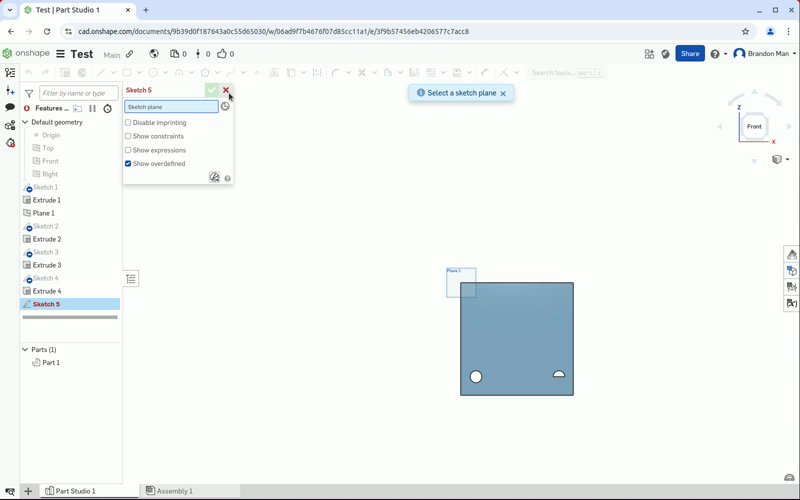
mouse_move(73, 215)
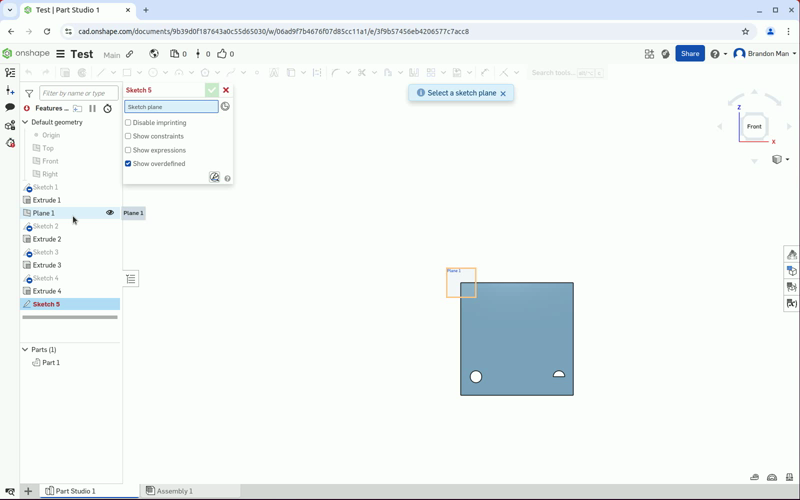
click(73, 215)
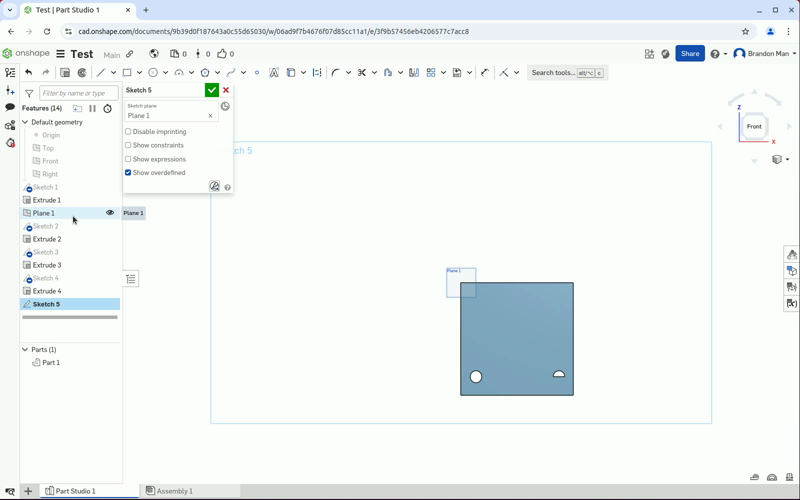
mouse_move(73, 352)
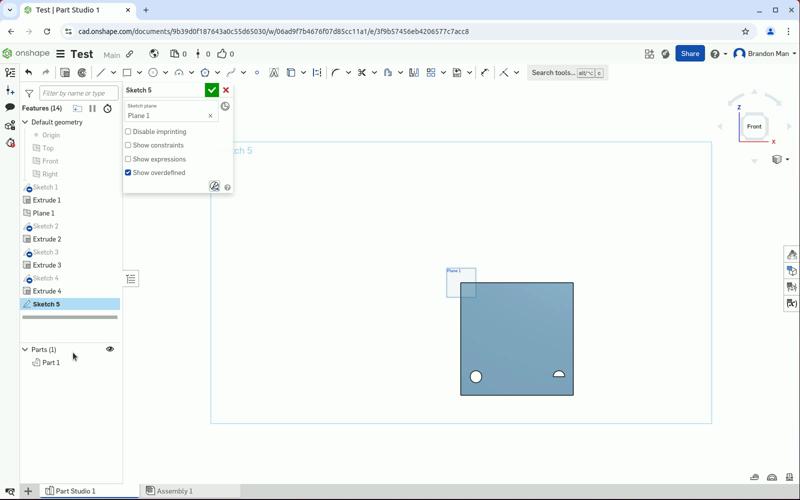
key(y)
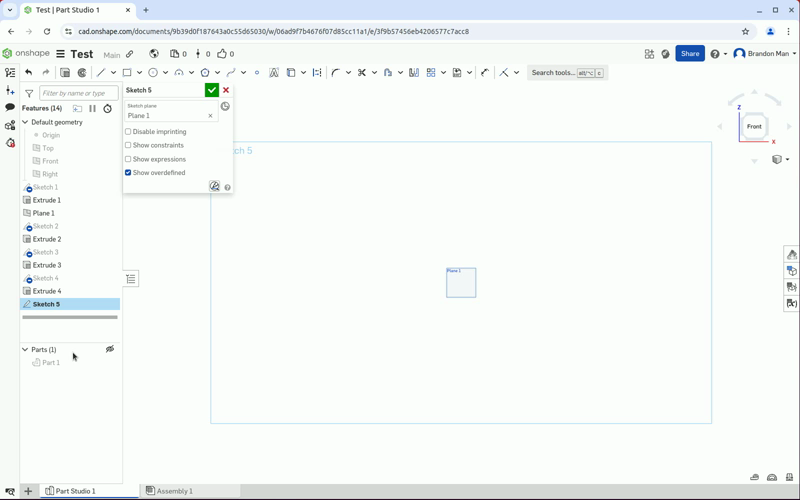
key(a)
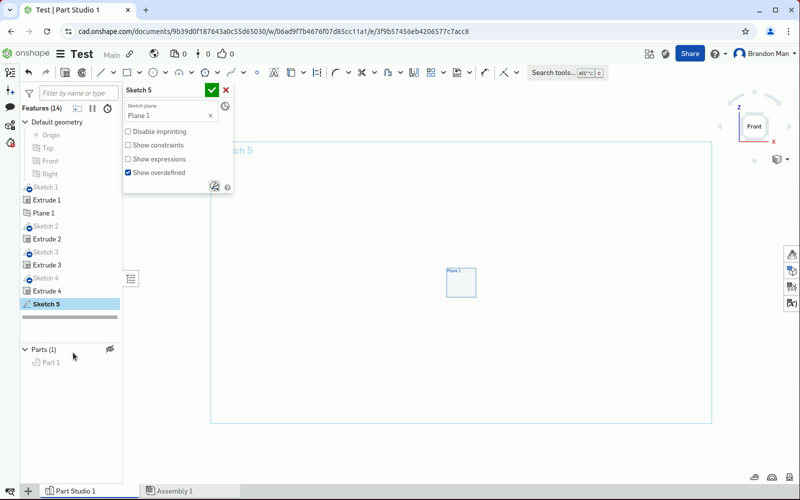
key_down(shift)
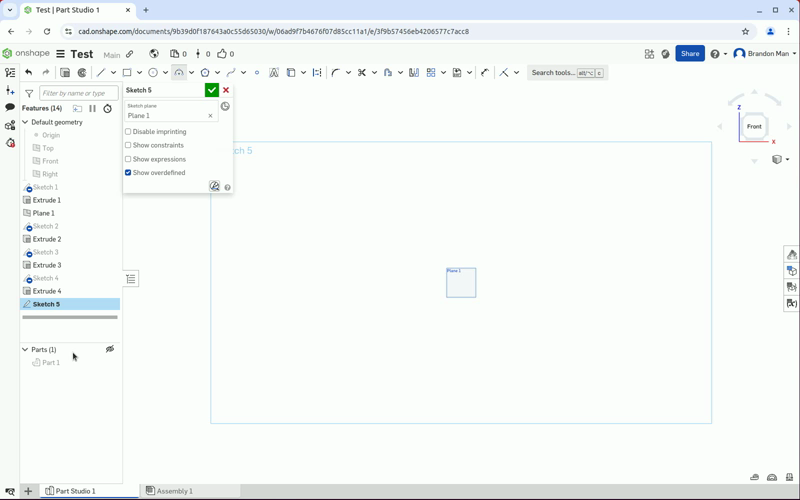
mouse_move(553, 376)
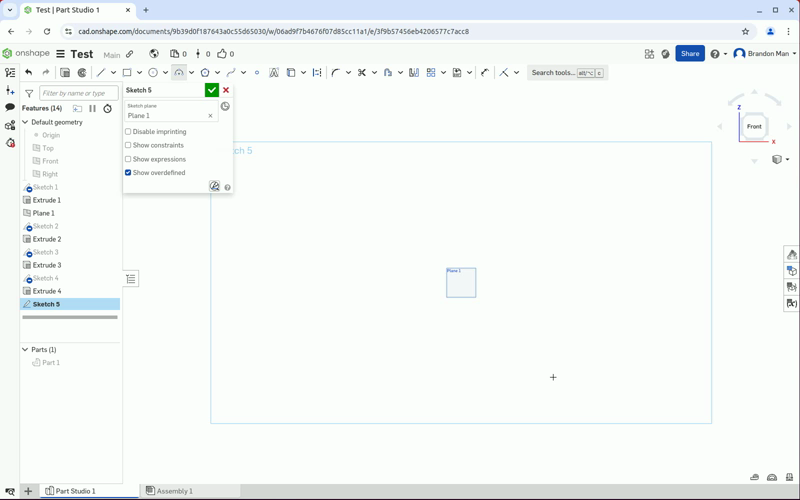
click(553, 376)
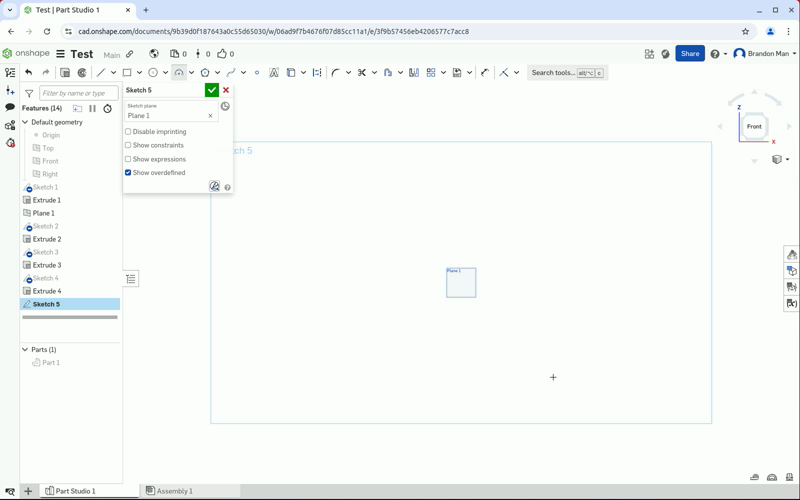
key_up(shift)
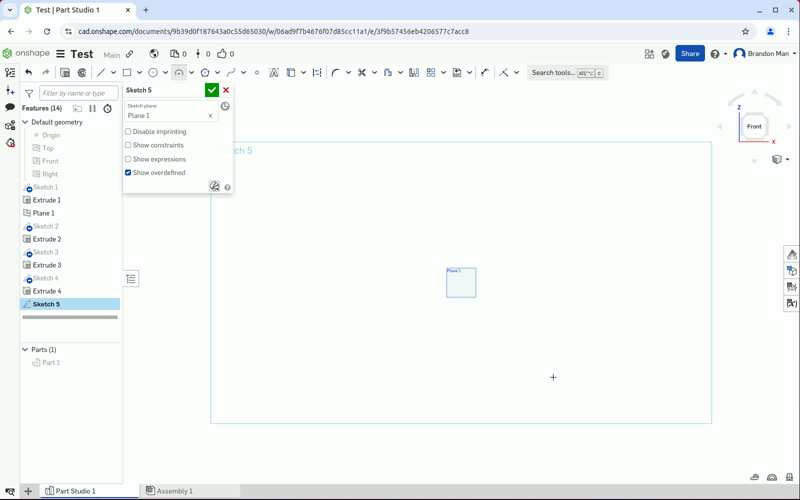
key_down(shift)
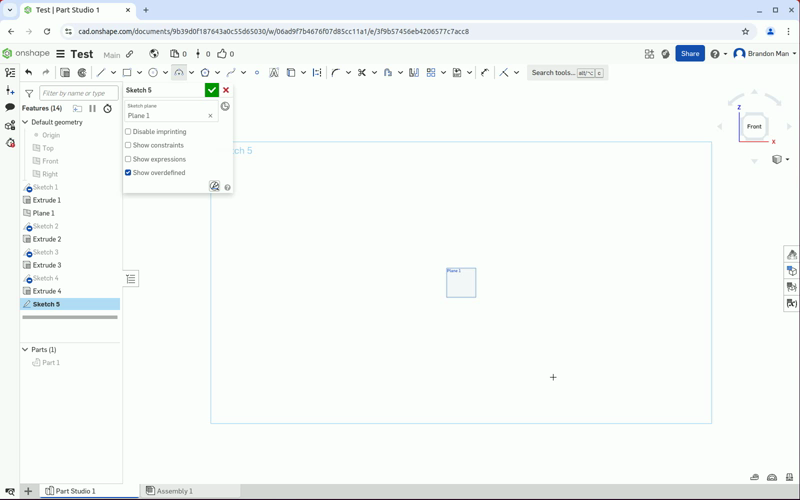
mouse_move(564, 376)
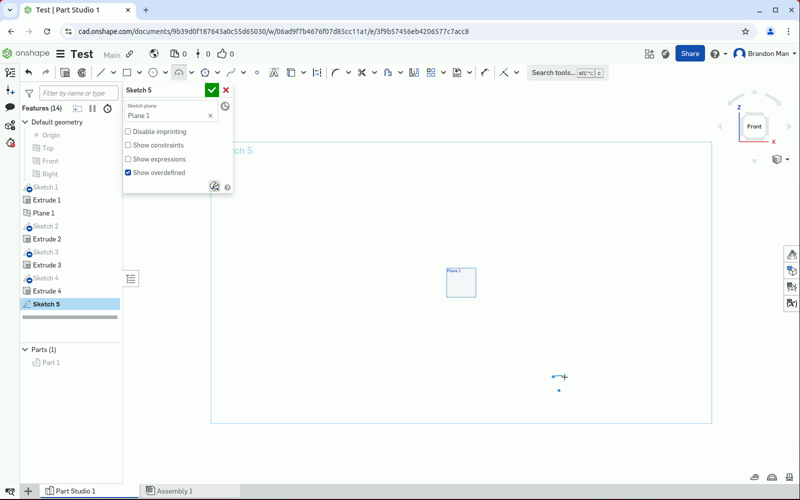
click(564, 376)
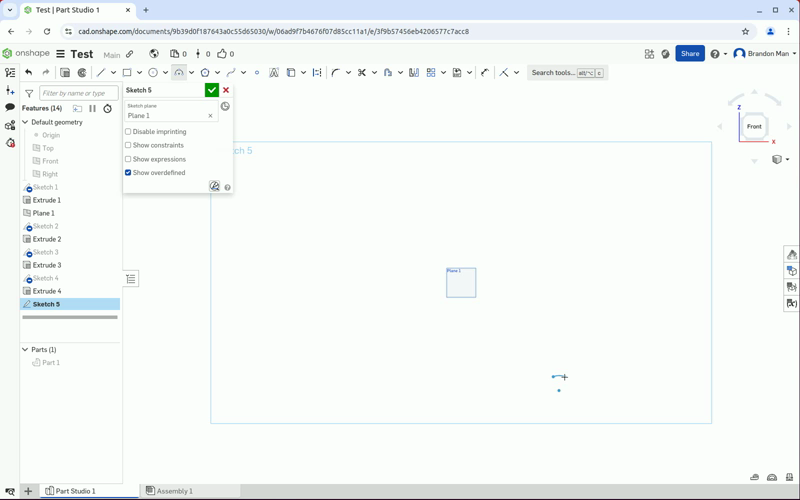
mouse_move(559, 382)
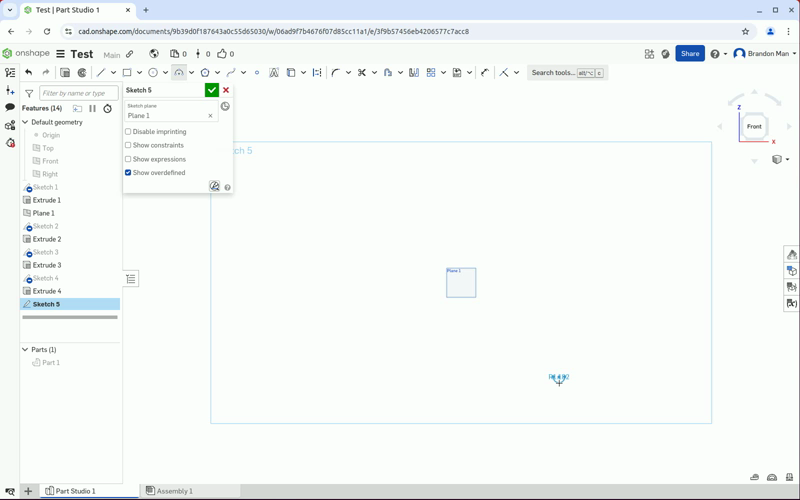
click(559, 382)
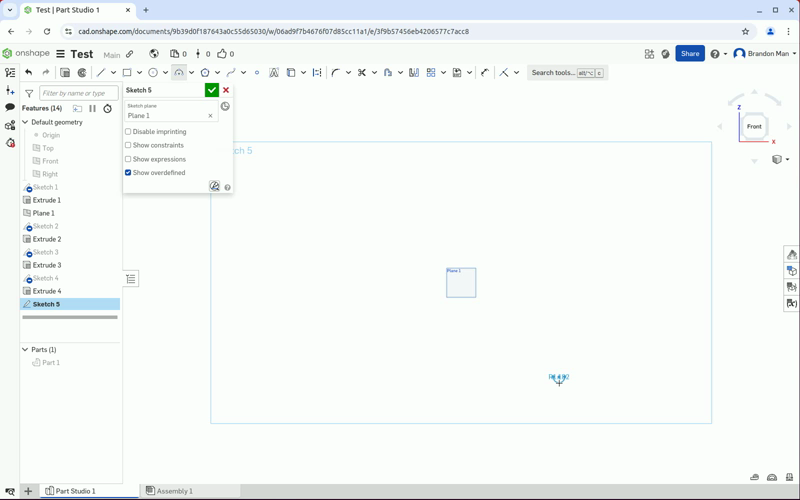
key_up(shift)
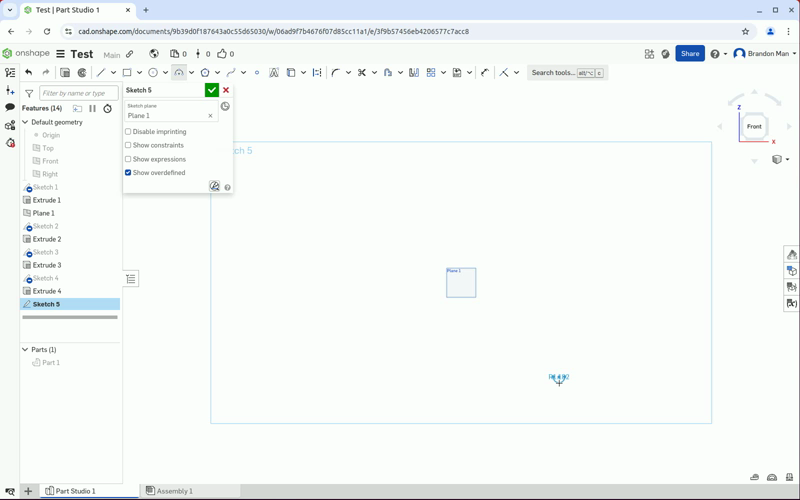
key(esc)
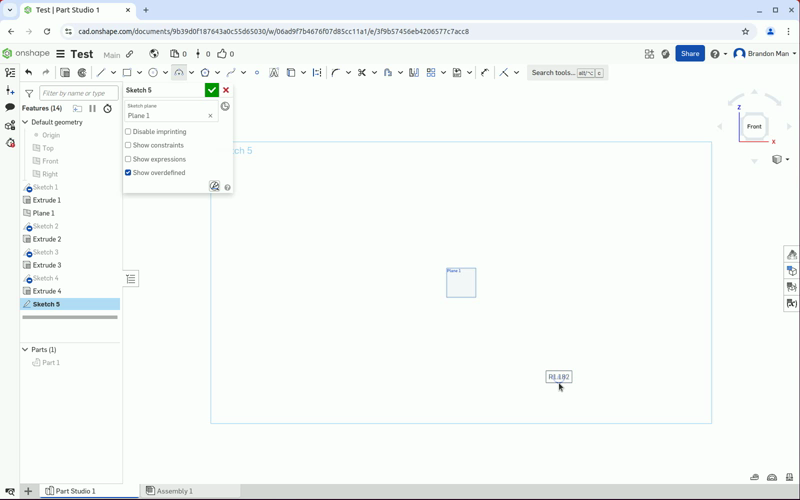
key(l)
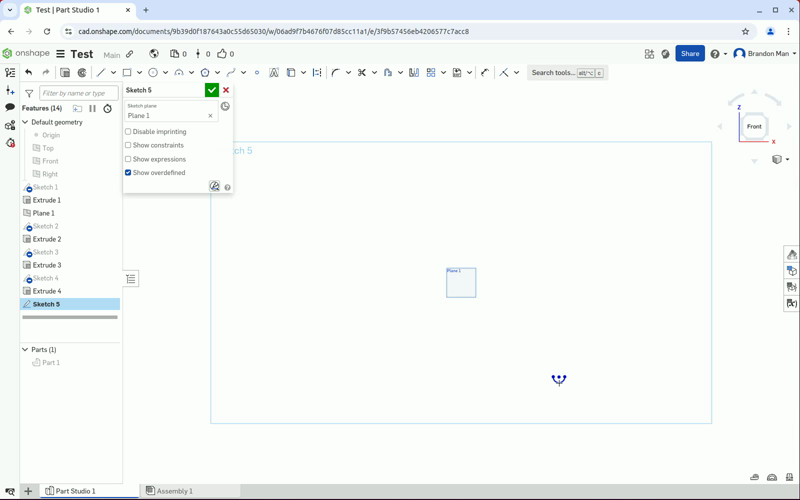
mouse_move(564, 376)
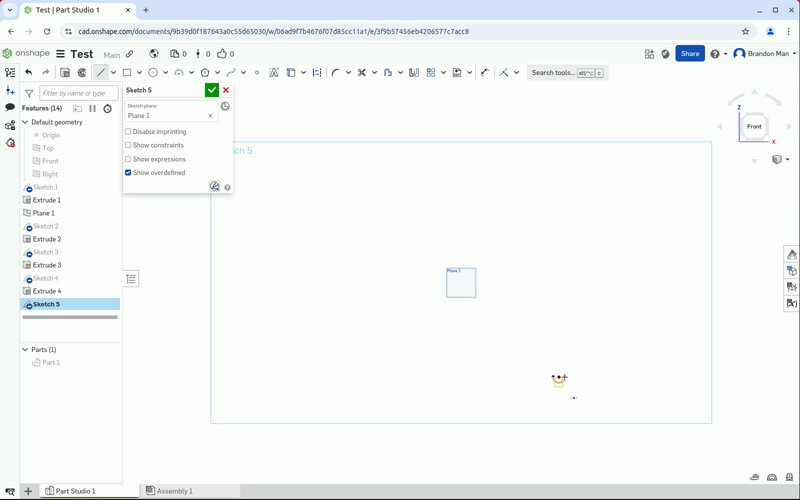
click(564, 376)
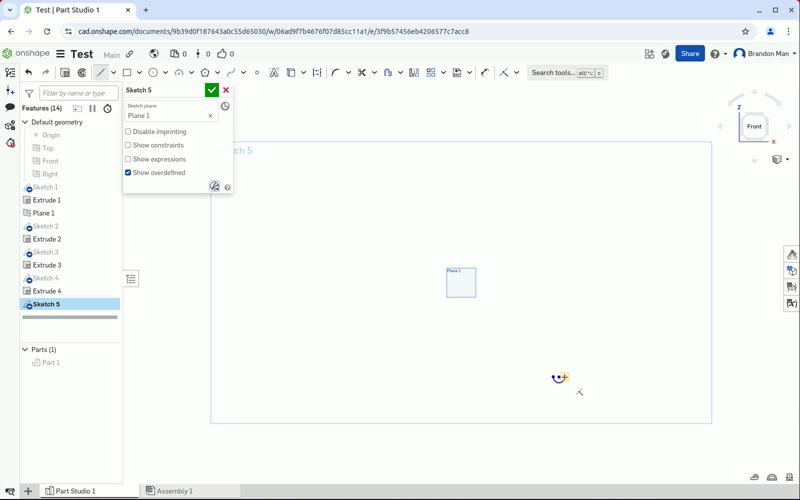
mouse_move(589, 376)
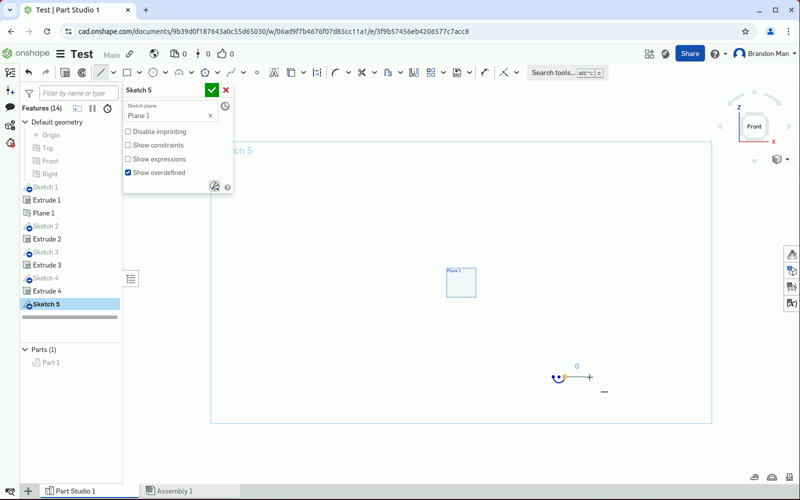
key_down(shift)
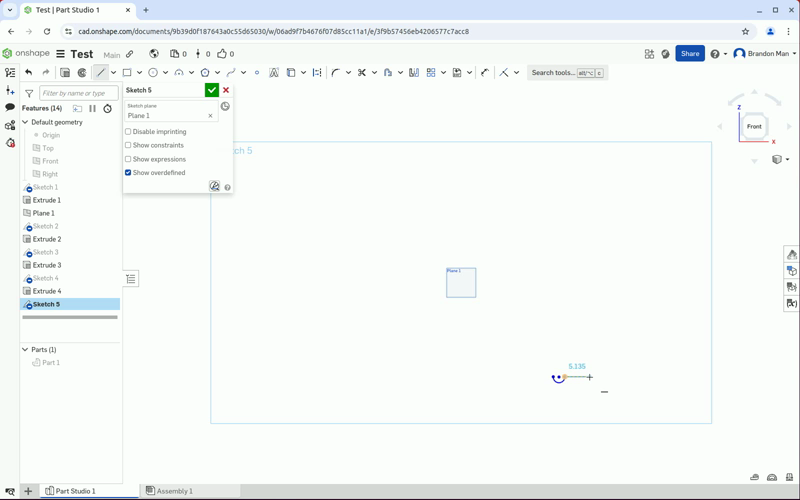
mouse_move(553, 376)
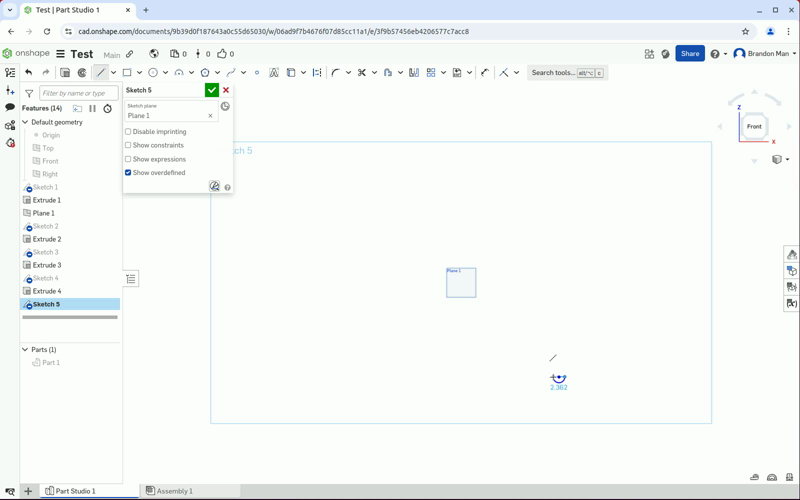
key_up(shift)
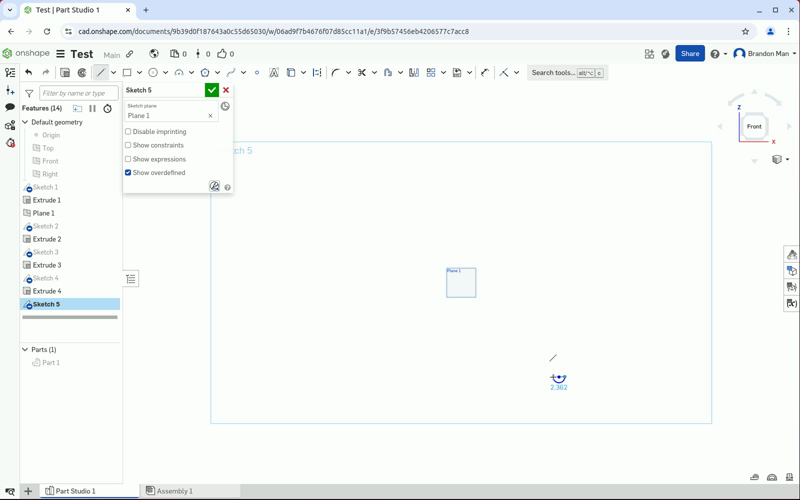
click(553, 376)
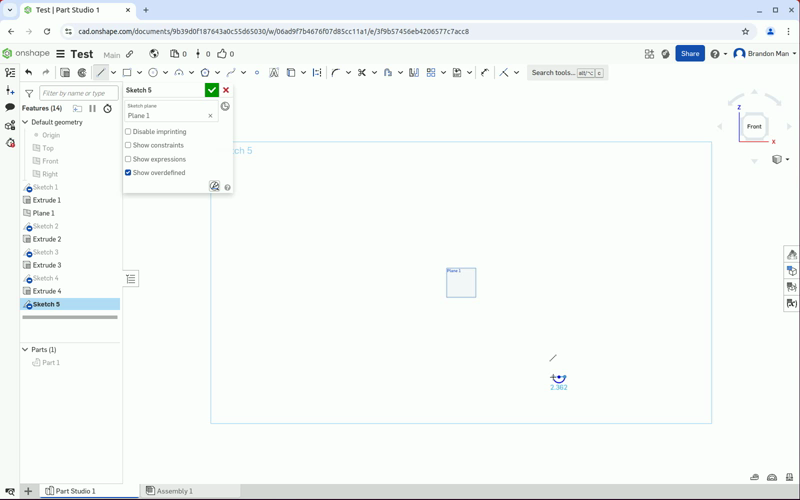
key(esc)
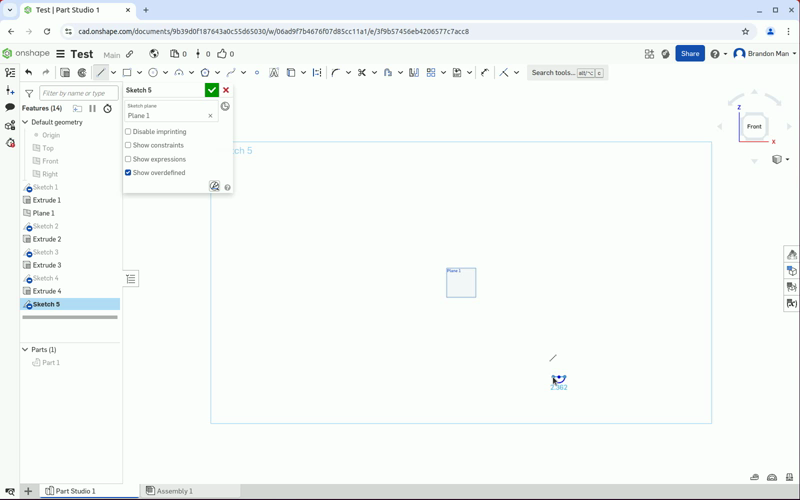
mouse_move(555, 377)
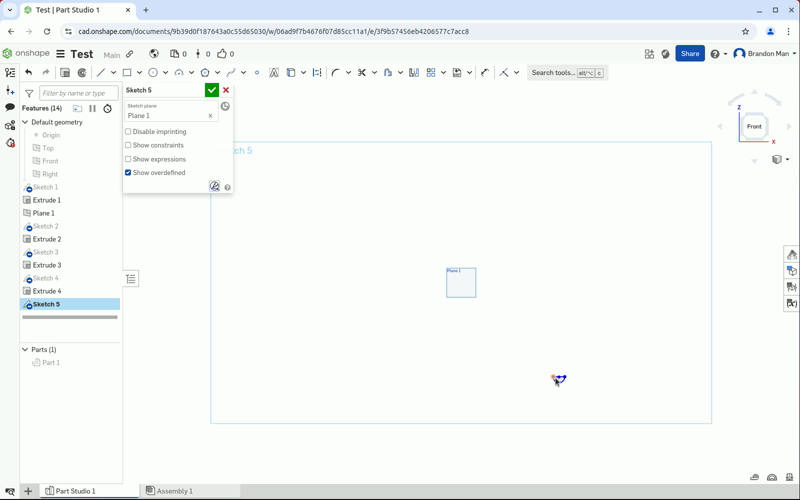
scroll(6)
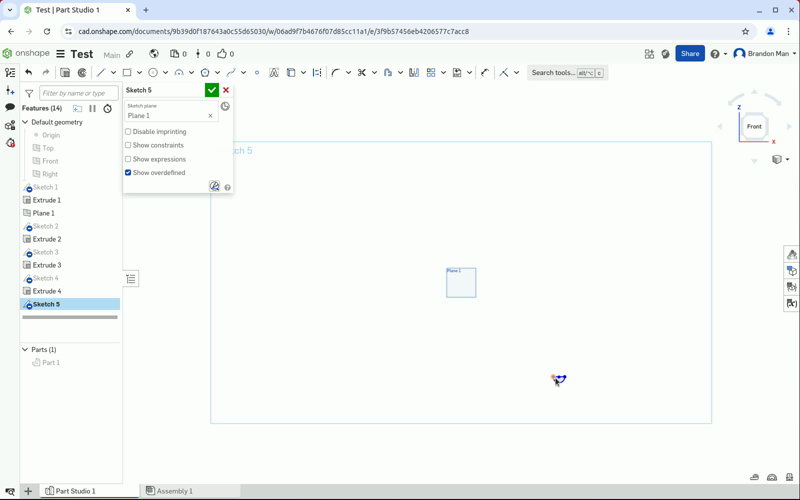
scroll(6)
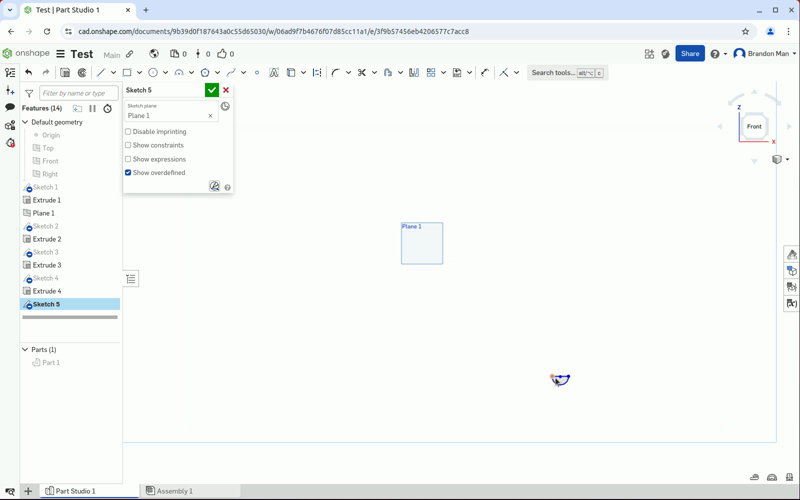
scroll(6)
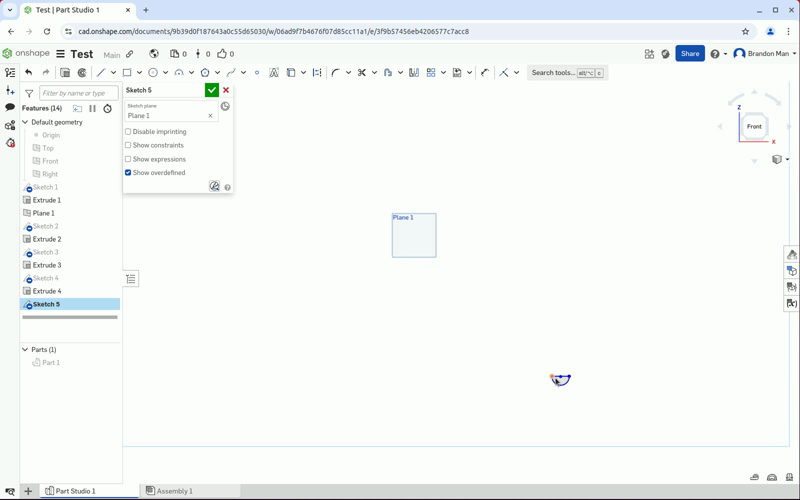
scroll(6)
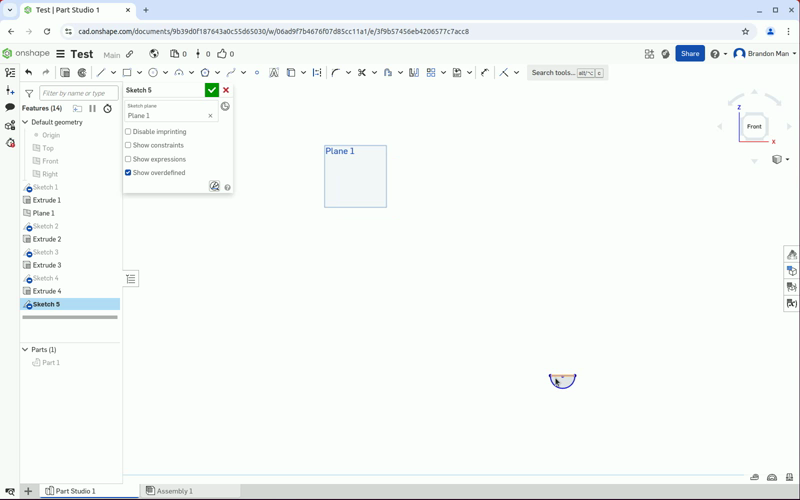
scroll(6)
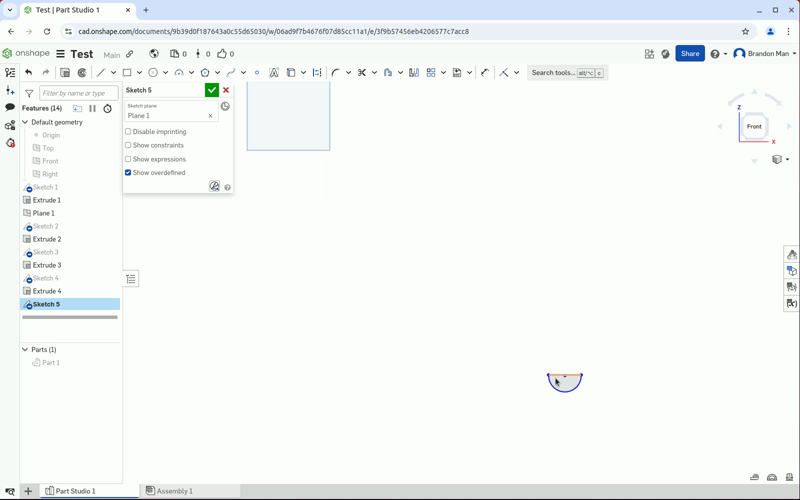
scroll(6)
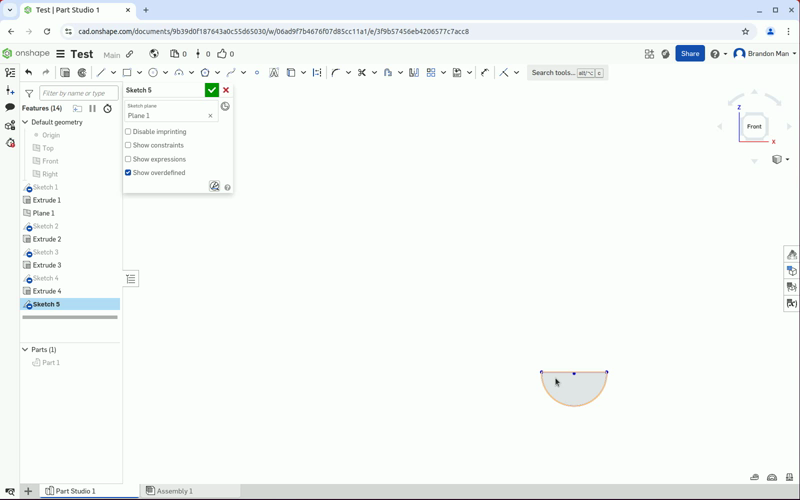
scroll(6)
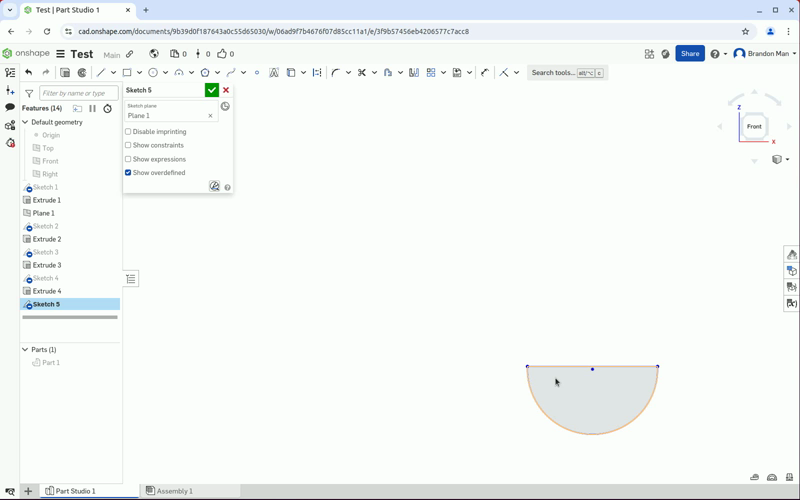
click(555, 377)
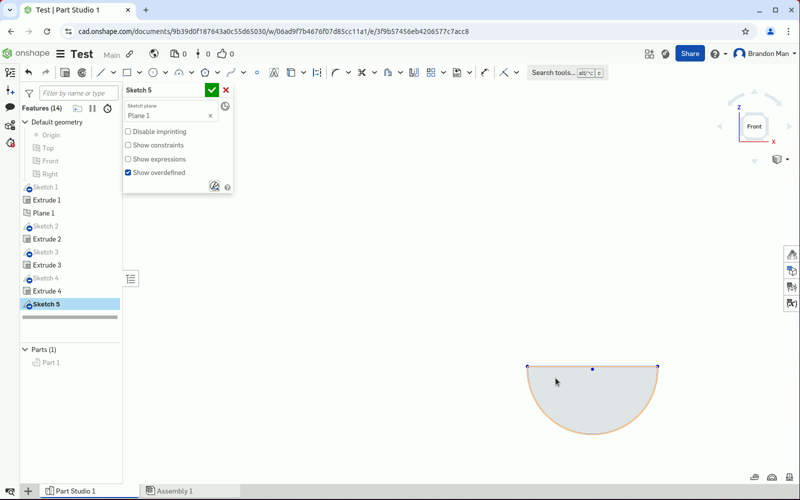
scroll(-6)
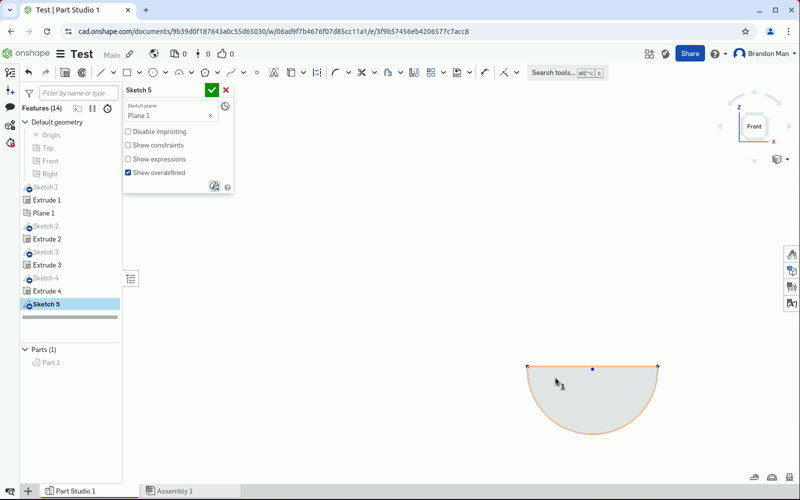
scroll(-6)
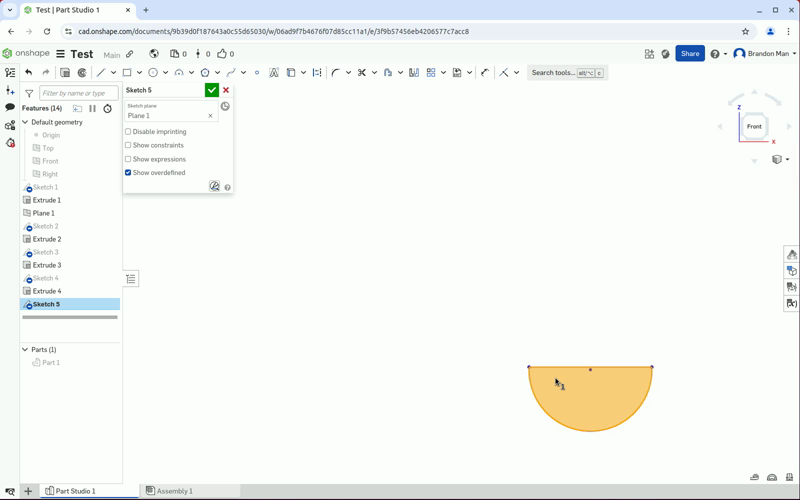
scroll(-6)
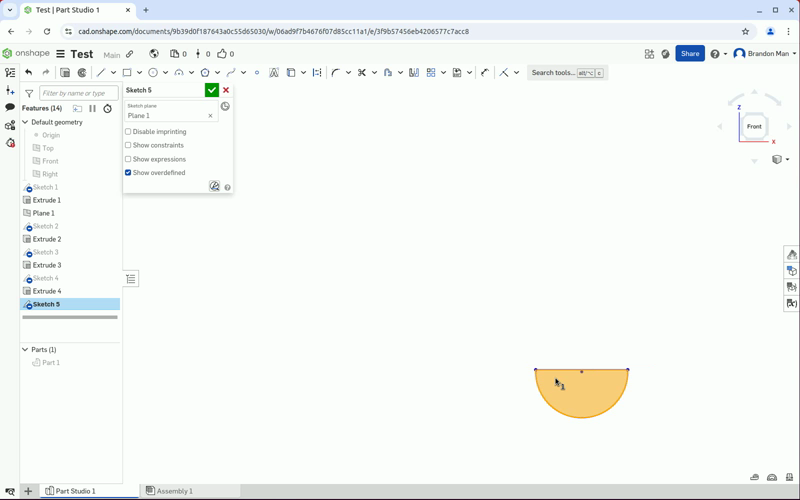
scroll(-6)
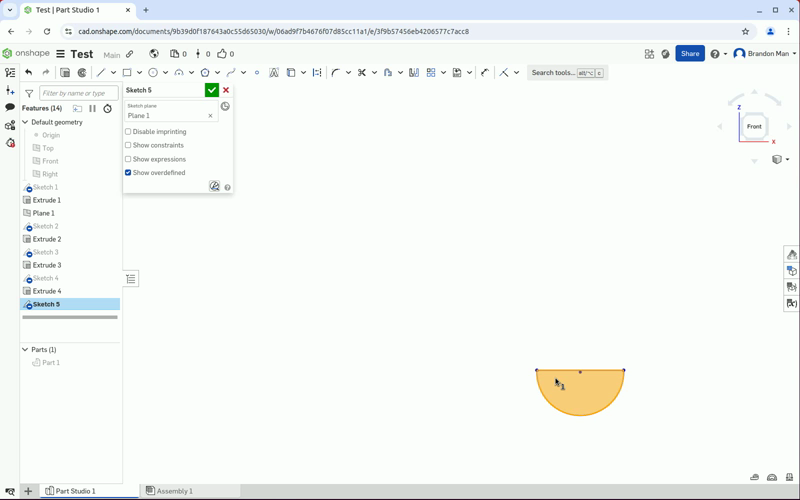
scroll(-6)
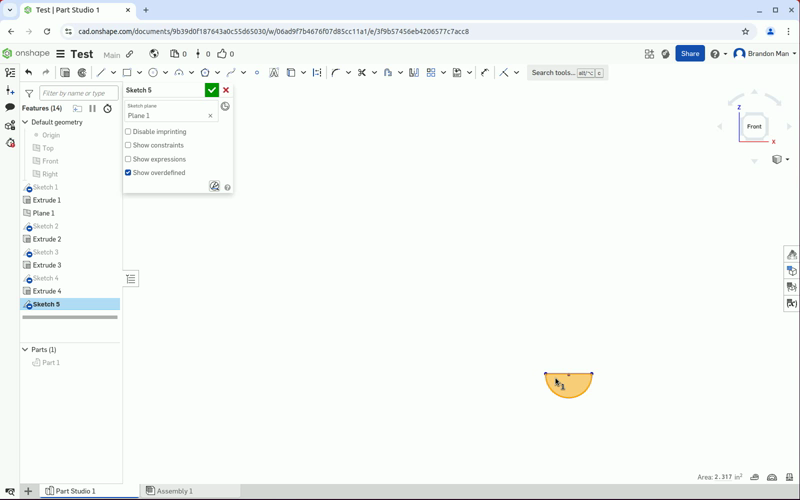
scroll(-6)
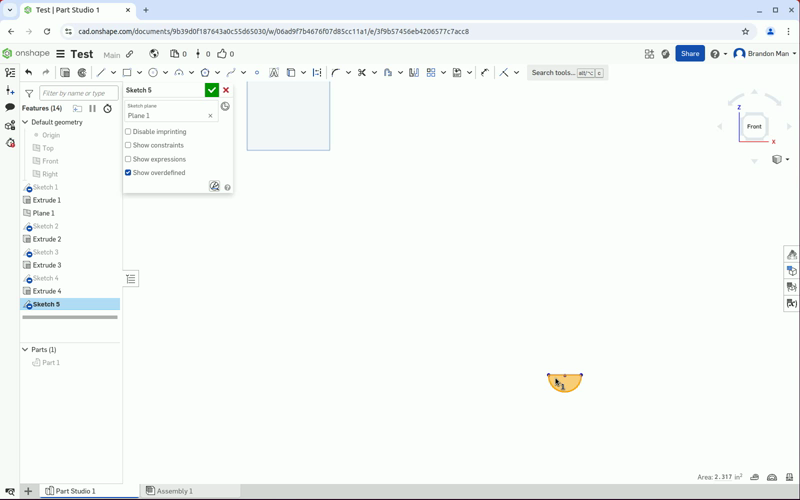
scroll(-6)
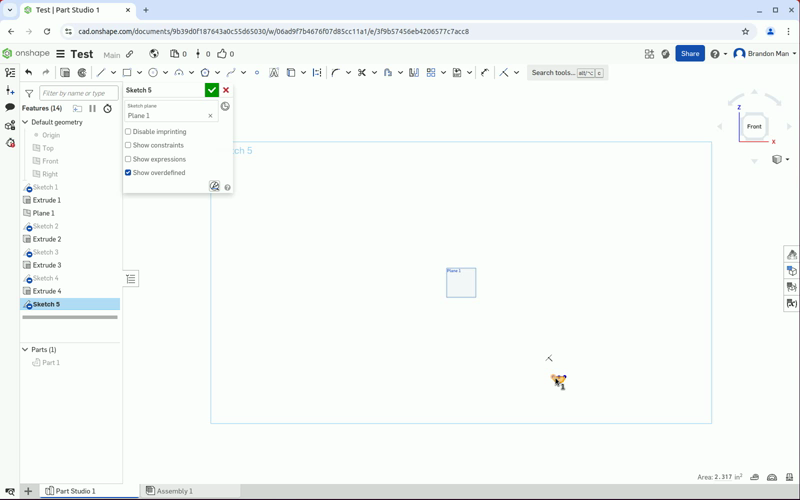
mouse_move(73, 352)
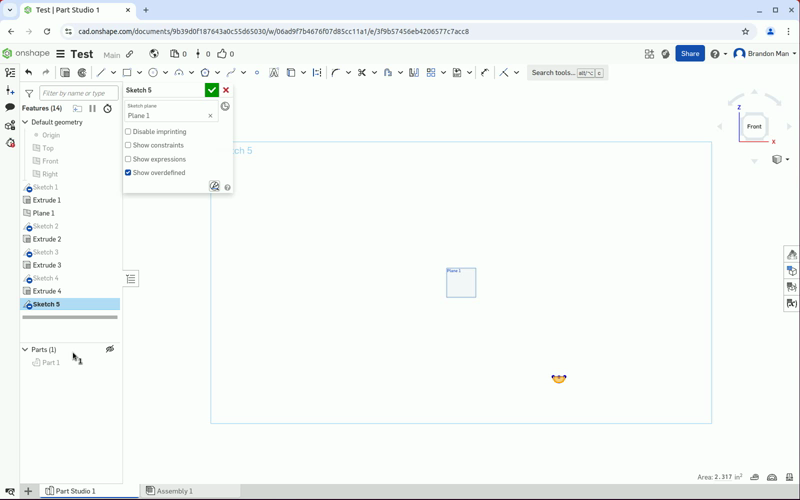
key(shift+y)
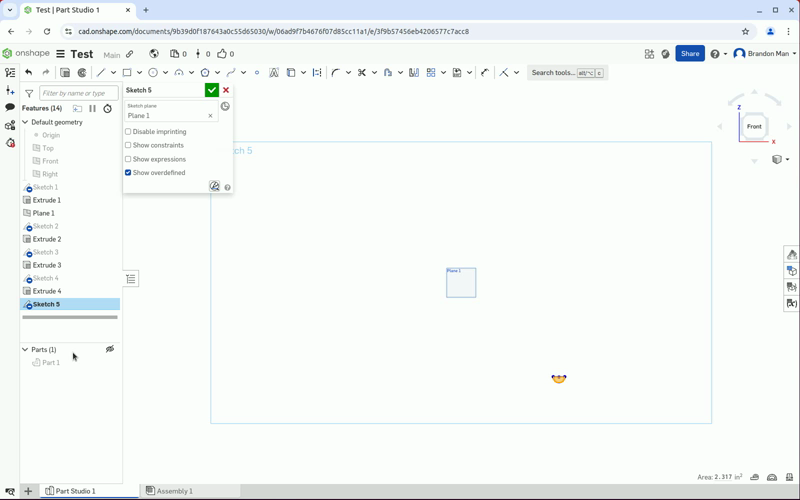
key(shift+e)
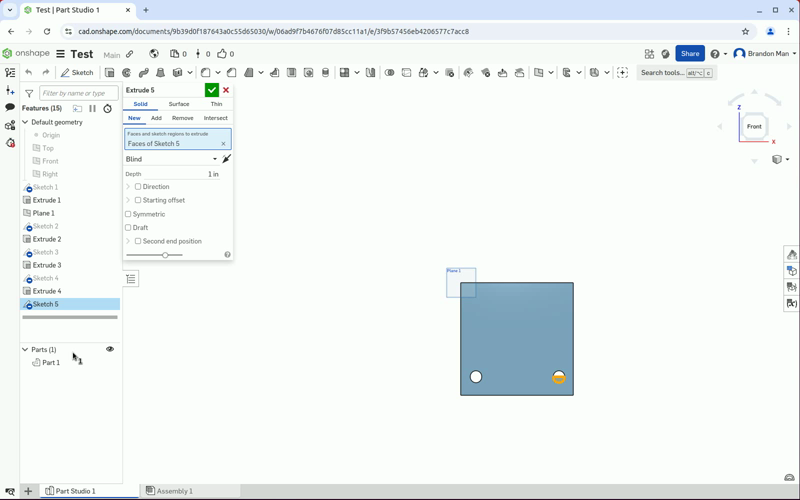
mouse_move(143, 106)
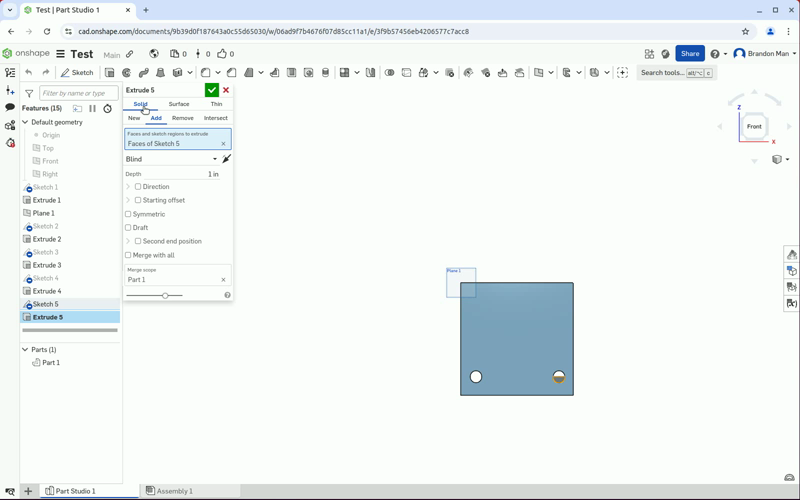
click(143, 106)
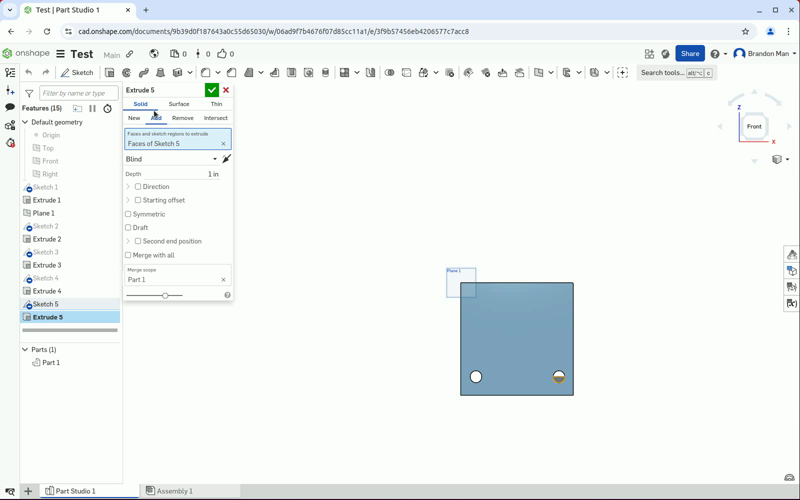
mouse_move(186, 120)
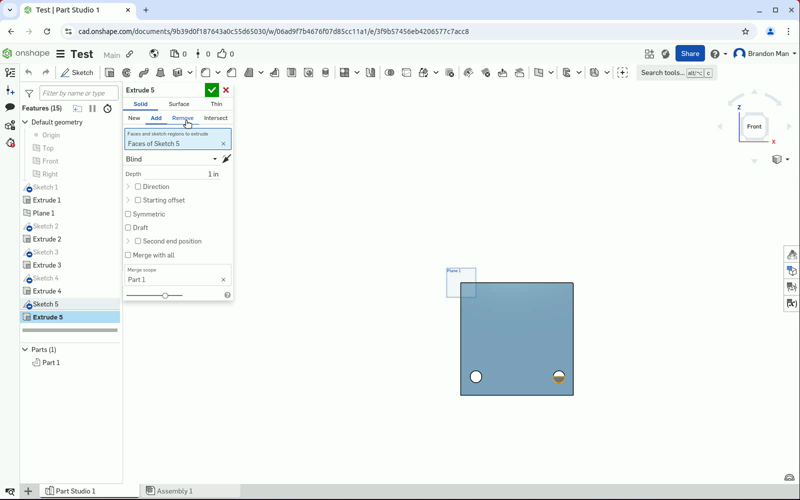
click(186, 120)
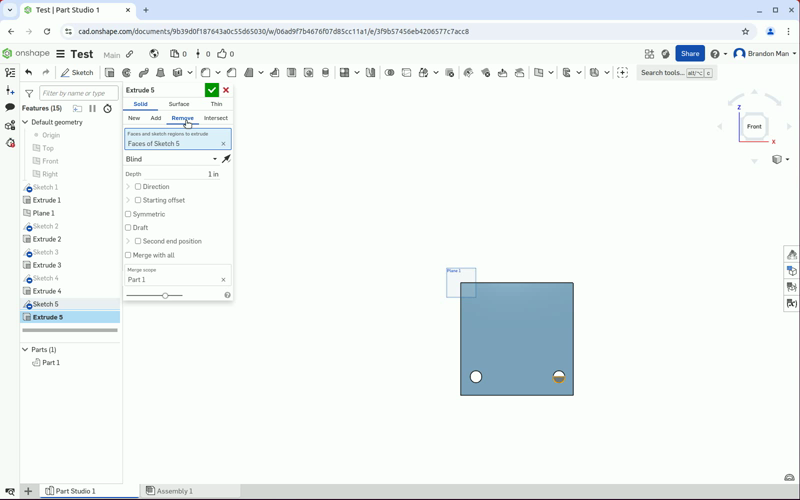
key(tab, 4)
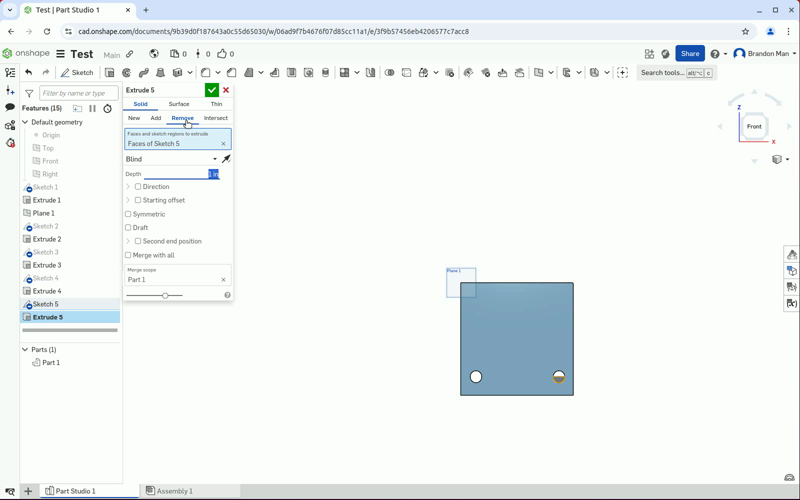
text(19.257)
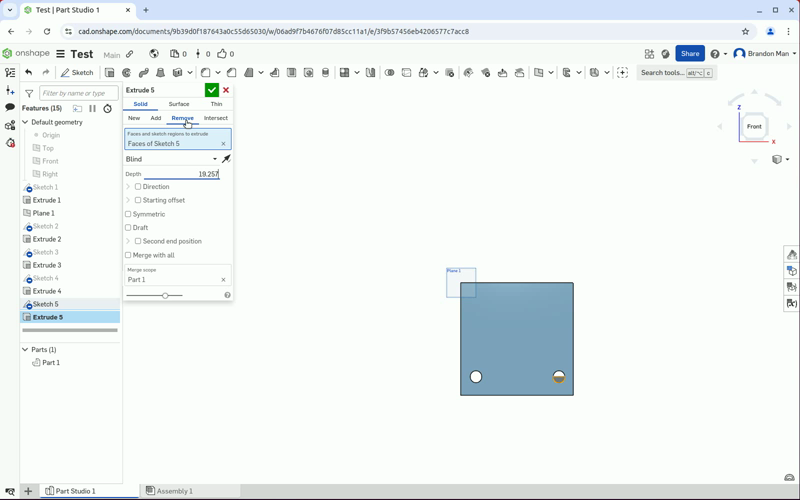
key(tab, 6)
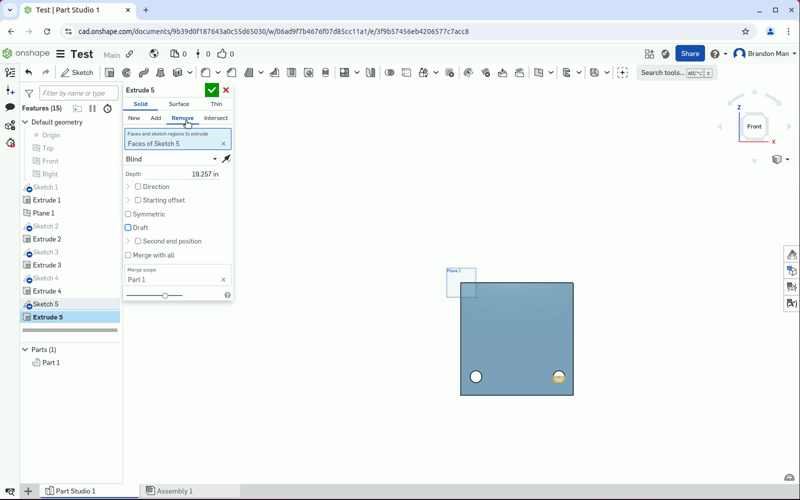
key(space)
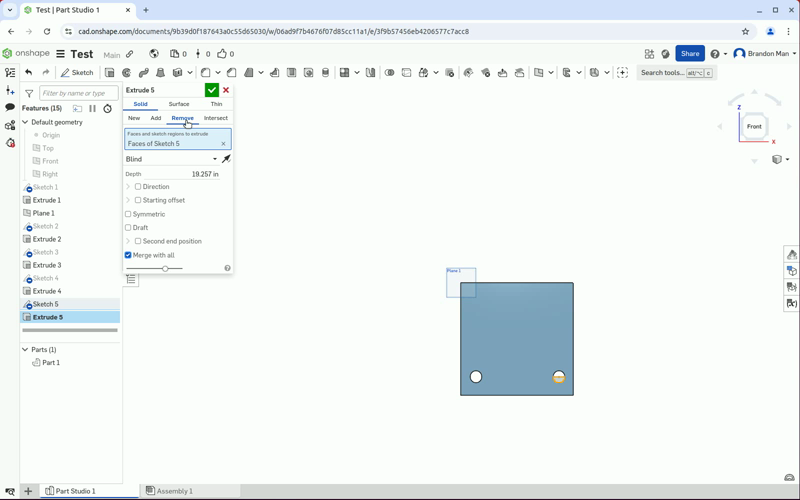
key(enter)
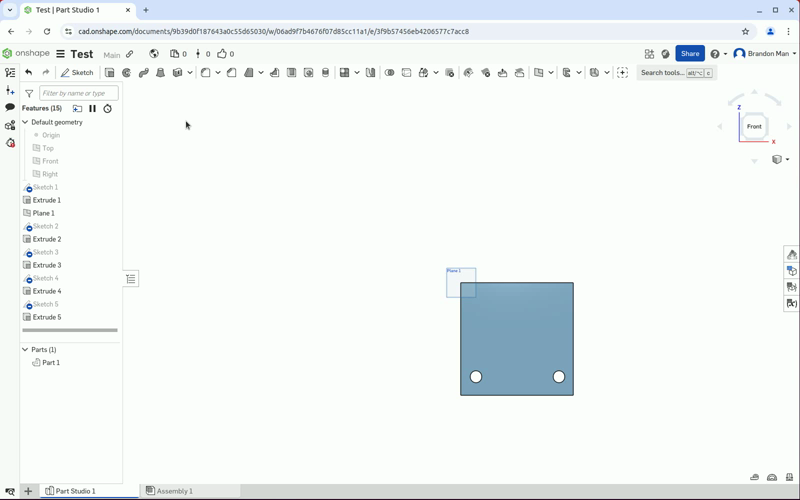
key(shift+h)
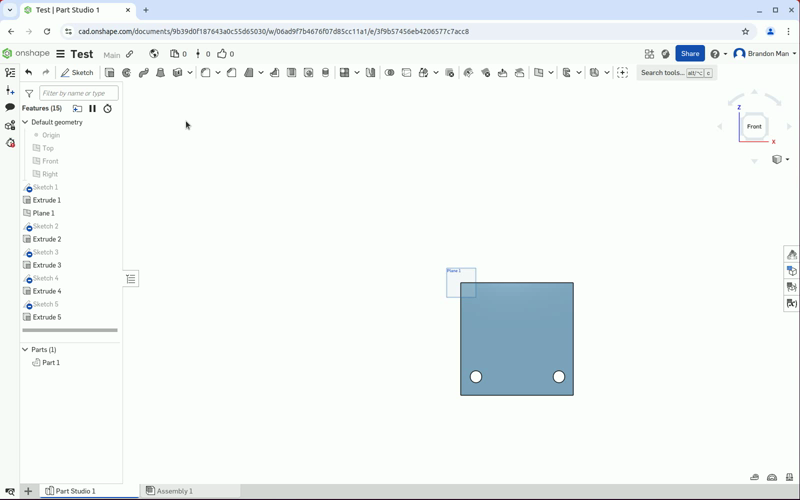
key(shift+h)
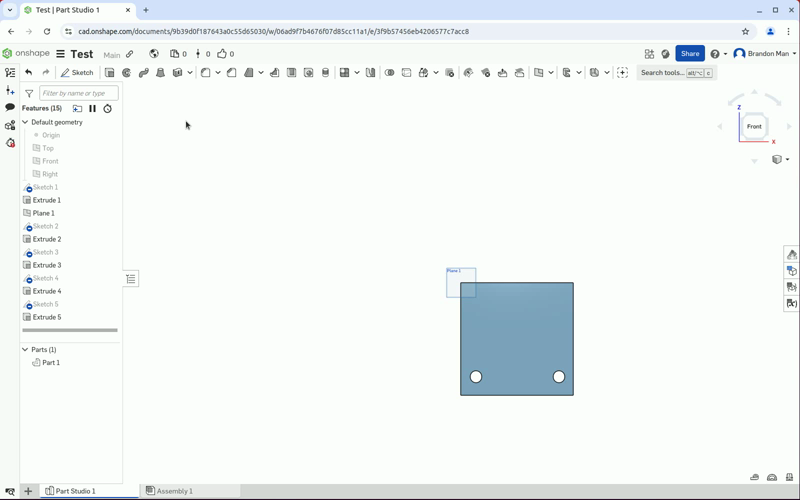
mouse_move(73, 189)
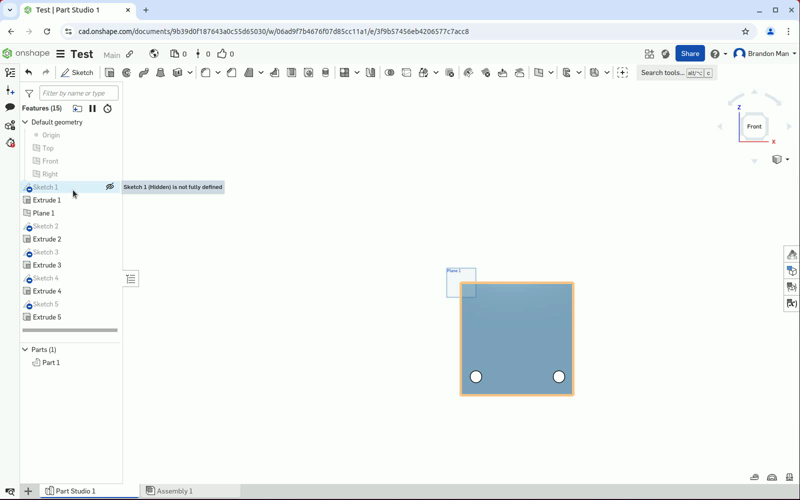
click(73, 189)
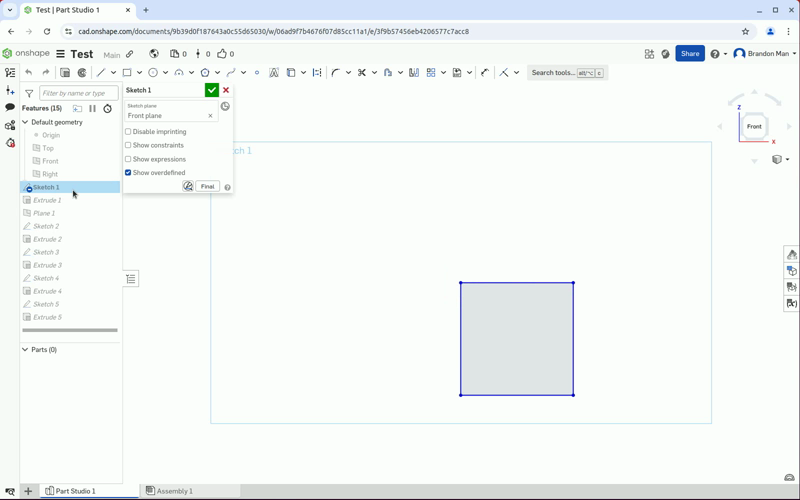
mouse_move(229, 92)
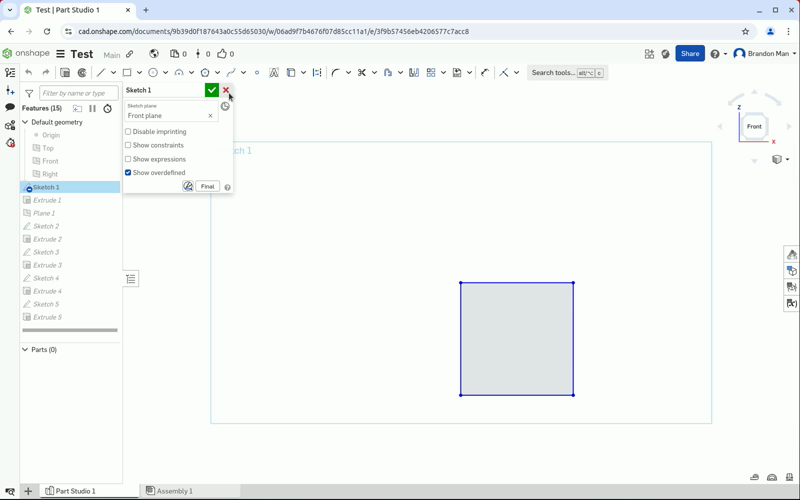
click(229, 92)
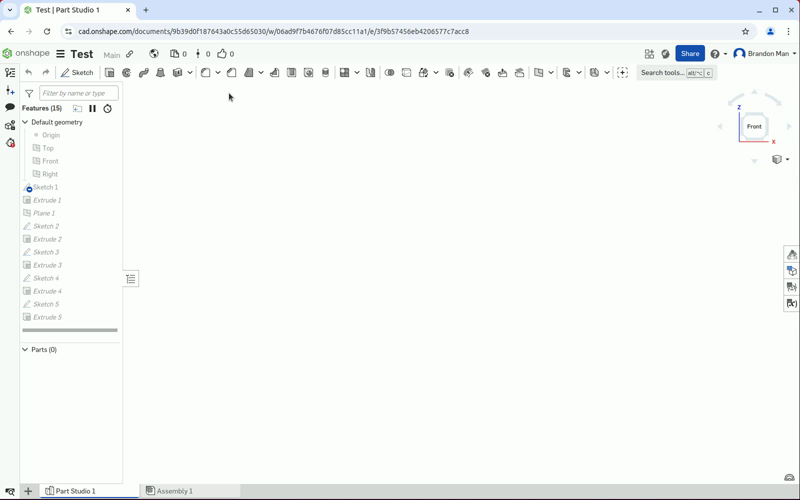
key(shift+s)
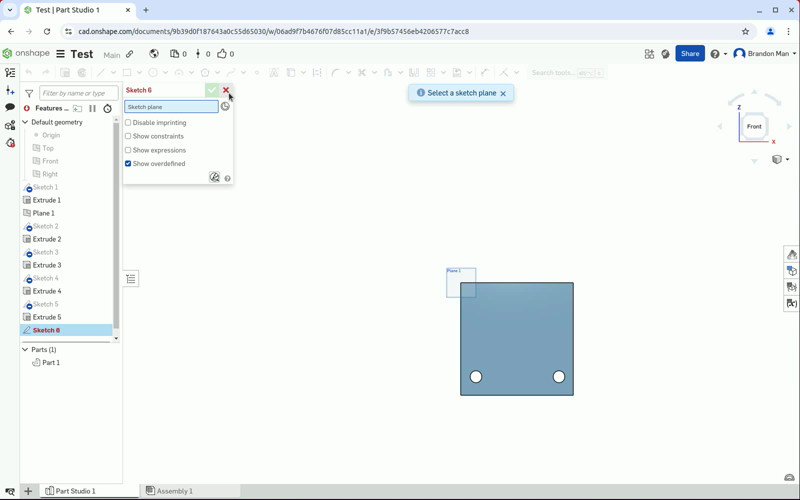
mouse_move(69, 215)
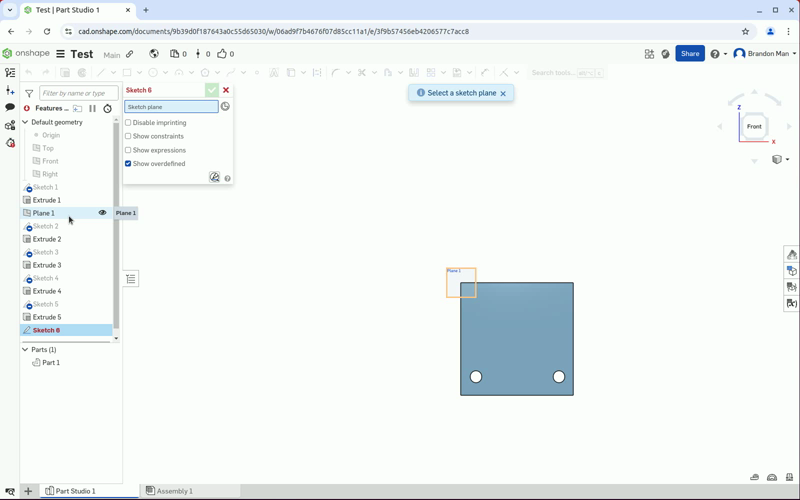
click(69, 215)
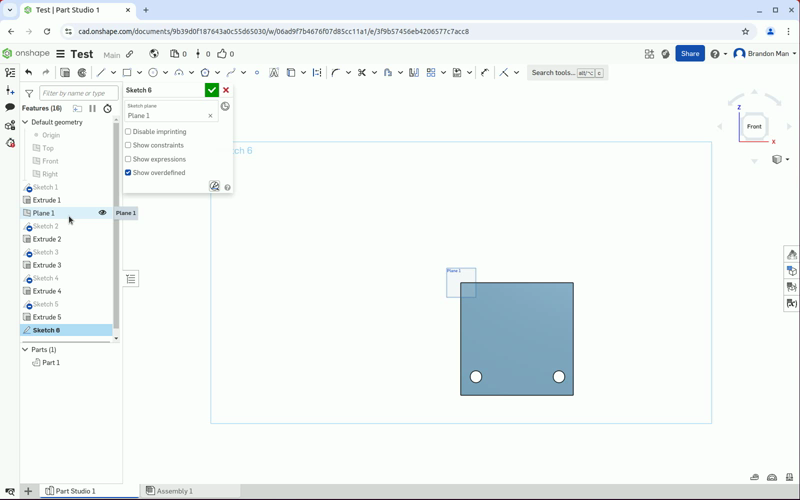
mouse_move(73, 352)
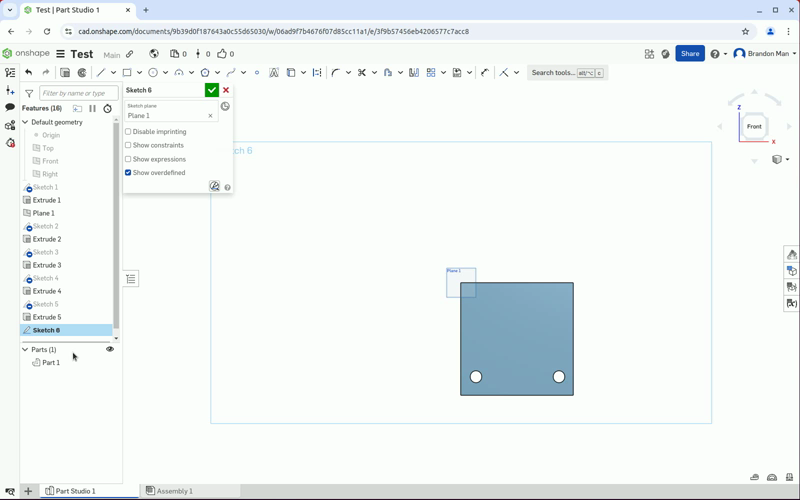
key(y)
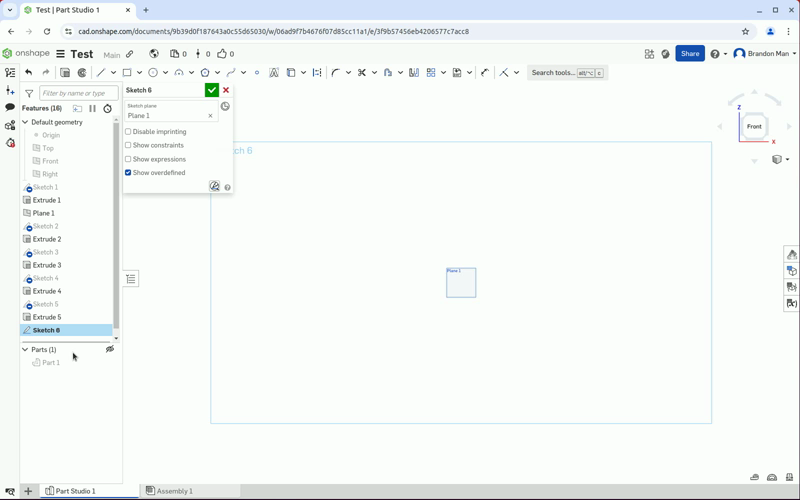
key(a)
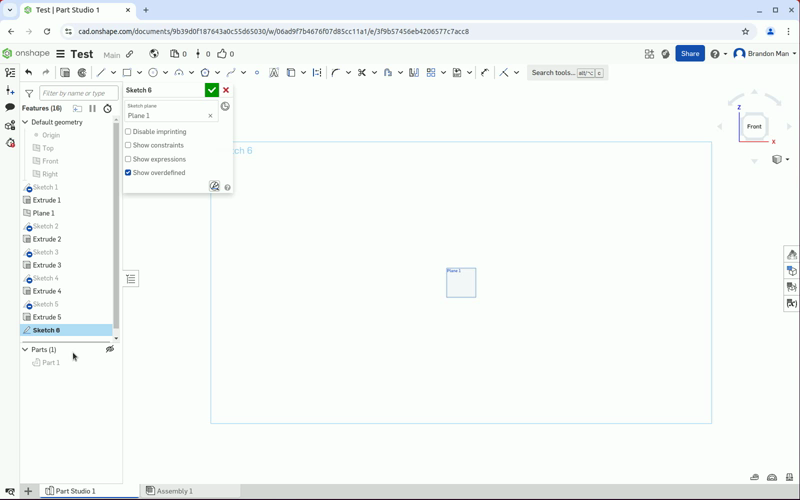
key_down(shift)
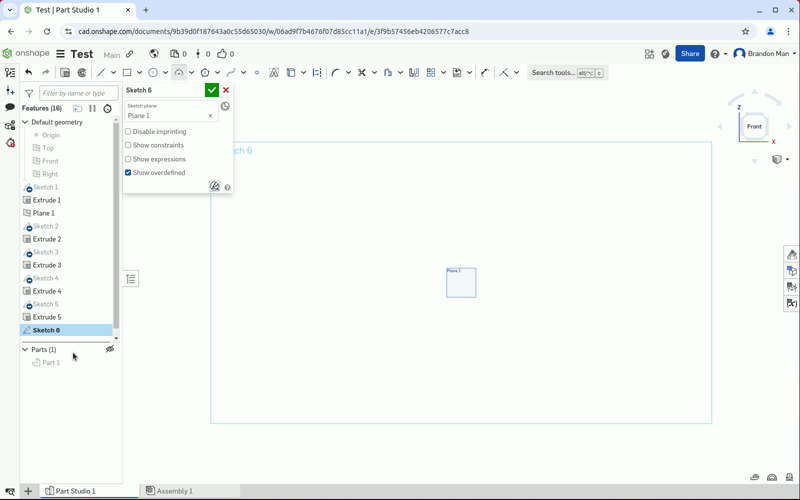
mouse_move(553, 301)
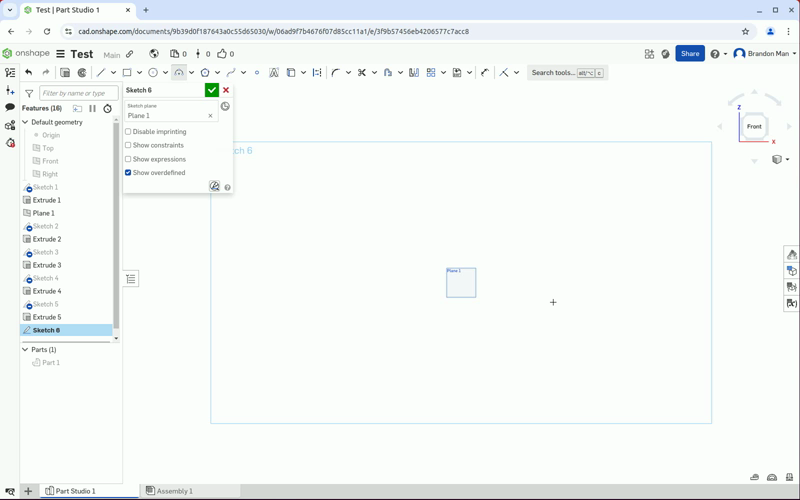
click(553, 301)
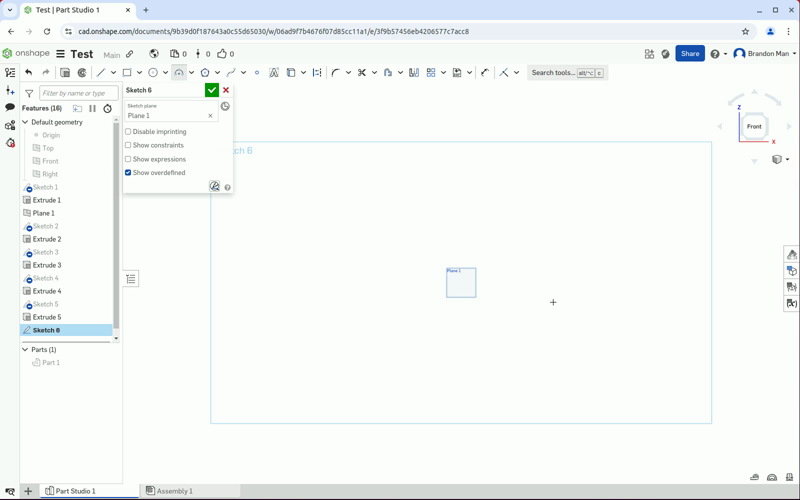
key_up(shift)
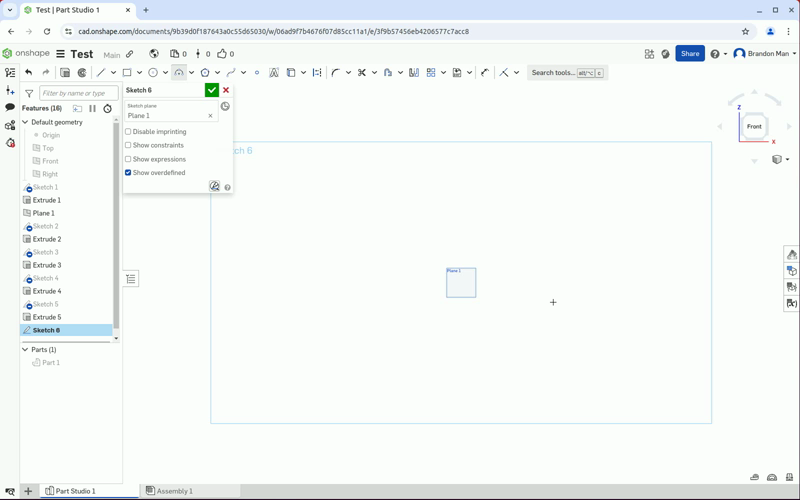
key_down(shift)
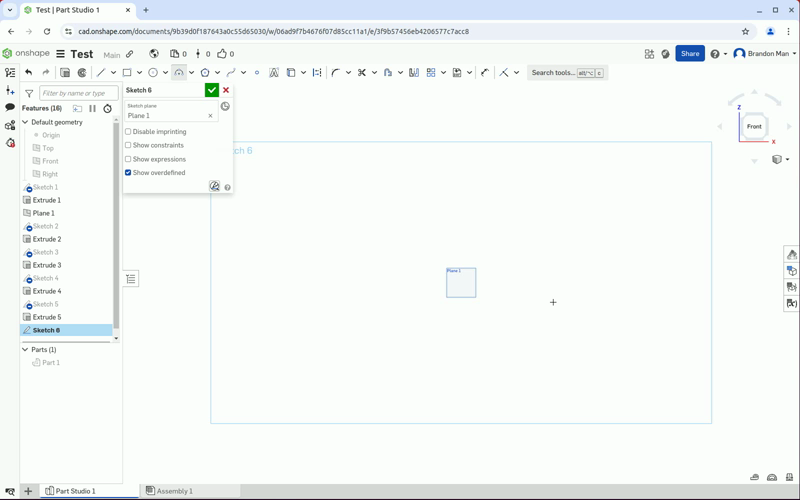
mouse_move(564, 301)
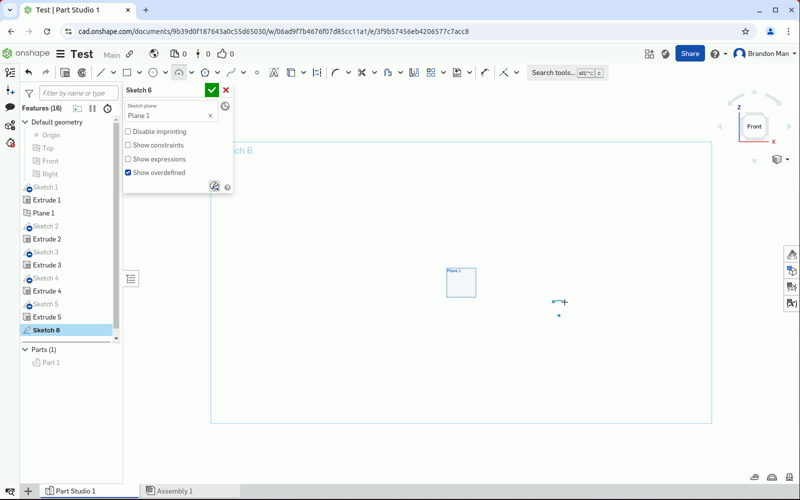
click(564, 301)
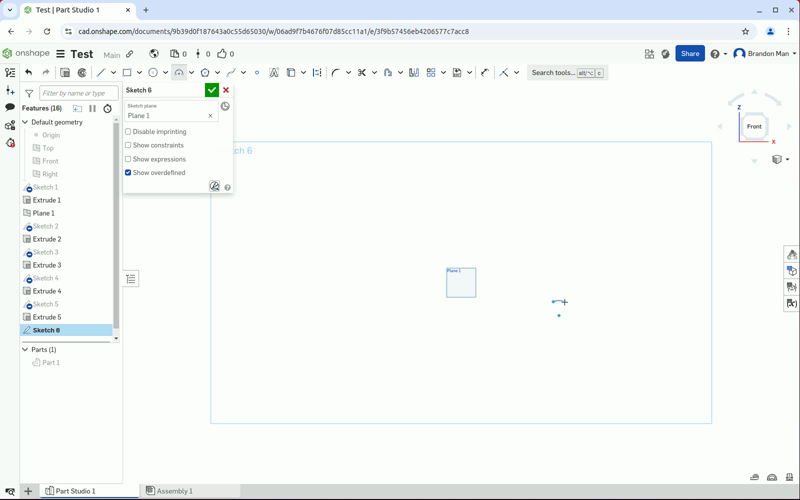
mouse_move(559, 307)
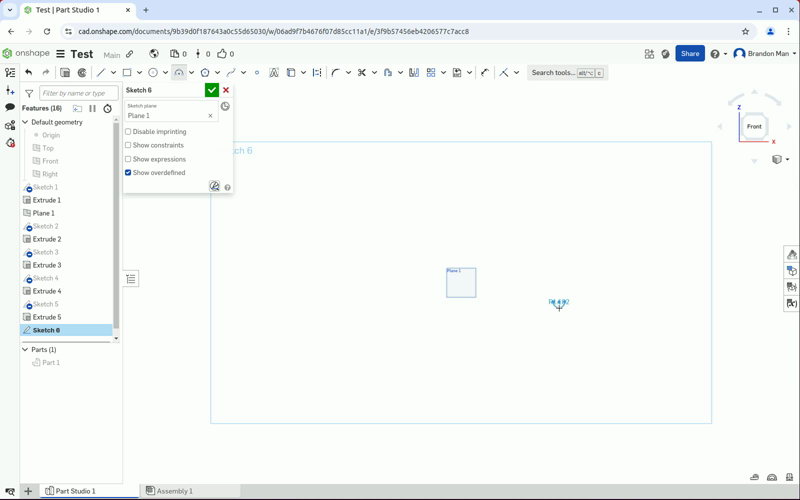
click(559, 307)
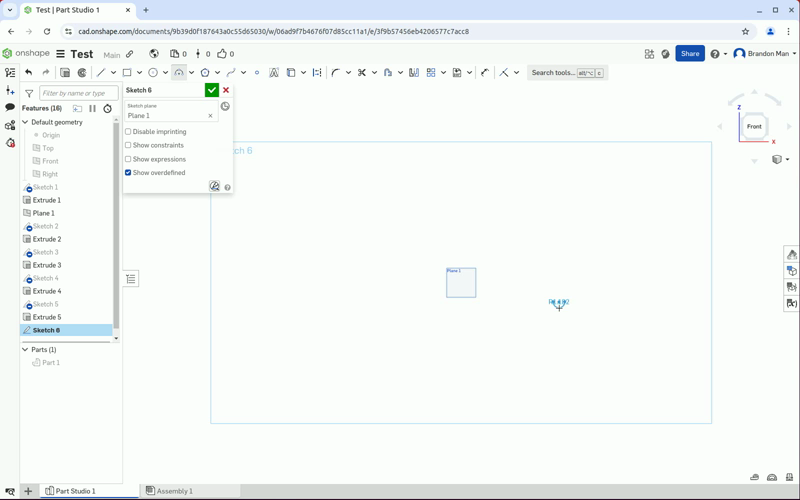
key_up(shift)
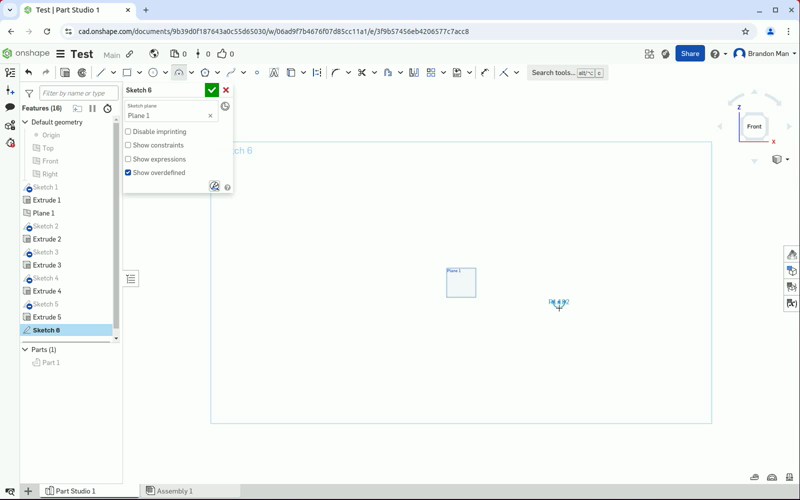
key(esc)
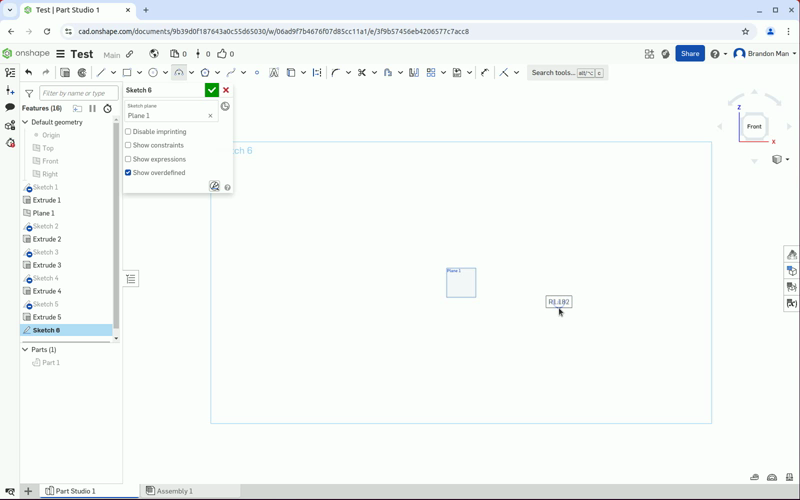
key(l)
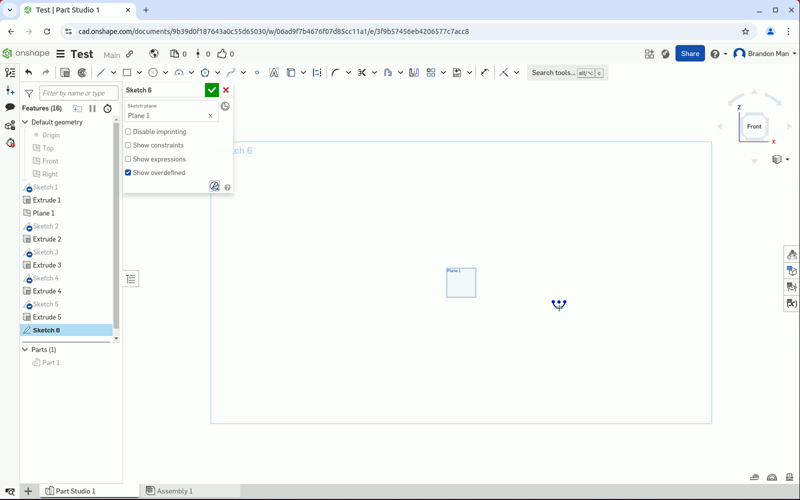
mouse_move(564, 301)
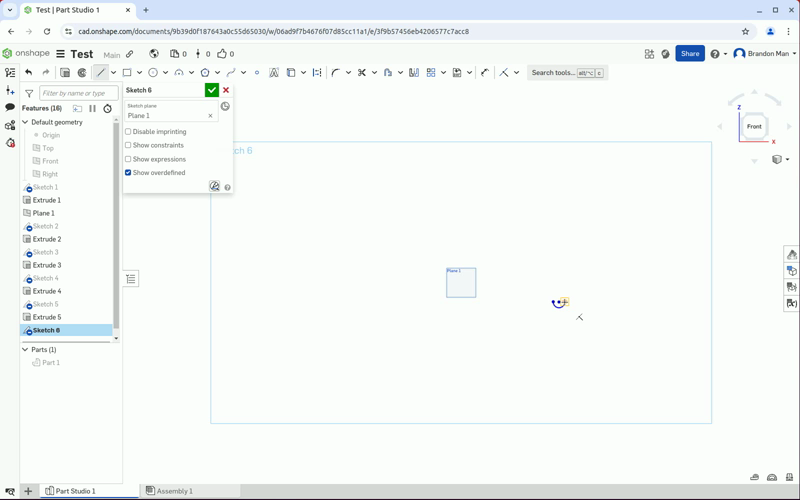
click(564, 301)
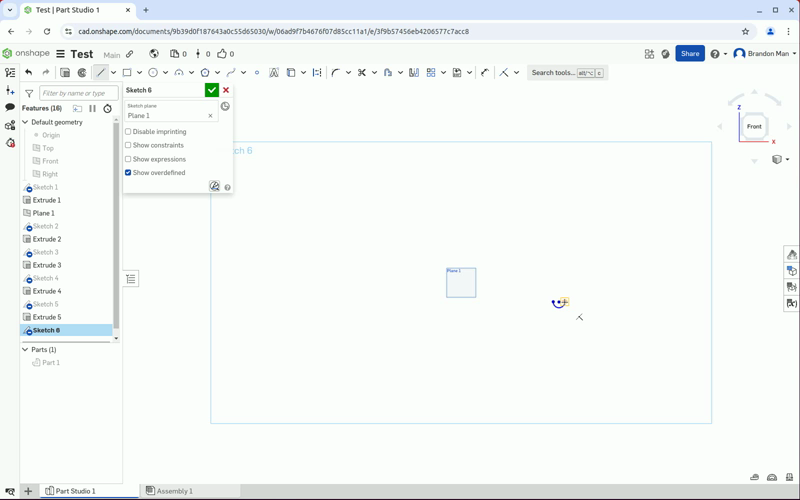
mouse_move(589, 301)
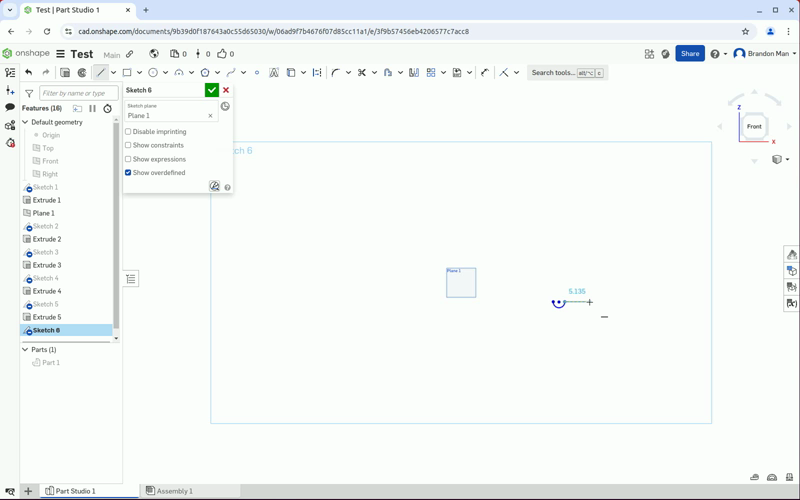
key_down(shift)
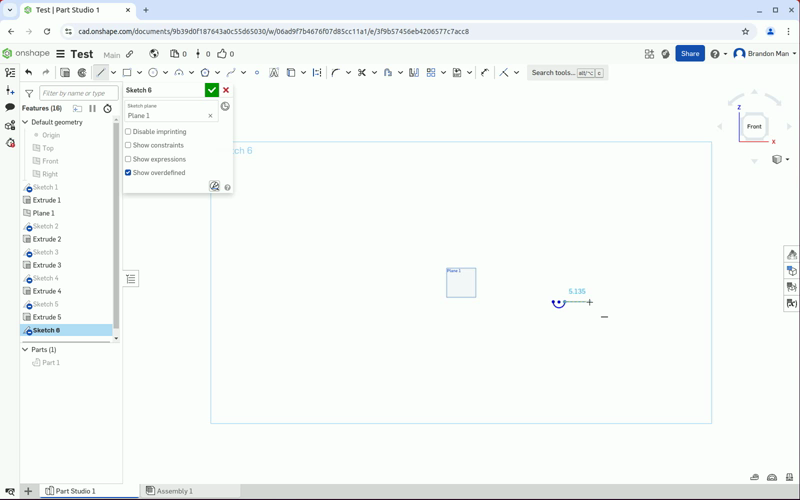
mouse_move(553, 301)
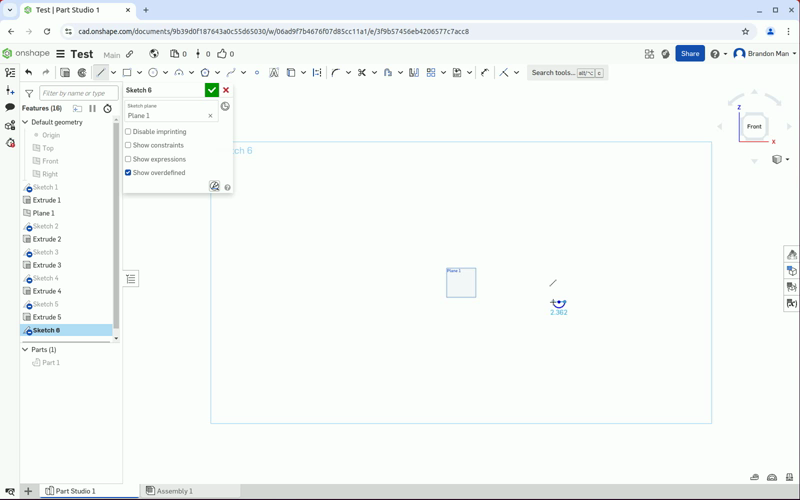
key_up(shift)
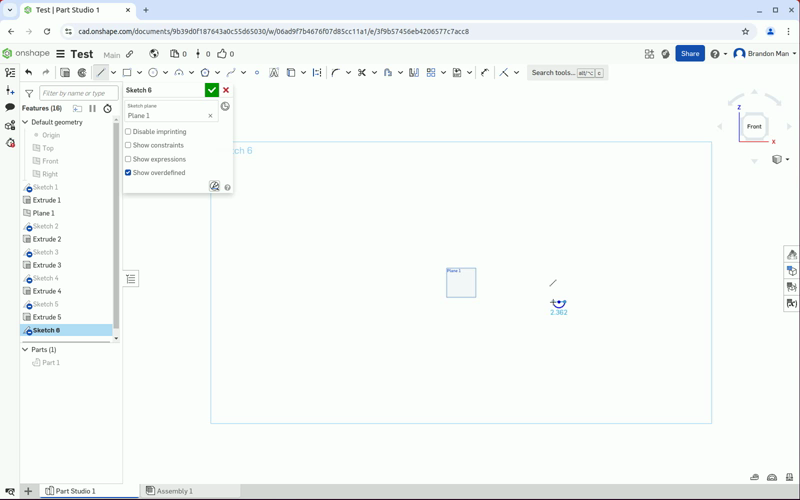
click(553, 301)
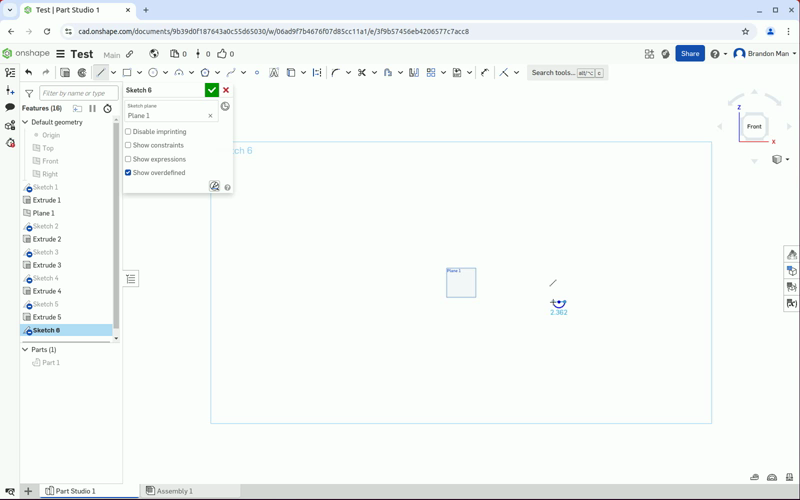
key(esc)
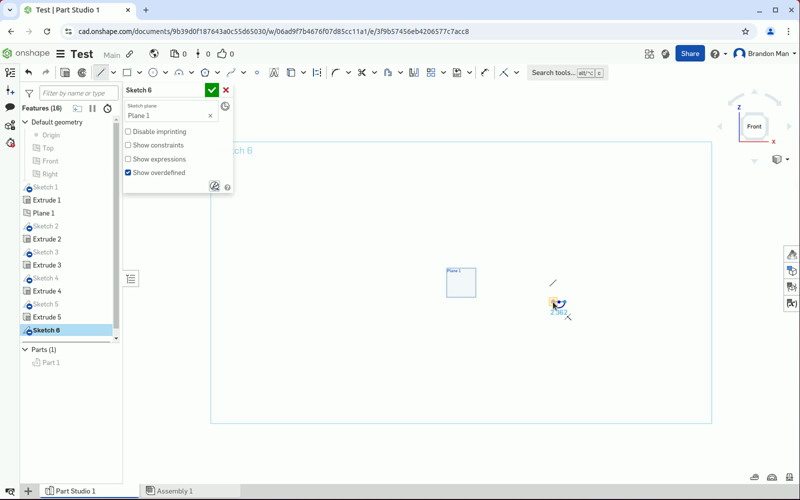
mouse_move(558, 302)
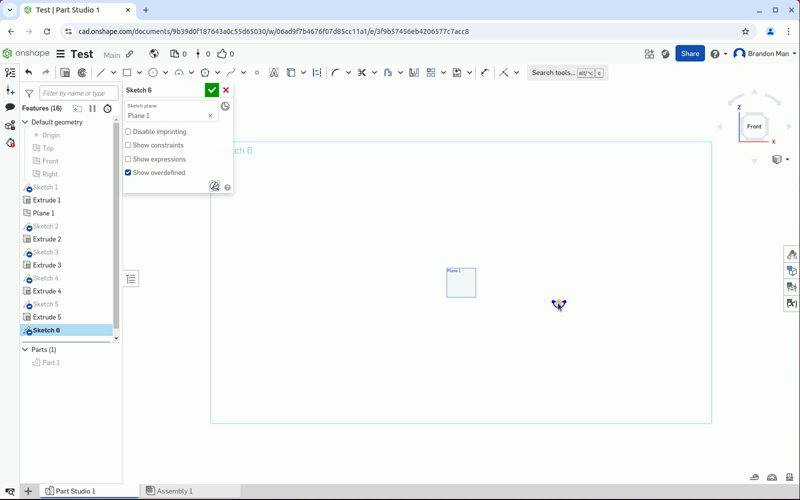
scroll(6)
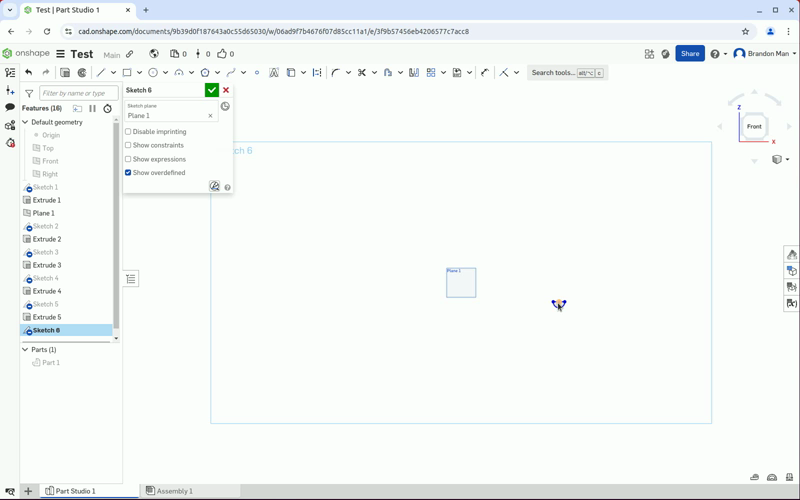
scroll(6)
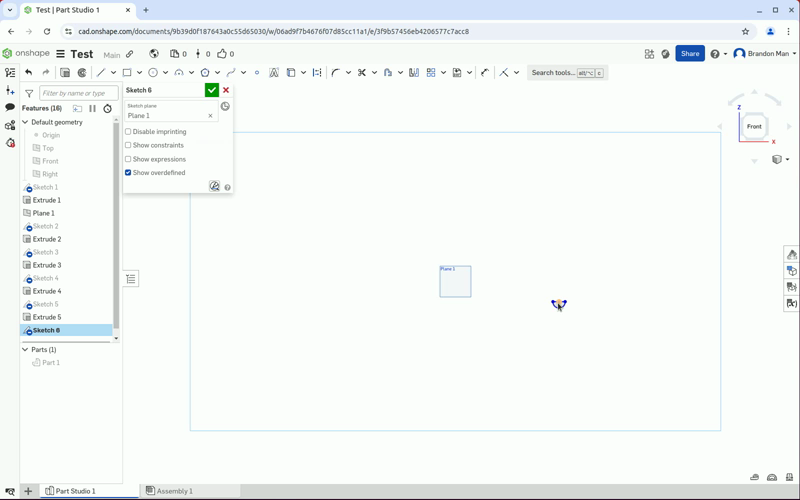
scroll(6)
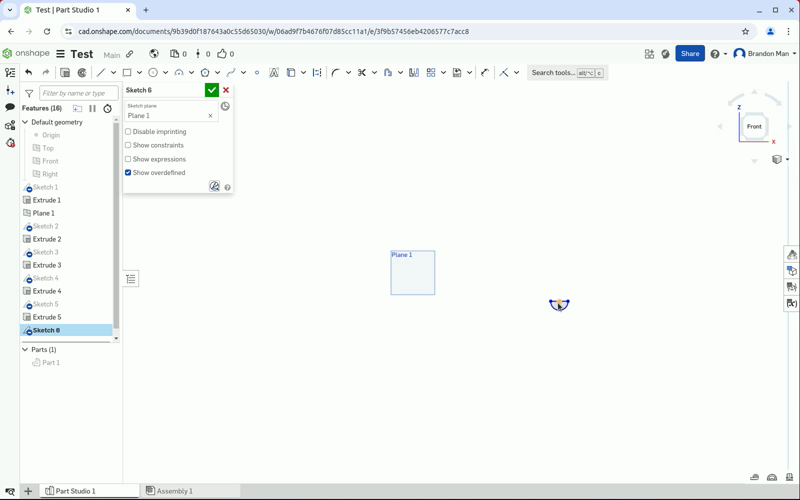
scroll(6)
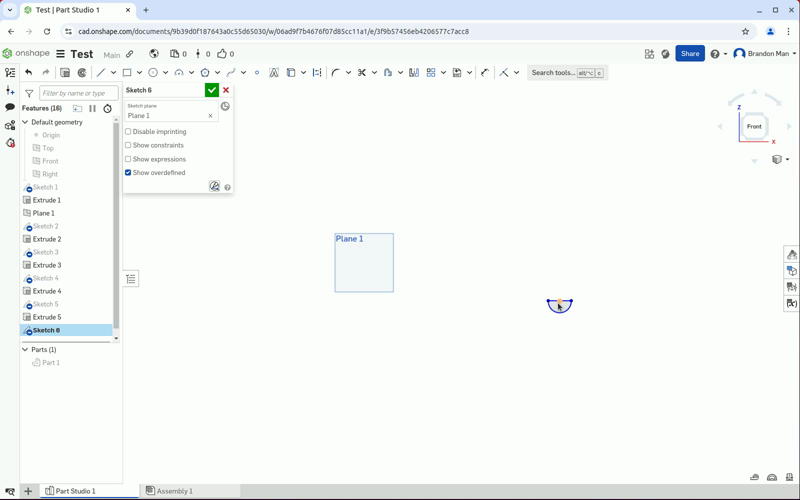
scroll(6)
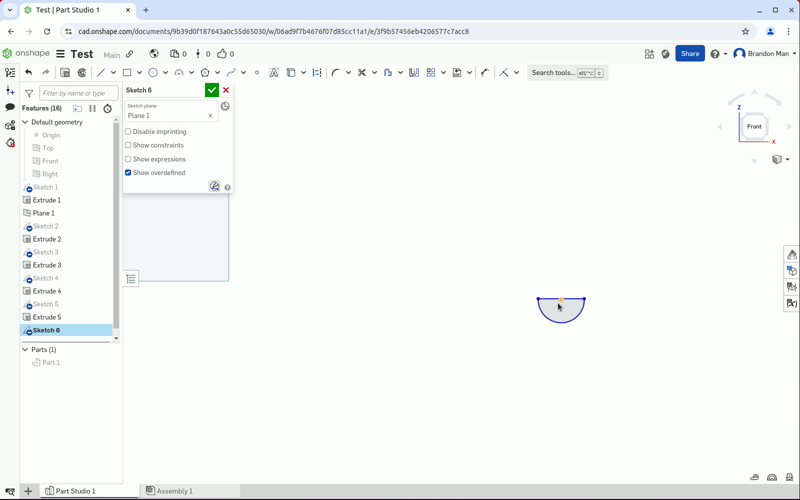
scroll(6)
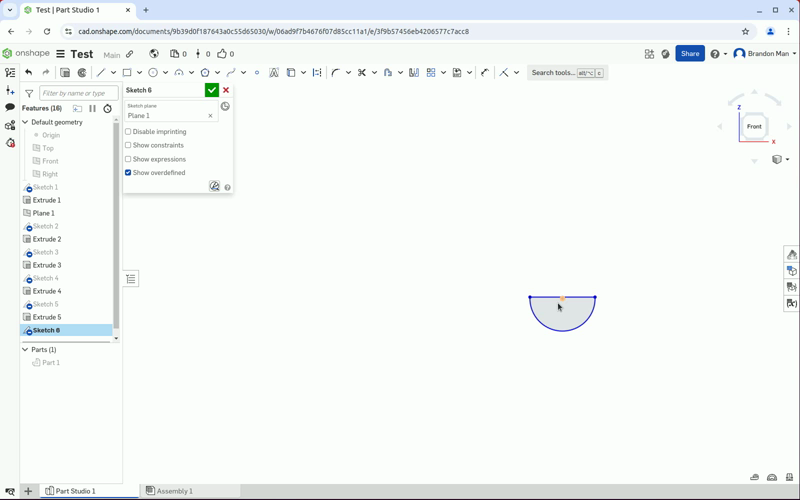
scroll(6)
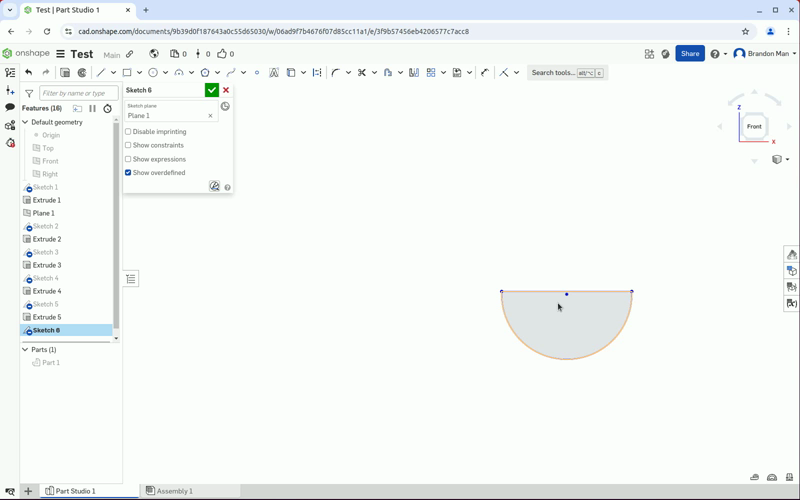
click(558, 302)
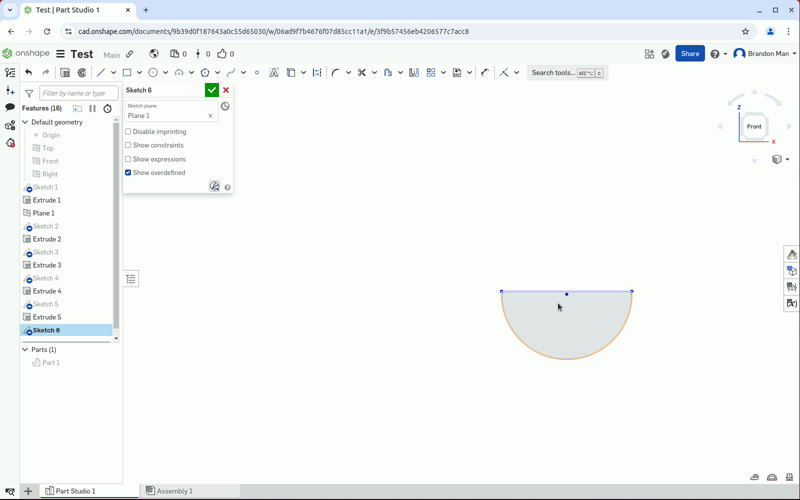
scroll(-6)
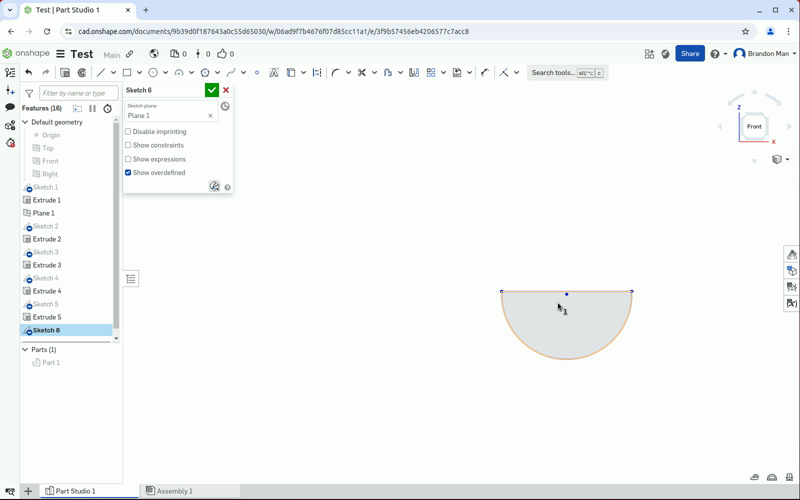
scroll(-6)
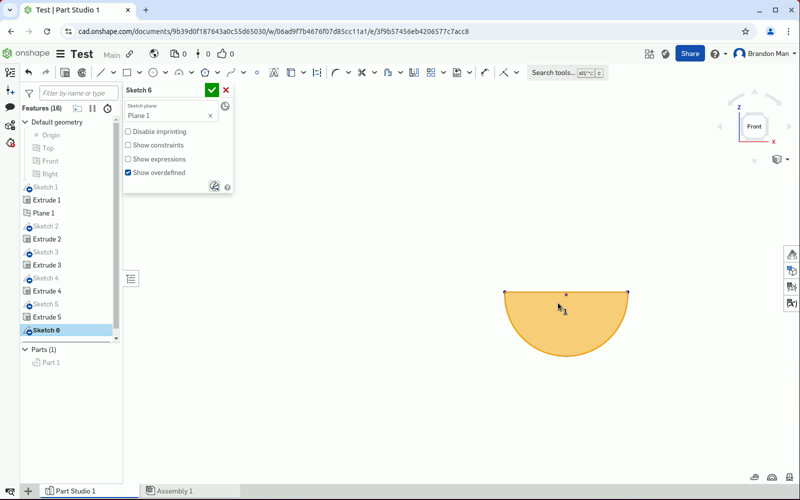
scroll(-6)
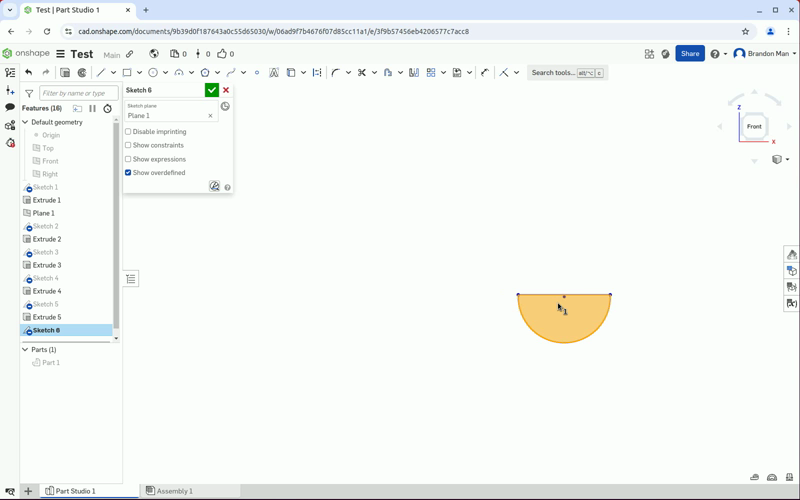
scroll(-6)
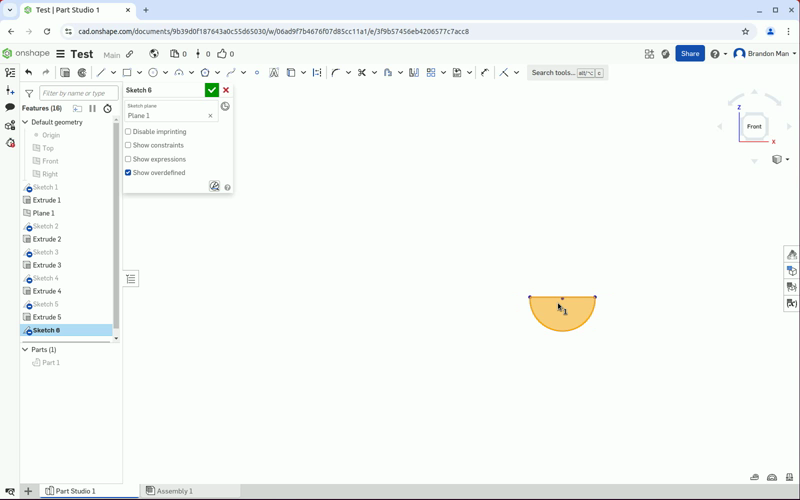
scroll(-6)
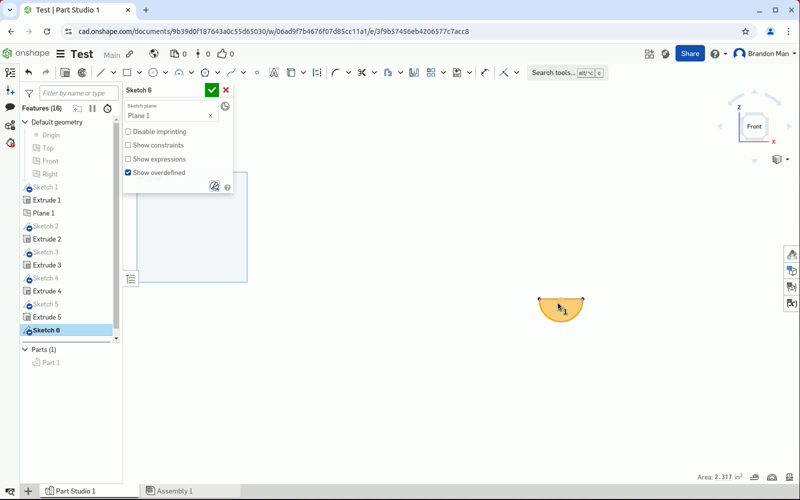
scroll(-6)
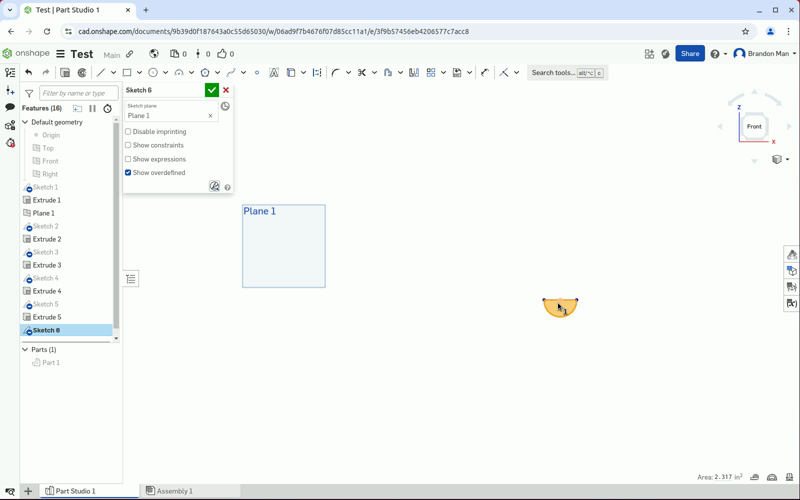
scroll(-6)
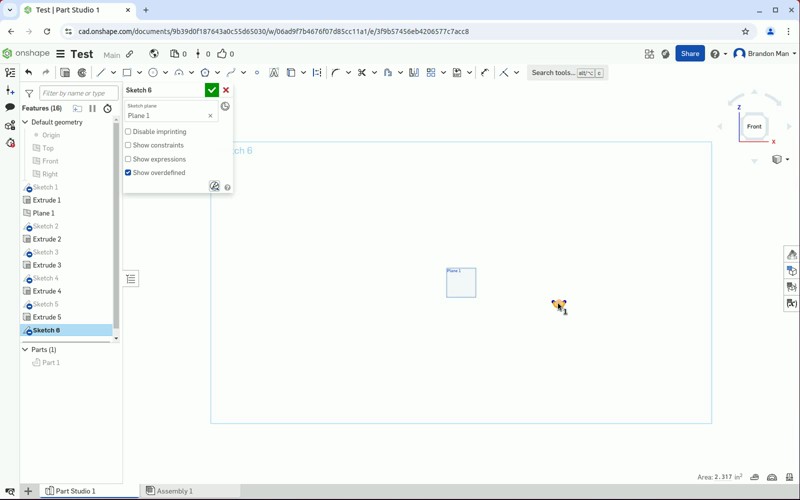
mouse_move(73, 352)
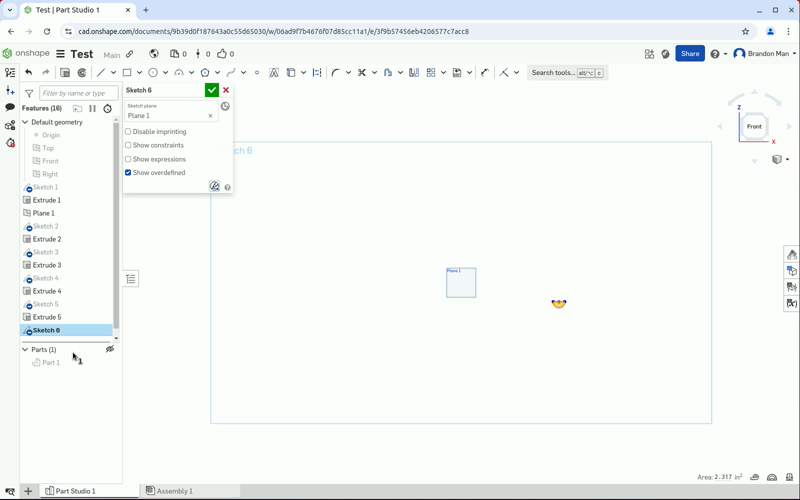
key(shift+y)
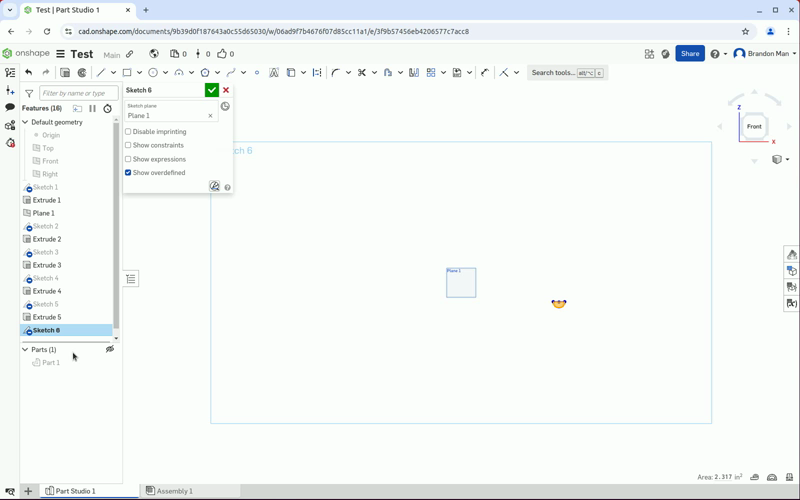
key(shift+e)
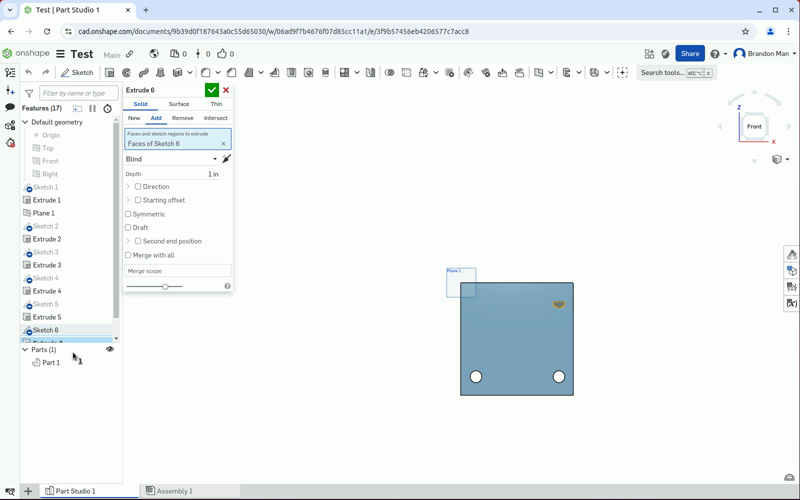
mouse_move(143, 106)
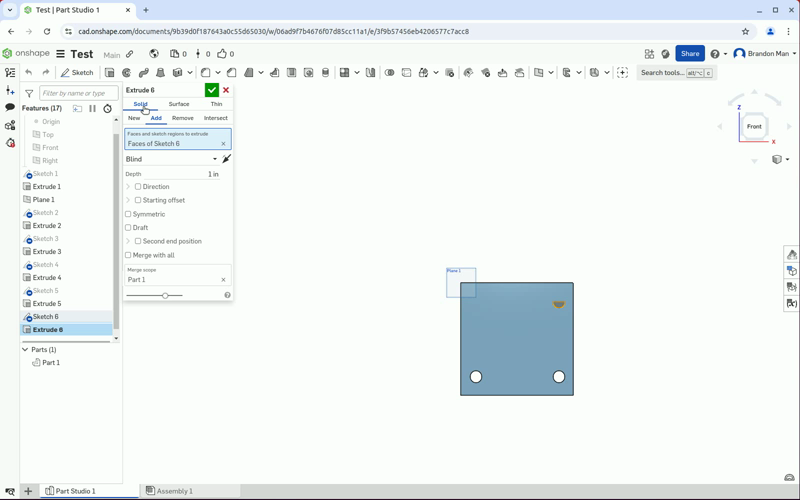
click(143, 106)
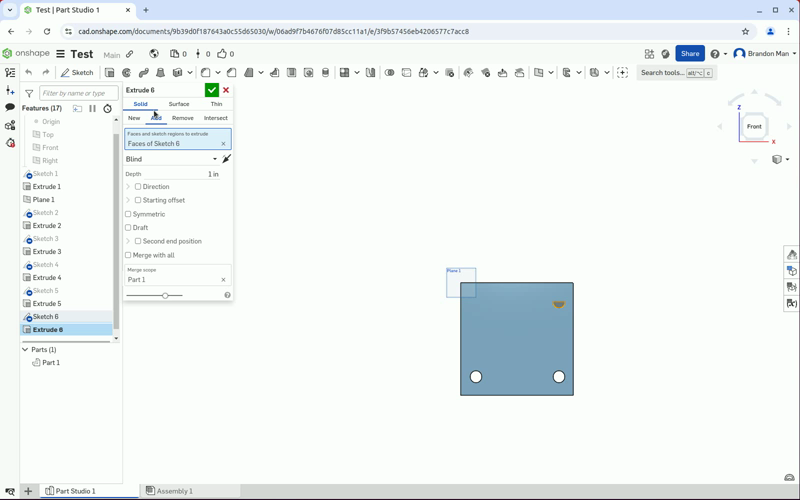
mouse_move(186, 120)
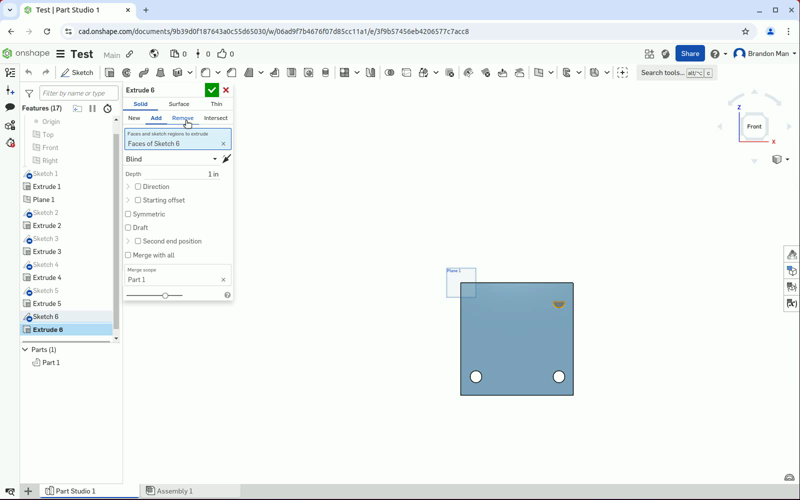
click(186, 120)
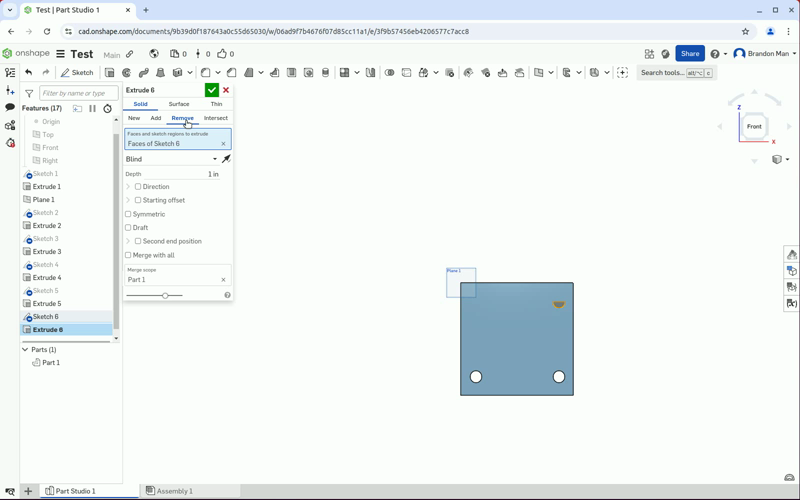
key(tab, 4)
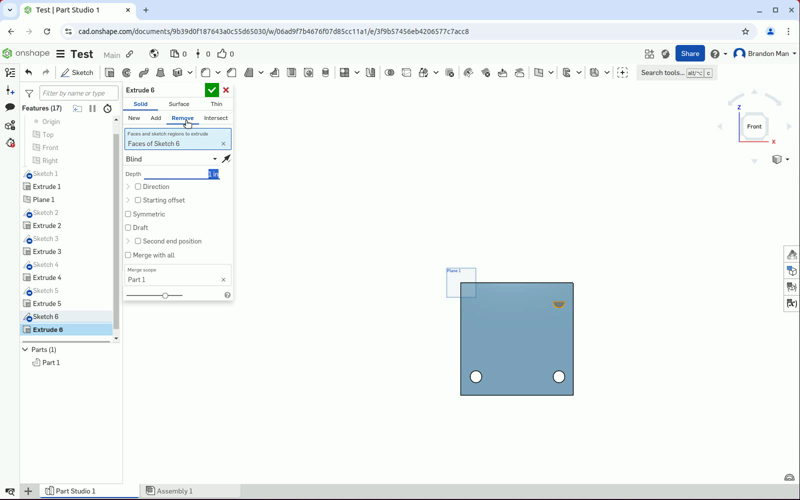
text(19.257)
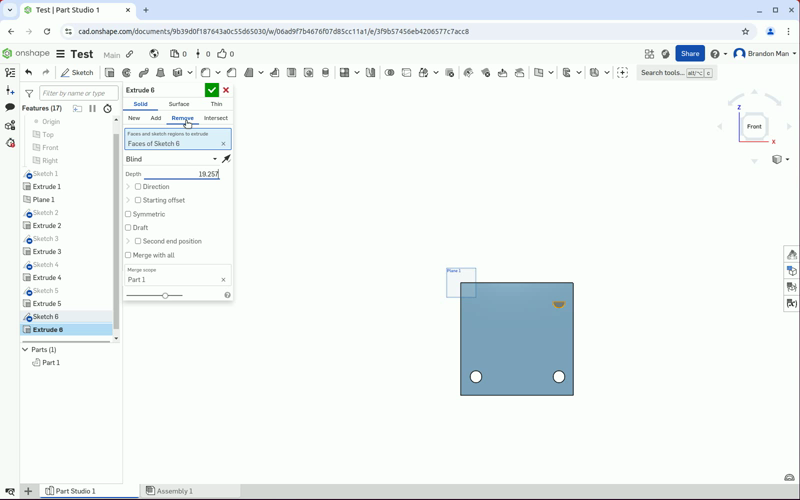
key(tab, 6)
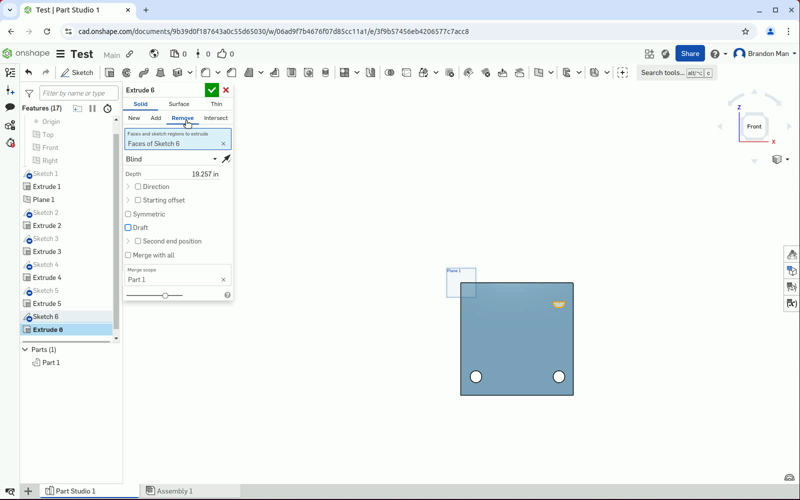
key(space)
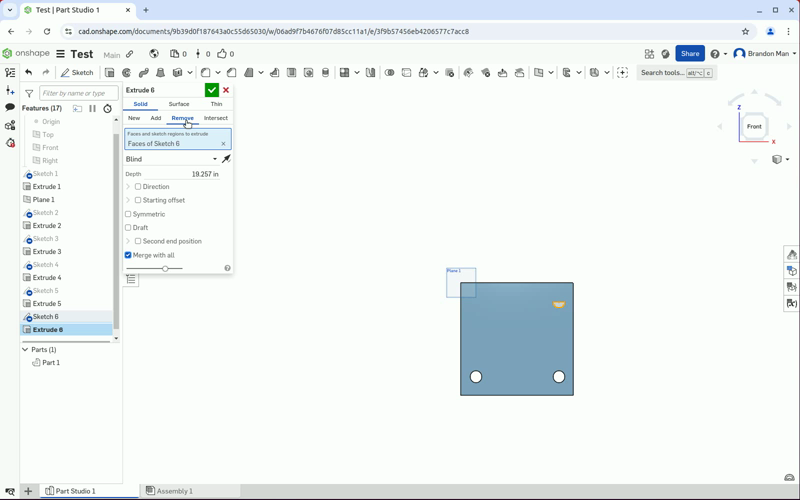
key(enter)
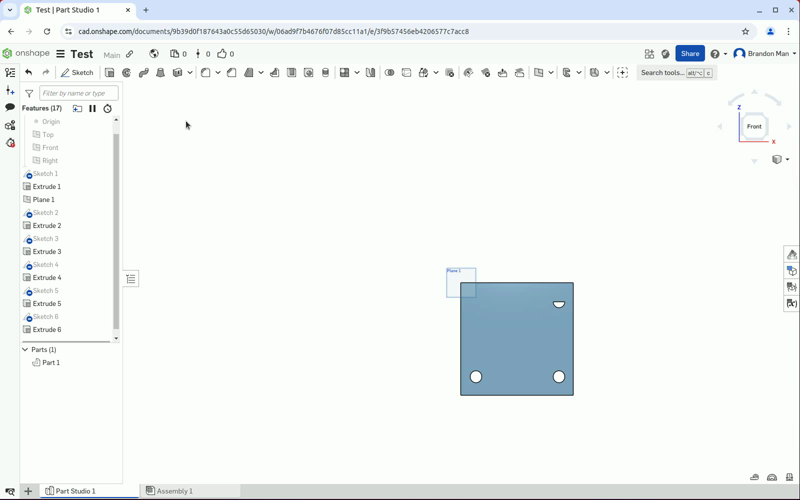
key(shift+h)
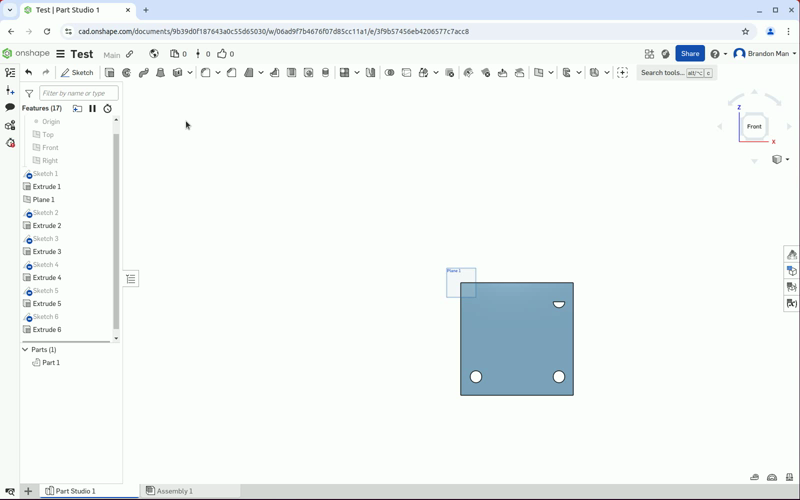
key(shift+h)
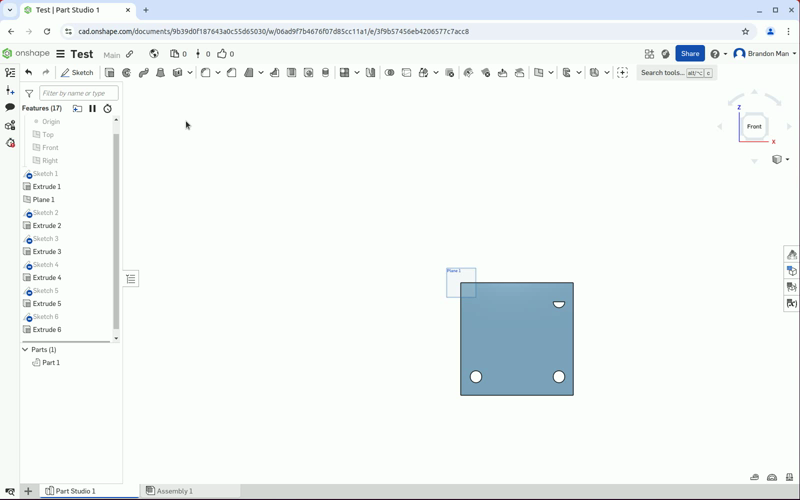
mouse_move(69, 176)
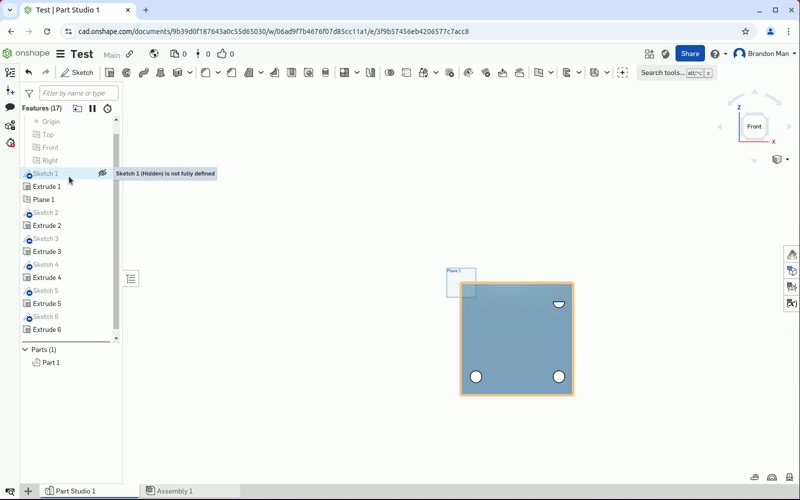
click(69, 176)
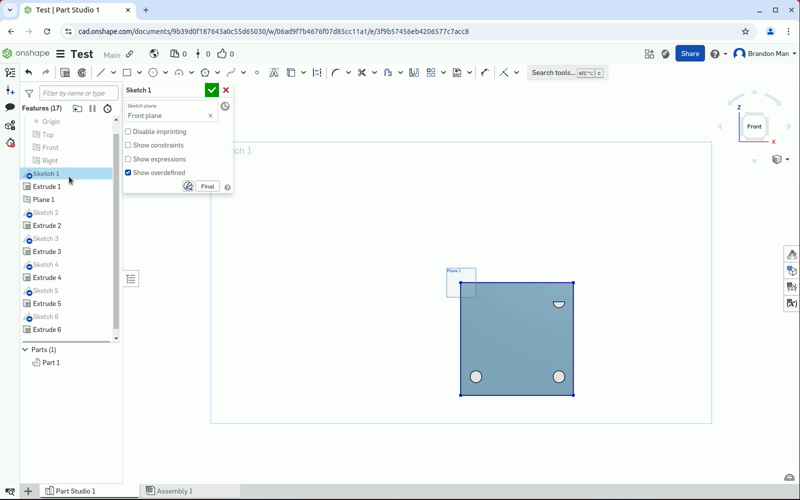
mouse_move(229, 92)
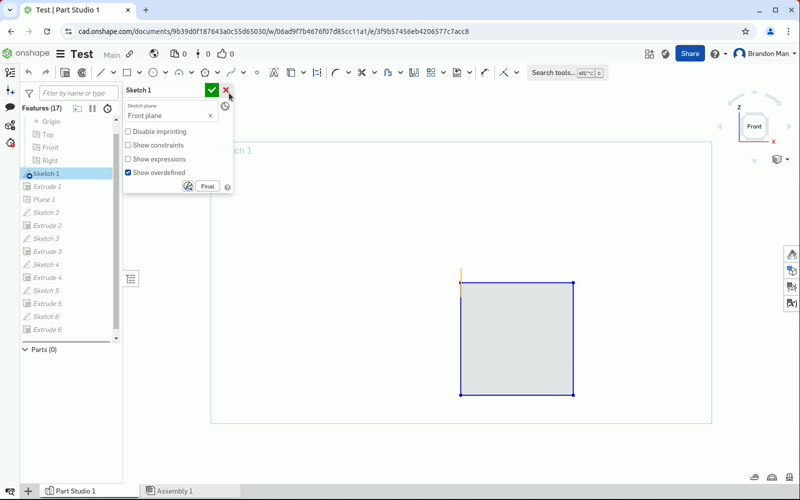
click(229, 92)
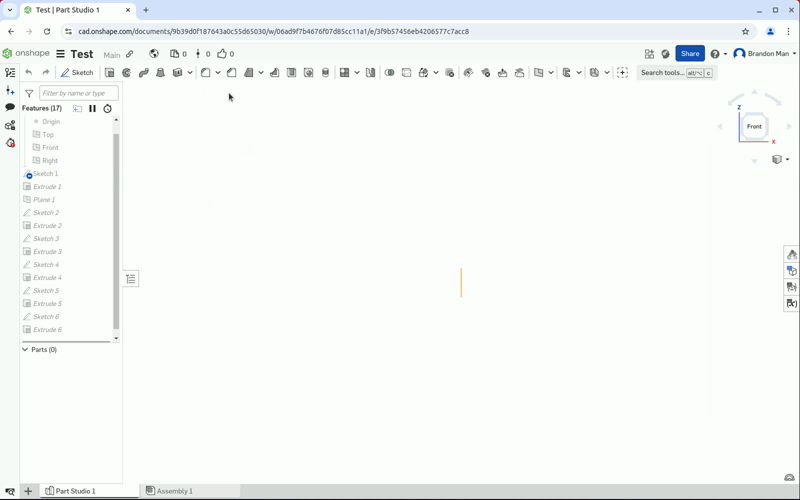
key(shift+s)
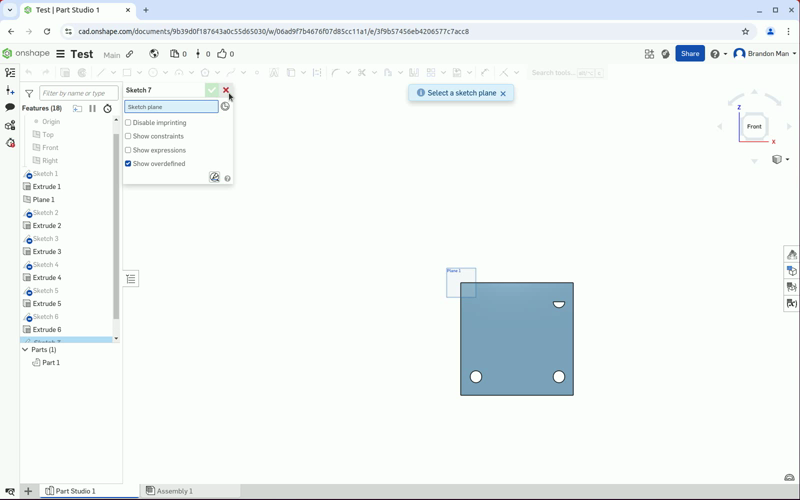
mouse_move(69, 189)
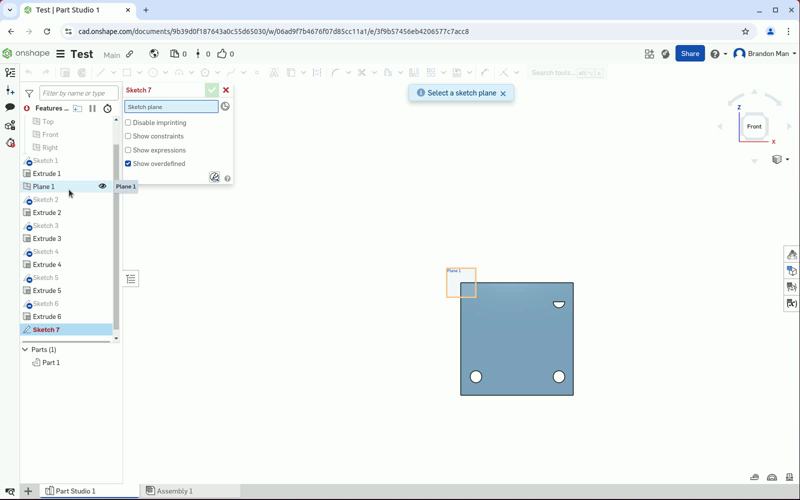
click(69, 189)
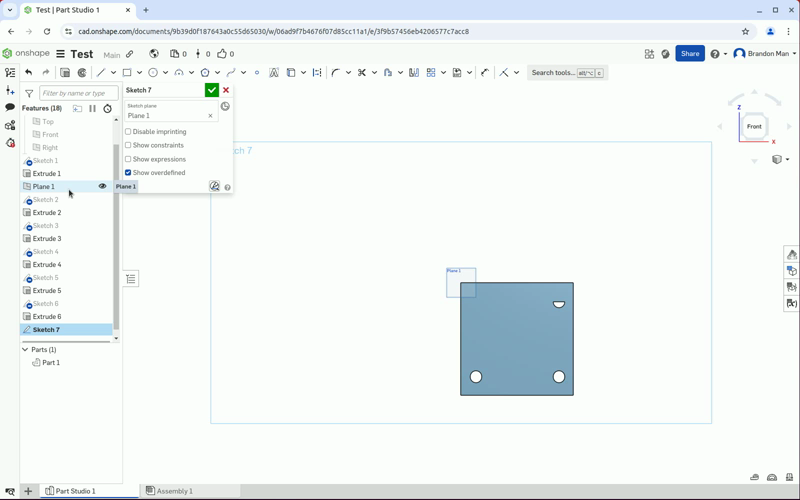
mouse_move(73, 352)
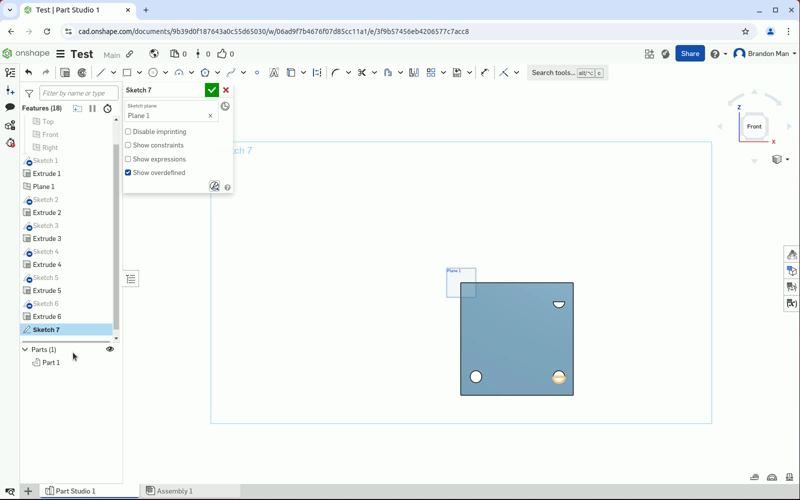
key(y)
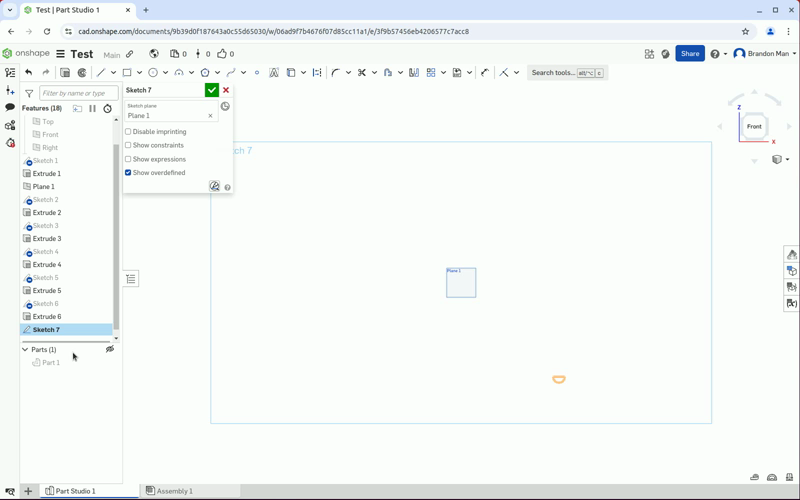
key(l)
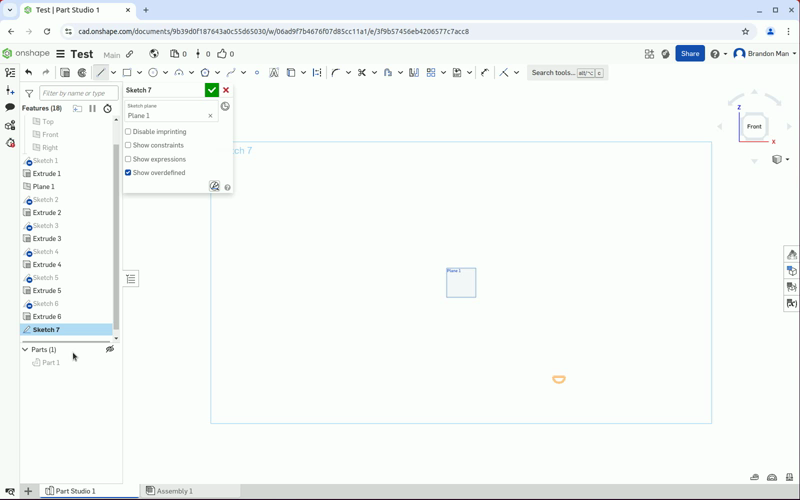
key_down(shift)
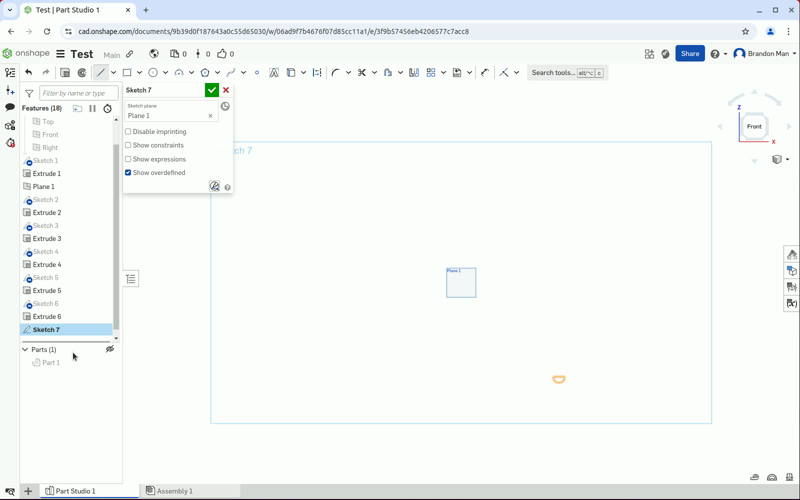
mouse_move(553, 301)
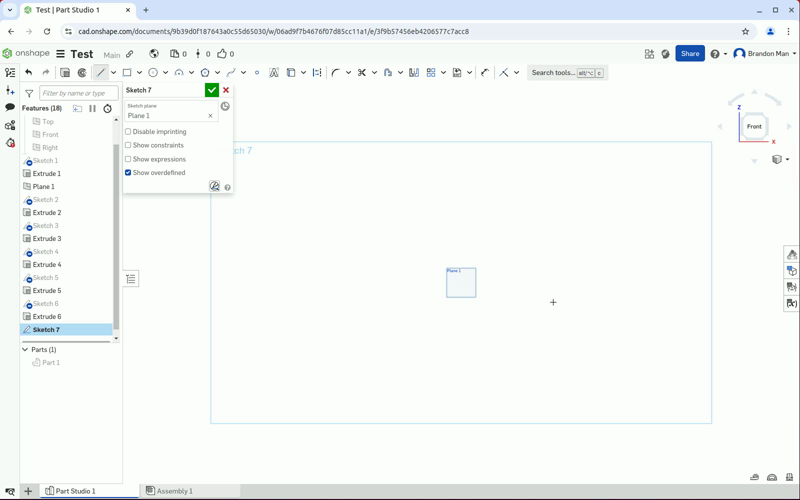
click(553, 301)
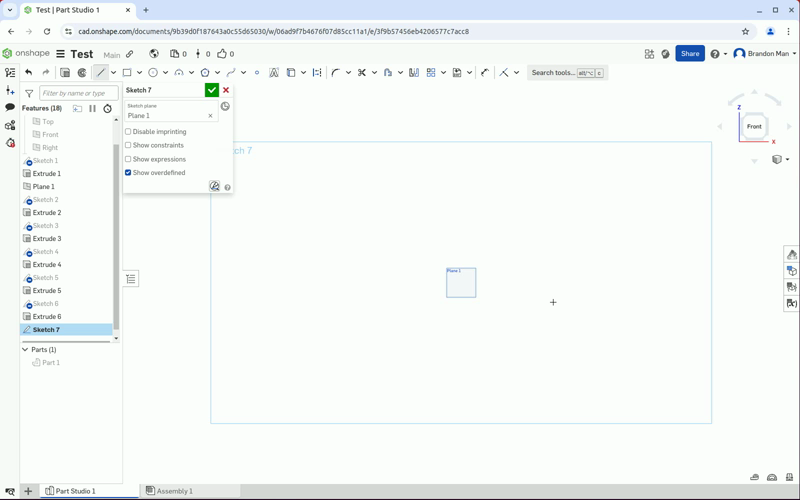
key_up(shift)
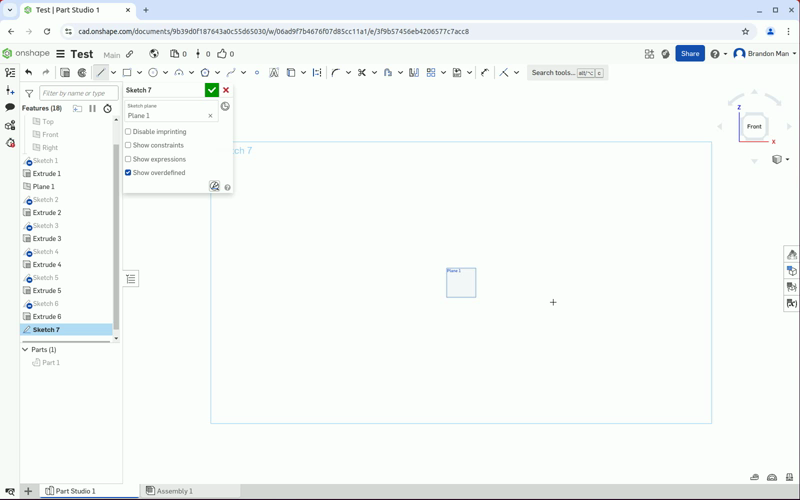
key_down(shift)
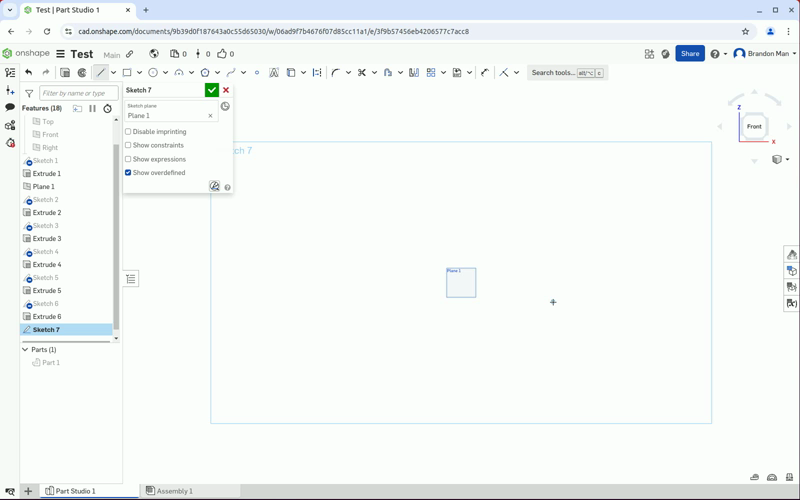
mouse_move(583, 301)
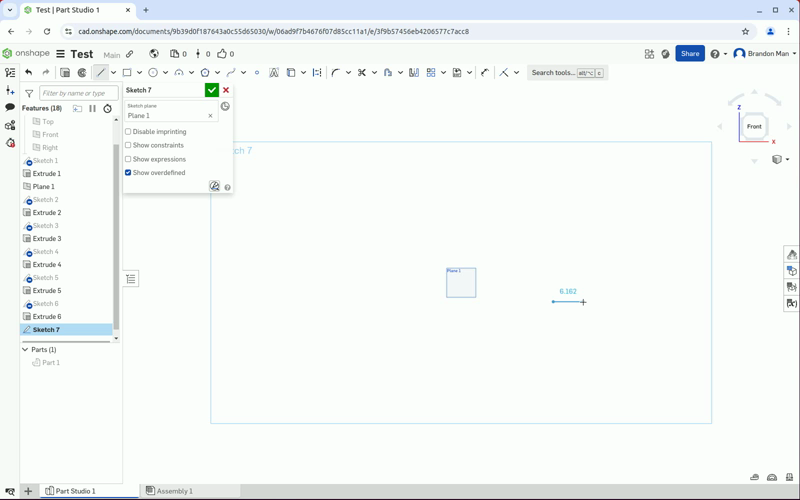
mouse_move(564, 301)
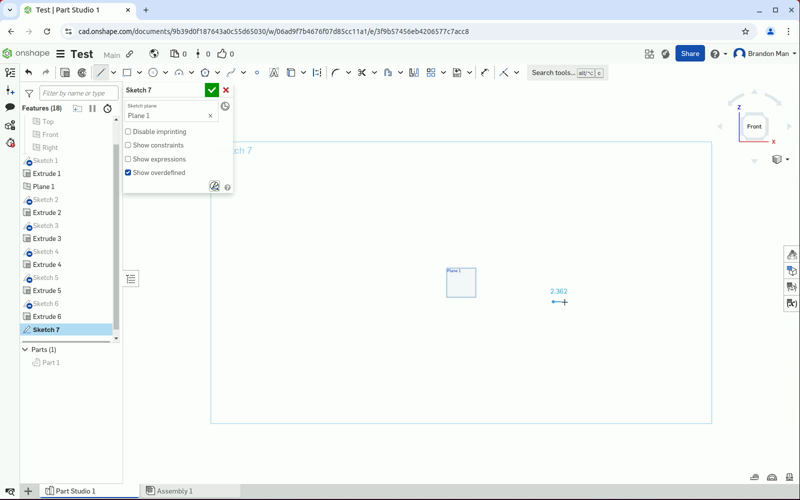
click(564, 301)
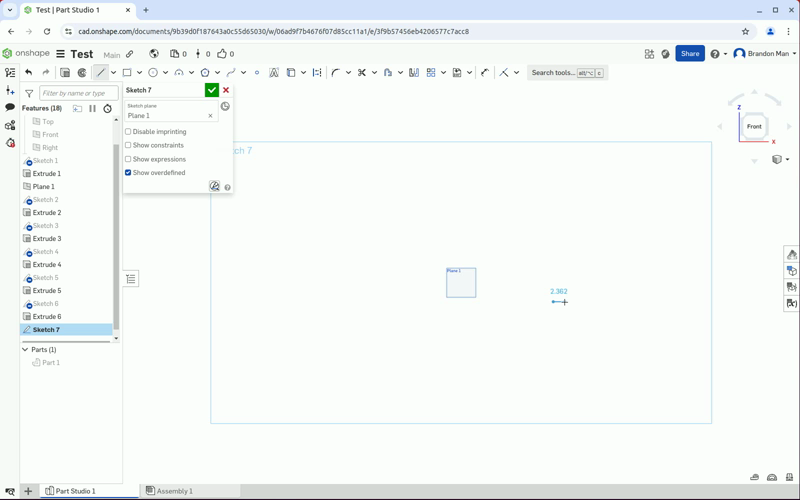
key_up(shift)
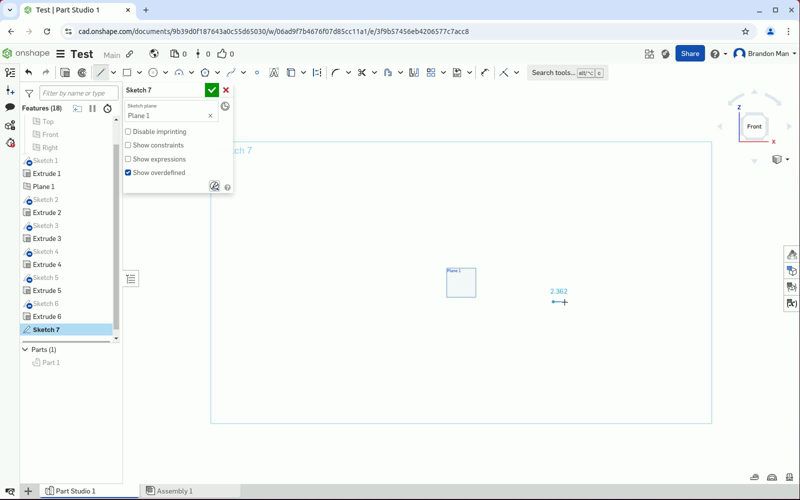
key(esc)
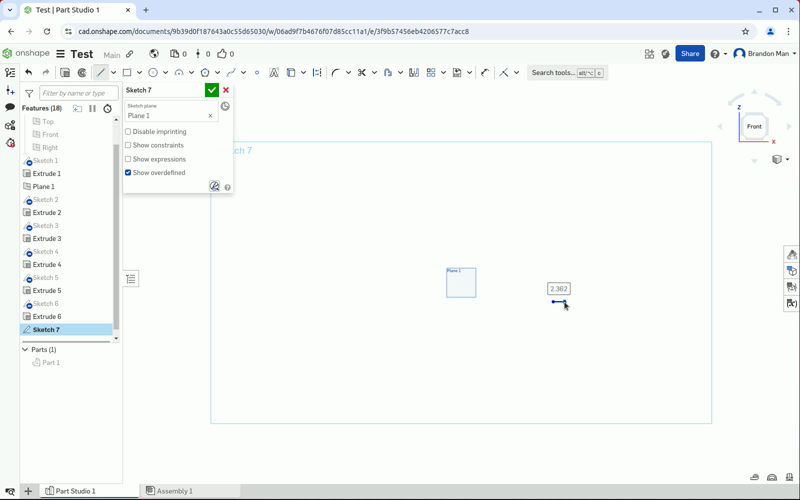
key(a)
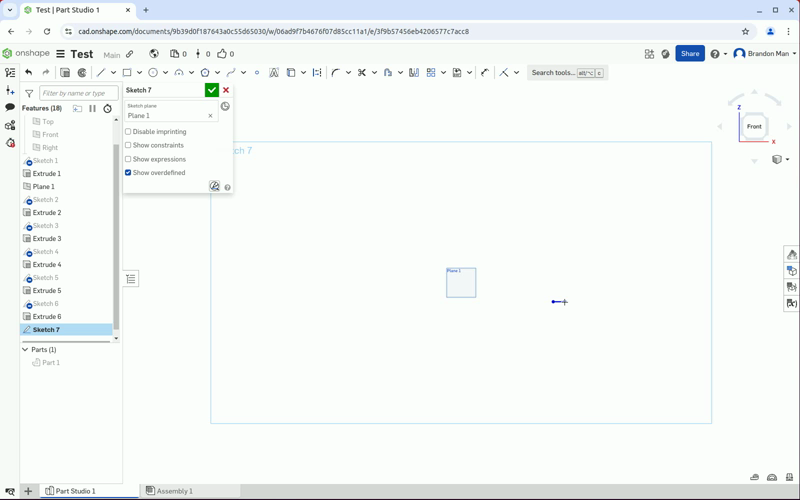
mouse_move(564, 301)
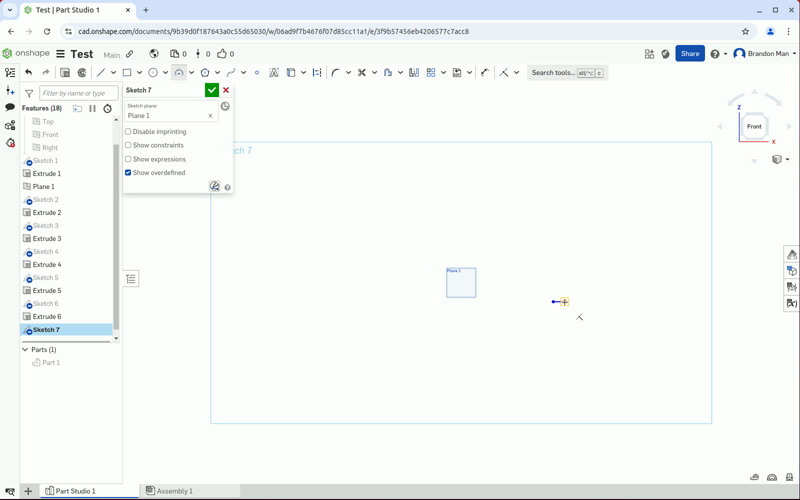
click(564, 301)
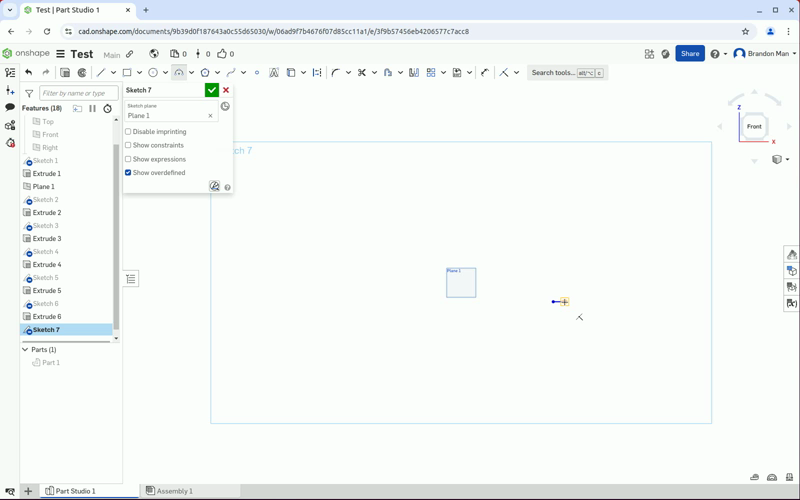
mouse_move(553, 301)
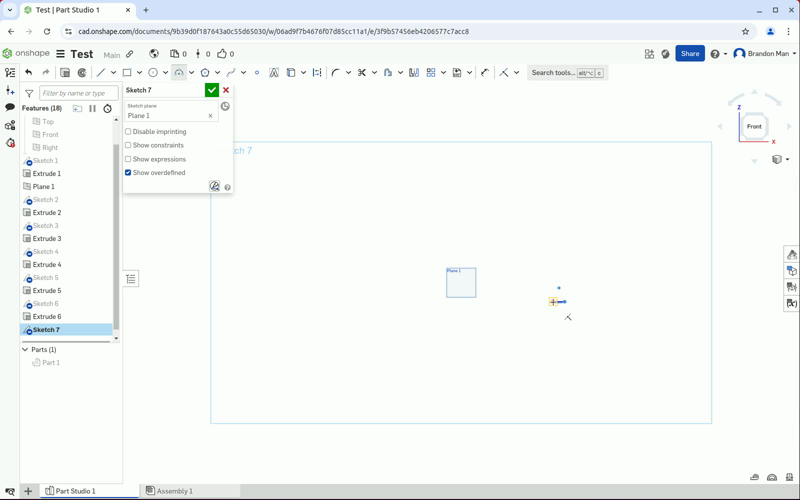
click(553, 301)
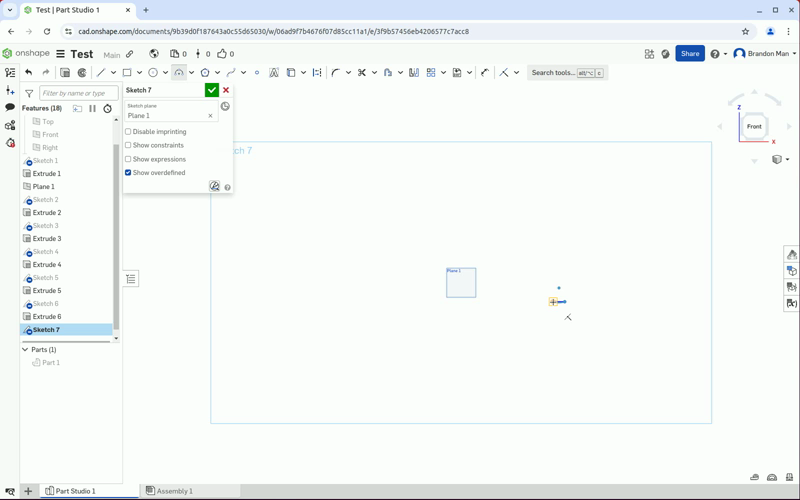
key_down(shift)
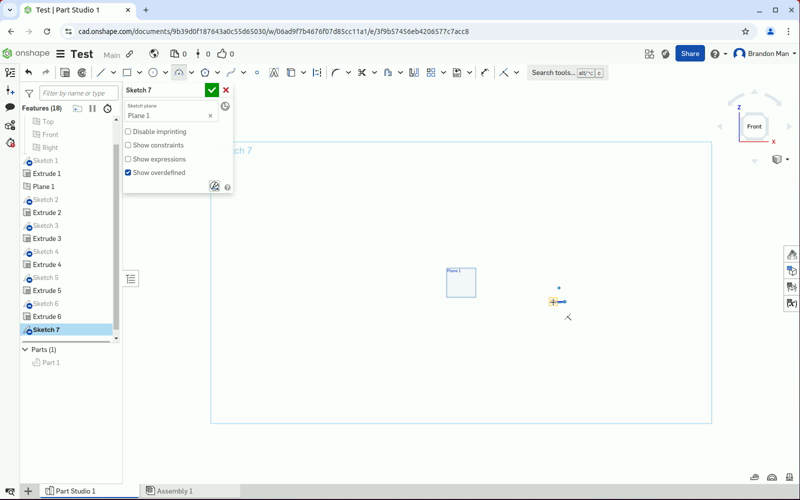
mouse_move(559, 295)
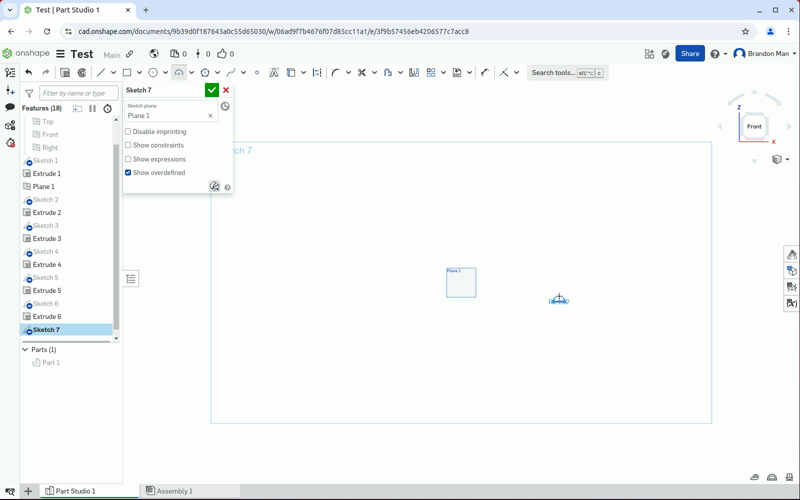
click(559, 295)
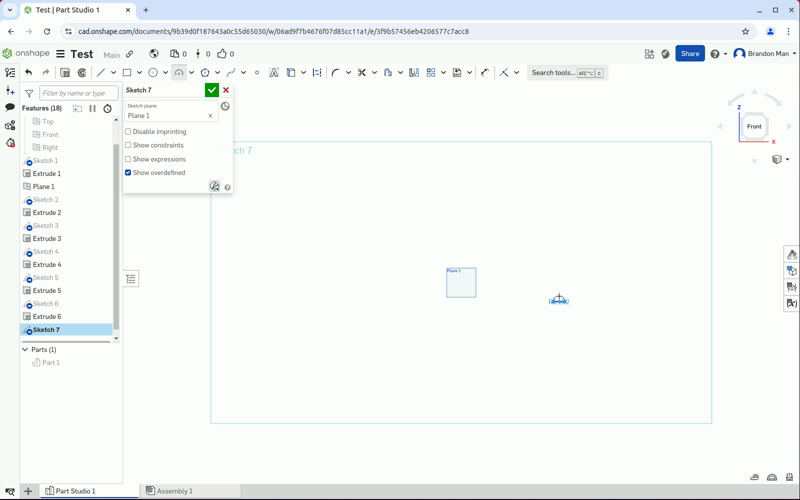
key_up(shift)
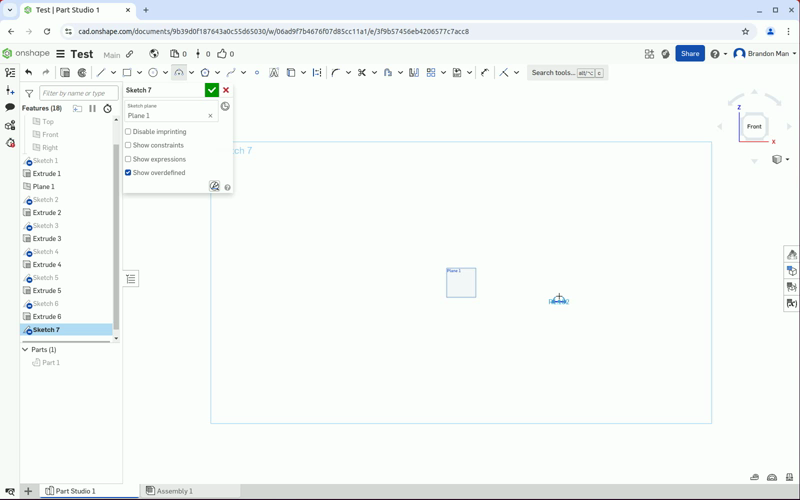
key(esc)
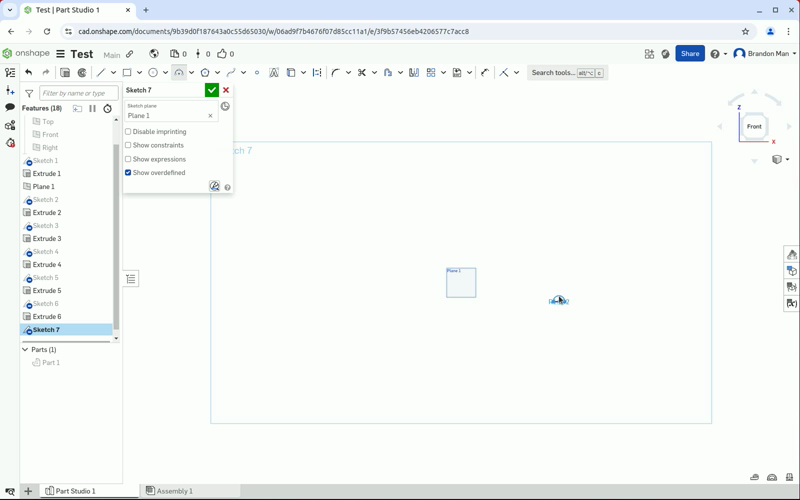
mouse_move(557, 296)
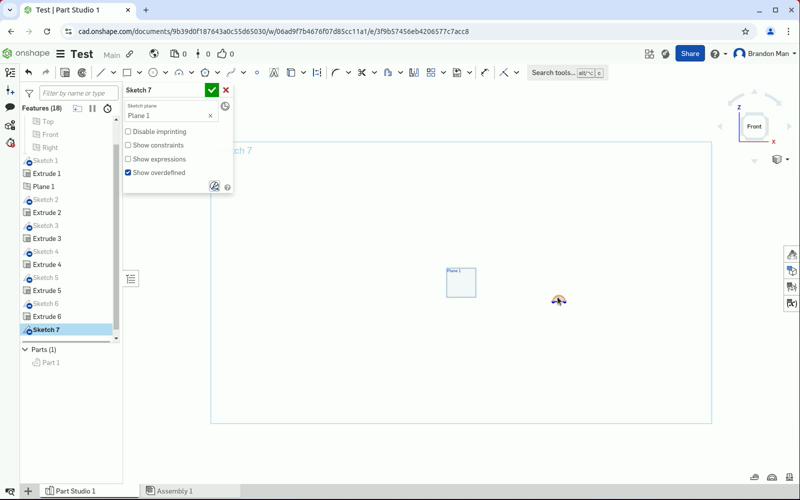
scroll(6)
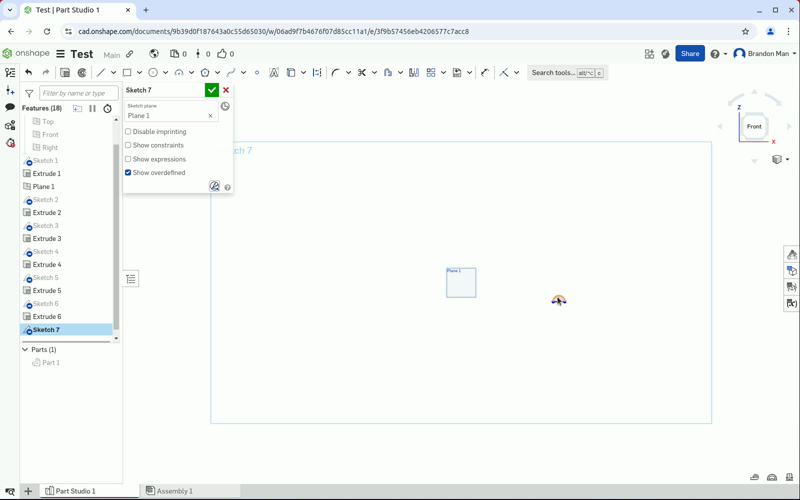
scroll(6)
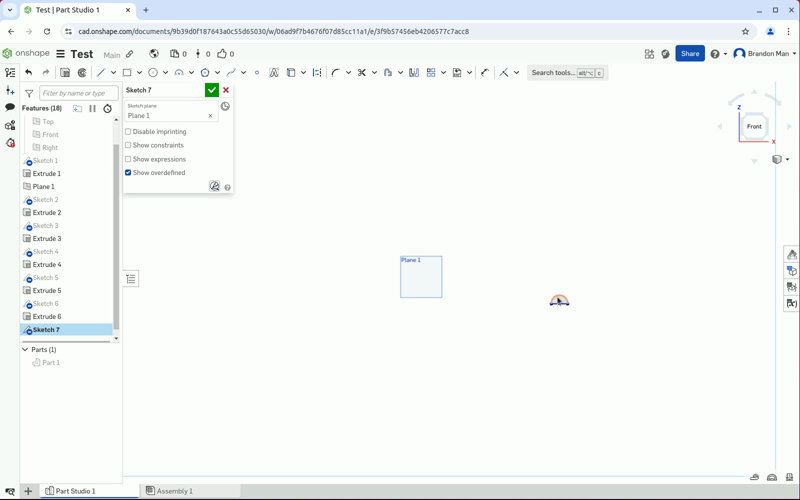
scroll(6)
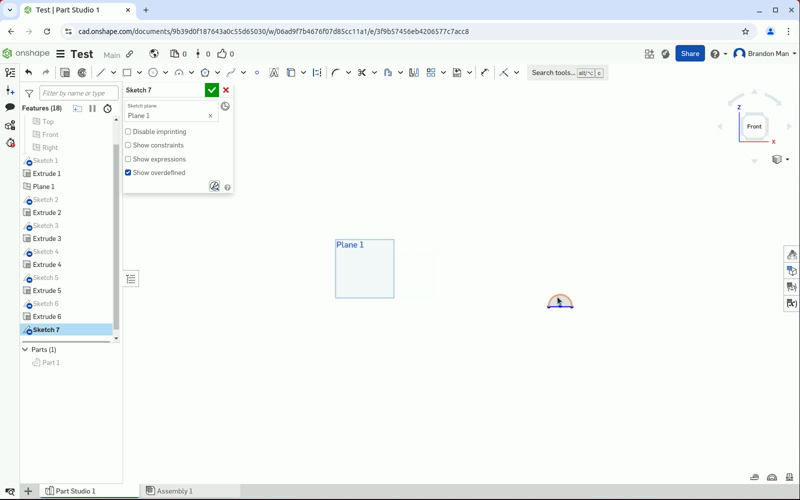
scroll(6)
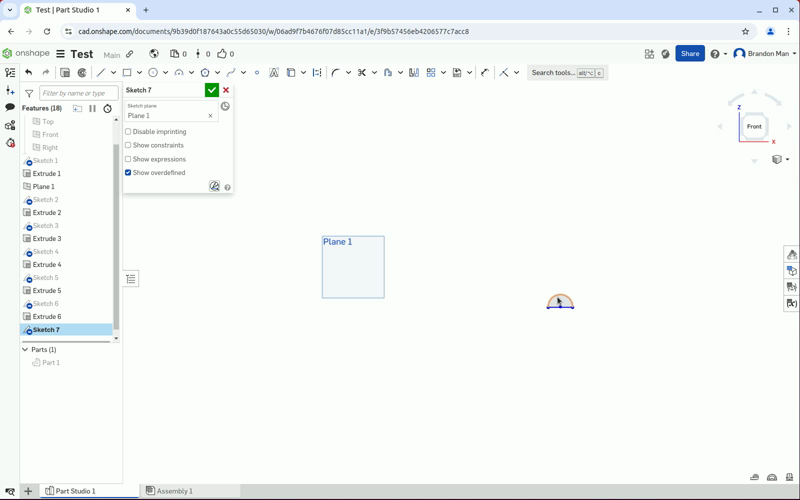
scroll(6)
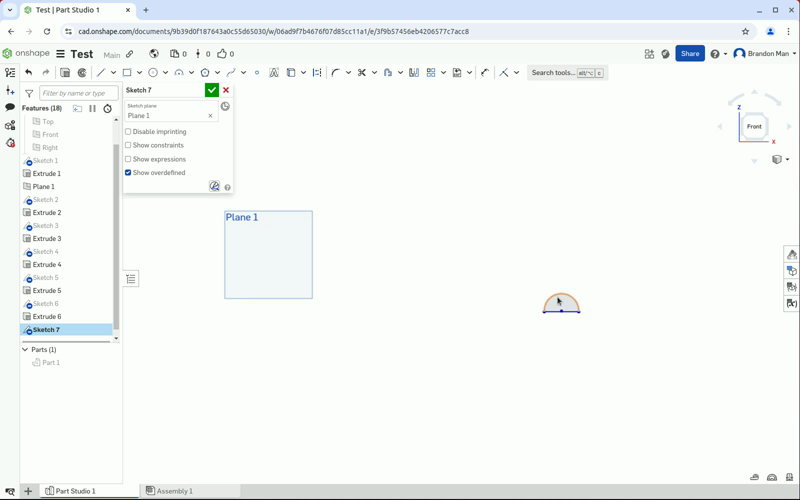
scroll(6)
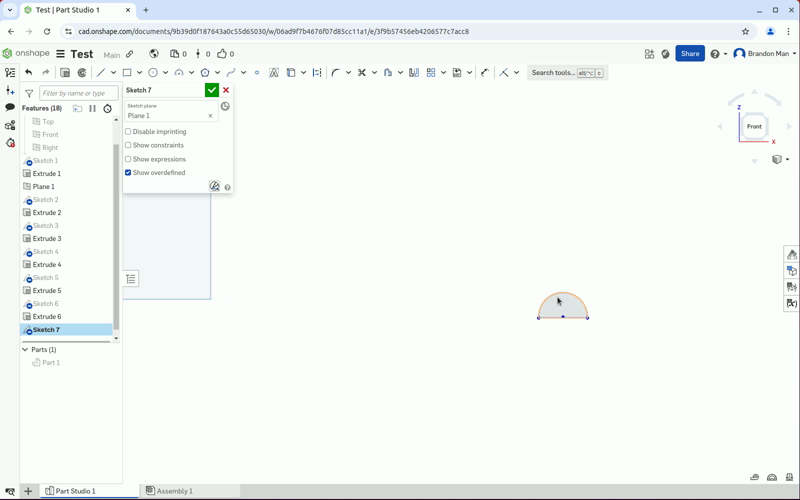
scroll(6)
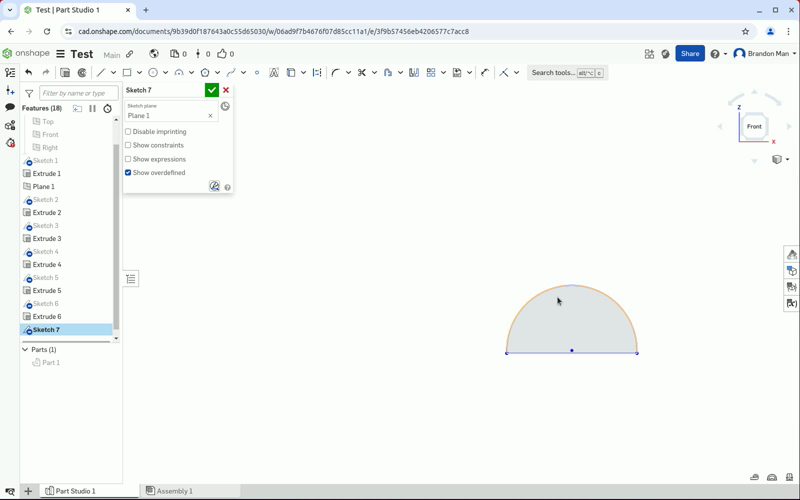
click(557, 296)
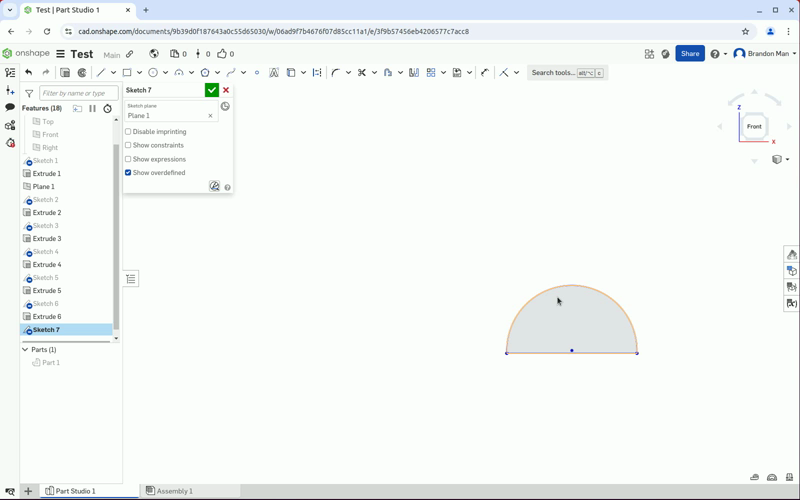
scroll(-6)
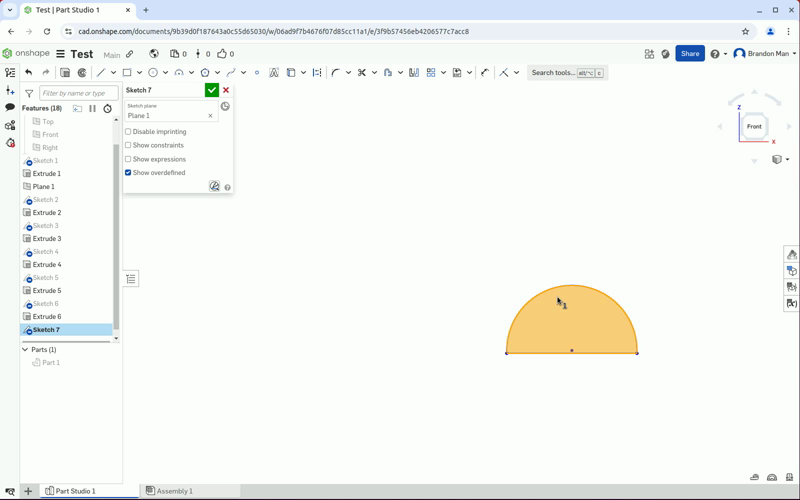
scroll(-6)
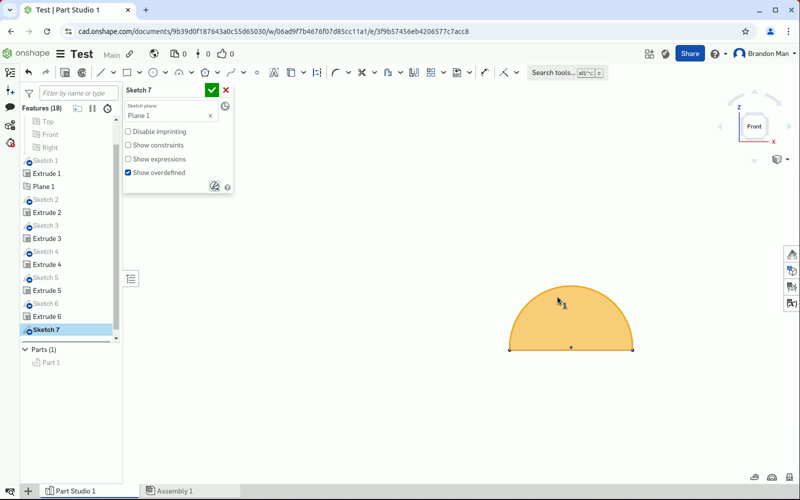
scroll(-6)
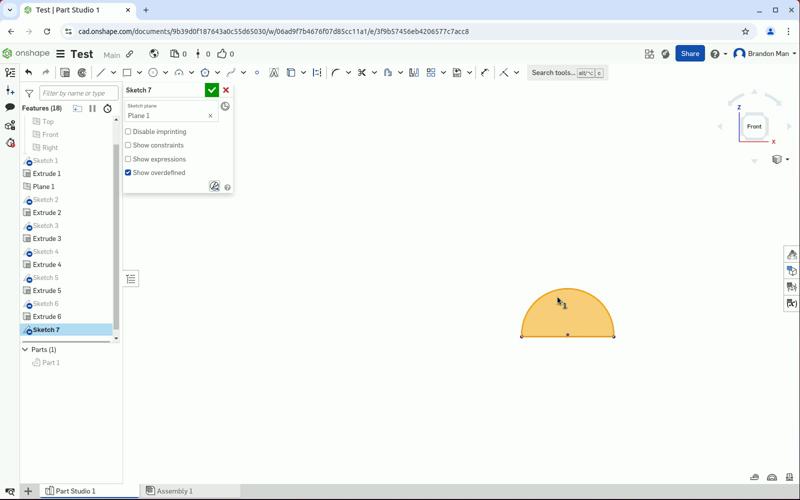
scroll(-6)
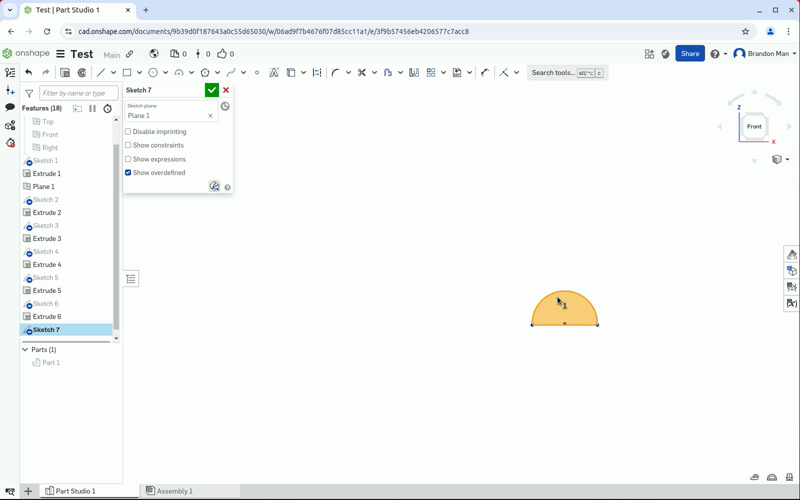
scroll(-6)
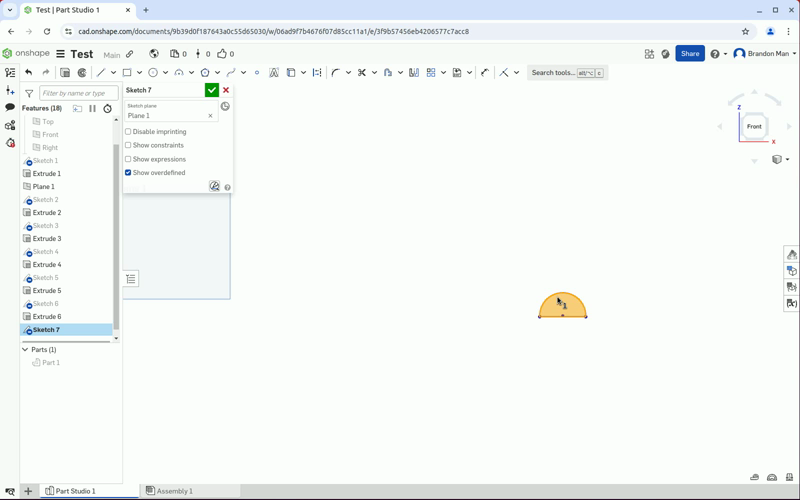
scroll(-6)
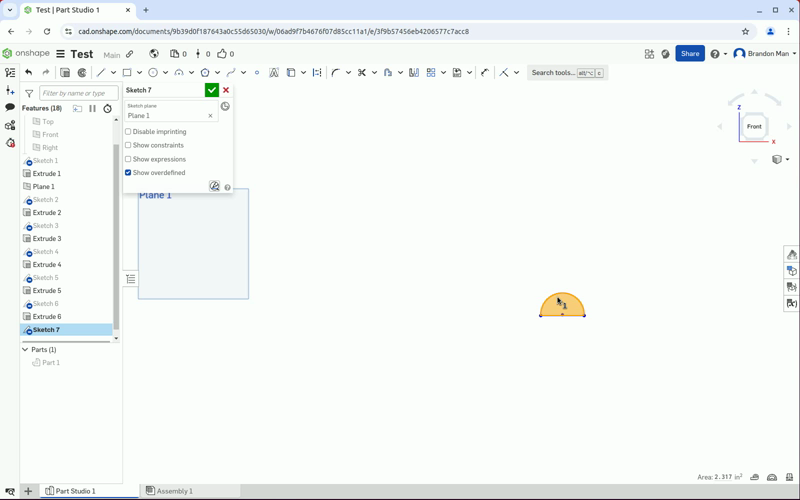
scroll(-6)
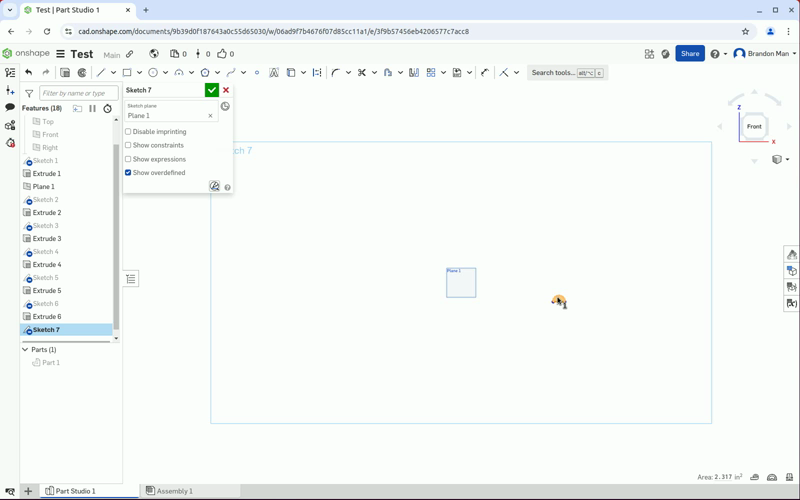
mouse_move(73, 352)
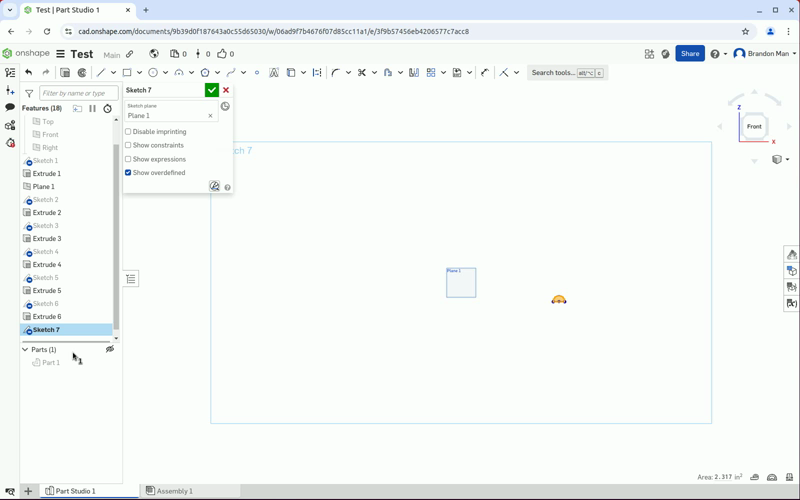
key(shift+y)
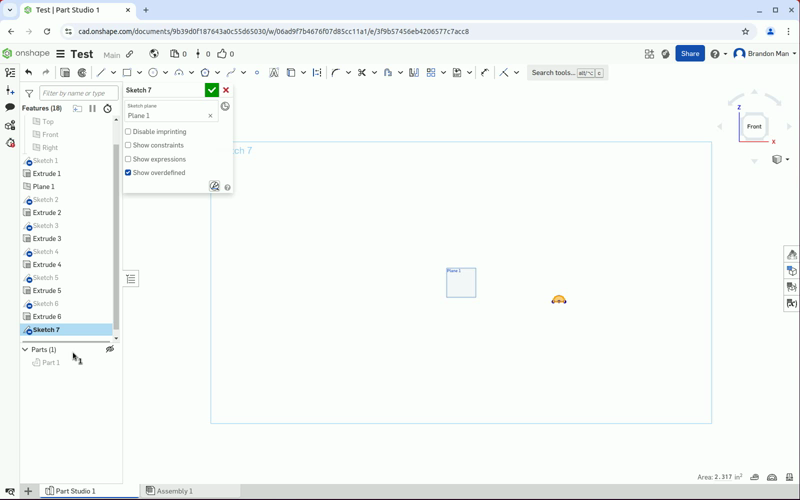
key(shift+e)
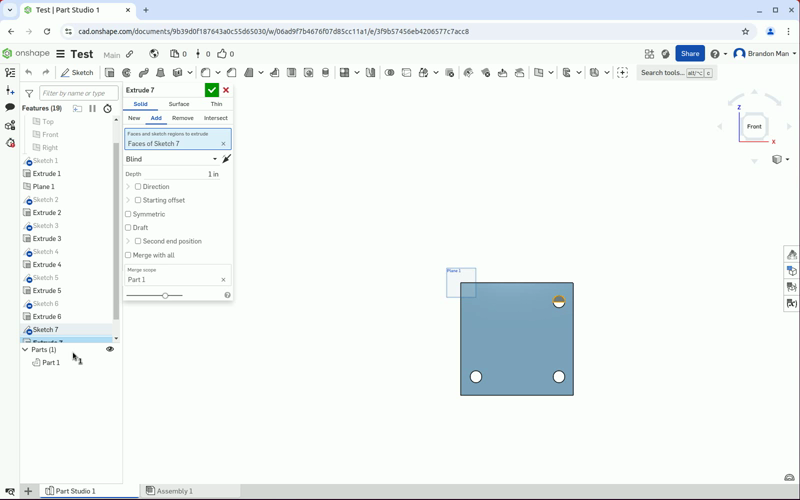
mouse_move(143, 106)
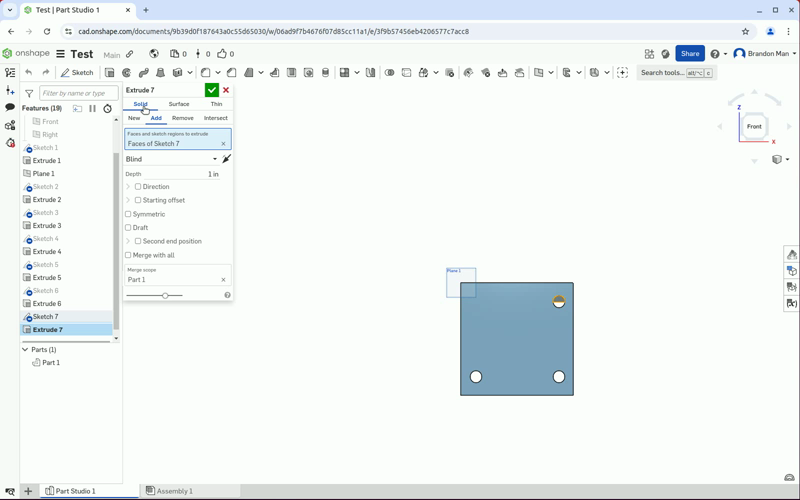
click(143, 106)
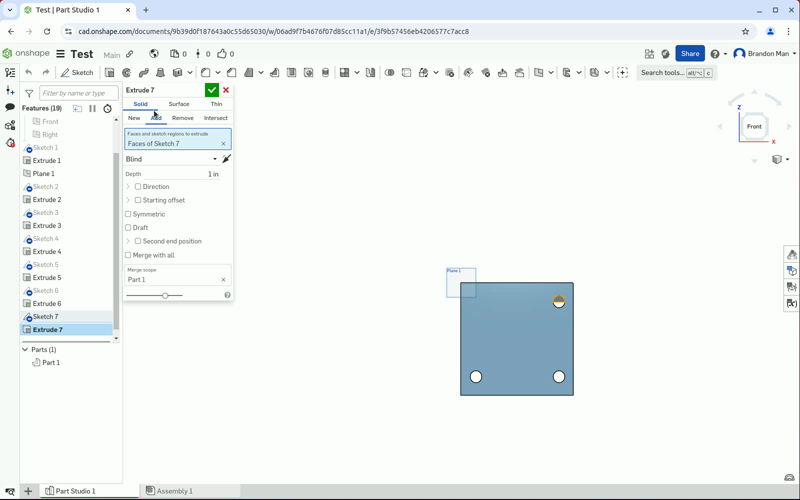
mouse_move(186, 120)
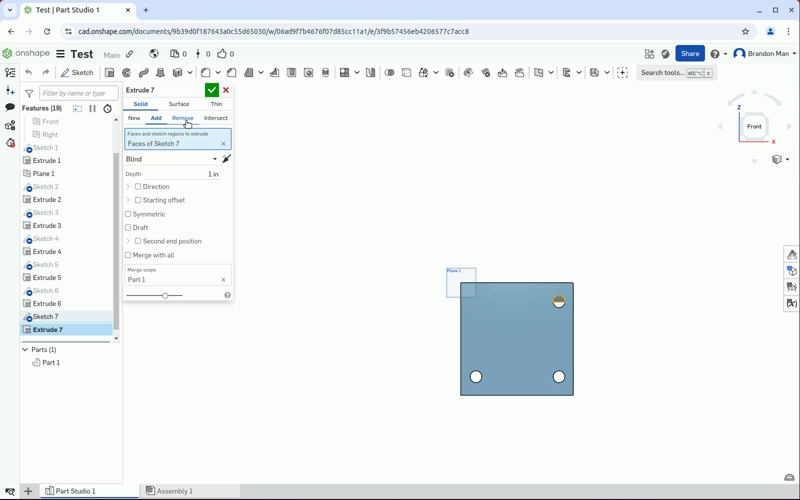
click(186, 120)
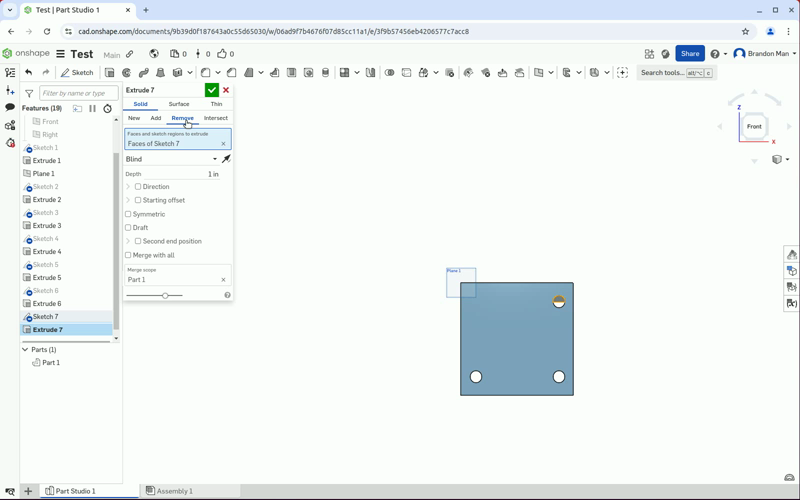
key(tab, 4)
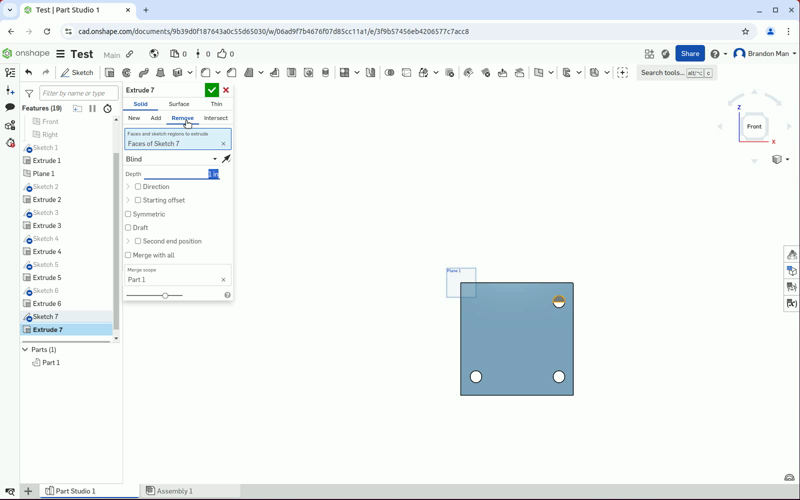
text(19.257)
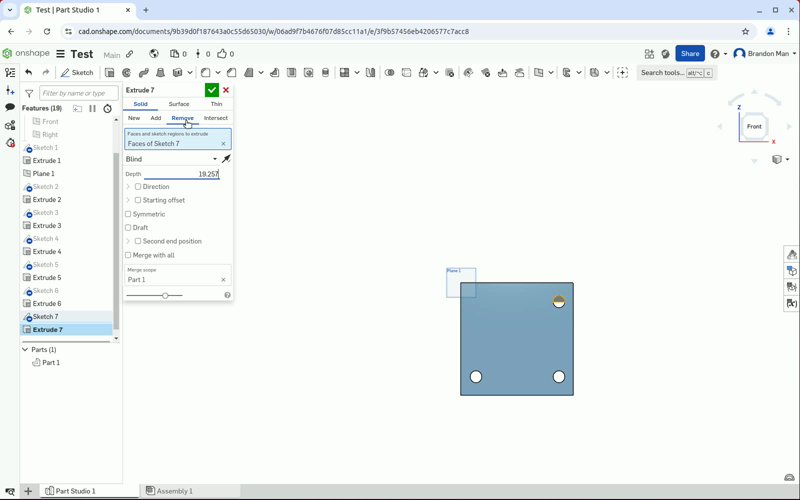
key(tab, 6)
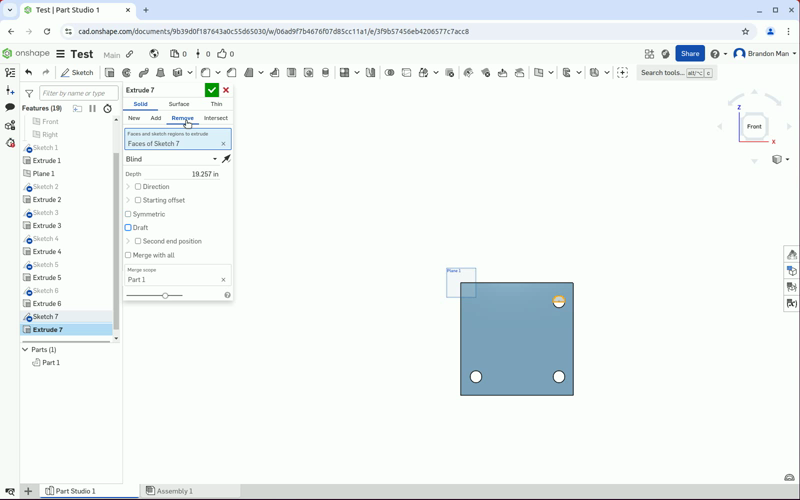
key(space)
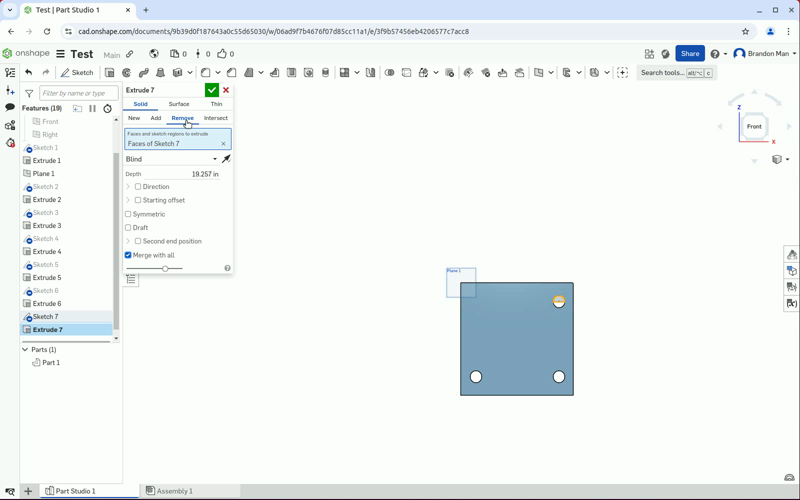
key(enter)
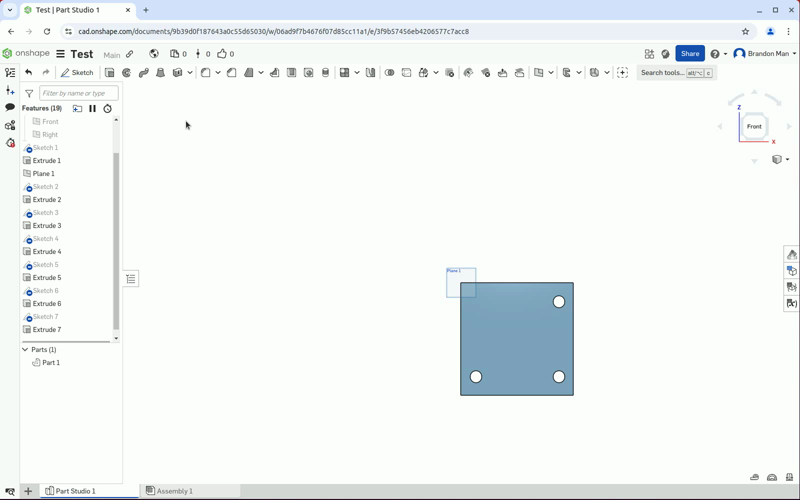
key(shift+h)
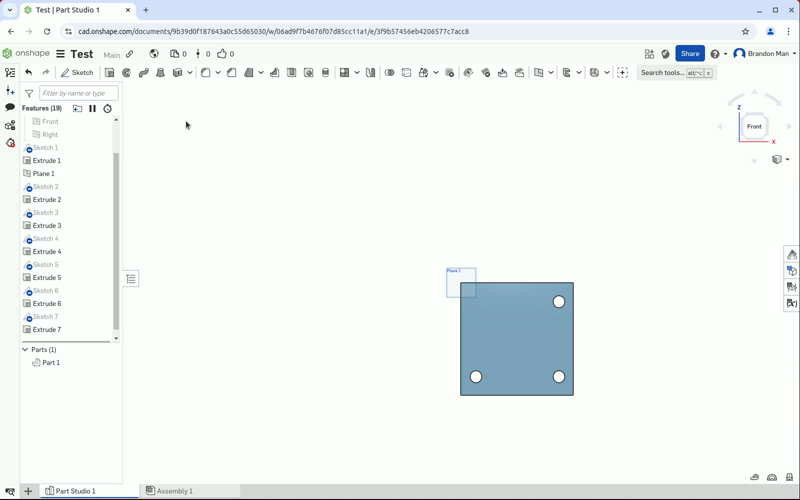
key(shift+h)
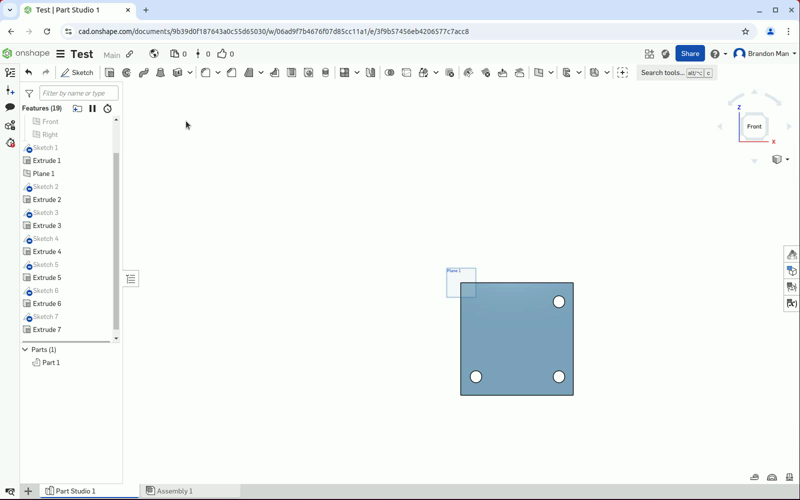
mouse_move(69, 150)
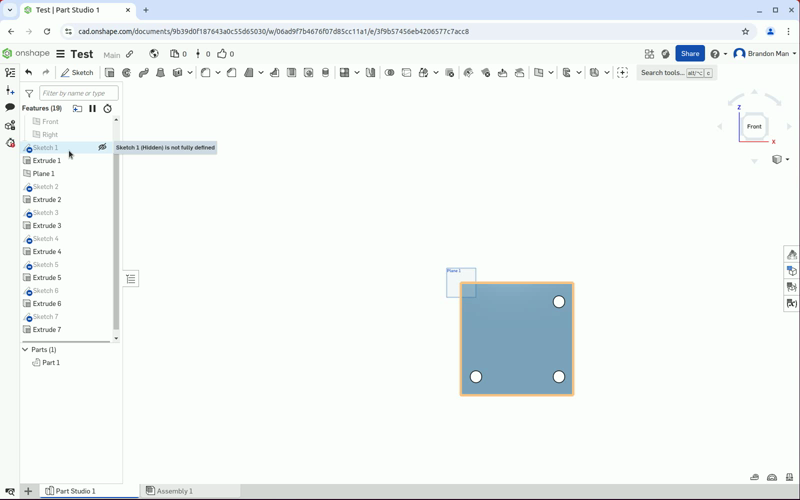
click(69, 150)
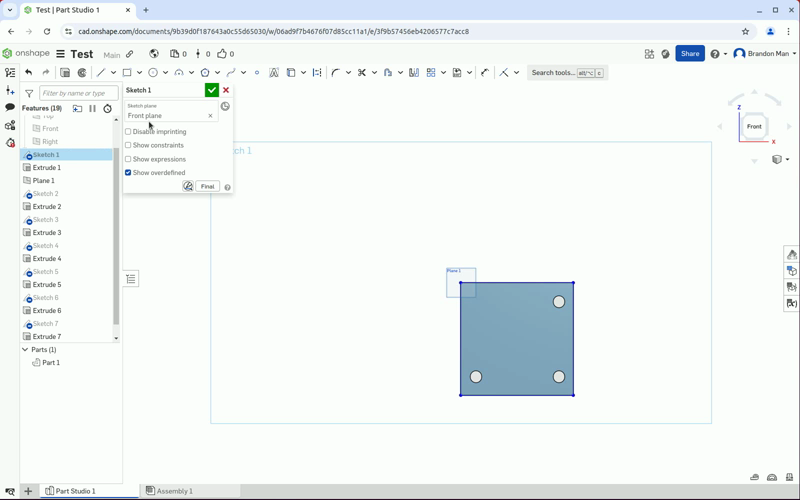
mouse_move(229, 92)
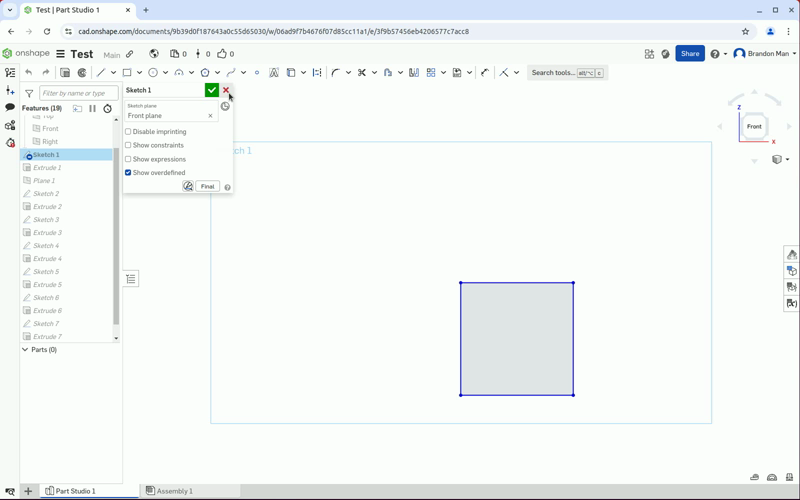
click(229, 92)
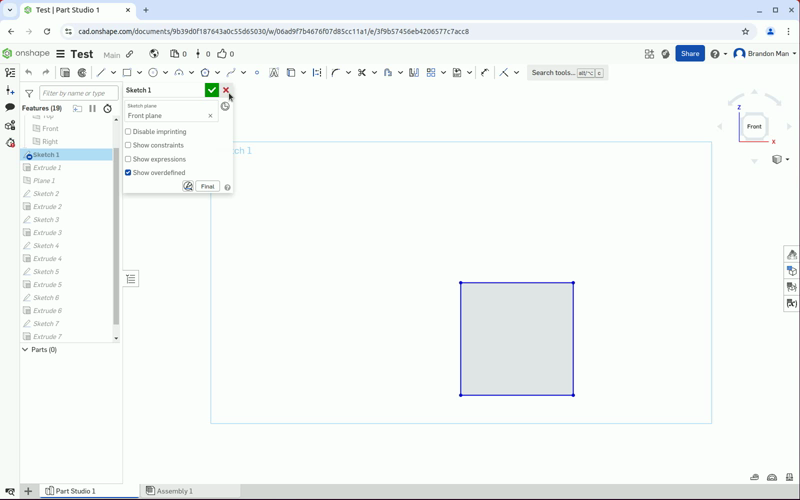
key(shift+s)
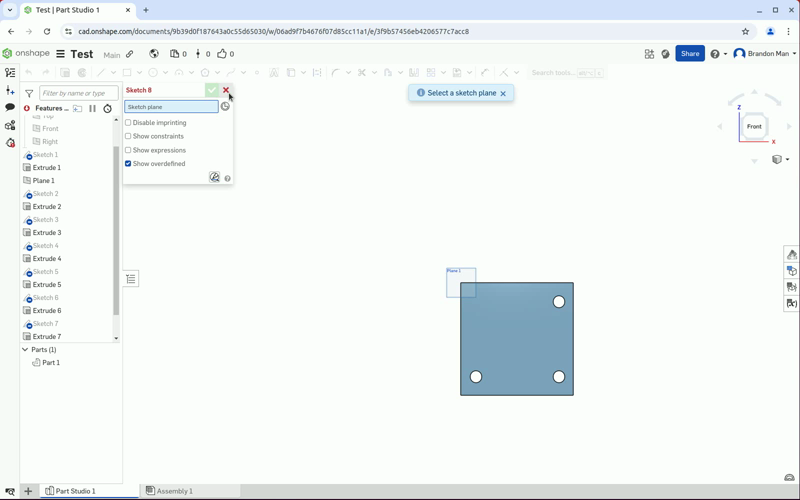
mouse_move(69, 163)
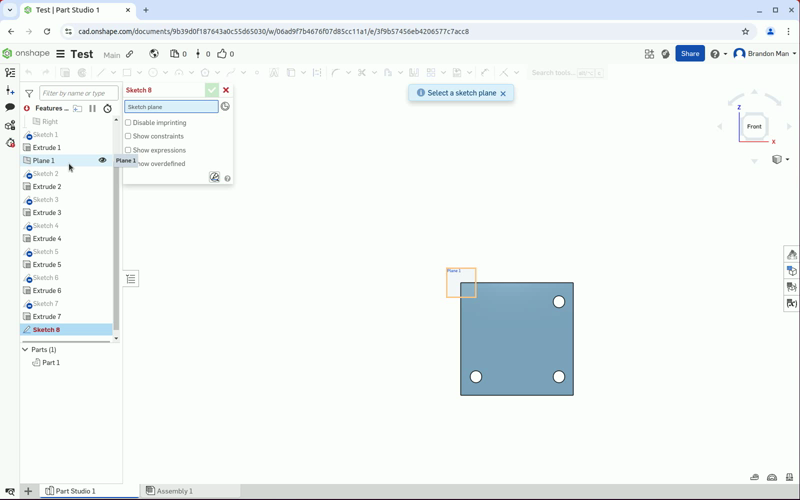
click(69, 163)
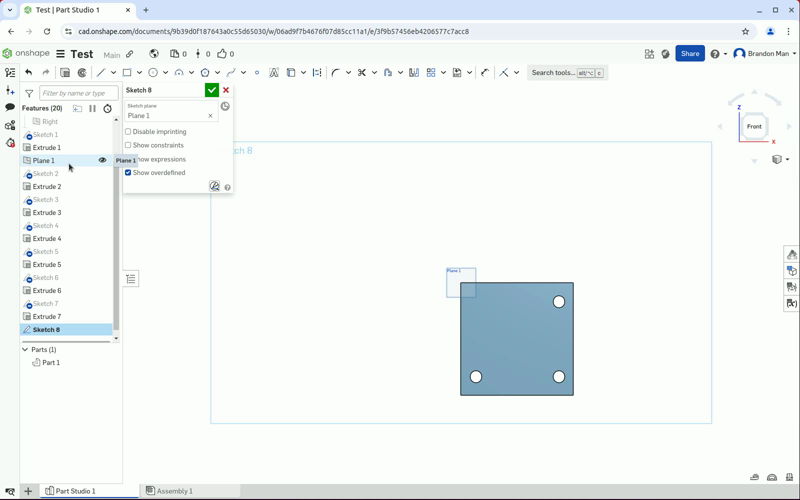
mouse_move(73, 352)
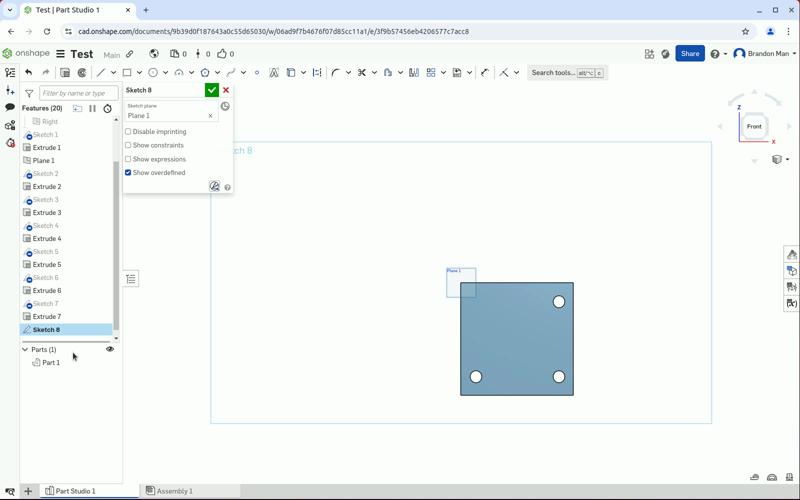
key(y)
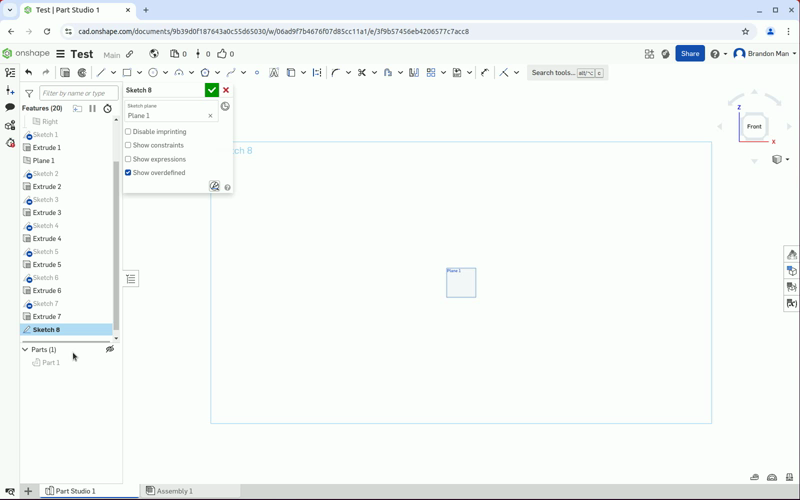
key(a)
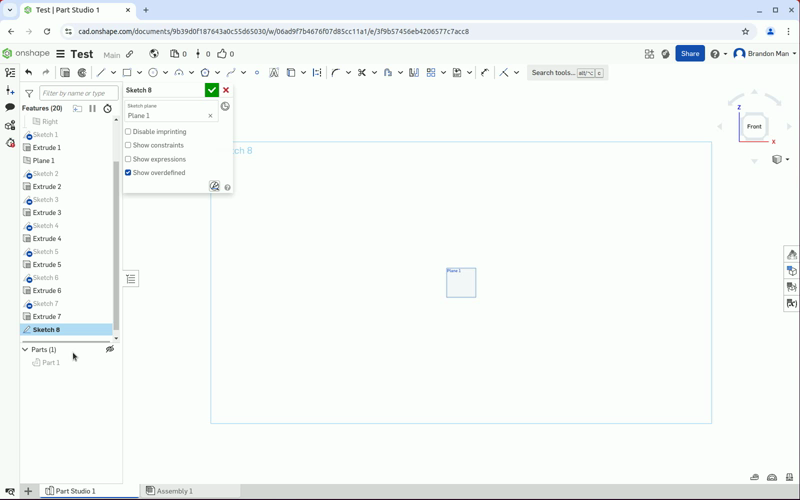
key_down(shift)
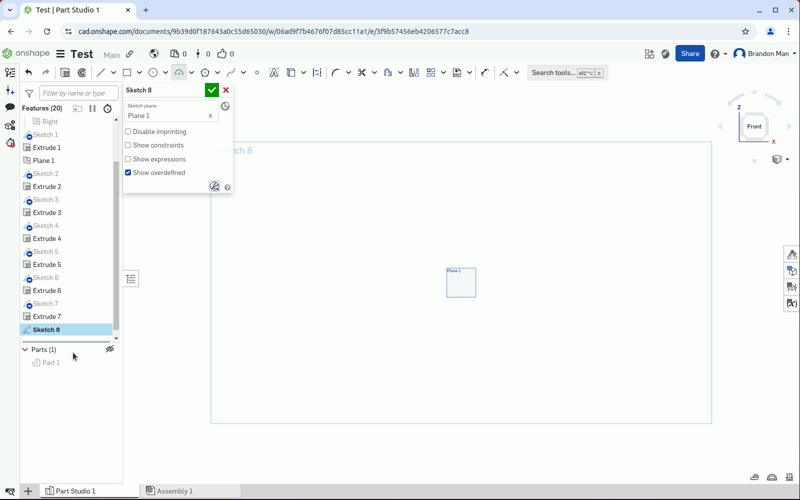
mouse_move(470, 301)
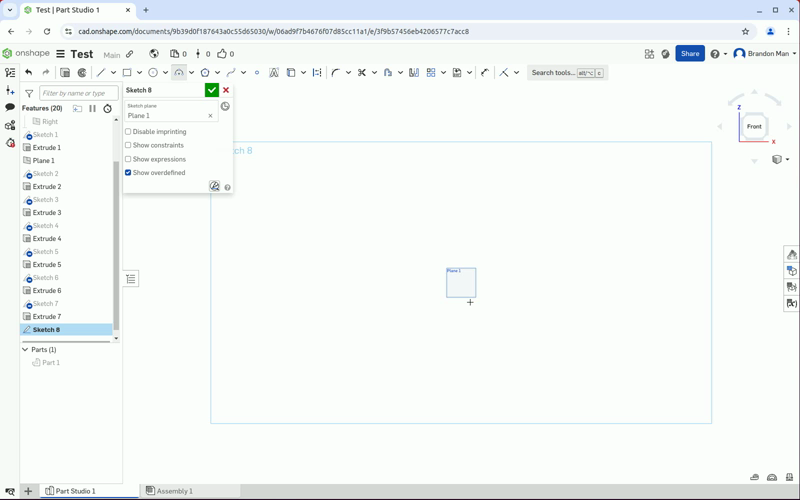
click(470, 301)
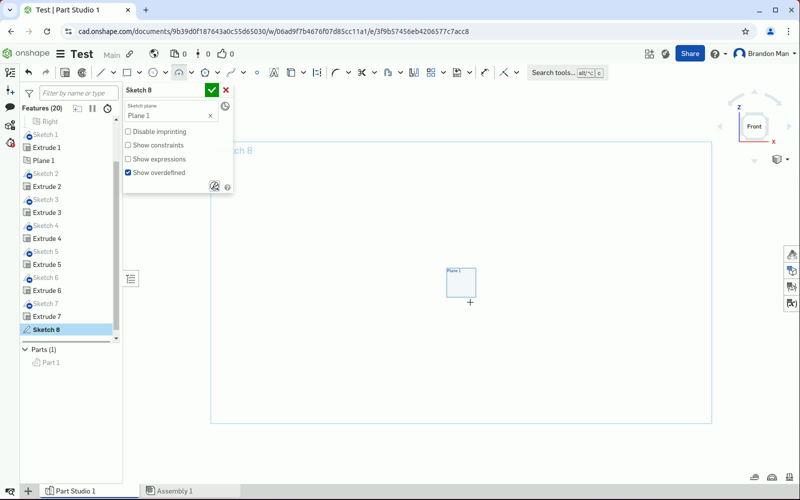
key_up(shift)
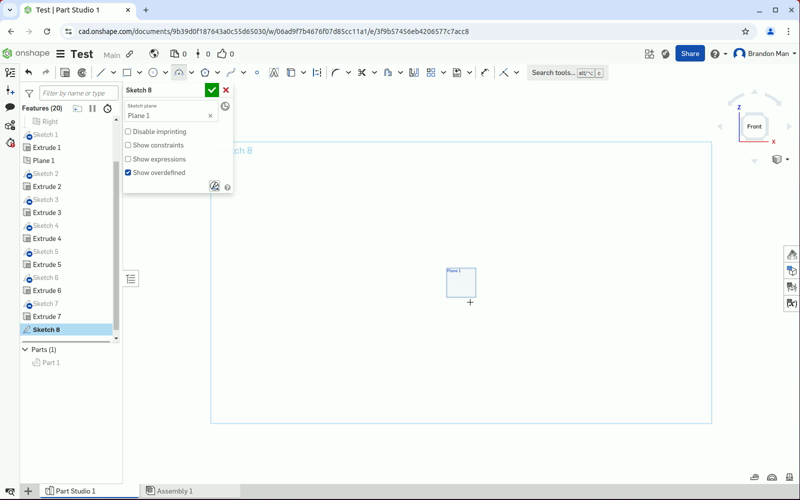
key_down(shift)
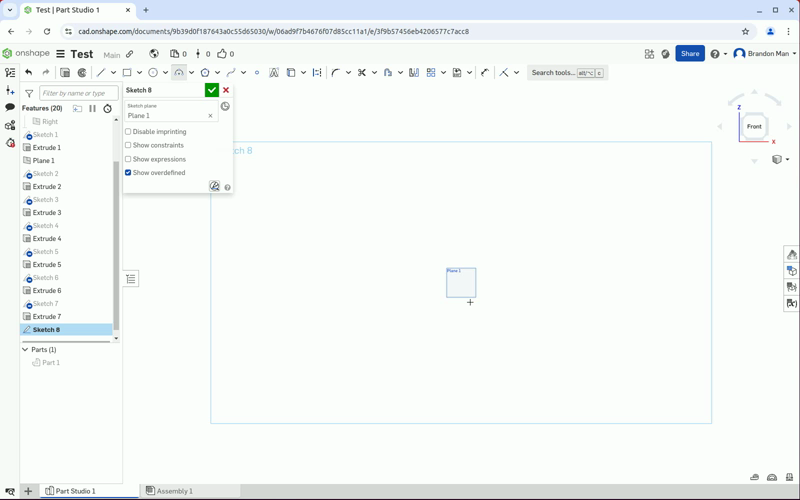
mouse_move(481, 301)
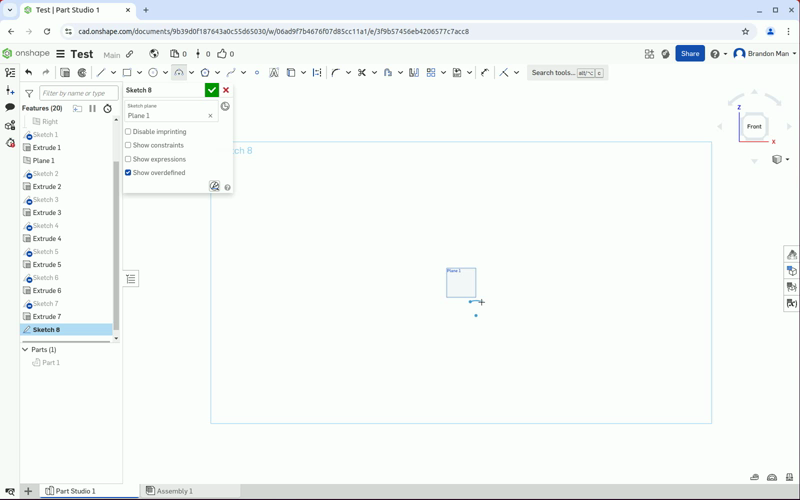
click(481, 301)
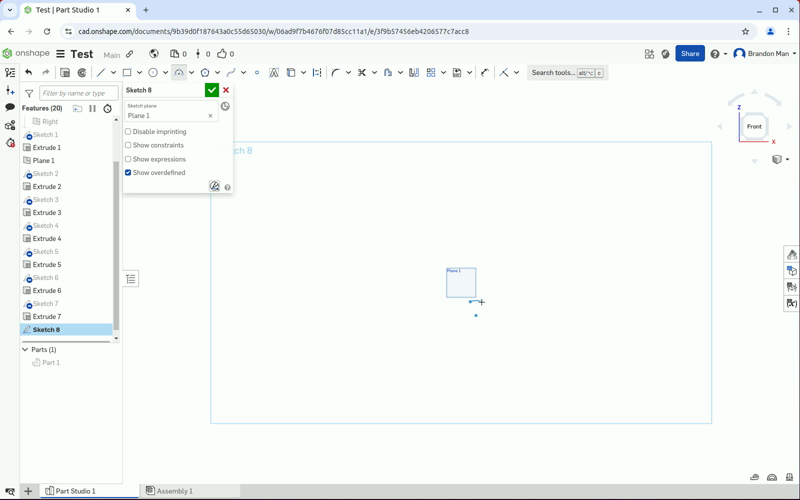
mouse_move(475, 307)
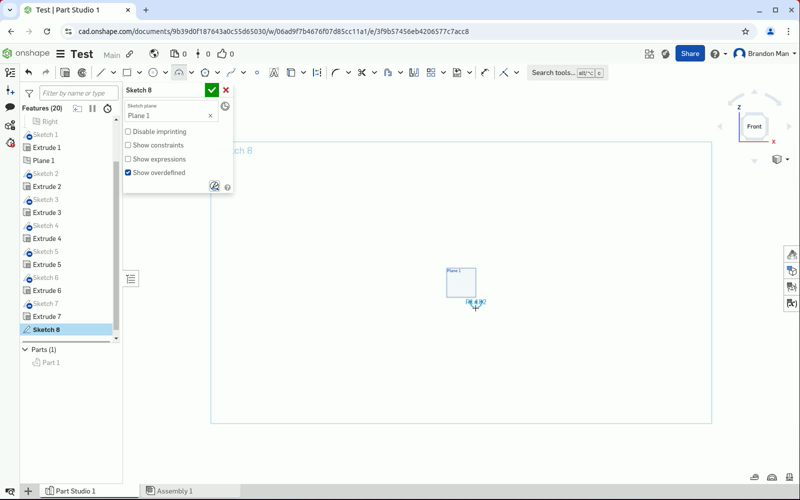
click(475, 307)
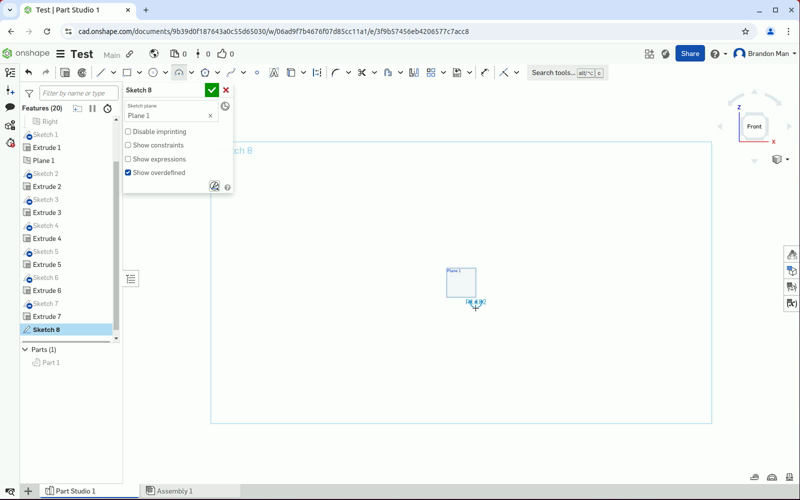
key_up(shift)
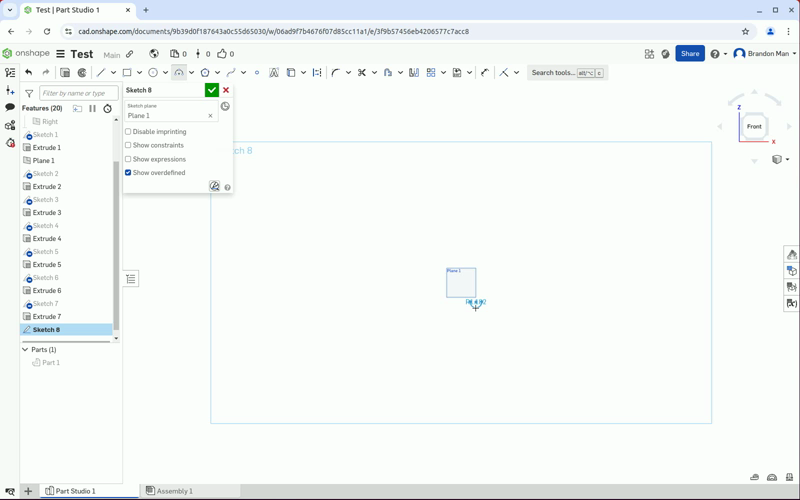
key(esc)
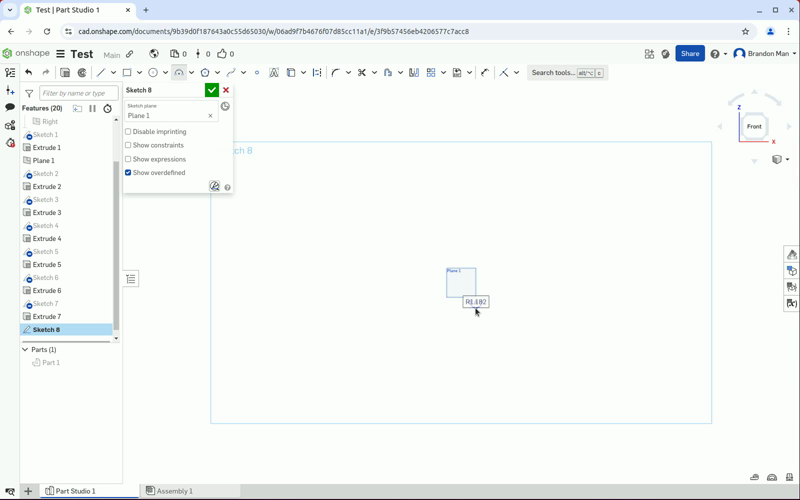
key(l)
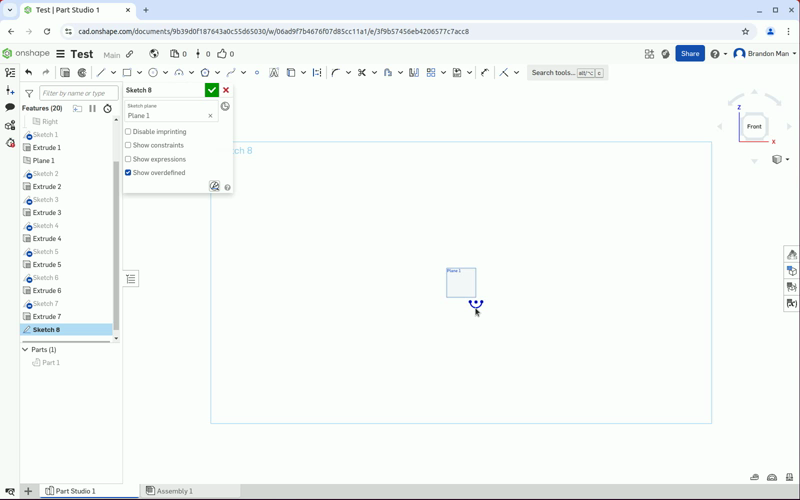
mouse_move(481, 301)
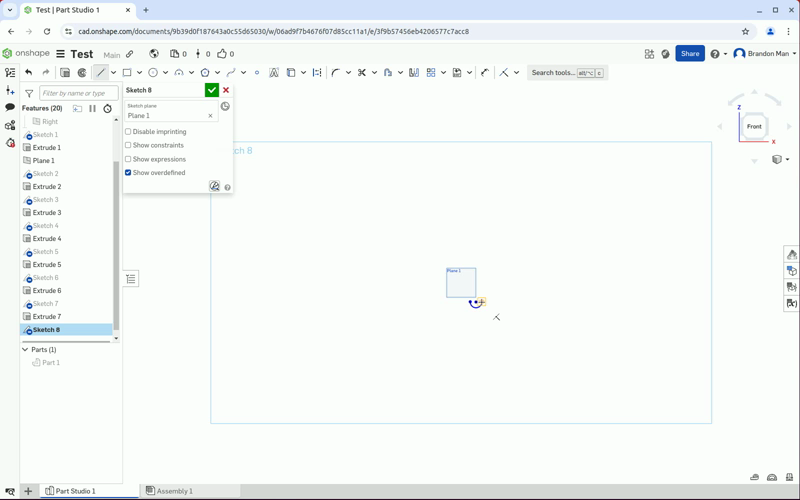
click(481, 301)
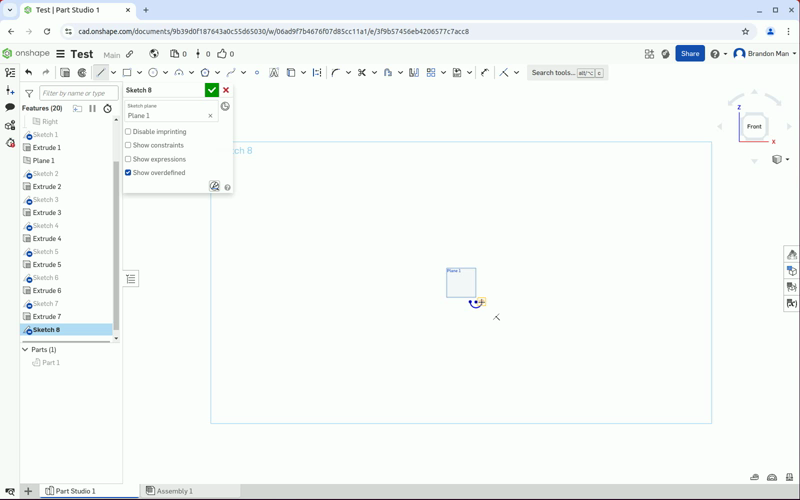
mouse_move(511, 301)
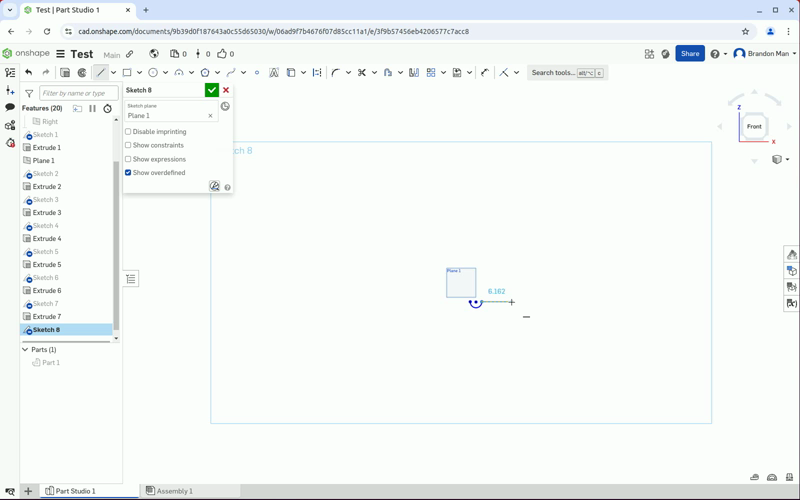
key_down(shift)
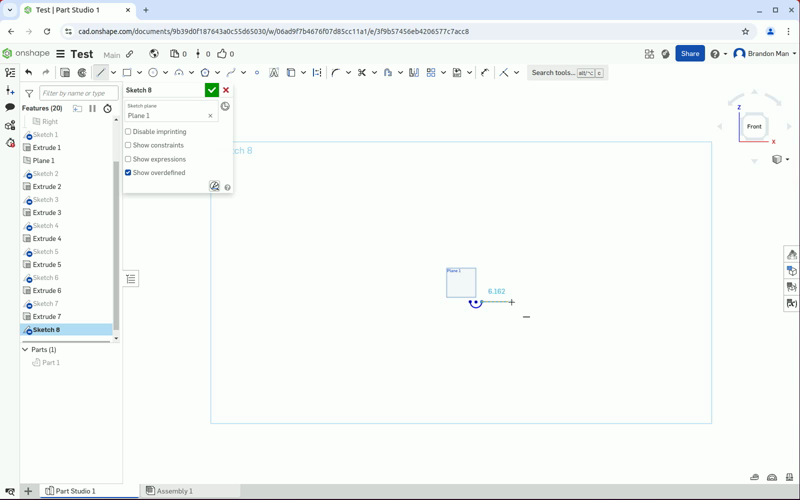
mouse_move(470, 301)
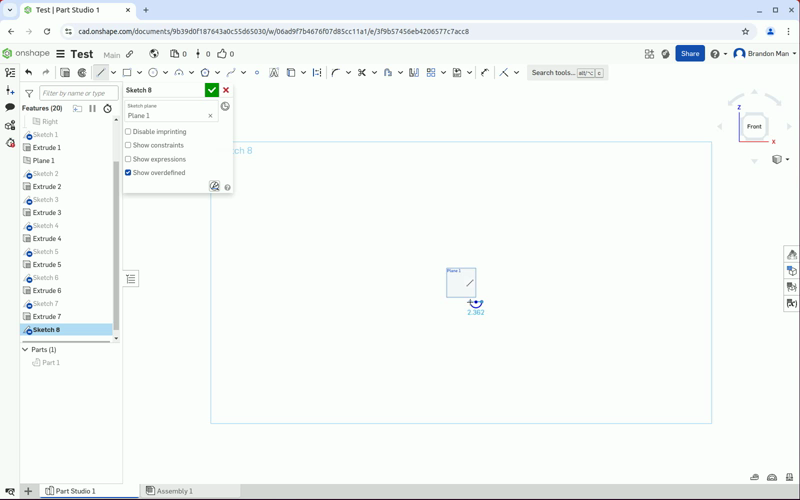
key_up(shift)
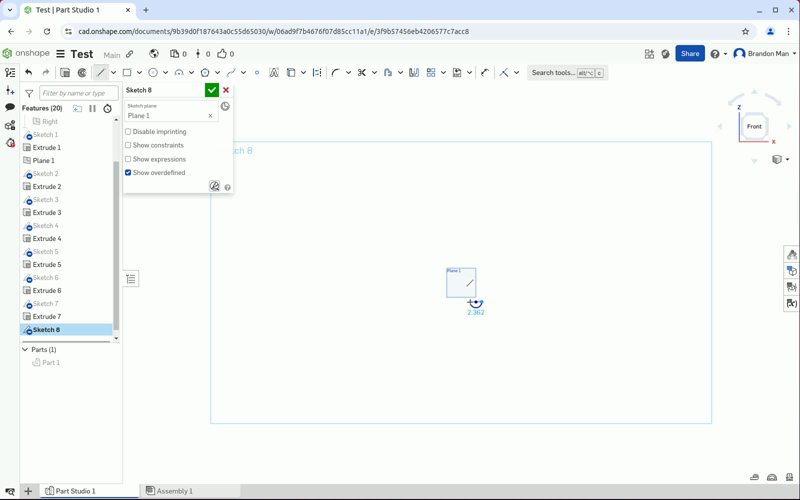
click(470, 301)
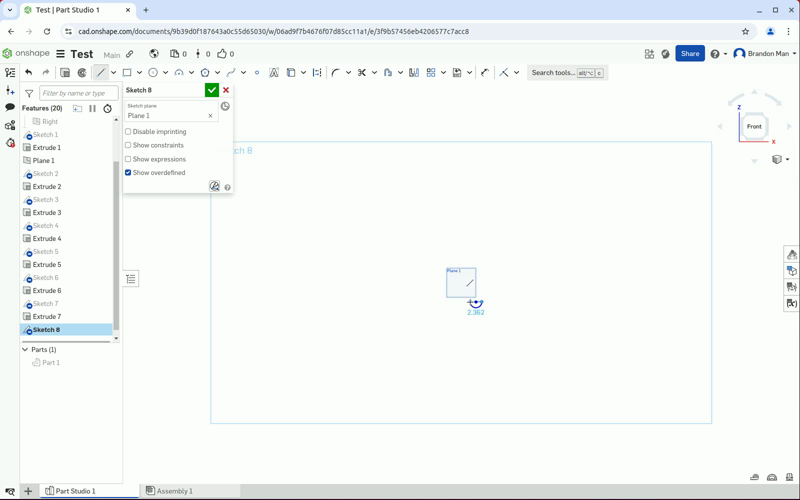
key(esc)
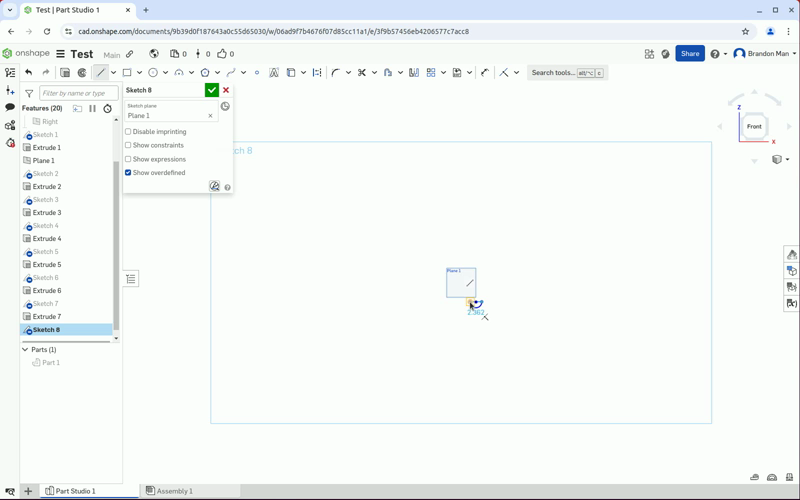
mouse_move(471, 304)
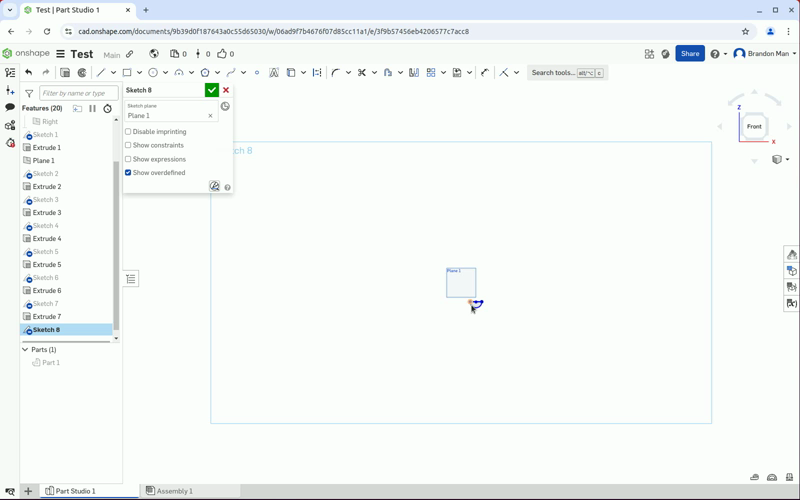
scroll(6)
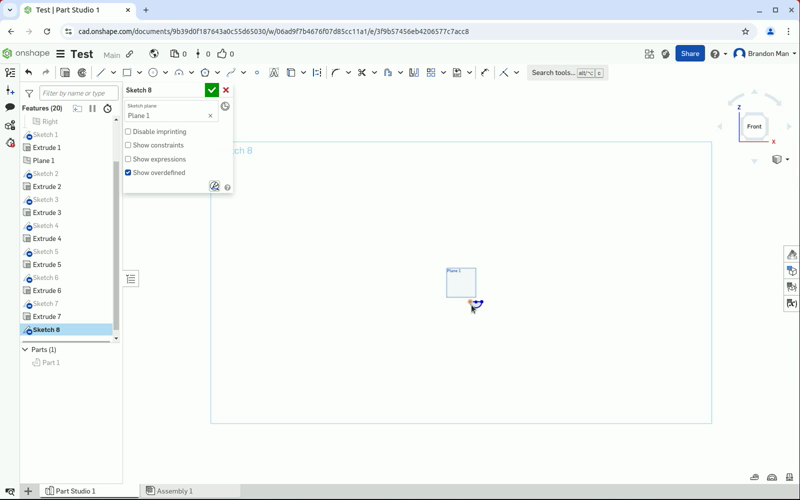
scroll(6)
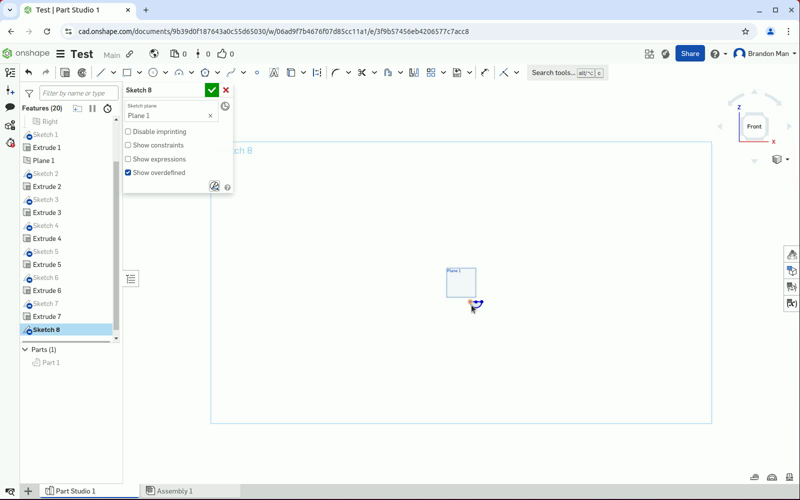
scroll(6)
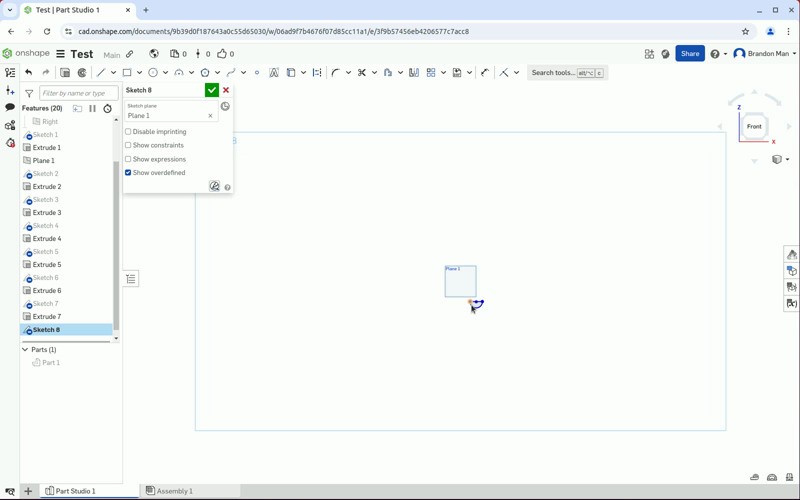
scroll(6)
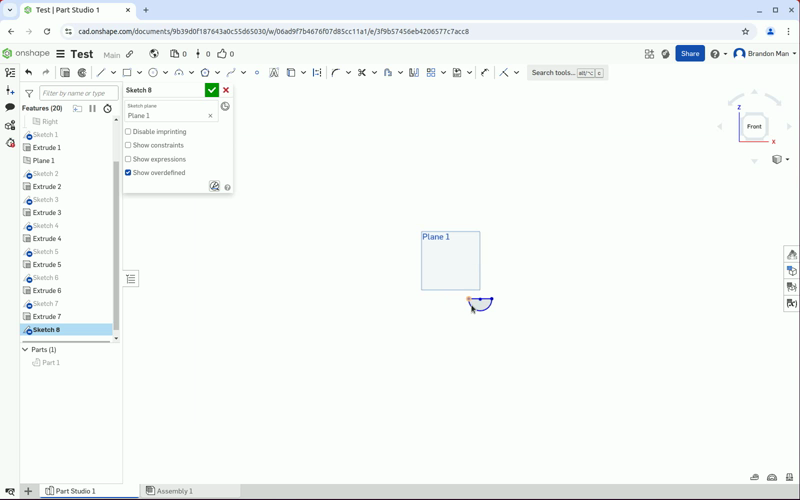
scroll(6)
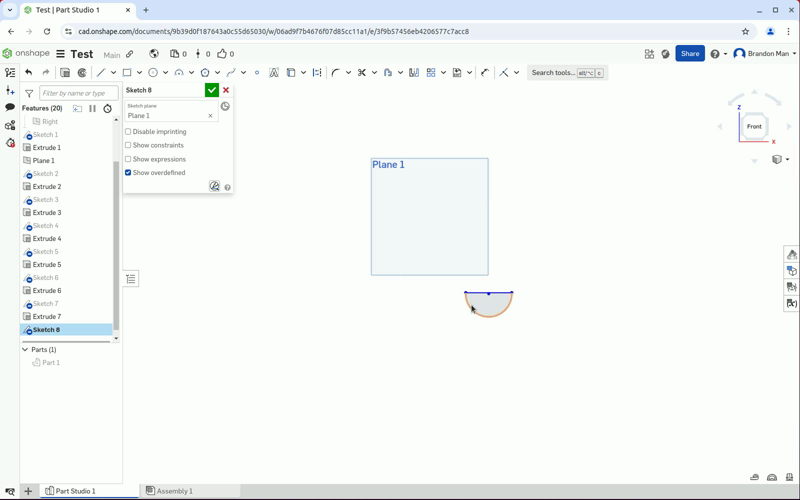
scroll(6)
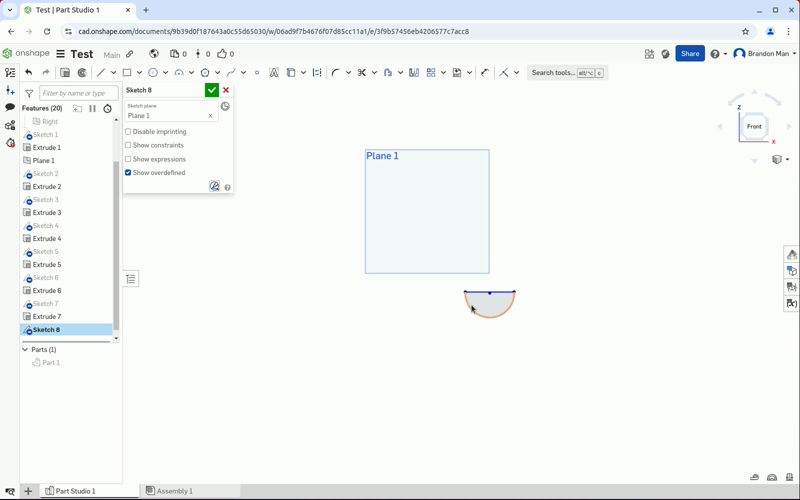
scroll(6)
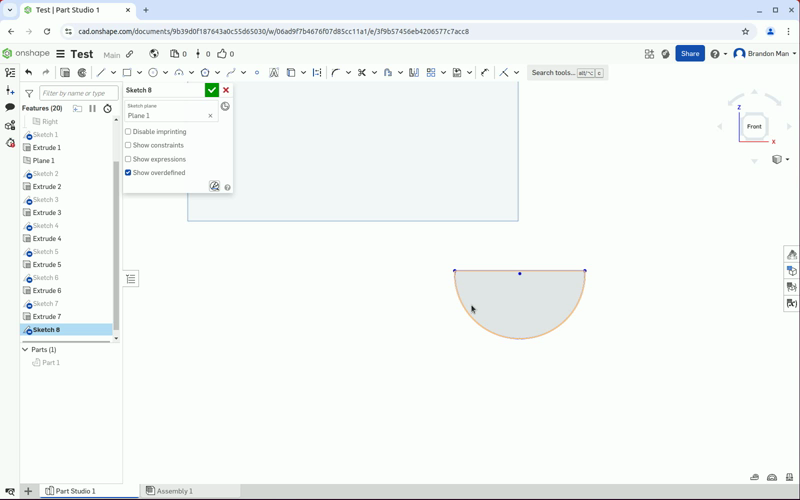
click(471, 304)
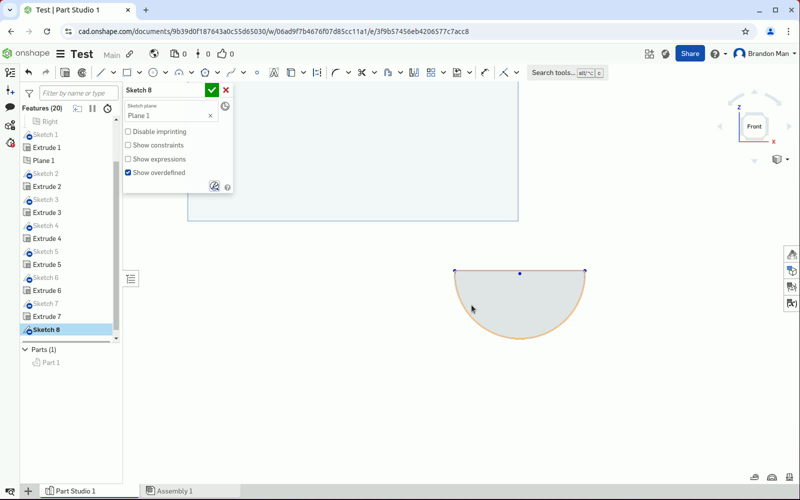
scroll(-6)
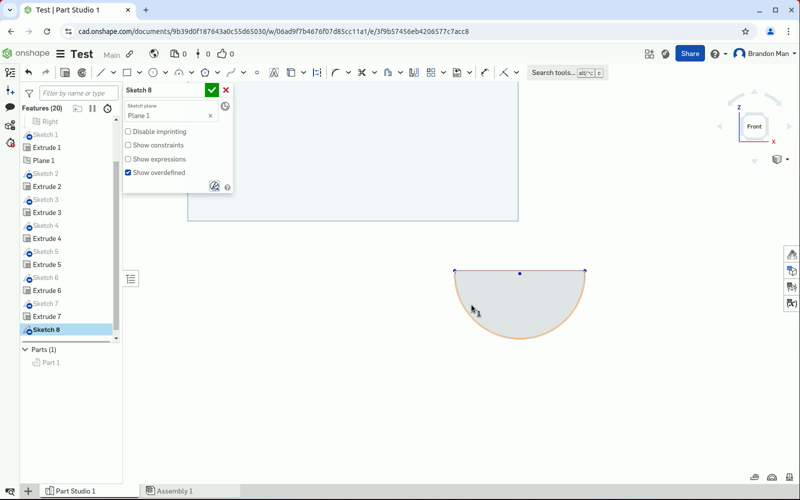
scroll(-6)
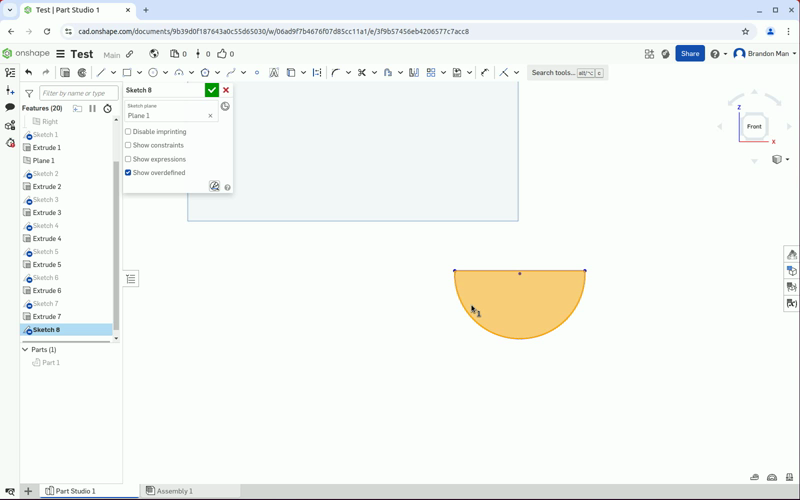
scroll(-6)
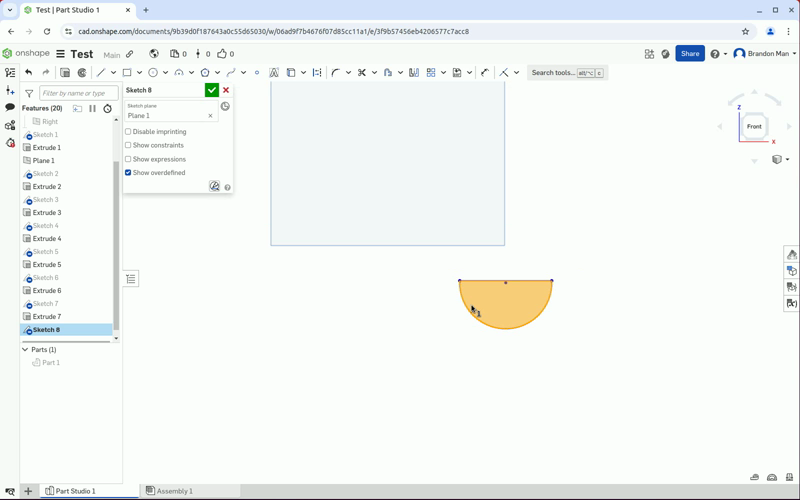
scroll(-6)
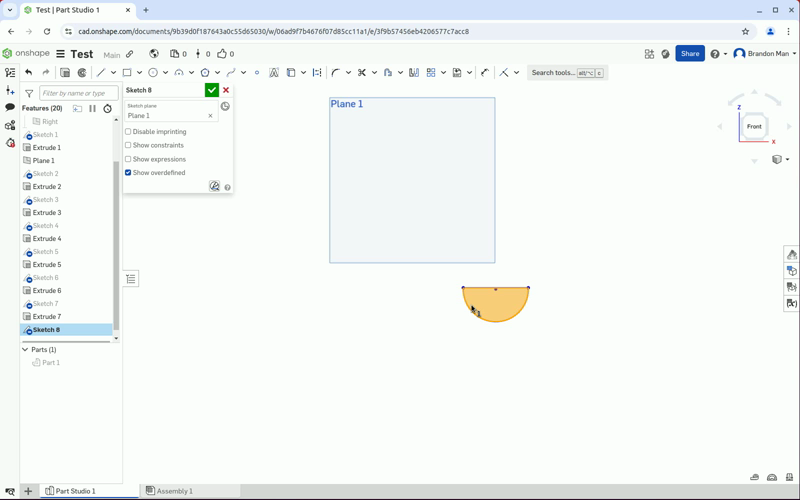
scroll(-6)
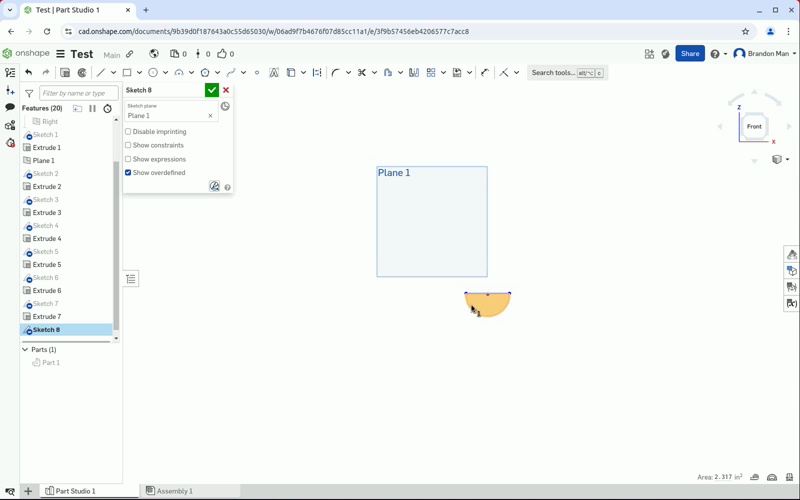
scroll(-6)
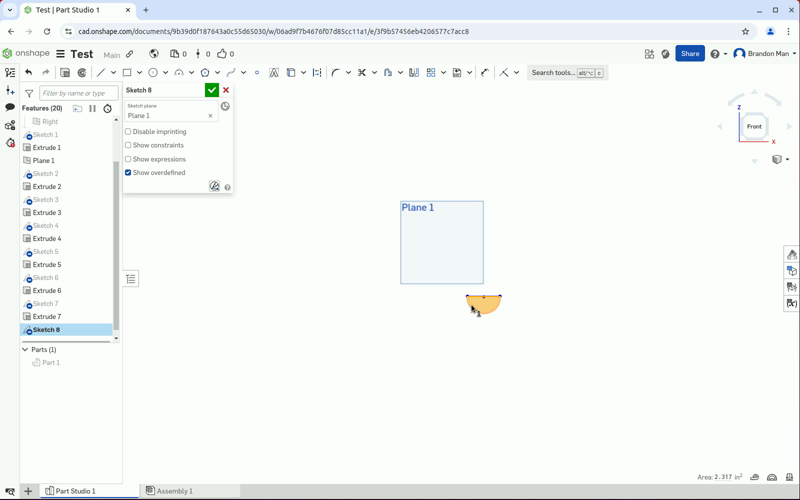
scroll(-6)
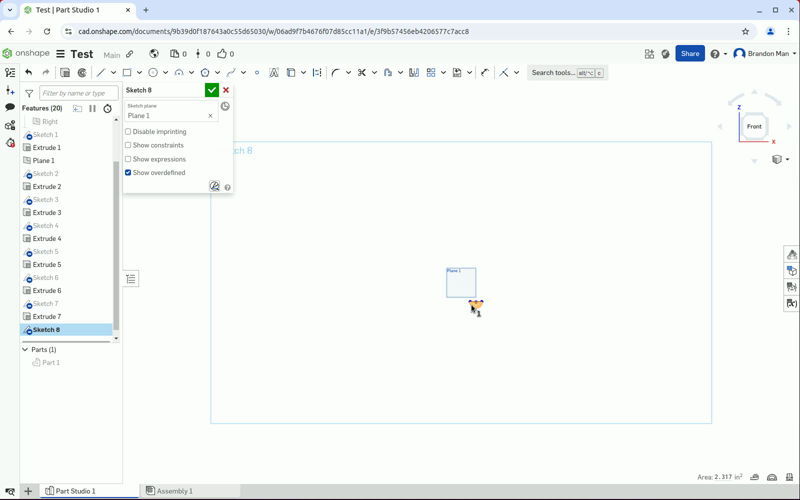
mouse_move(73, 352)
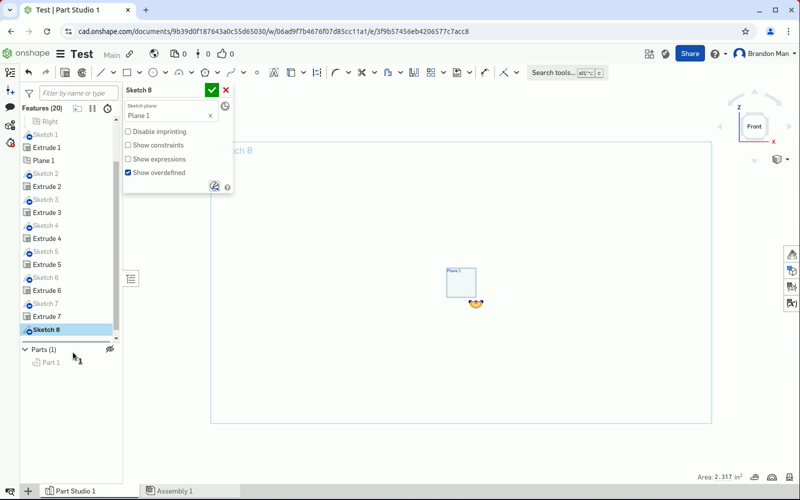
key(shift+y)
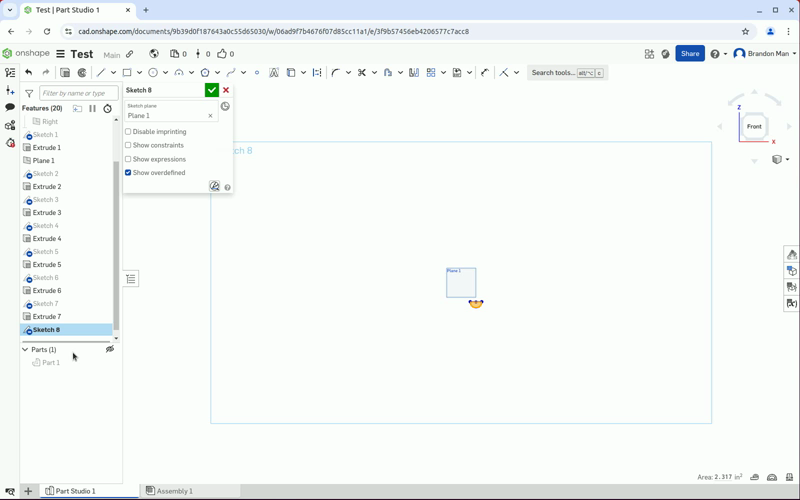
key(shift+e)
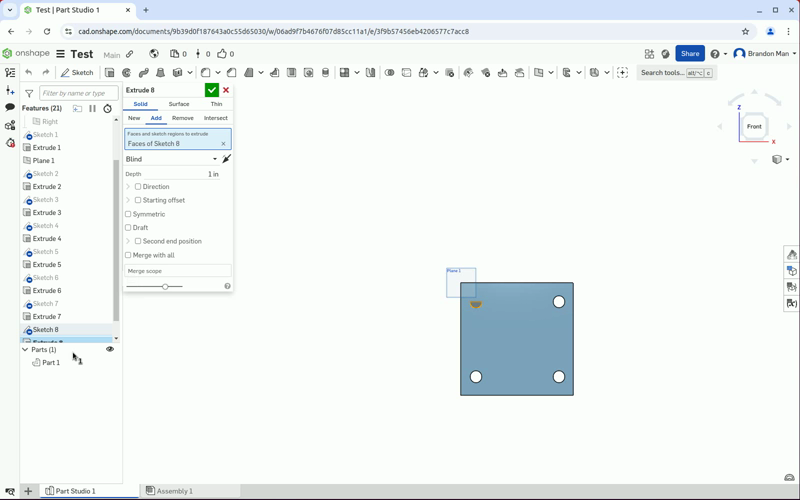
mouse_move(143, 106)
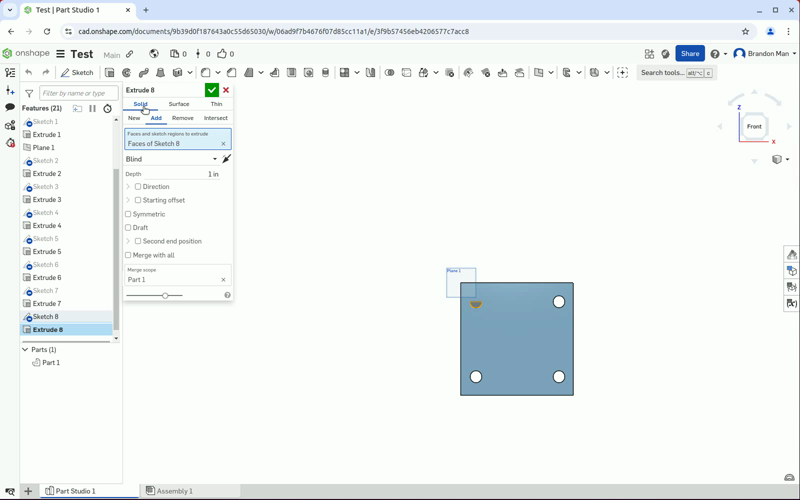
click(143, 106)
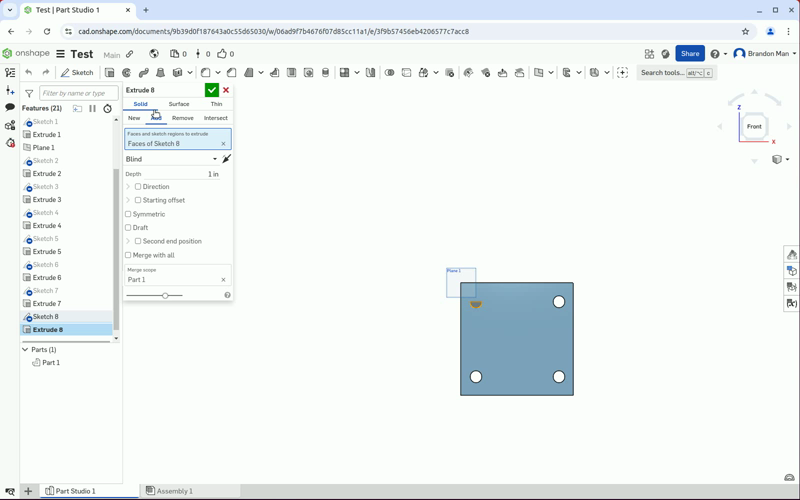
mouse_move(186, 120)
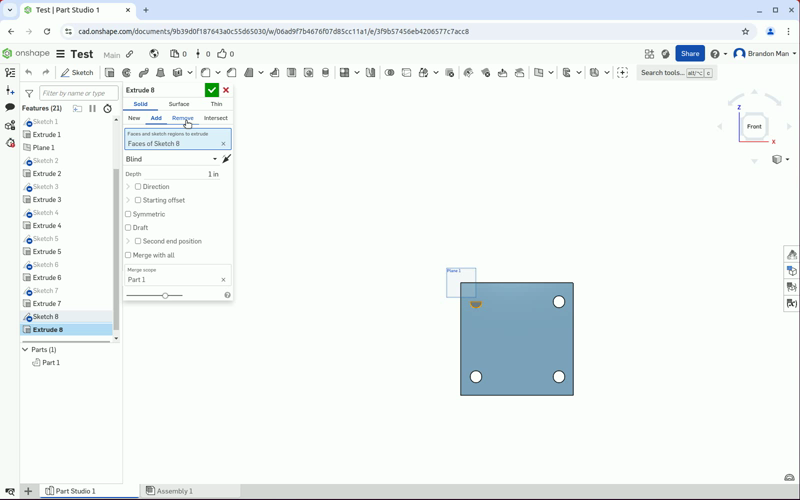
click(186, 120)
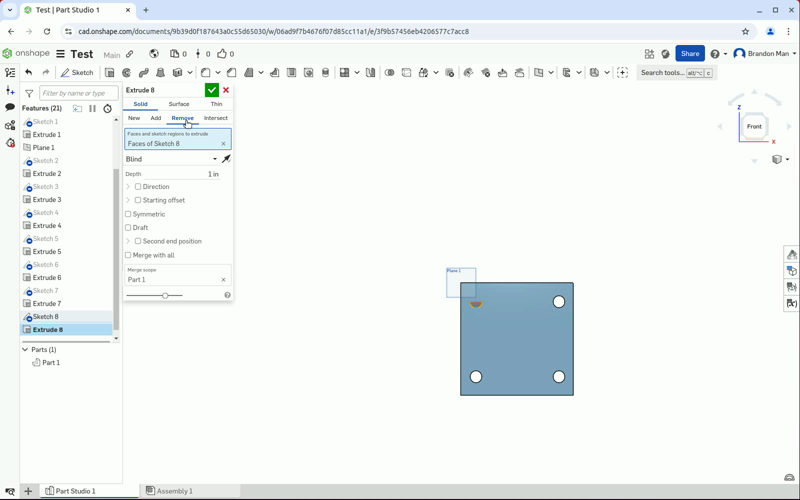
key(tab, 4)
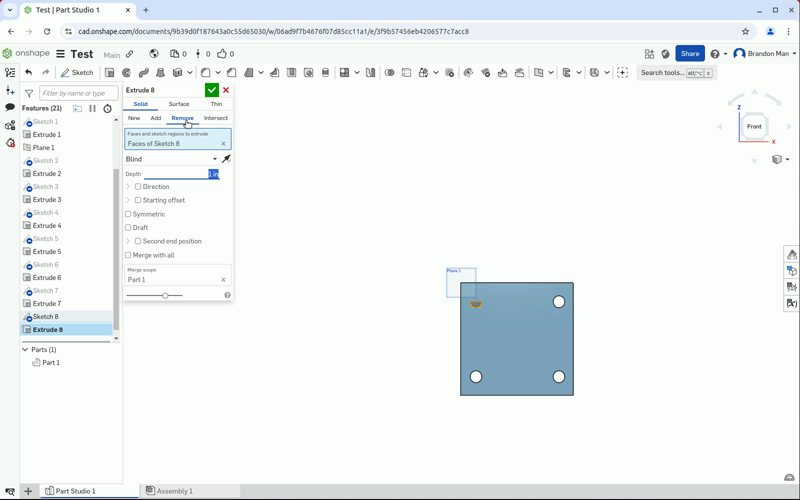
text(19.257)
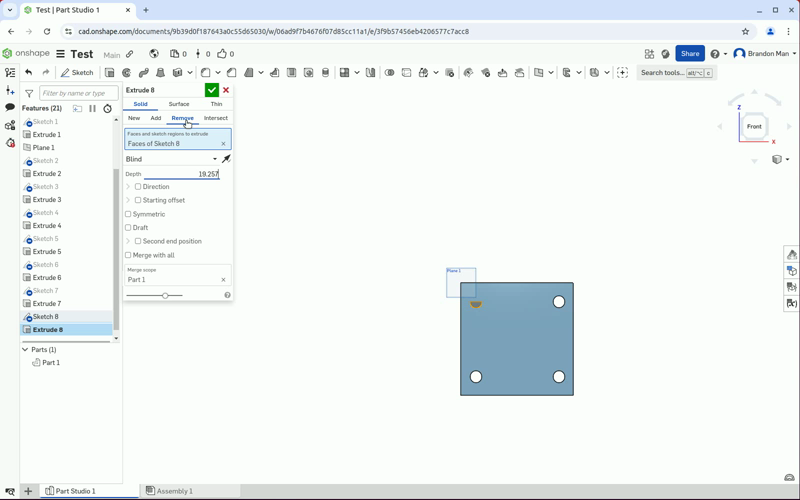
key(tab, 6)
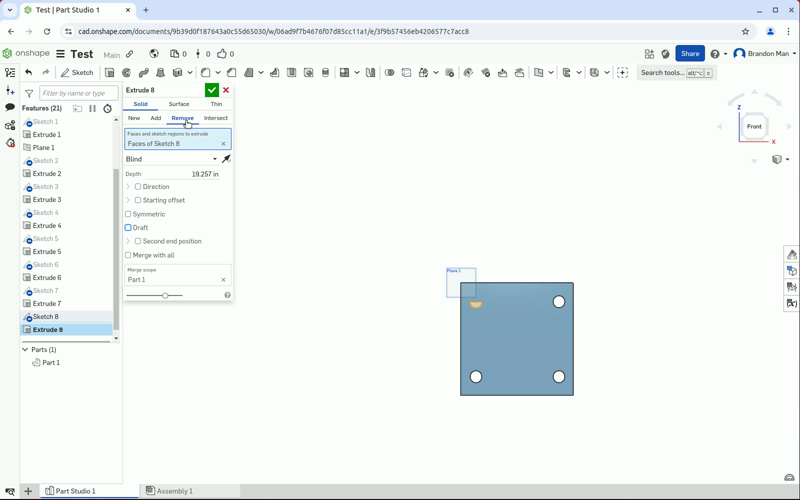
key(space)
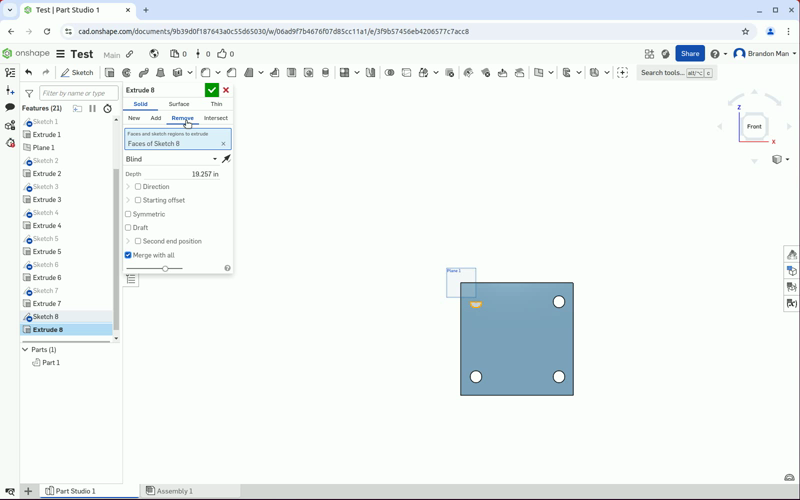
key(enter)
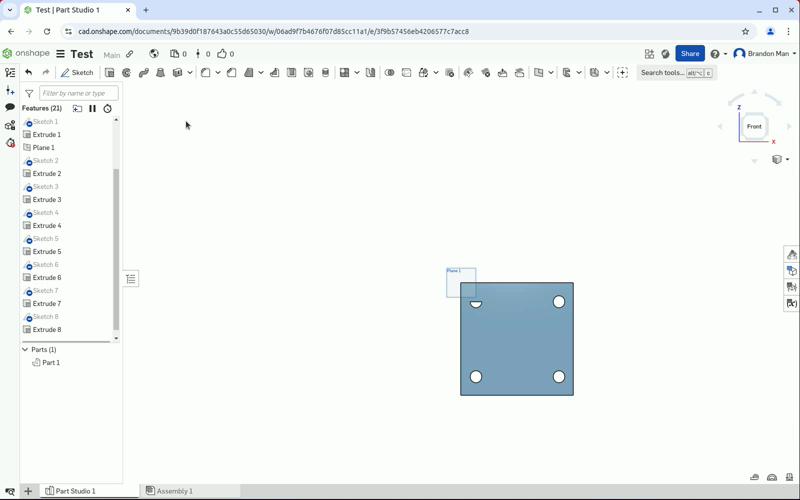
key(shift+h)
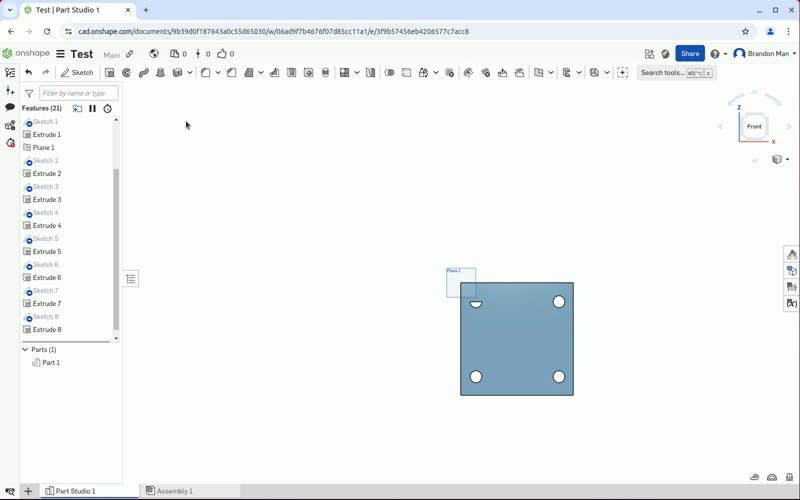
key(shift+h)
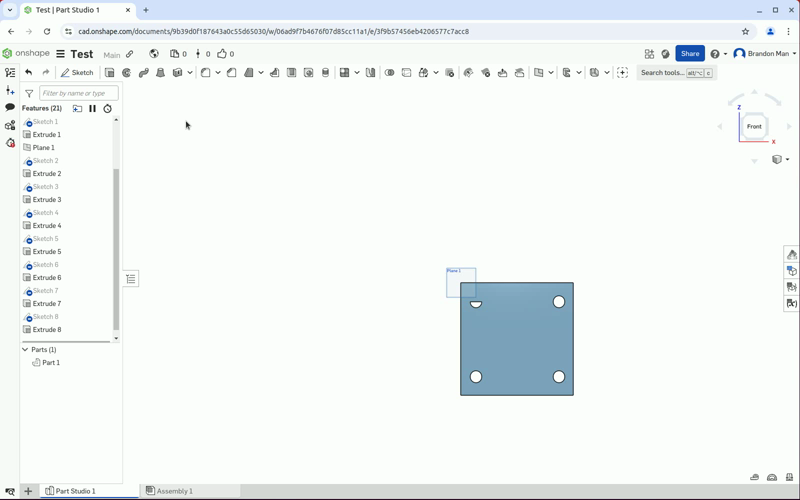
mouse_move(69, 124)
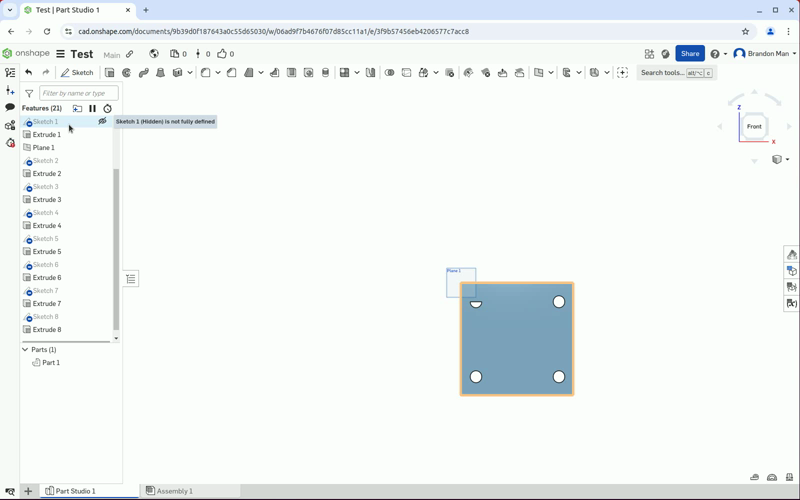
click(69, 124)
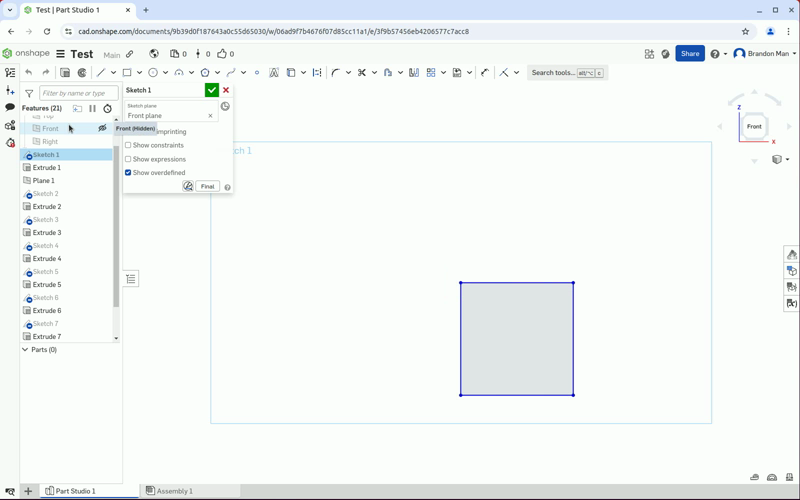
mouse_move(229, 92)
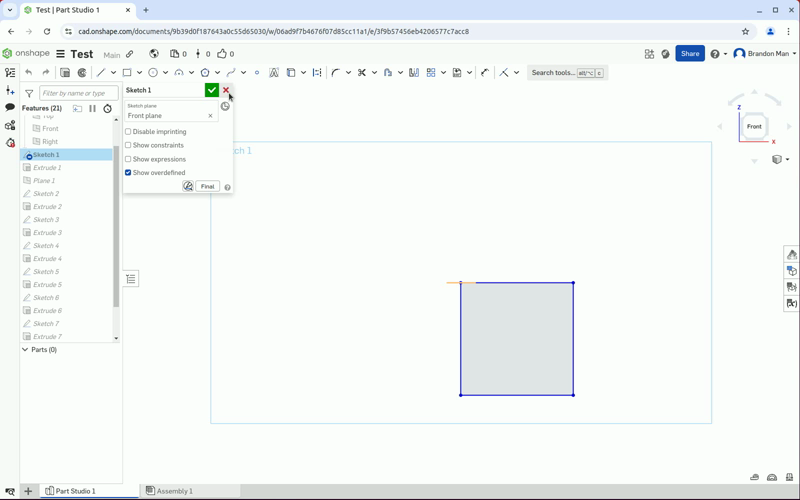
click(229, 92)
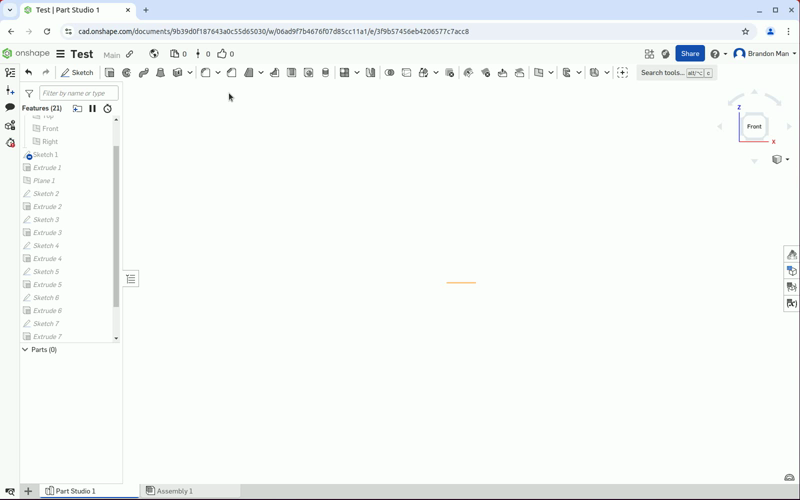
key(shift+s)
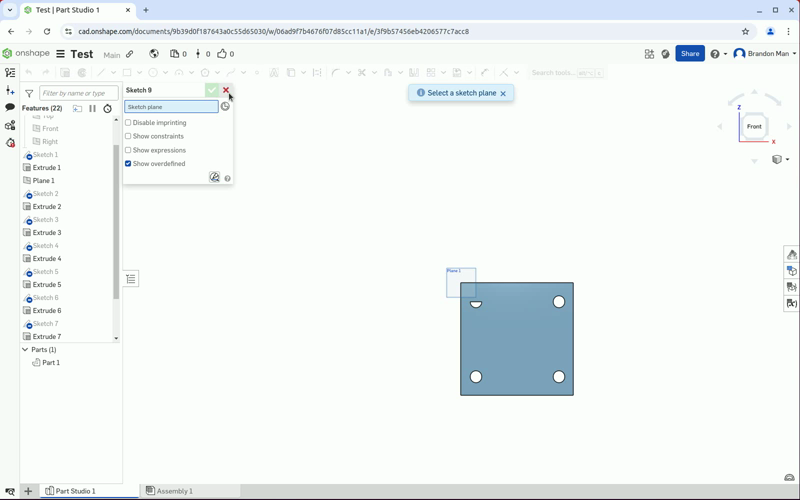
mouse_move(69, 137)
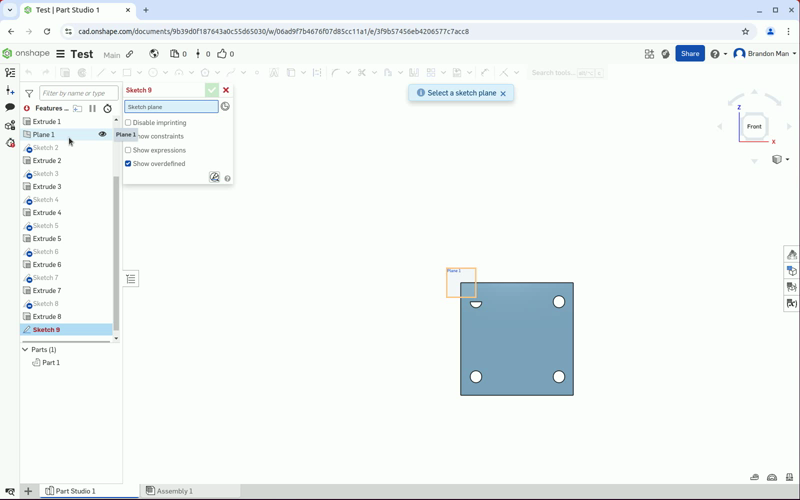
click(69, 137)
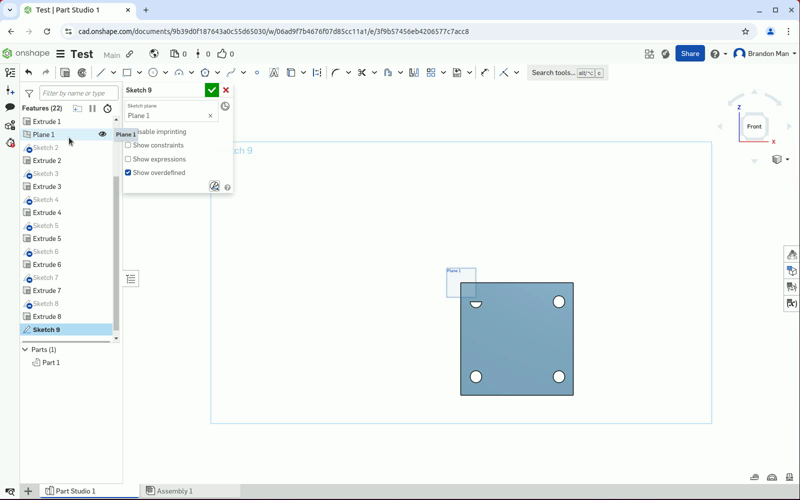
mouse_move(73, 352)
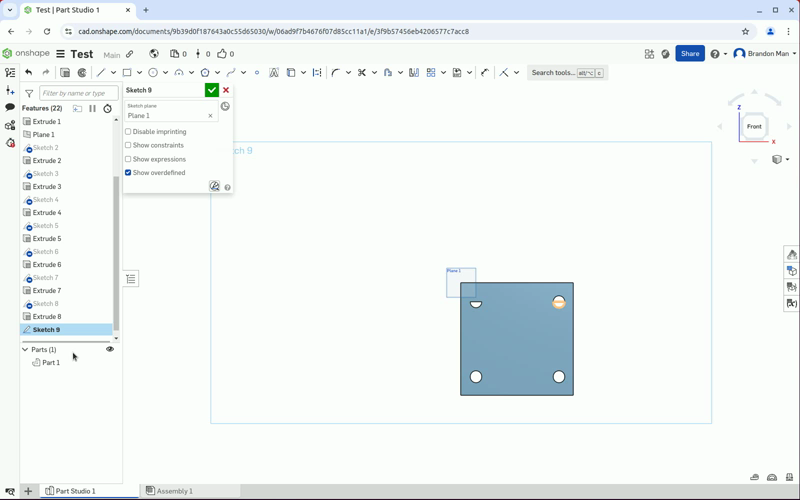
key(y)
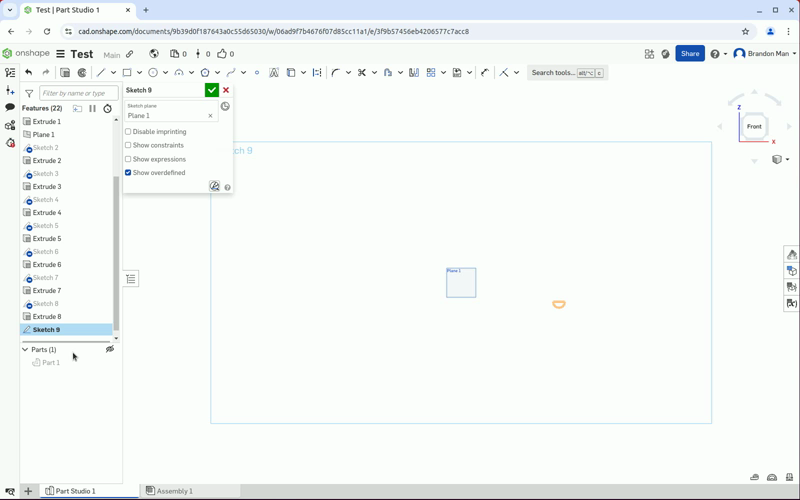
key(l)
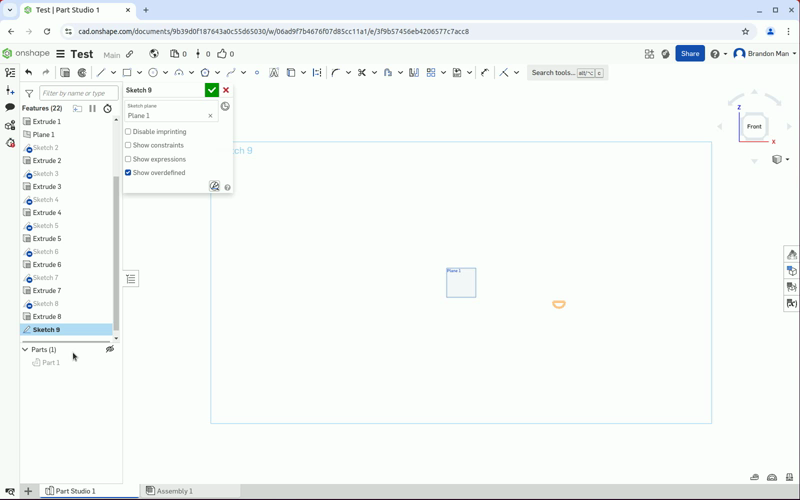
key_down(shift)
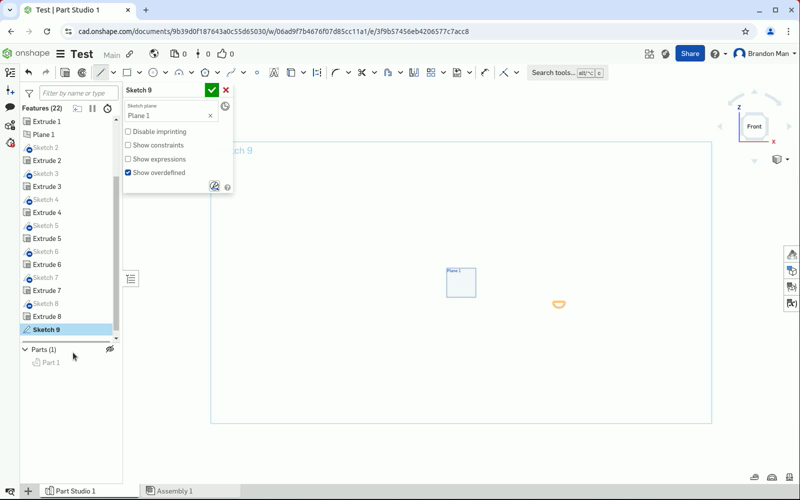
mouse_move(470, 301)
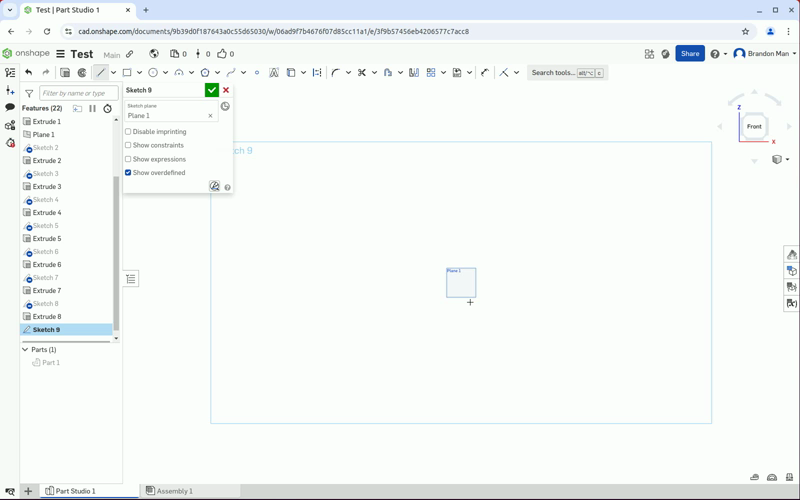
click(470, 301)
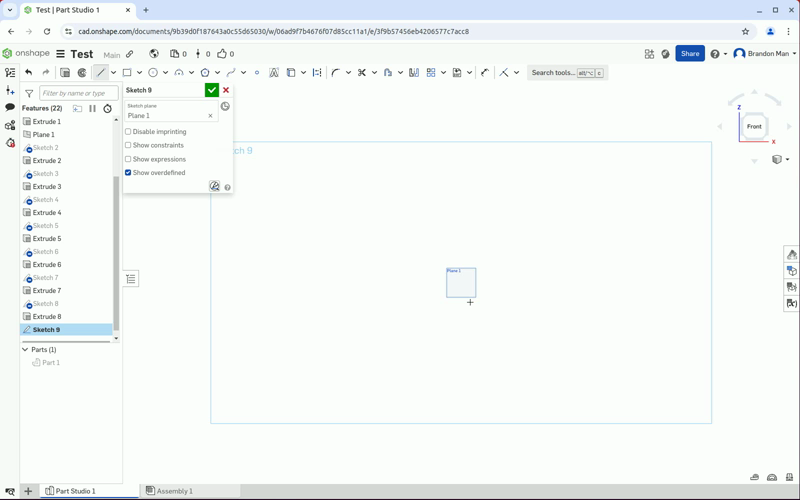
key_up(shift)
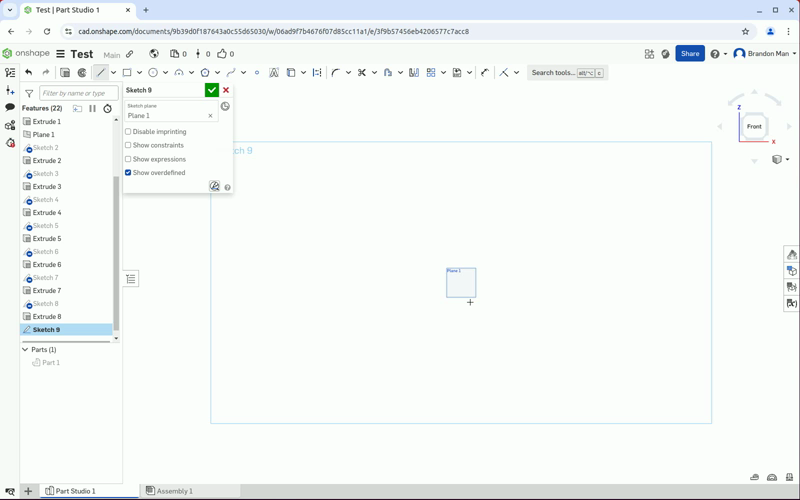
key_down(shift)
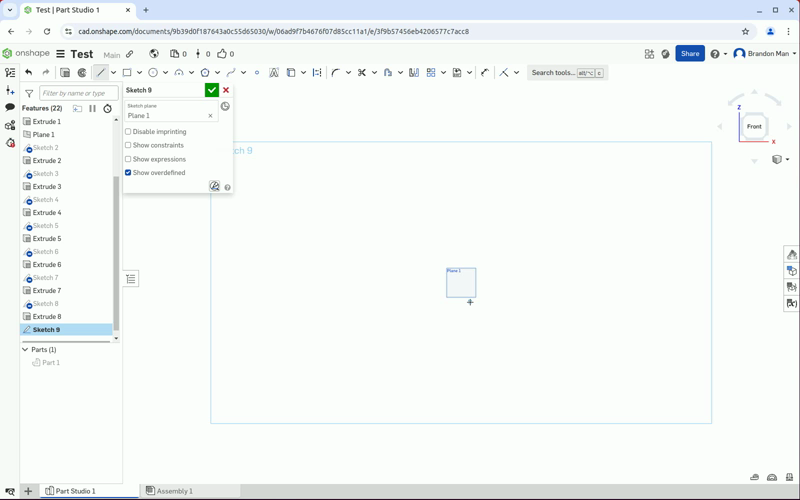
mouse_move(500, 301)
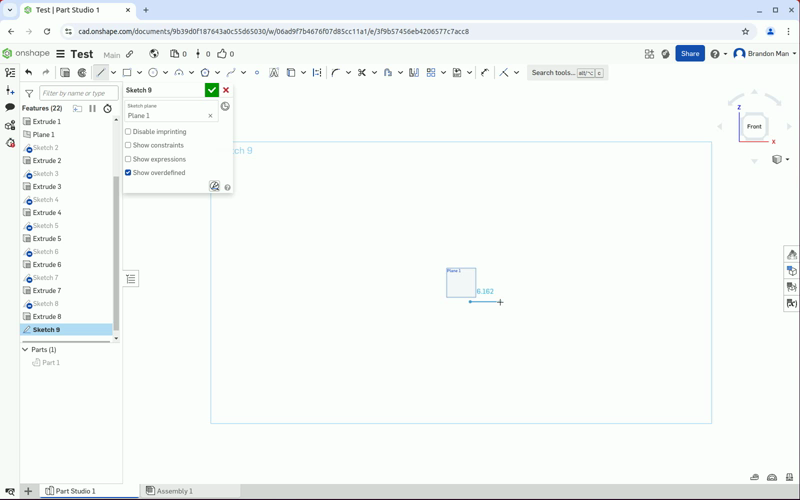
mouse_move(481, 301)
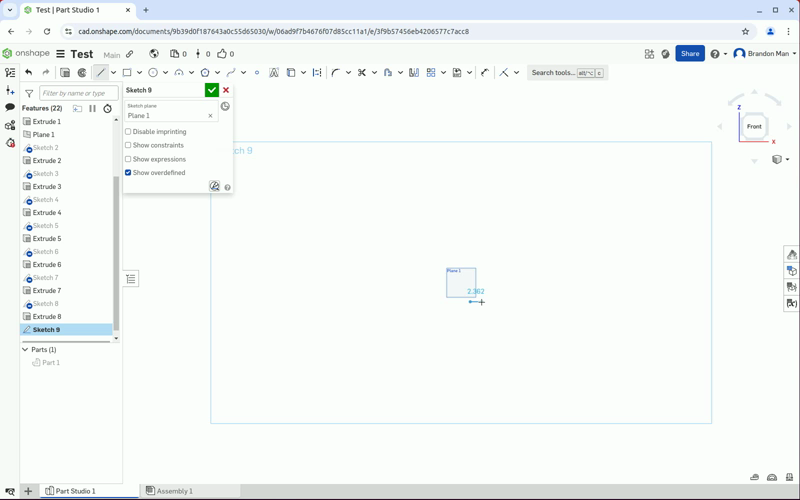
click(481, 301)
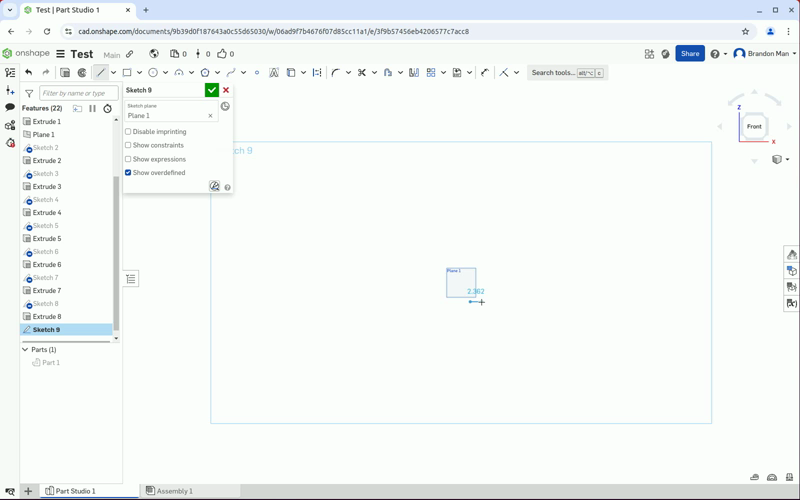
key_up(shift)
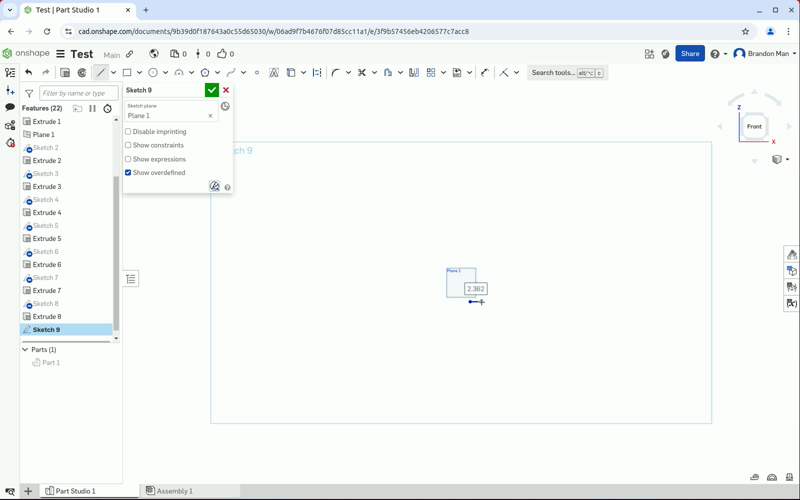
key(esc)
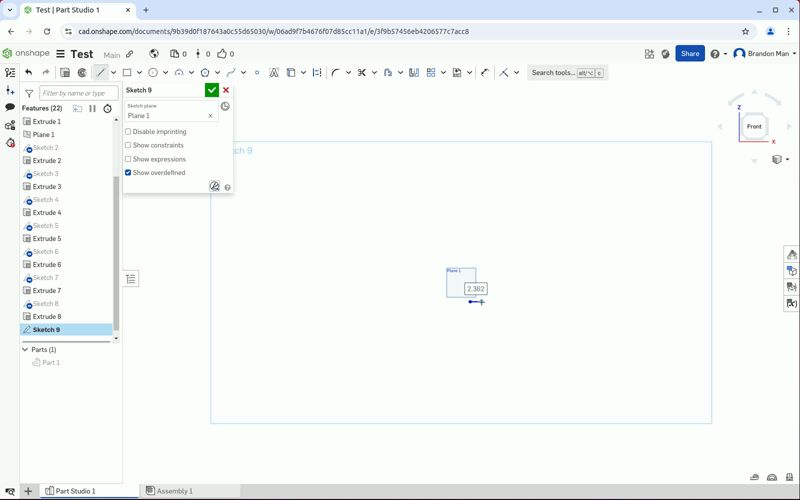
key(a)
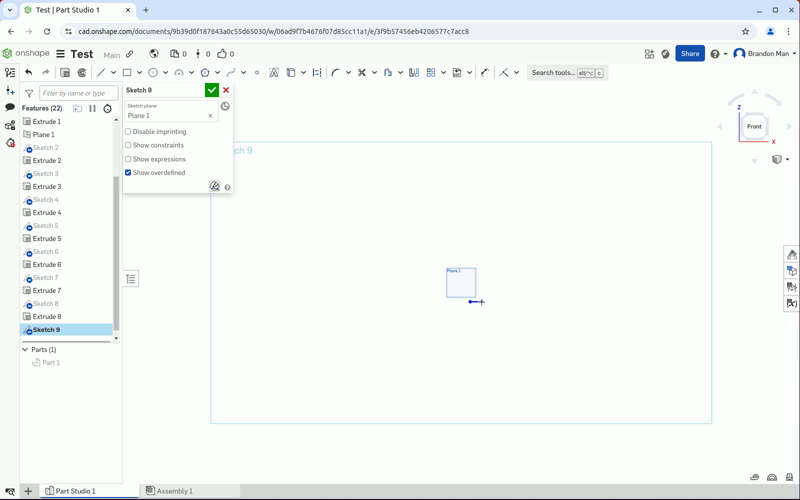
mouse_move(481, 301)
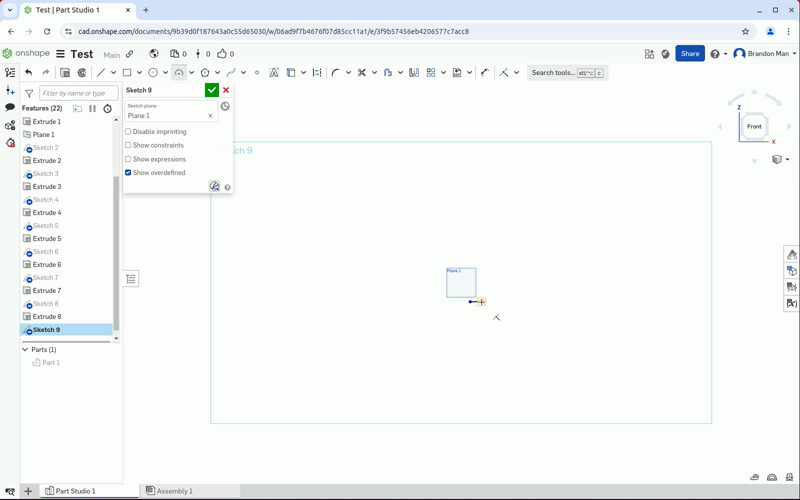
click(481, 301)
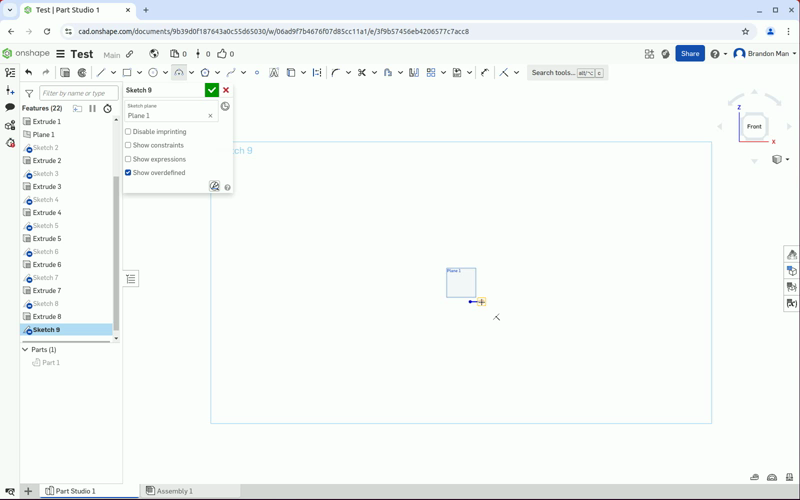
mouse_move(470, 301)
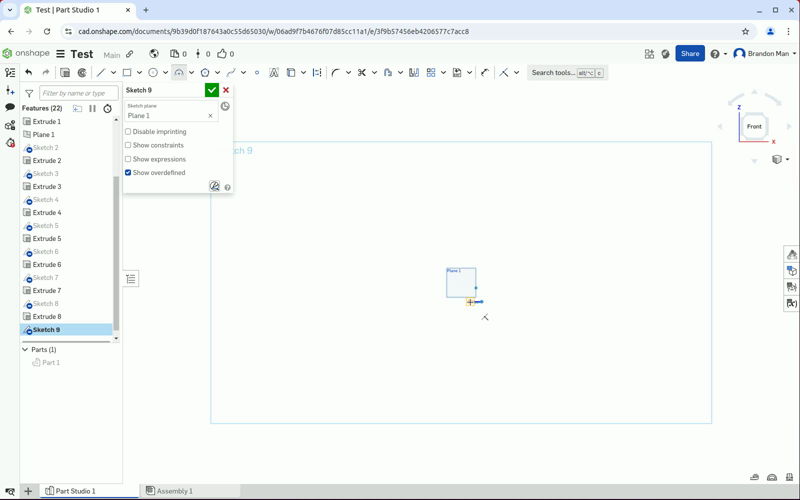
click(470, 301)
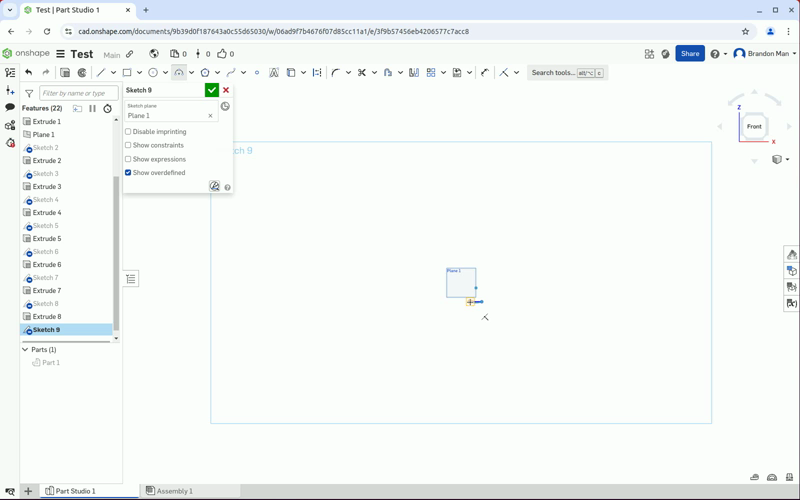
key_down(shift)
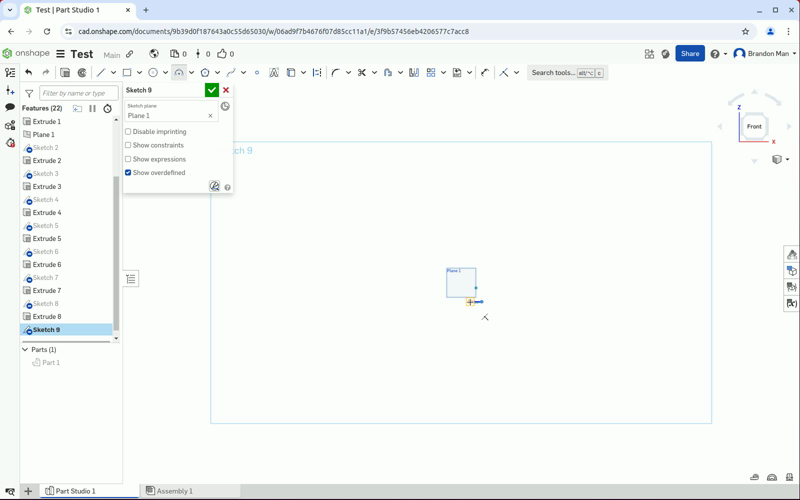
mouse_move(475, 295)
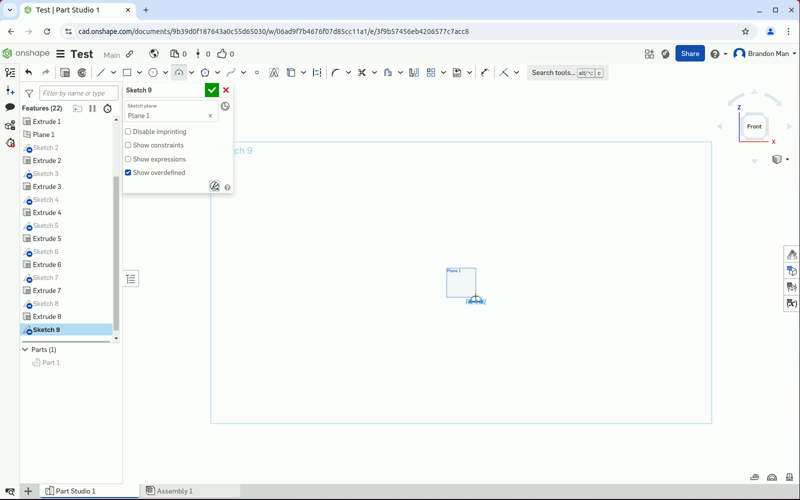
click(475, 295)
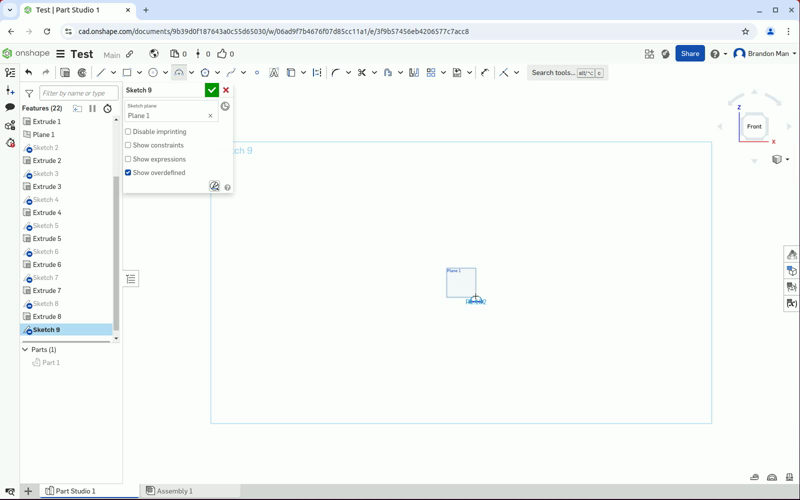
key_up(shift)
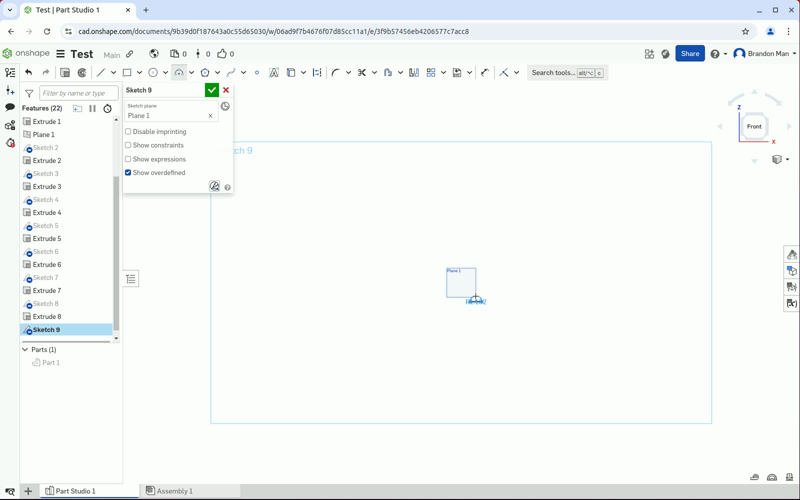
key(esc)
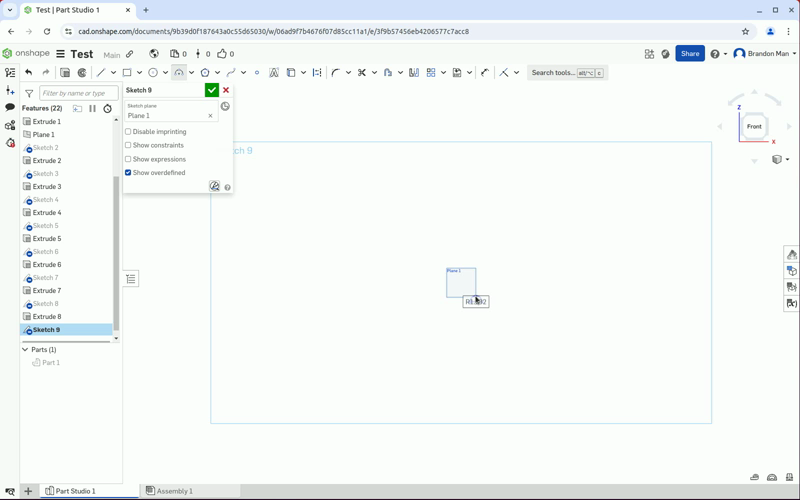
mouse_move(471, 299)
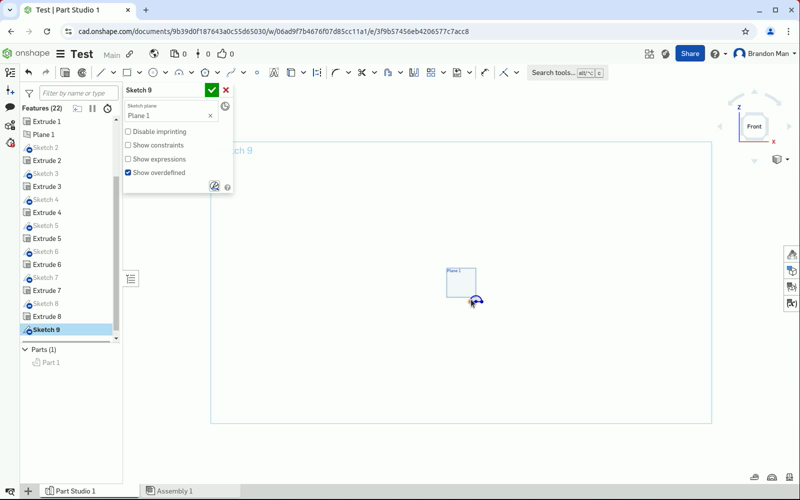
scroll(6)
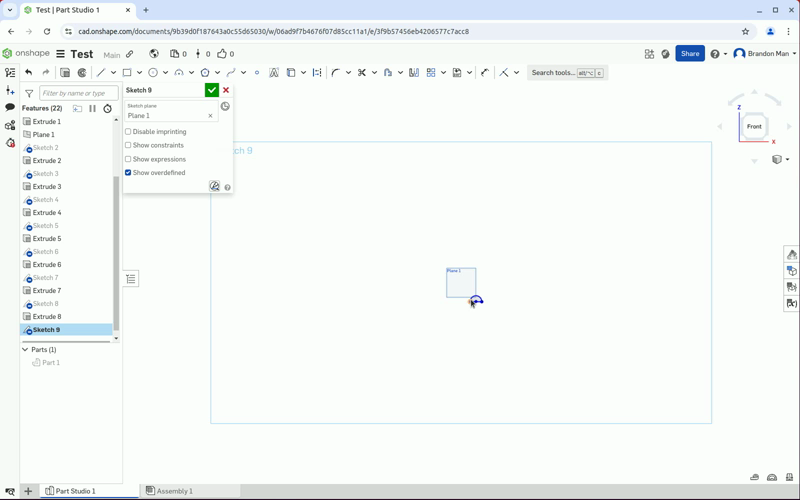
scroll(6)
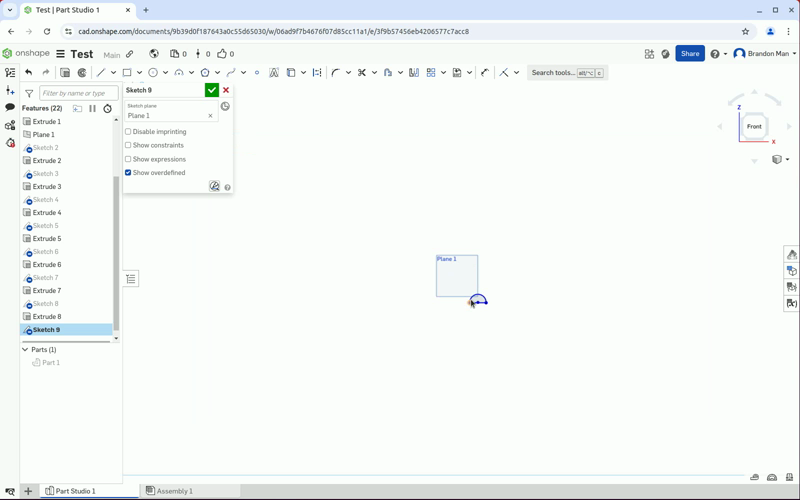
scroll(6)
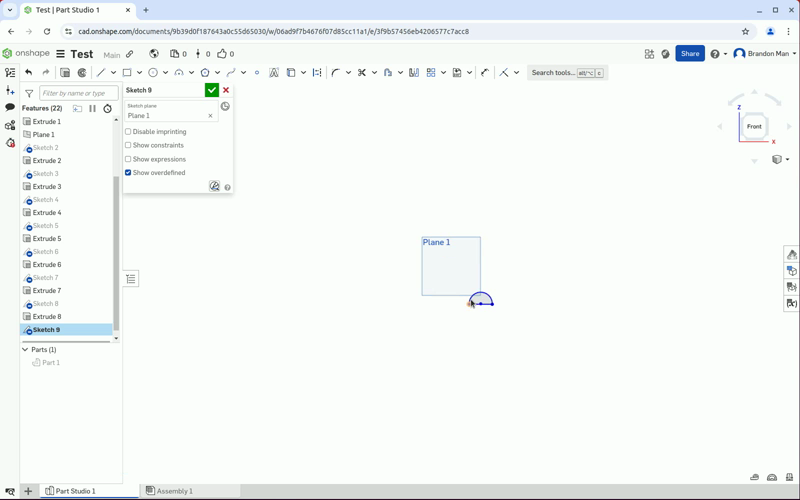
scroll(6)
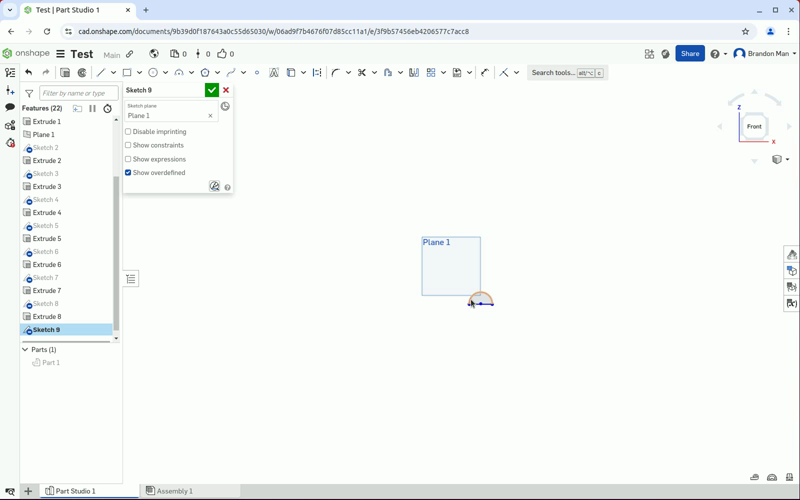
scroll(6)
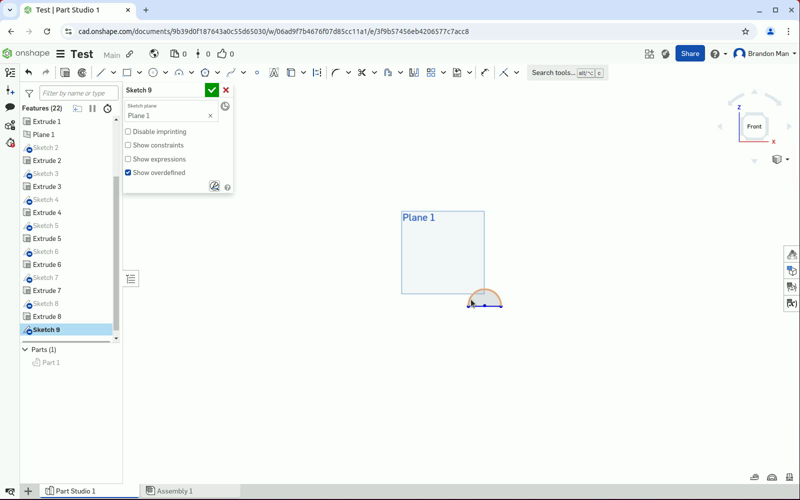
scroll(6)
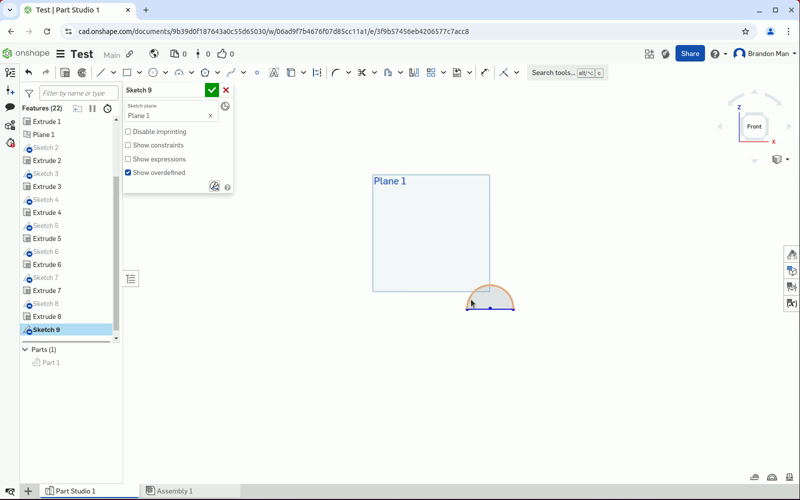
scroll(6)
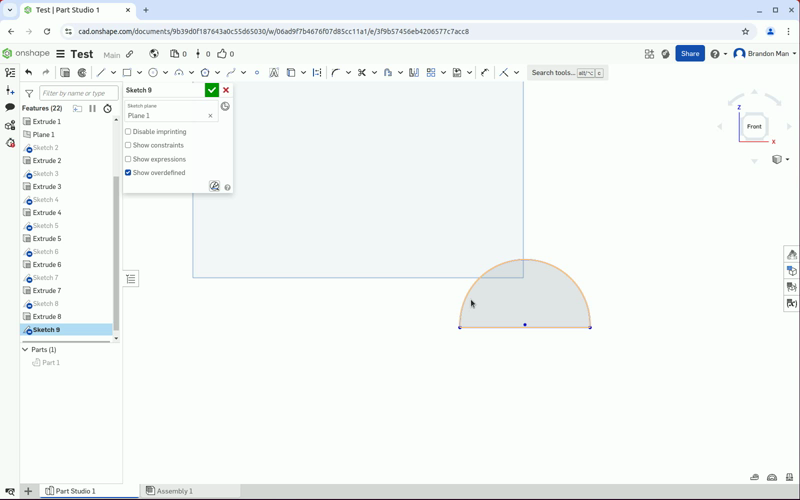
click(471, 299)
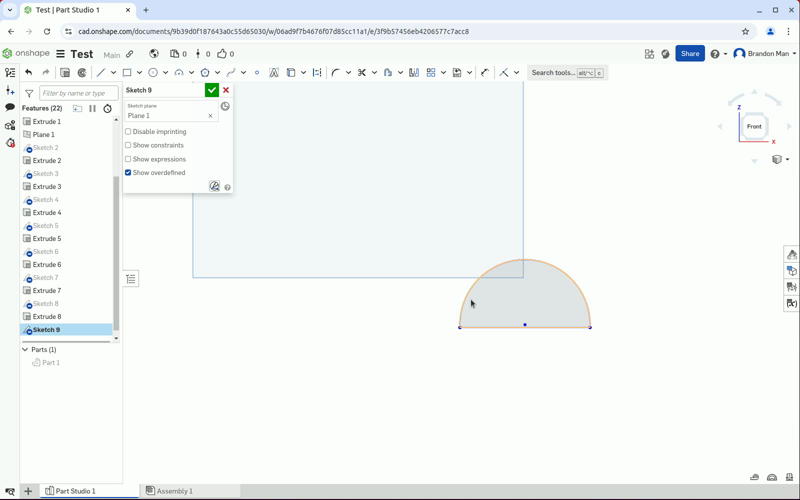
scroll(-6)
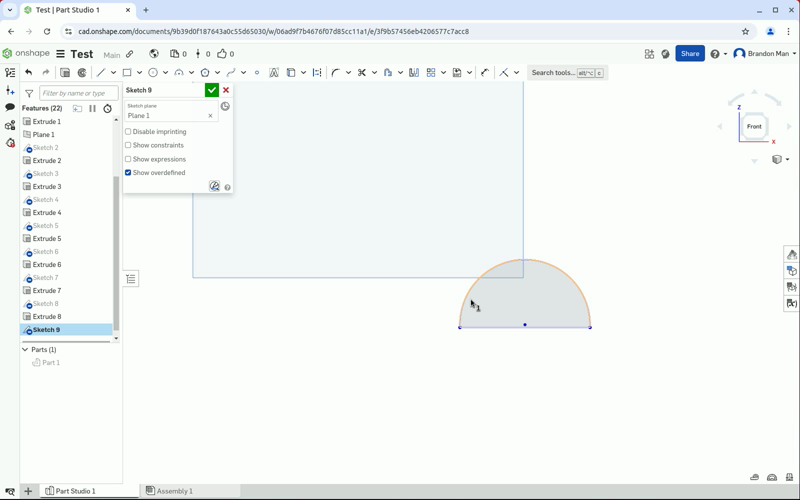
scroll(-6)
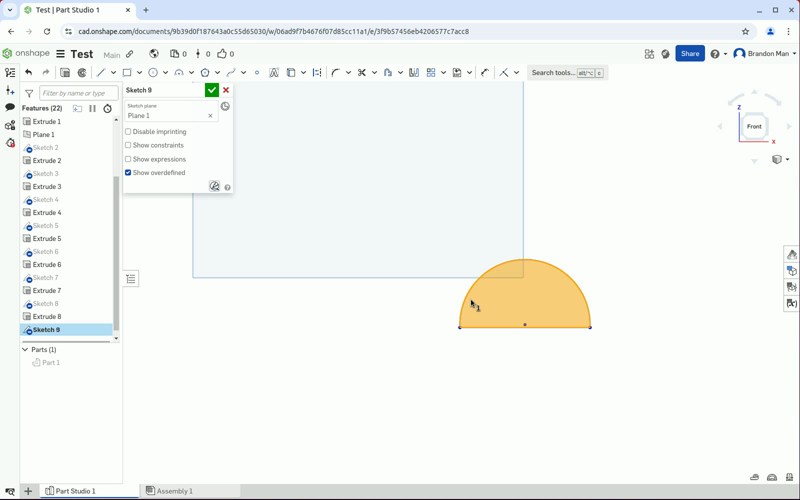
scroll(-6)
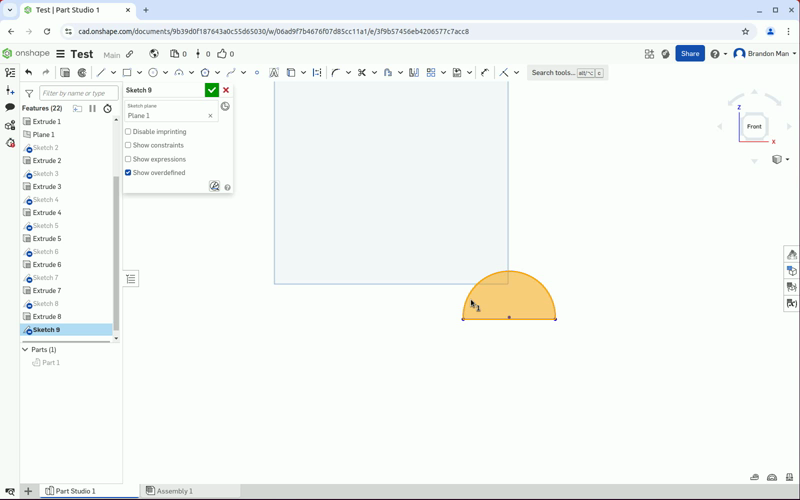
scroll(-6)
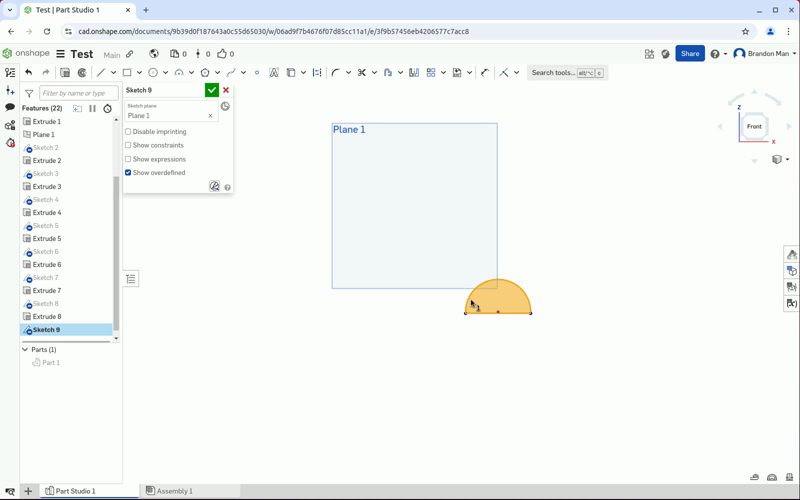
scroll(-6)
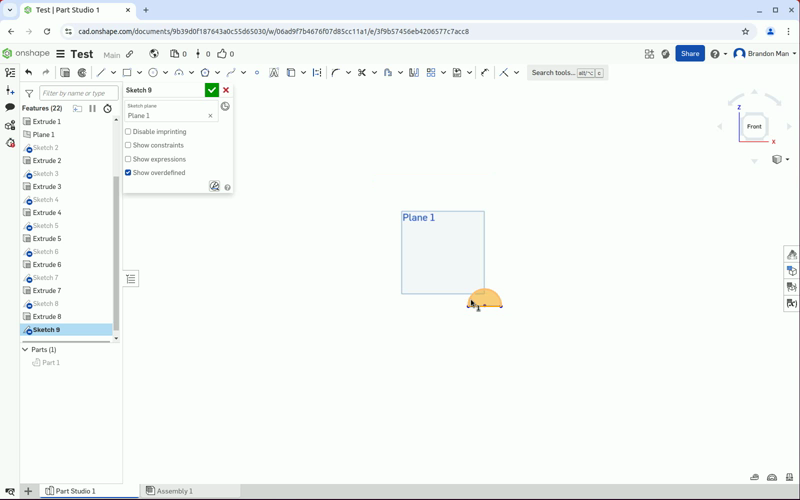
scroll(-6)
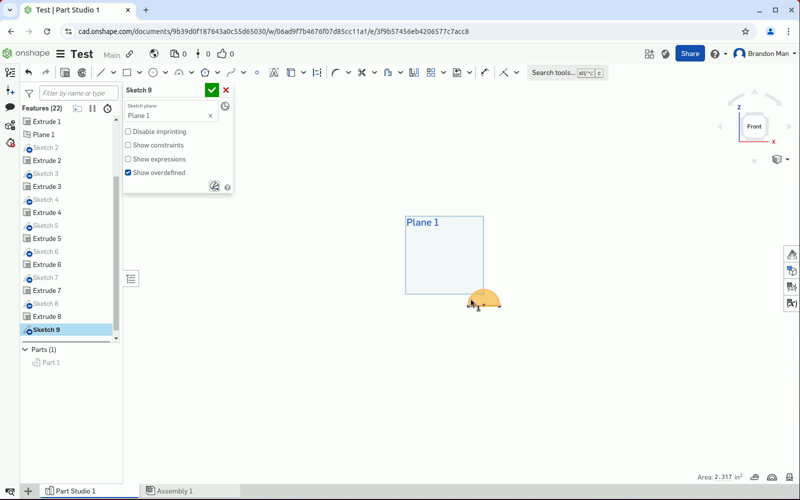
scroll(-6)
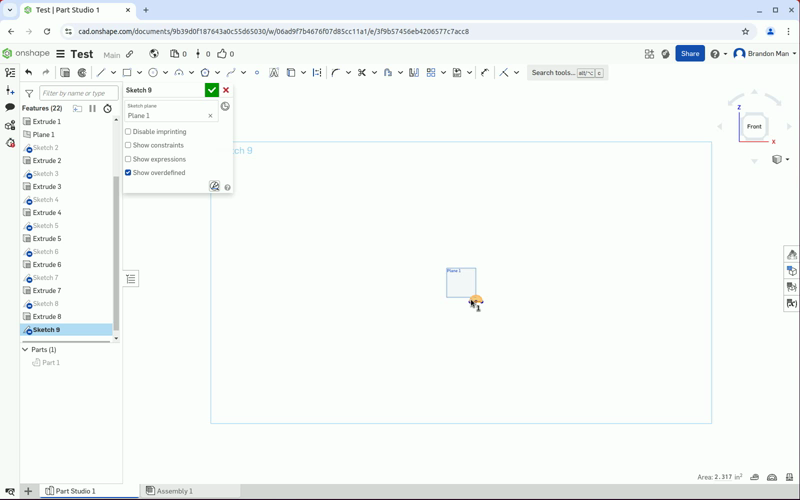
mouse_move(73, 352)
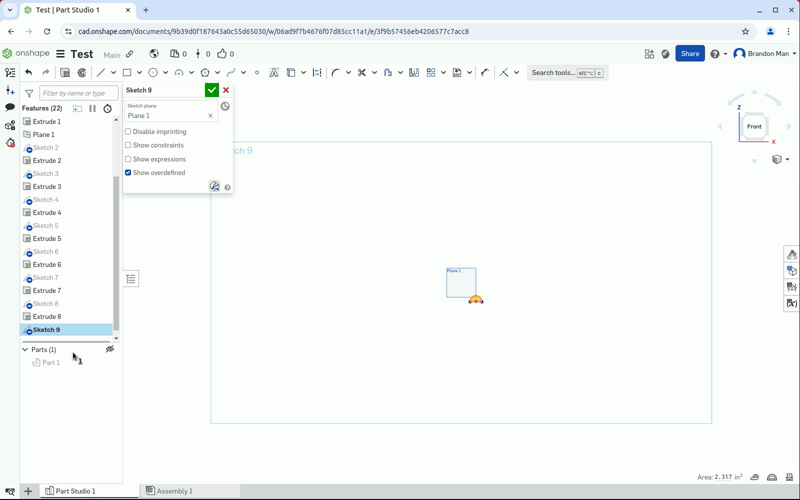
key(shift+y)
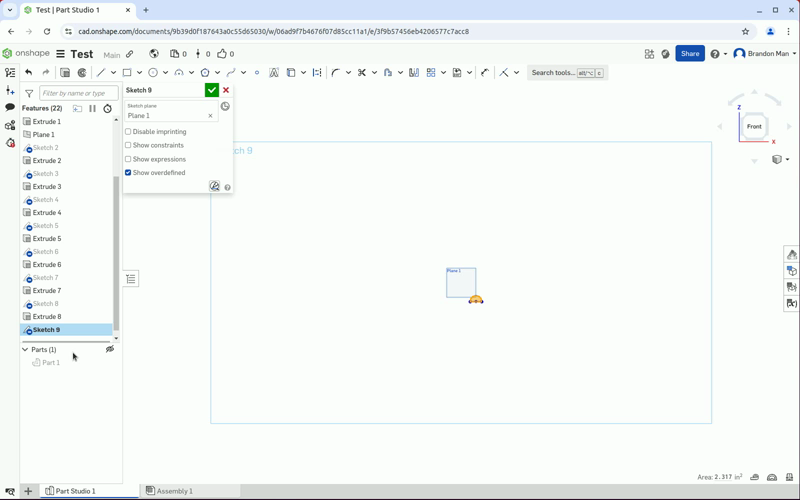
key(shift+e)
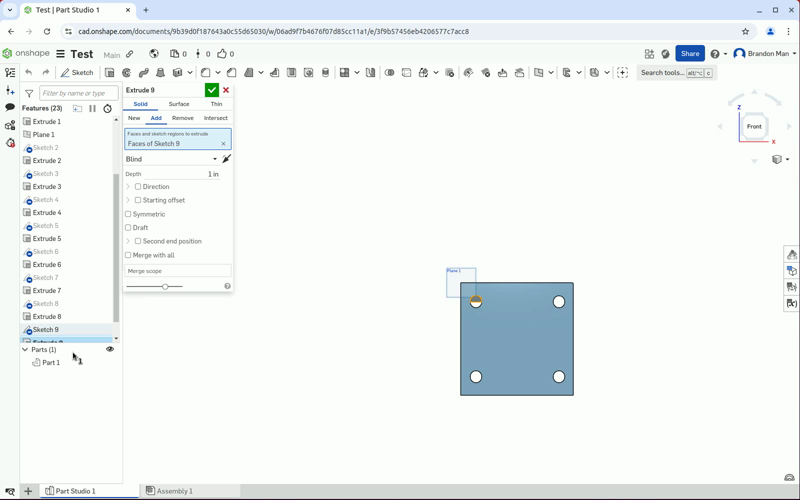
mouse_move(143, 106)
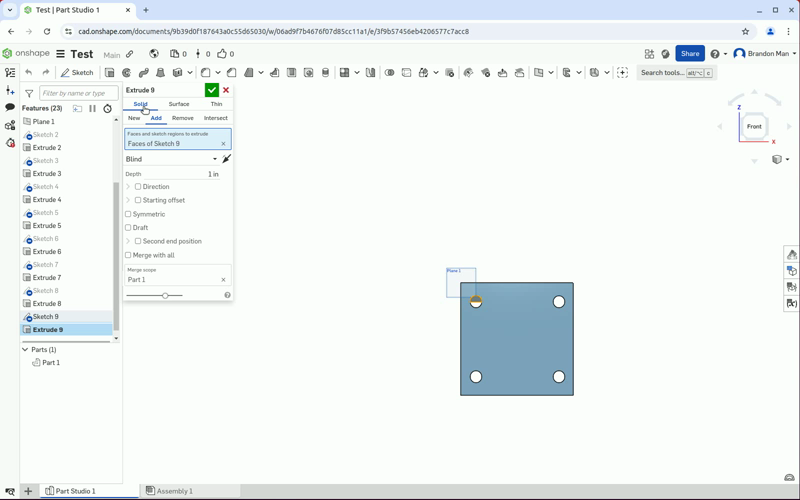
click(143, 106)
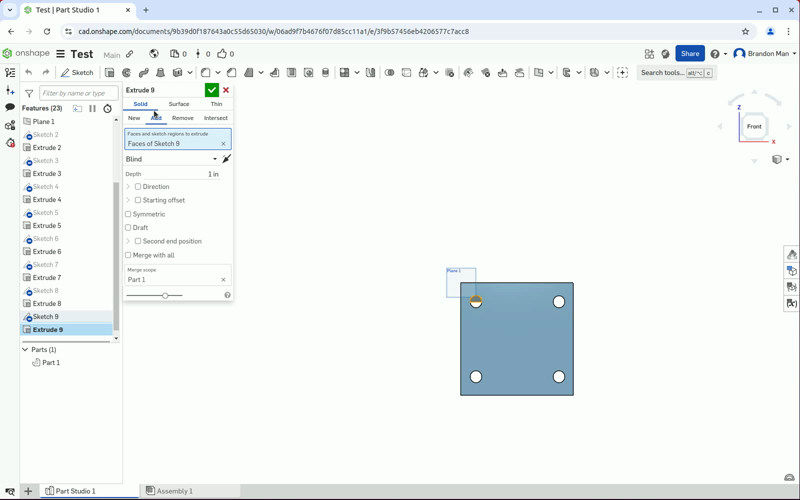
mouse_move(186, 120)
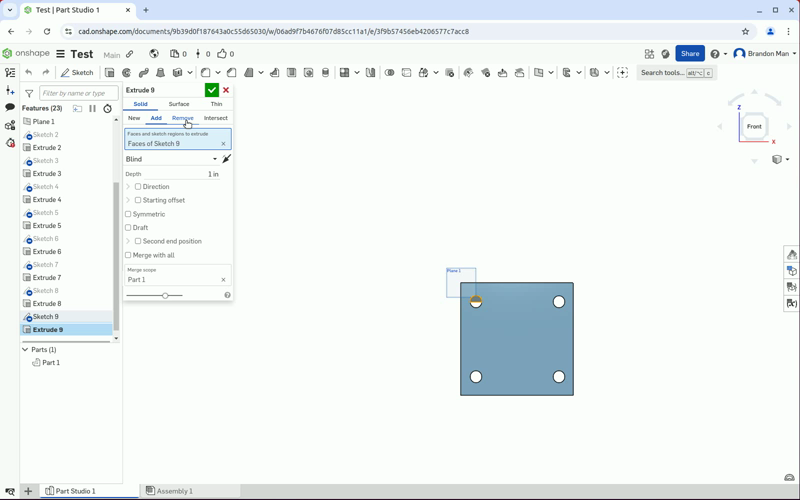
click(186, 120)
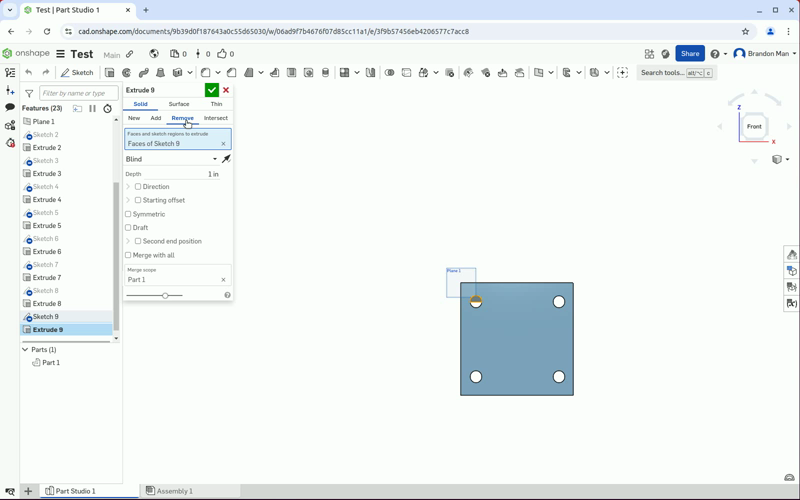
key(tab, 4)
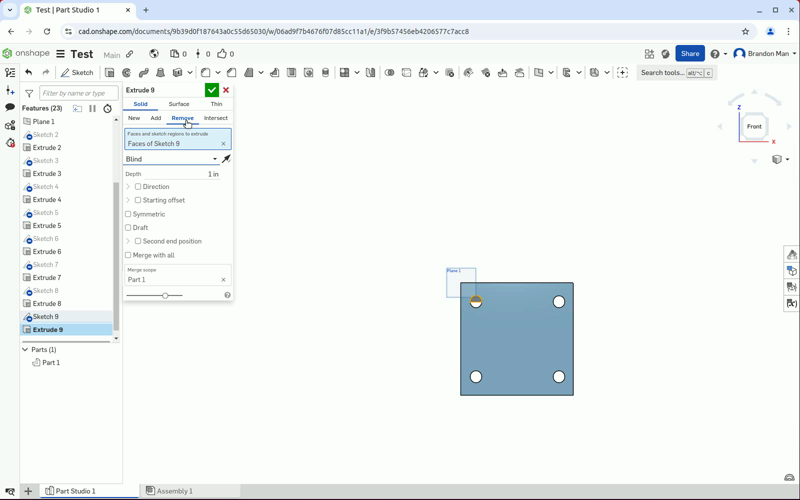
text(19.257)
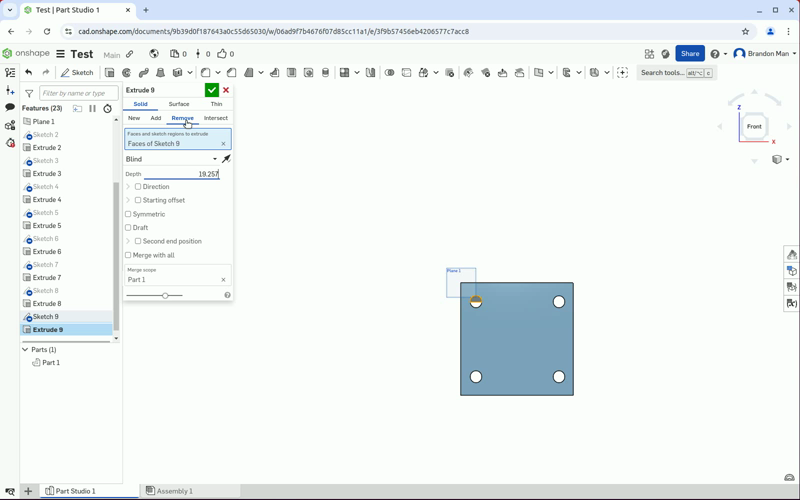
key(tab, 6)
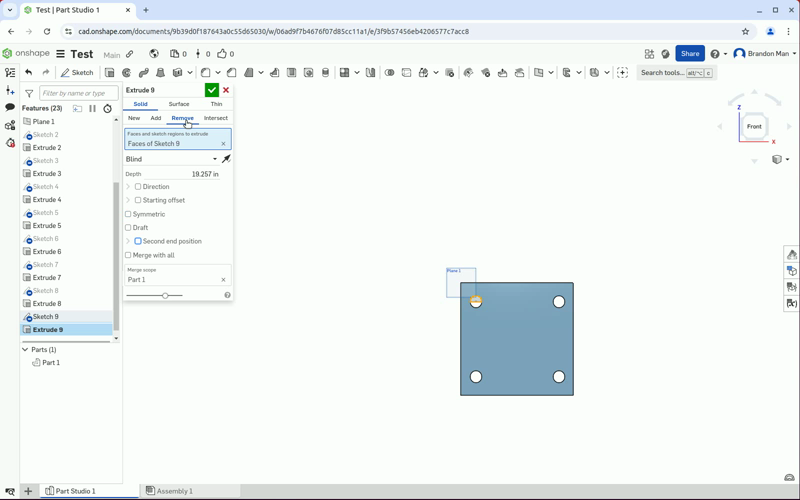
key(space)
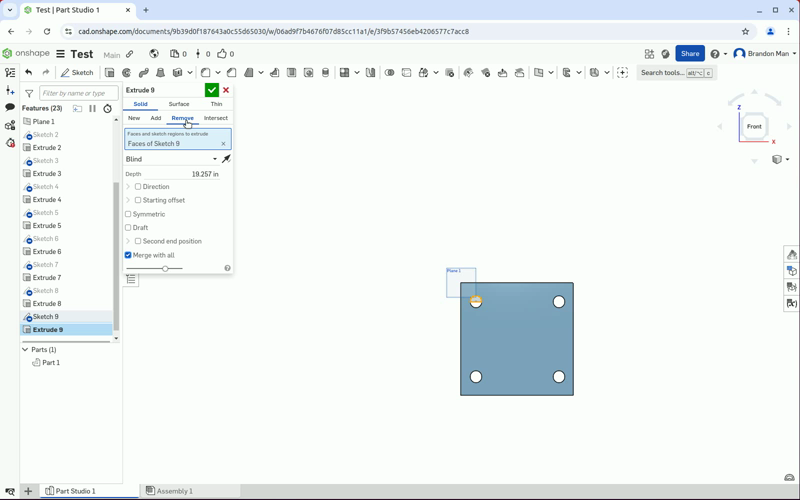
key(enter)
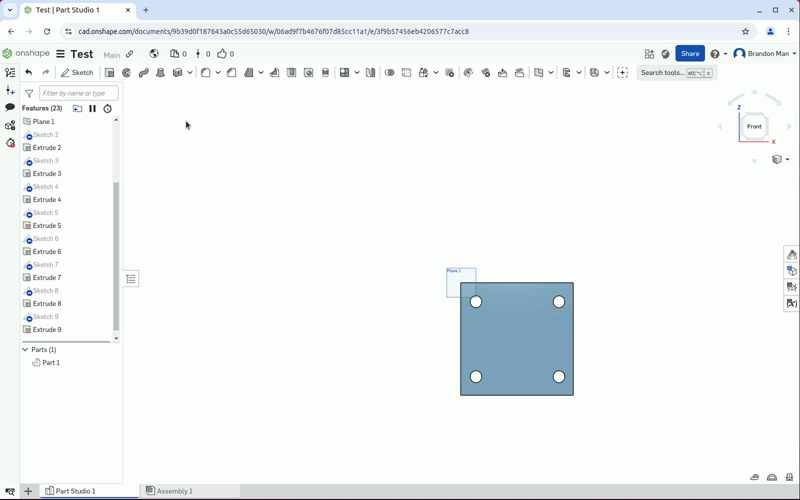
key(shift+h)
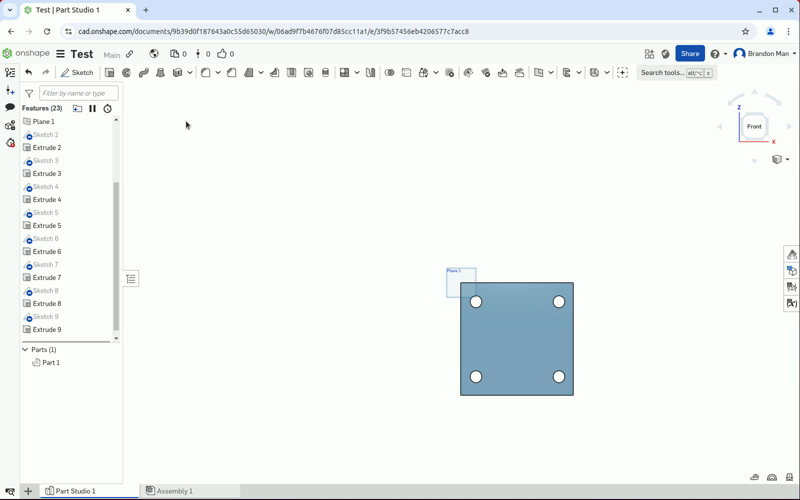
key(shift+h)
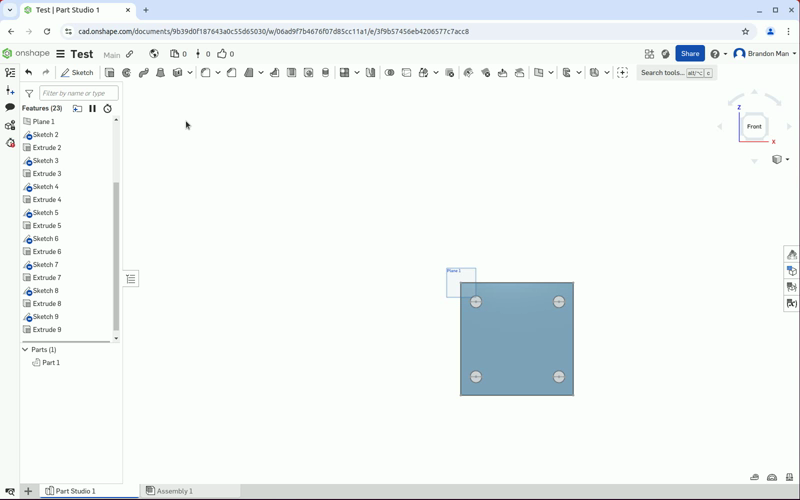
key(shift+7)
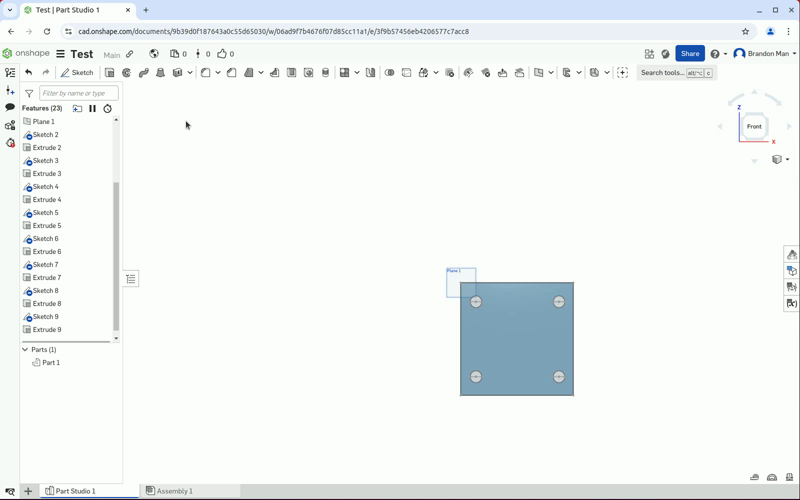
key(left, 2)
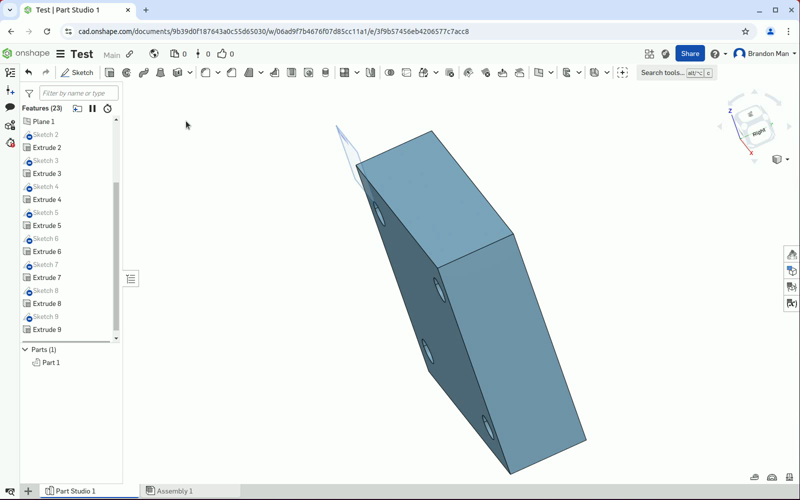
key(down, 2)
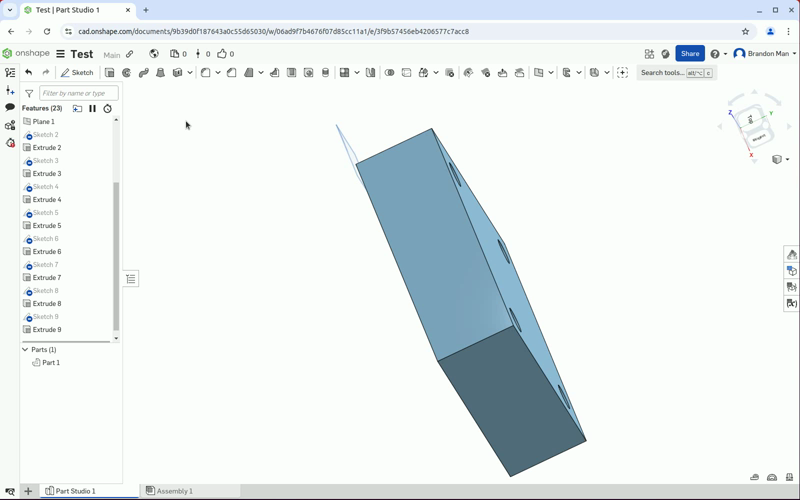
key(up, 2)
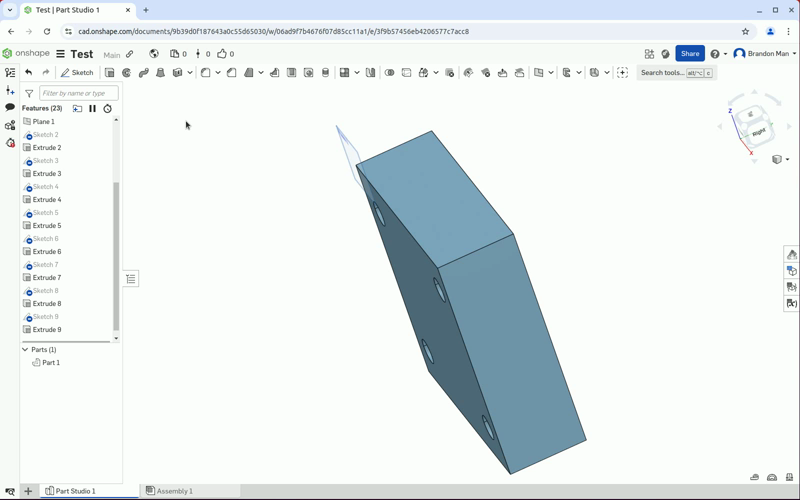
key(right, 2)
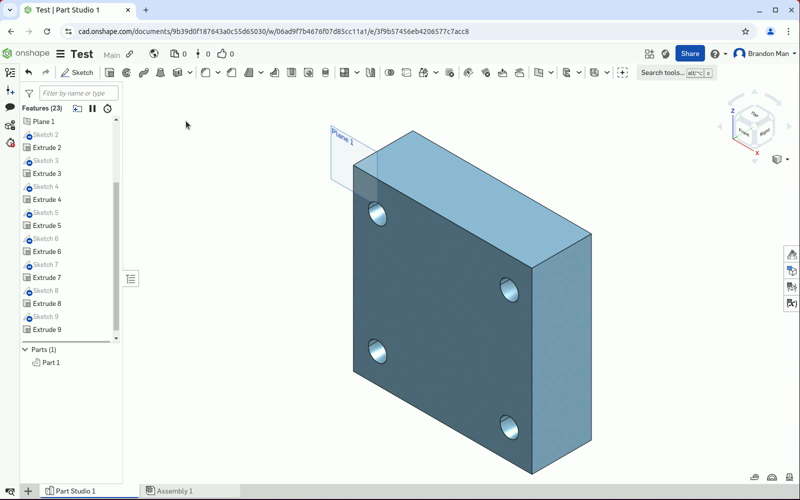
mouse_move(69, 98)
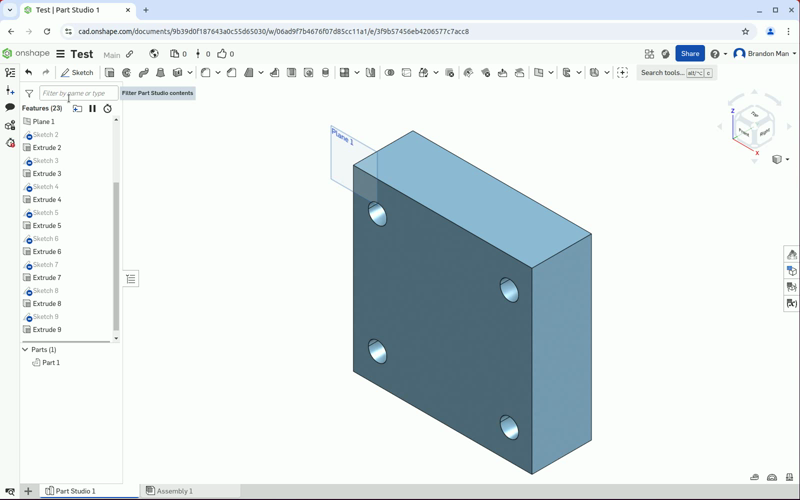
click(69, 98)